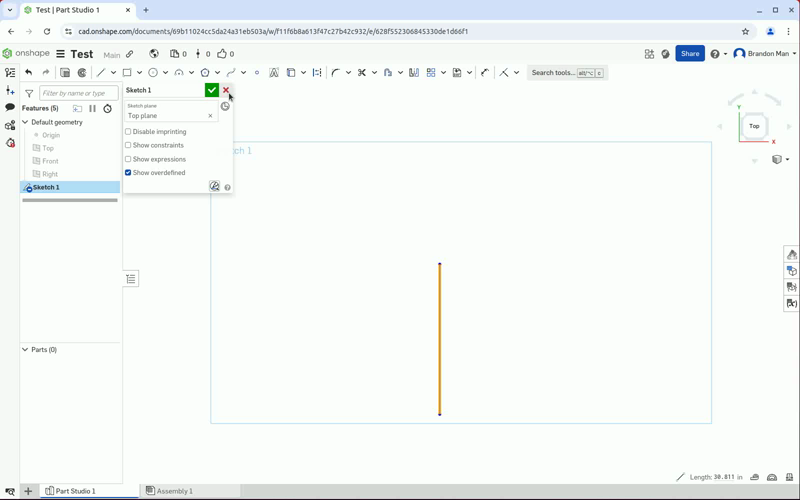
key(shift+h)
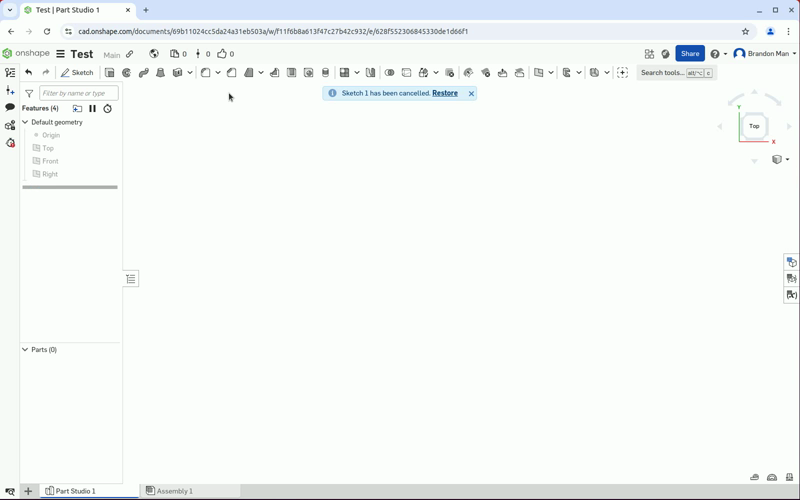
mouse_move(73, 352)
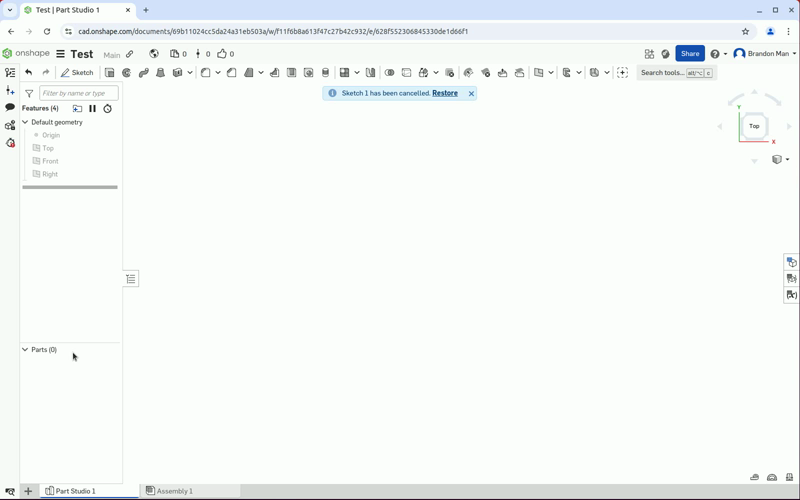
key(y)
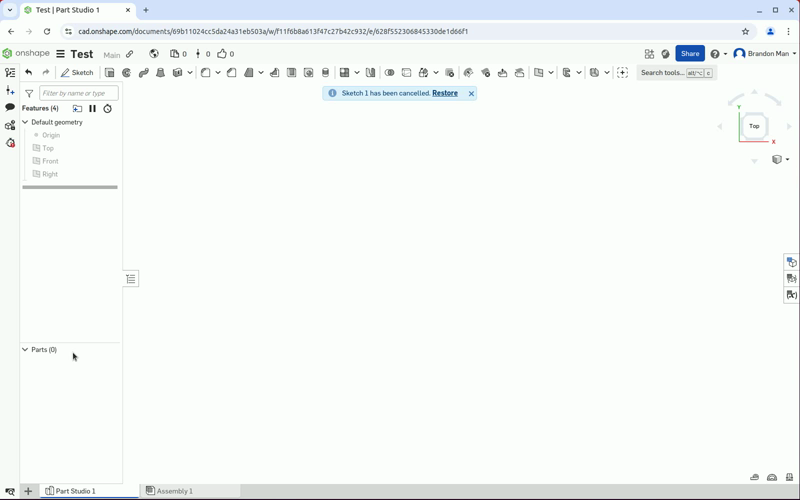
key(shift+p)
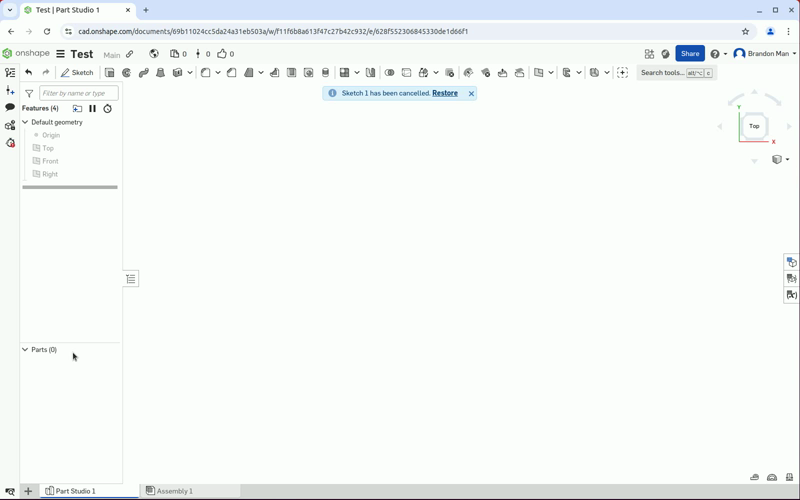
key(space)
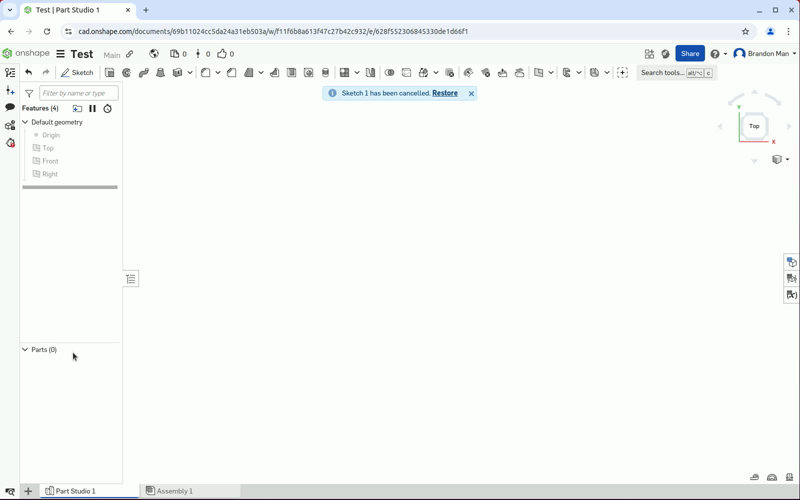
key_down(shift)
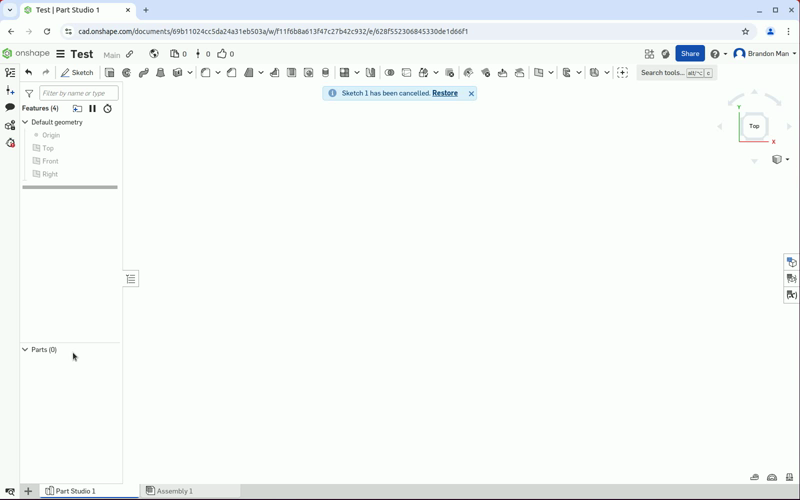
key(up)
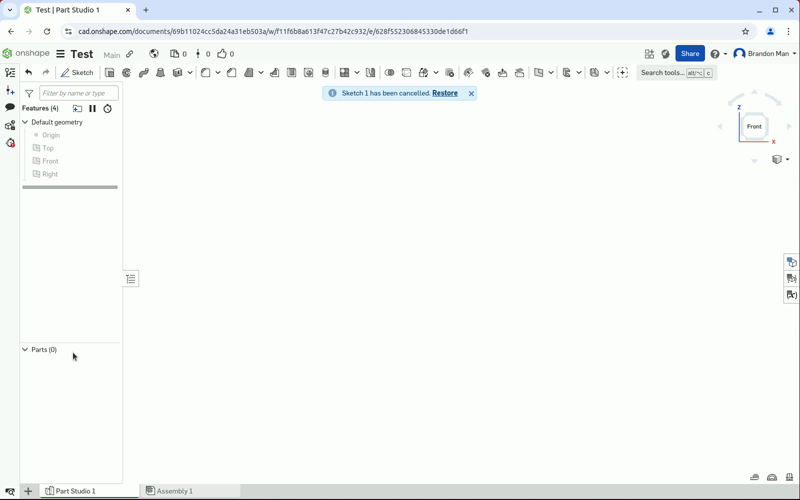
key_up(shift)
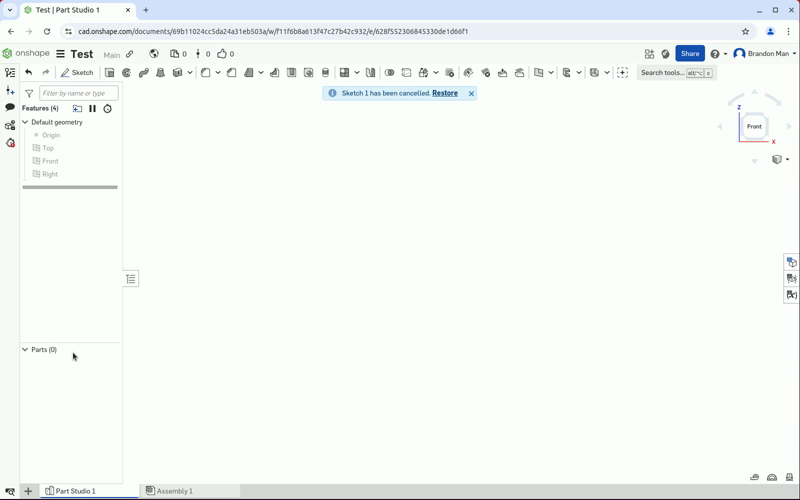
mouse_move(73, 352)
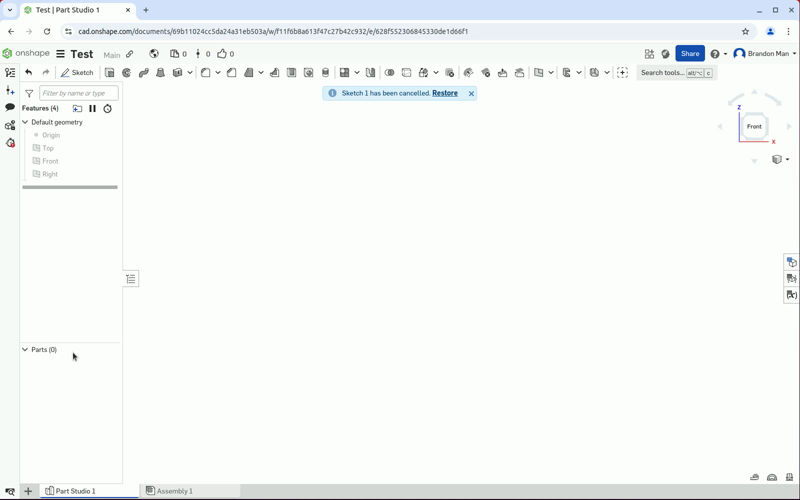
key(shift+y)
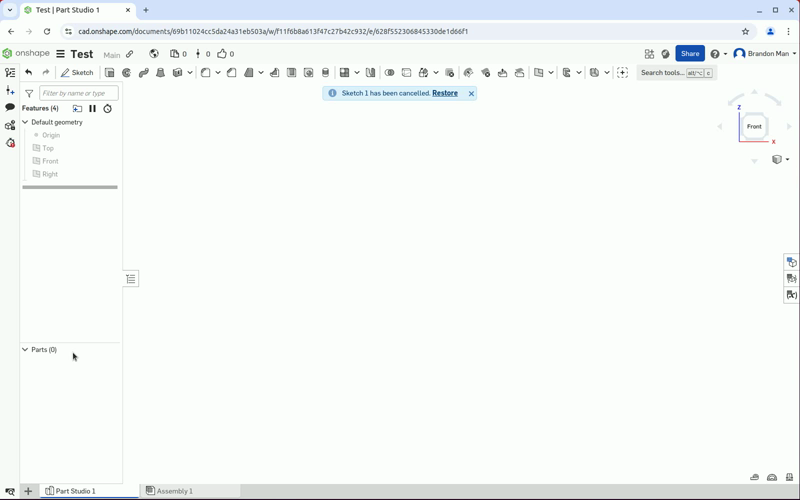
key(shift+s)
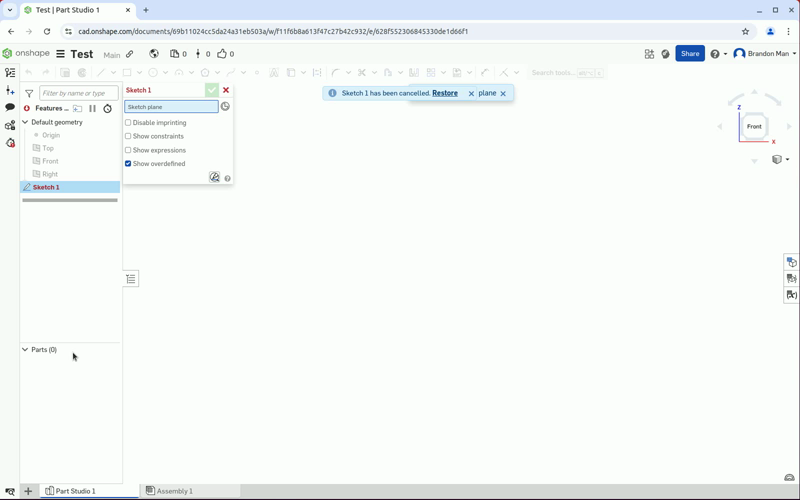
mouse_move(73, 163)
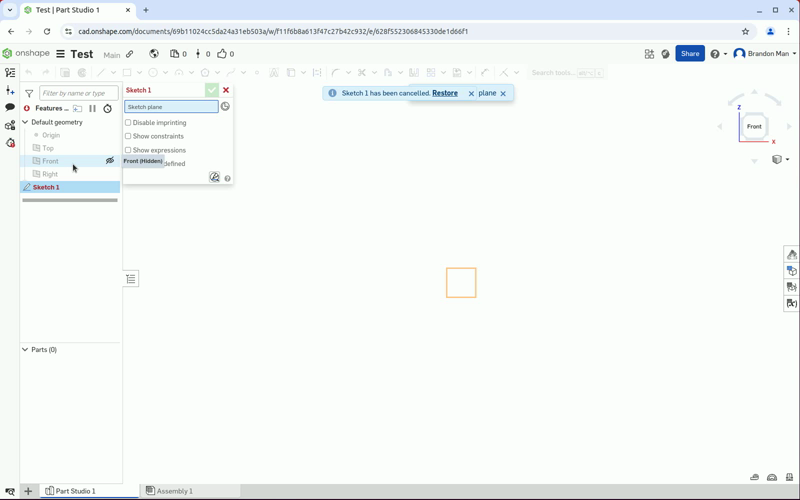
click(73, 163)
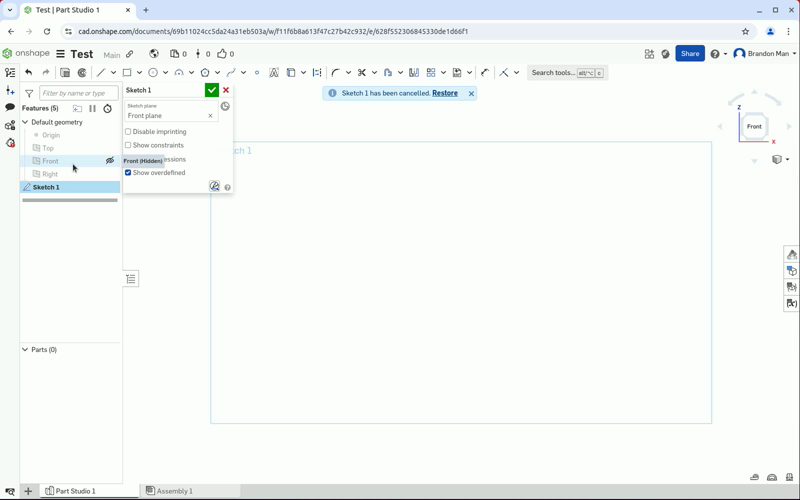
mouse_move(73, 352)
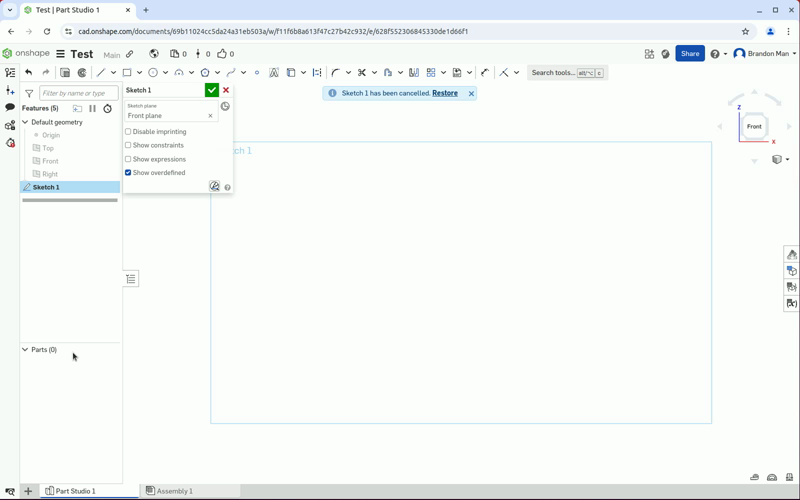
key(y)
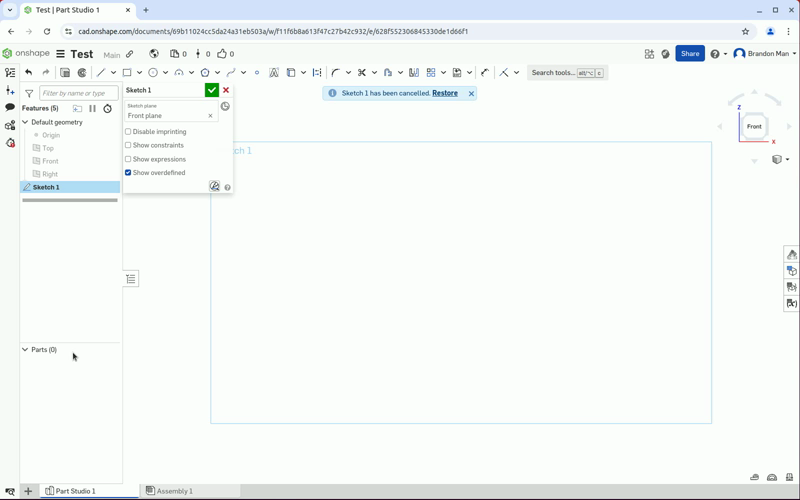
key(l)
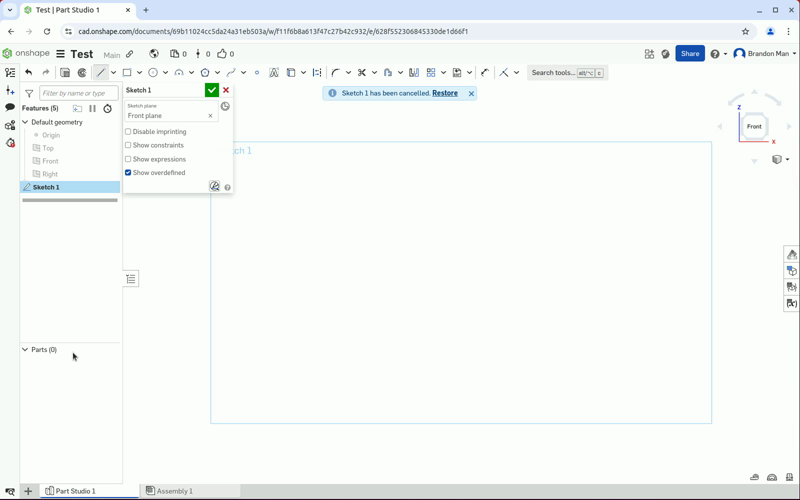
key_down(shift)
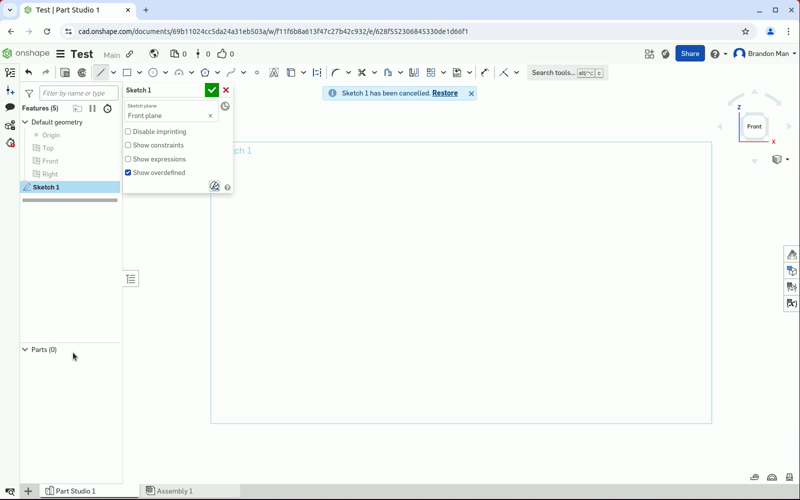
mouse_move(404, 339)
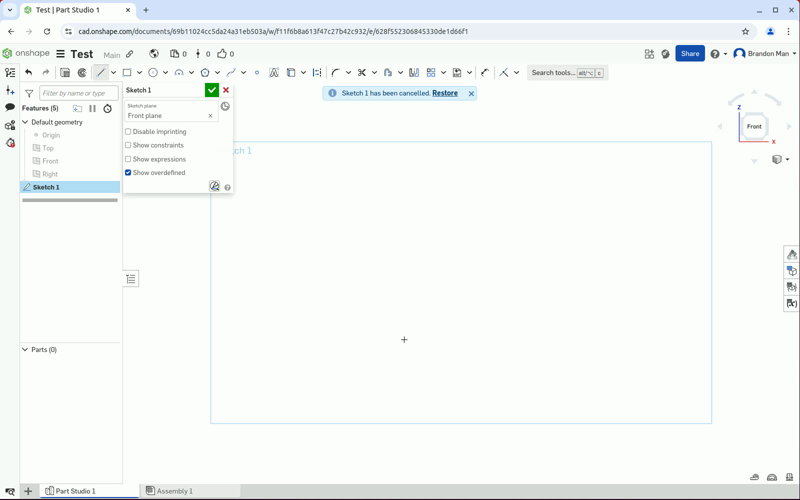
click(404, 339)
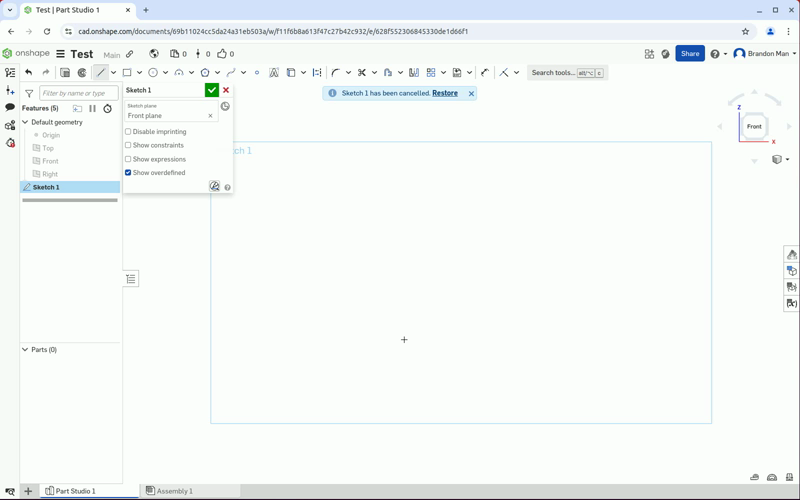
key_up(shift)
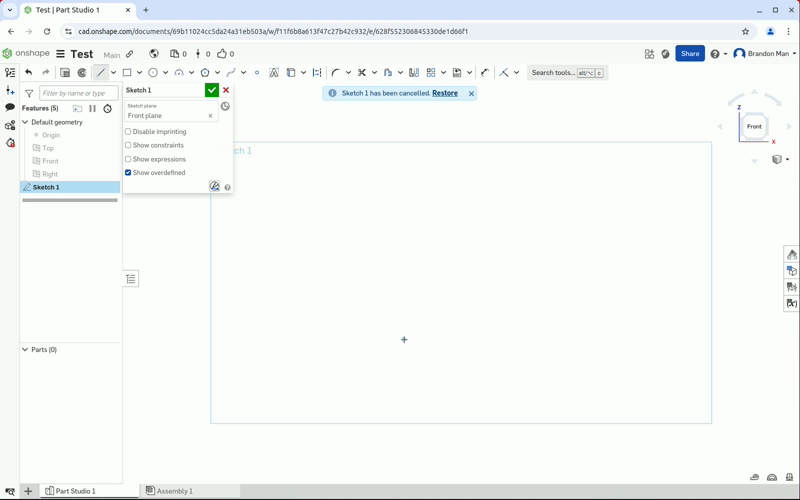
key_down(shift)
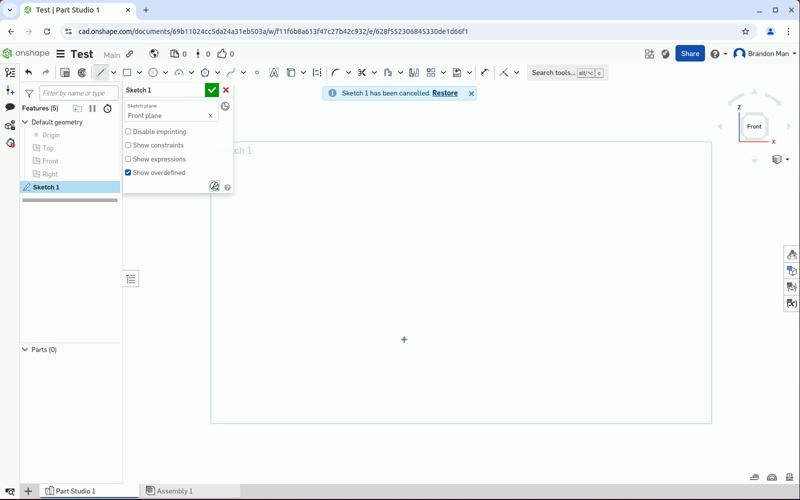
mouse_move(516, 339)
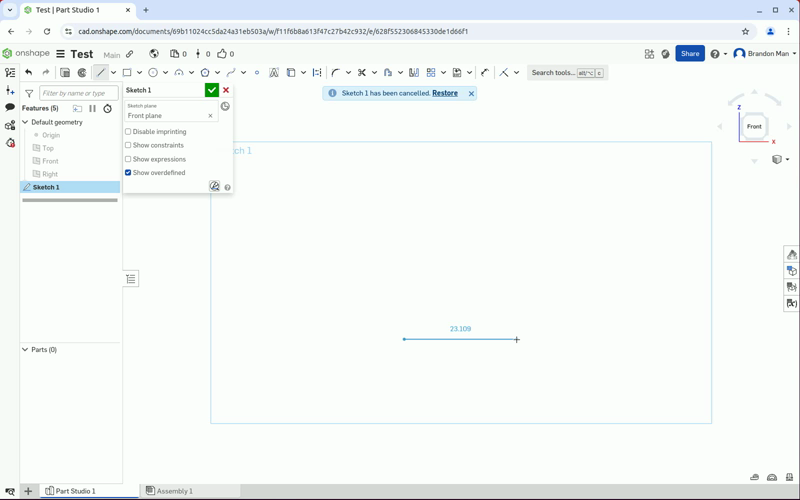
click(516, 339)
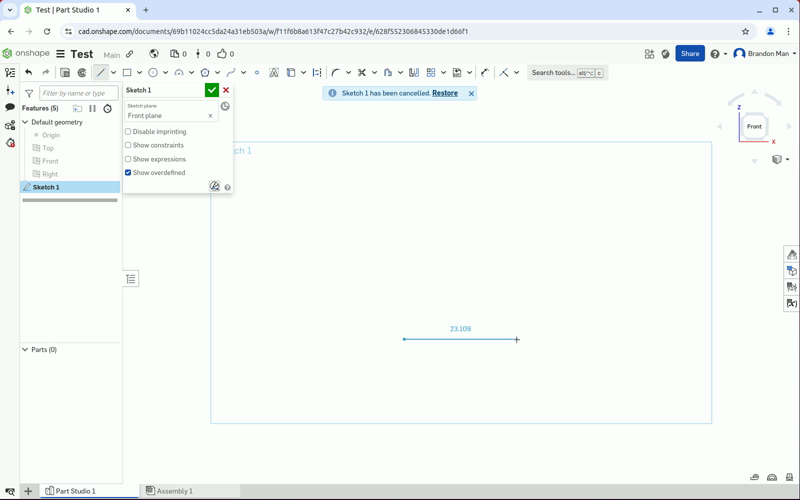
key_up(shift)
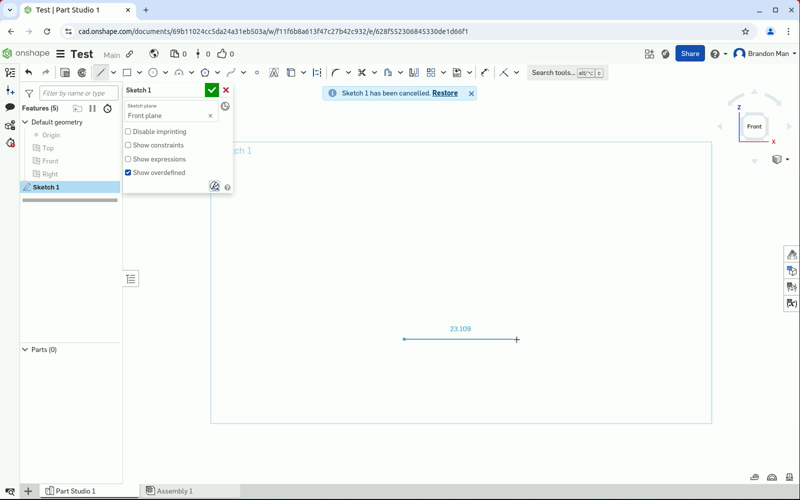
key_down(shift)
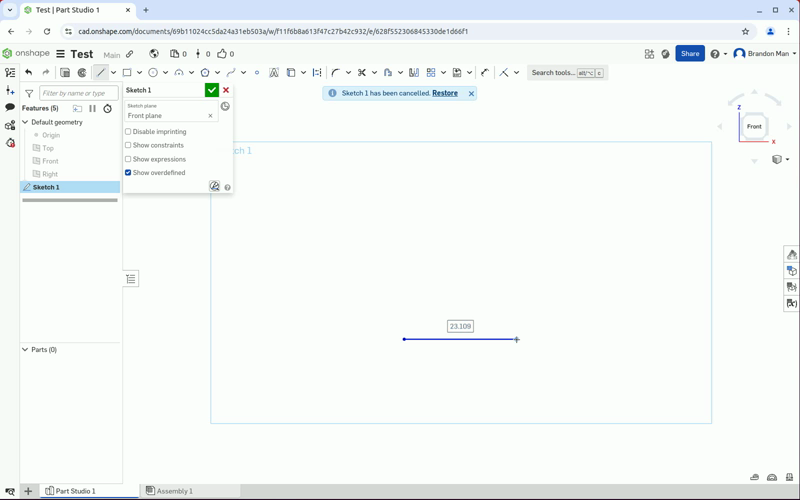
mouse_move(516, 226)
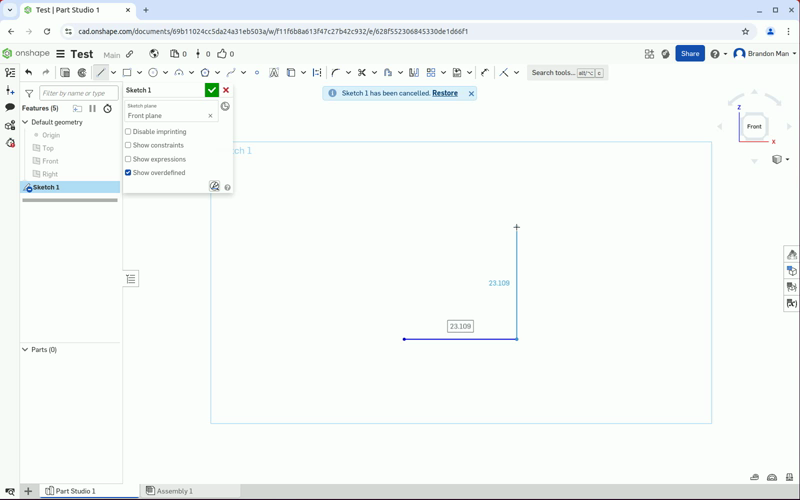
click(516, 226)
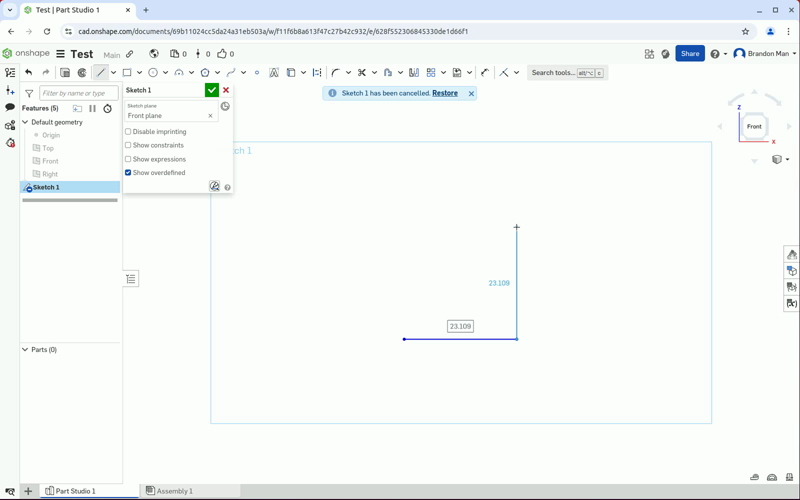
key_up(shift)
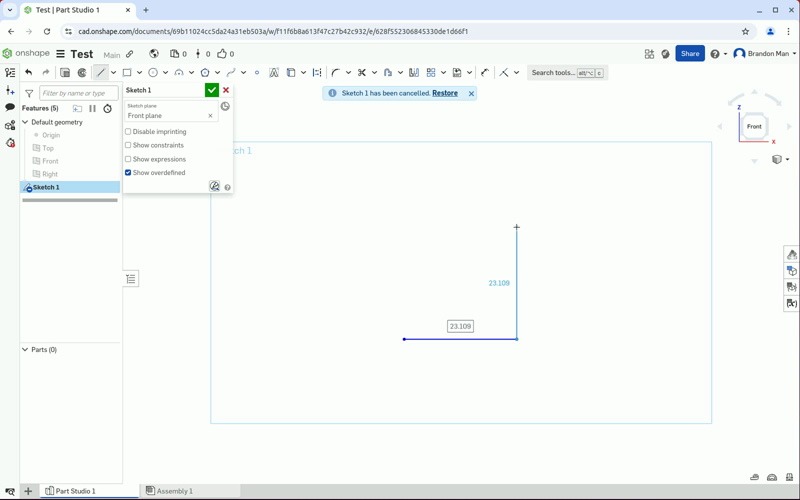
key_down(shift)
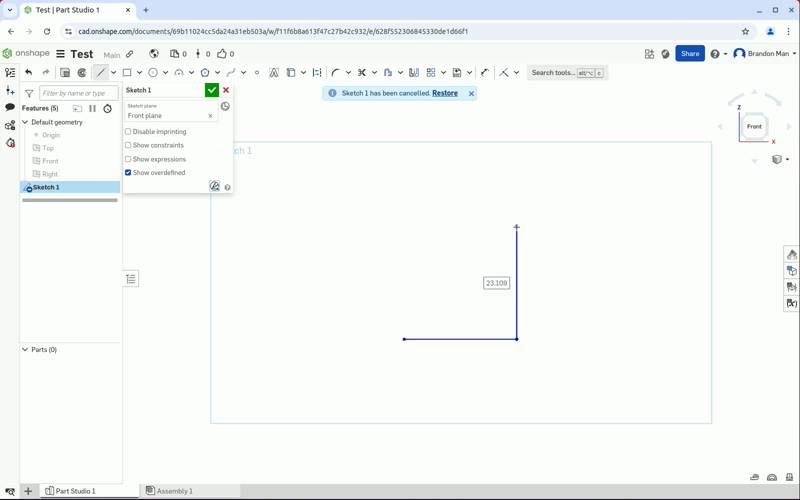
mouse_move(404, 226)
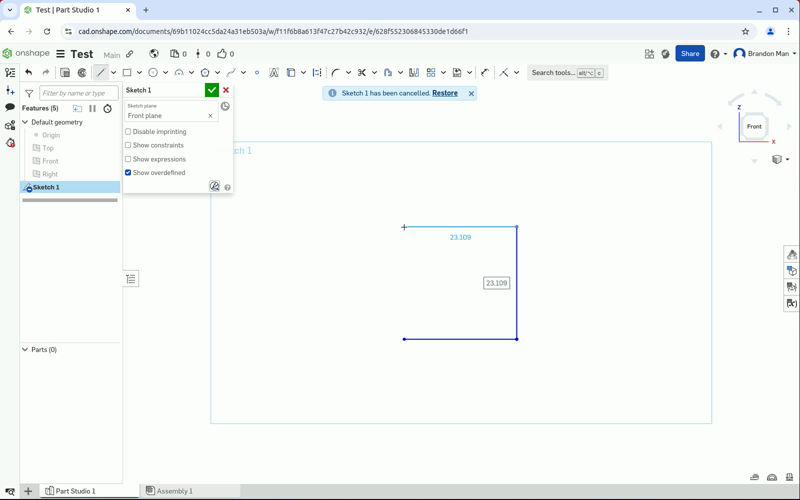
click(404, 226)
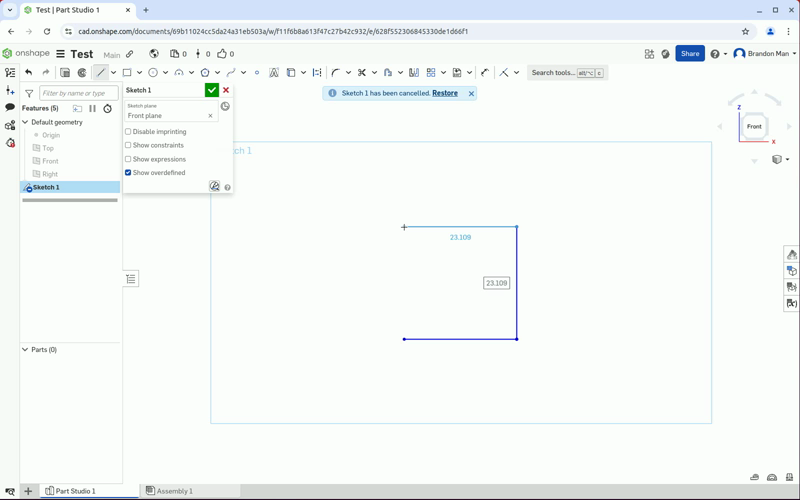
key_up(shift)
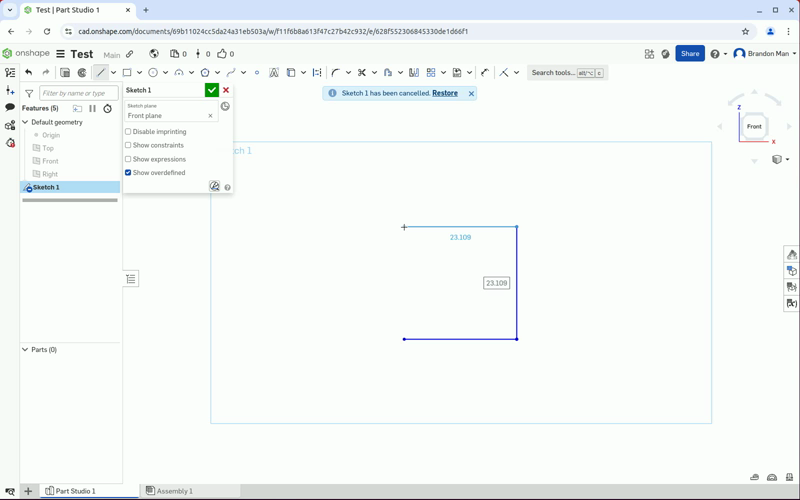
key_down(shift)
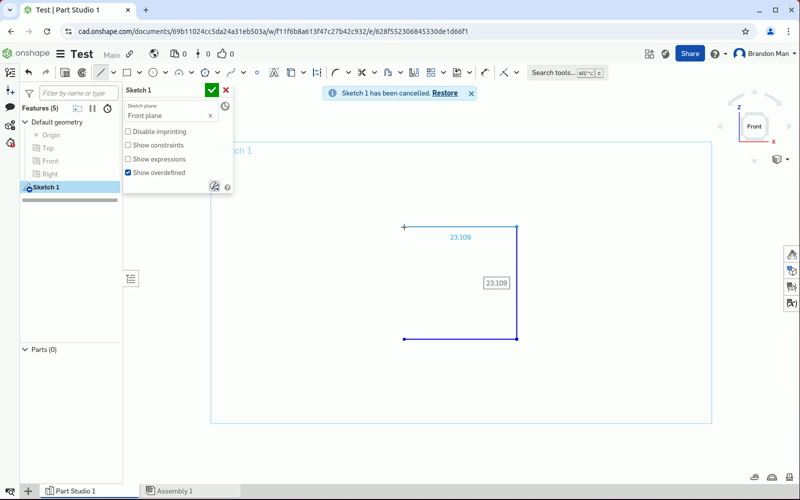
mouse_move(404, 339)
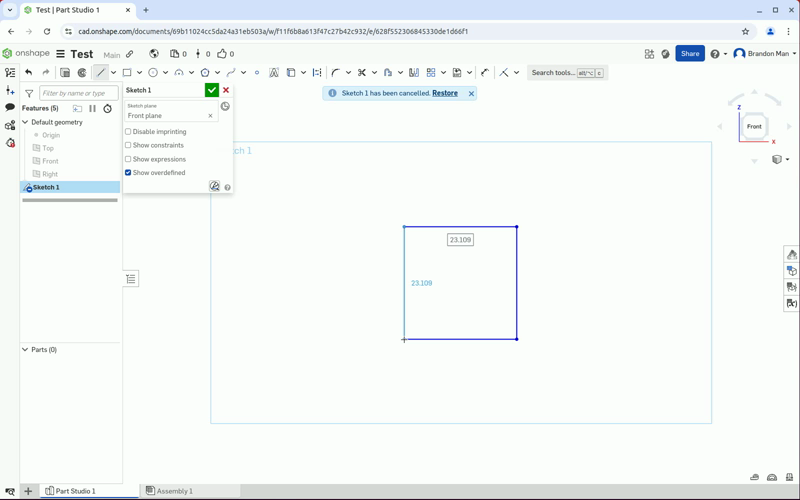
key_up(shift)
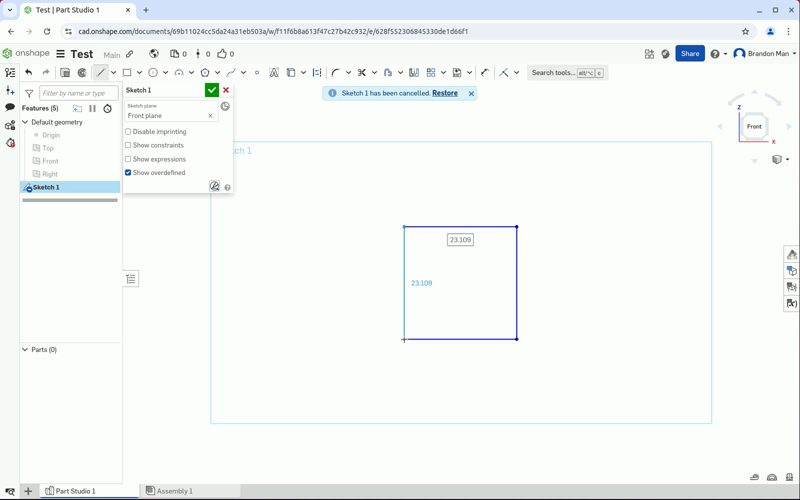
click(404, 339)
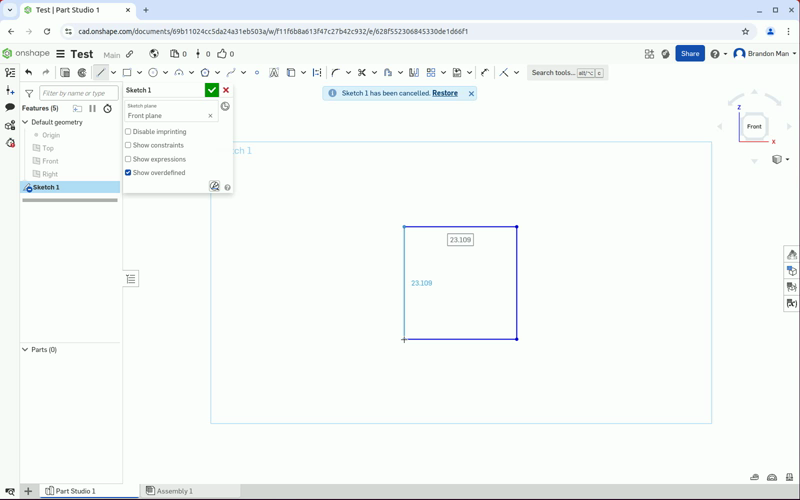
key(esc)
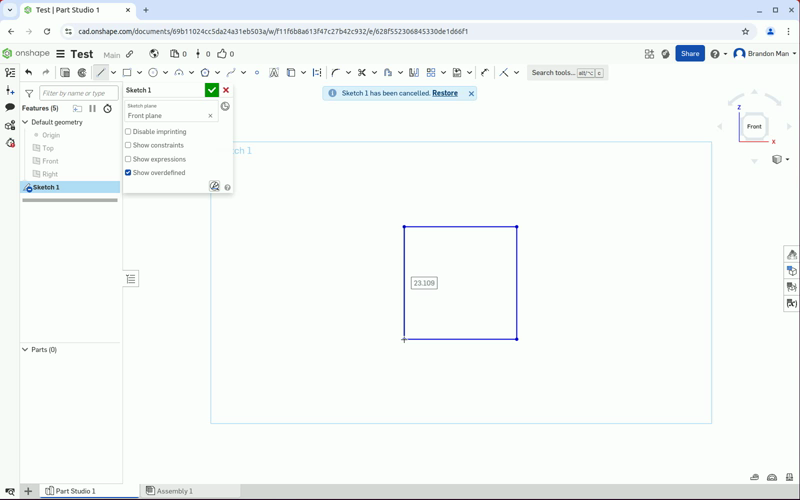
key(c)
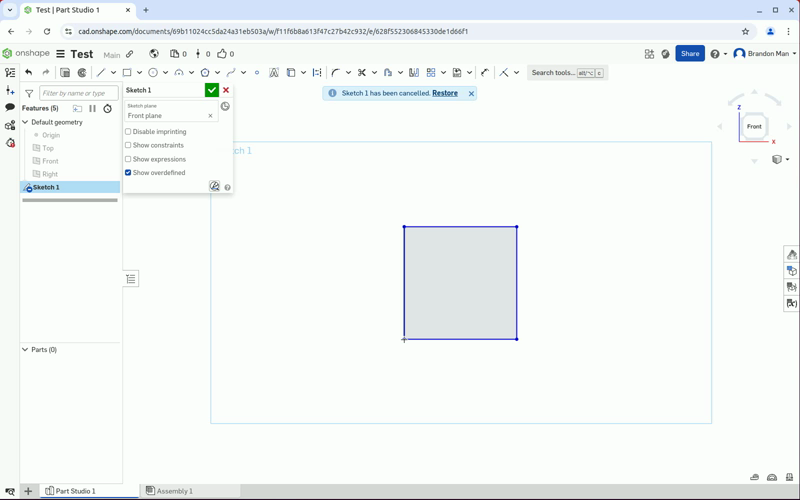
key_down(shift)
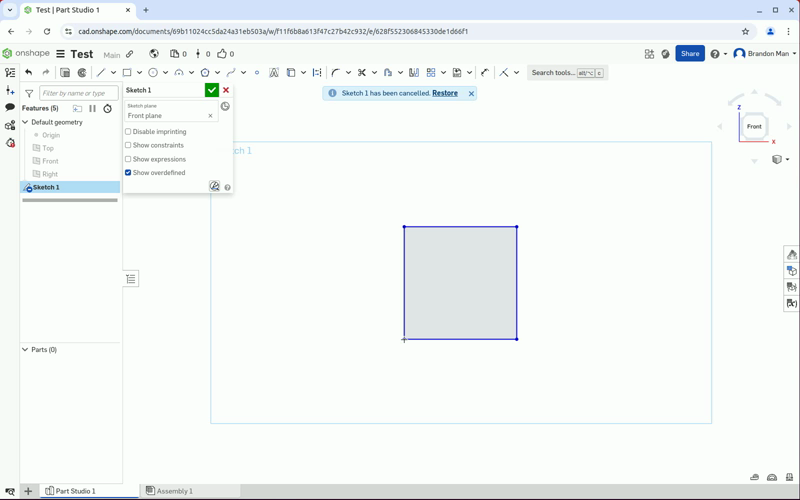
mouse_move(461, 282)
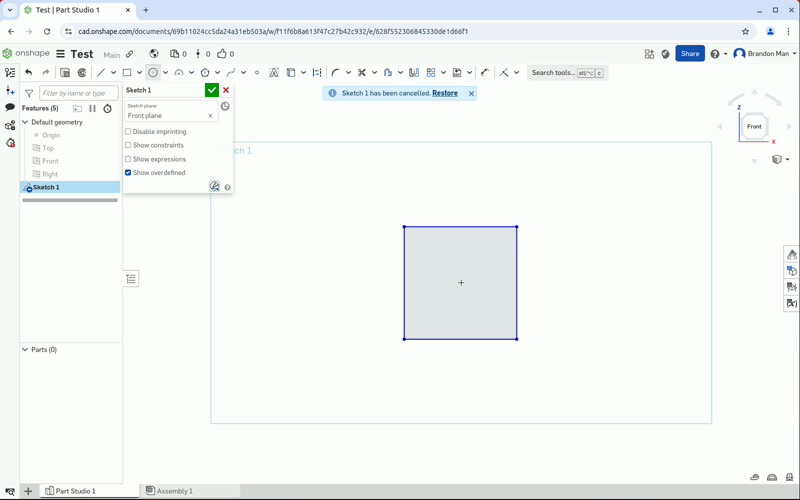
click(461, 282)
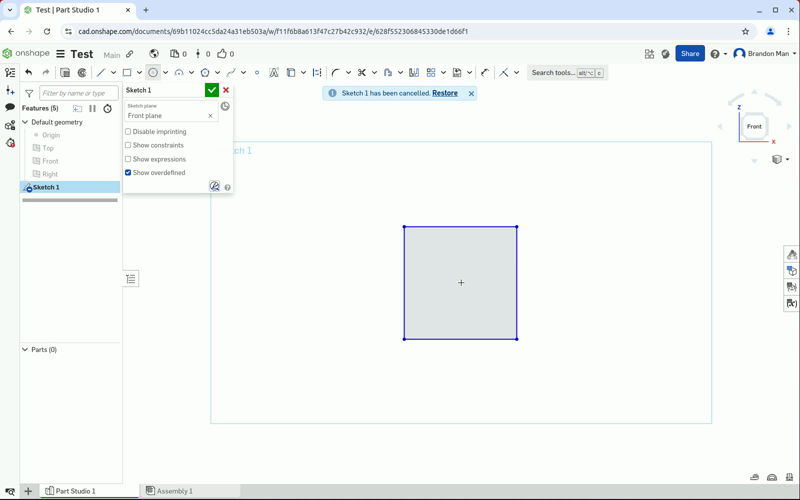
key_up(shift)
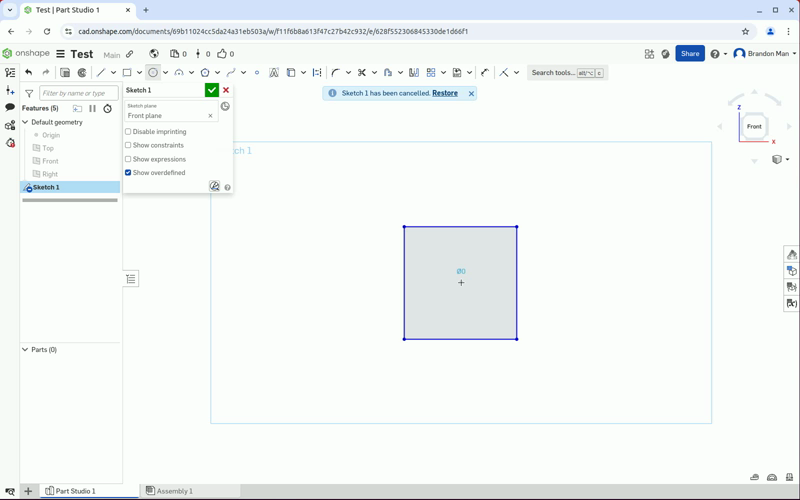
mouse_move(493, 282)
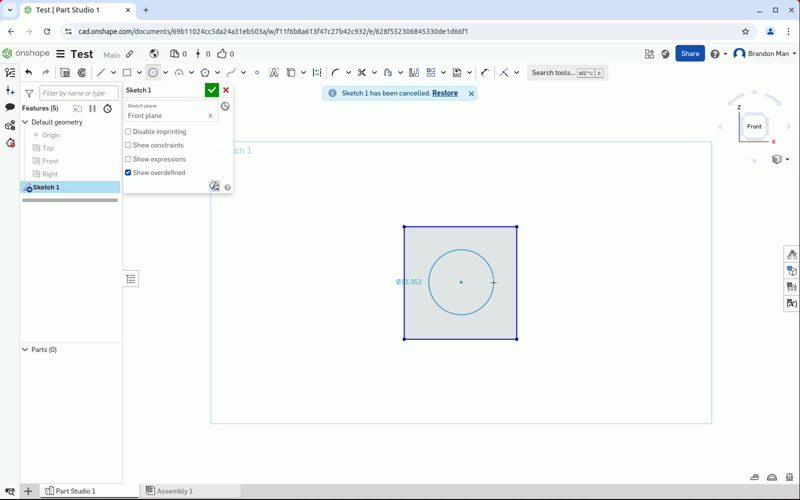
click(493, 282)
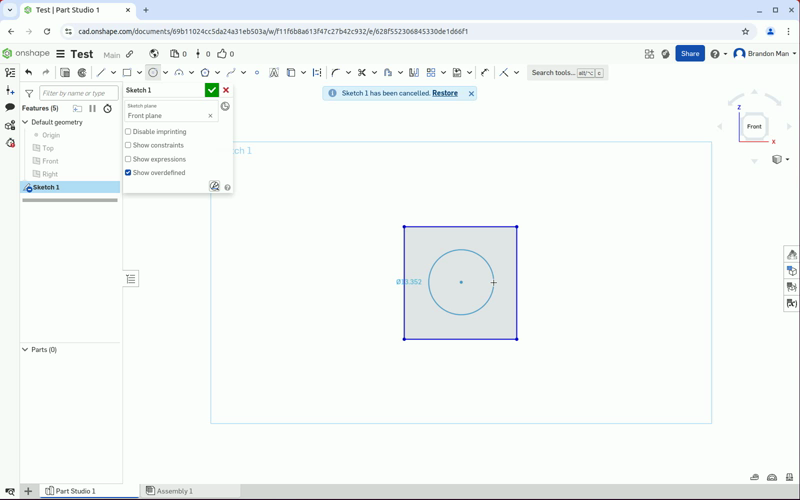
key(esc)
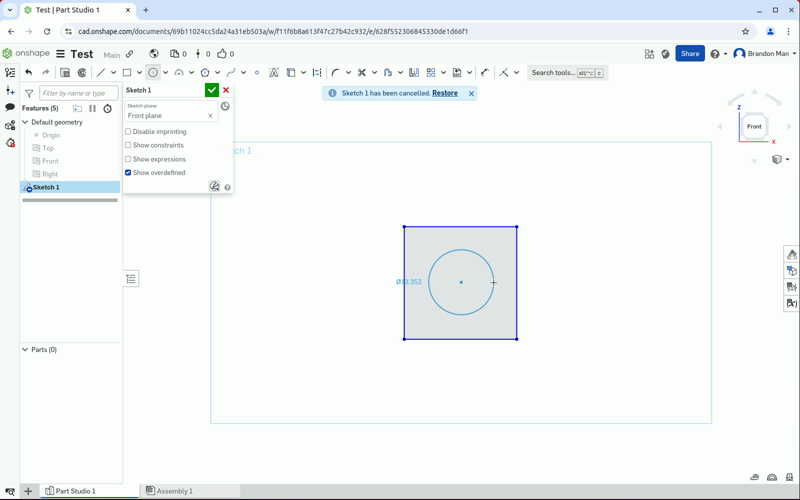
mouse_move(432, 252)
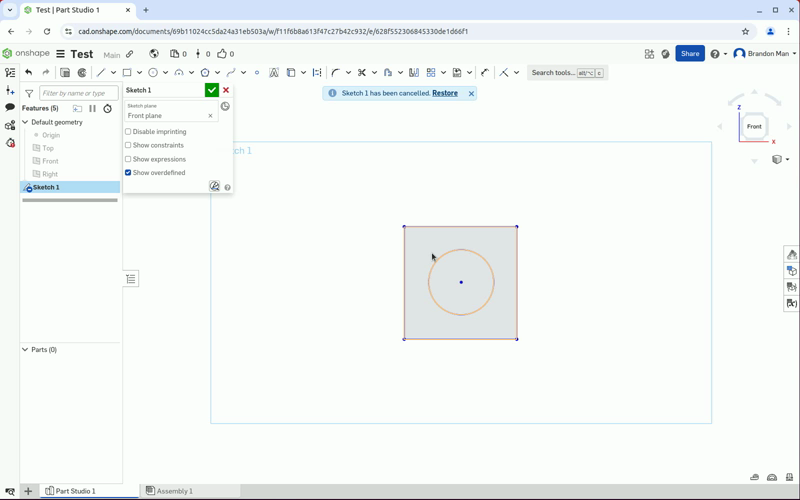
click(432, 252)
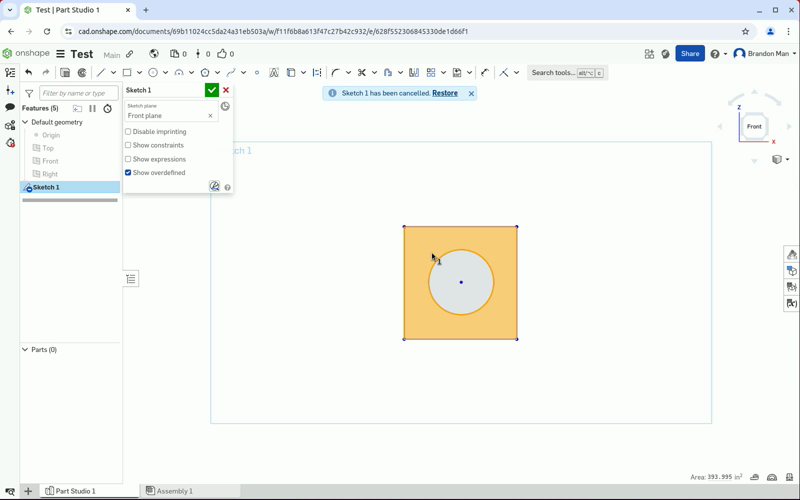
mouse_move(73, 352)
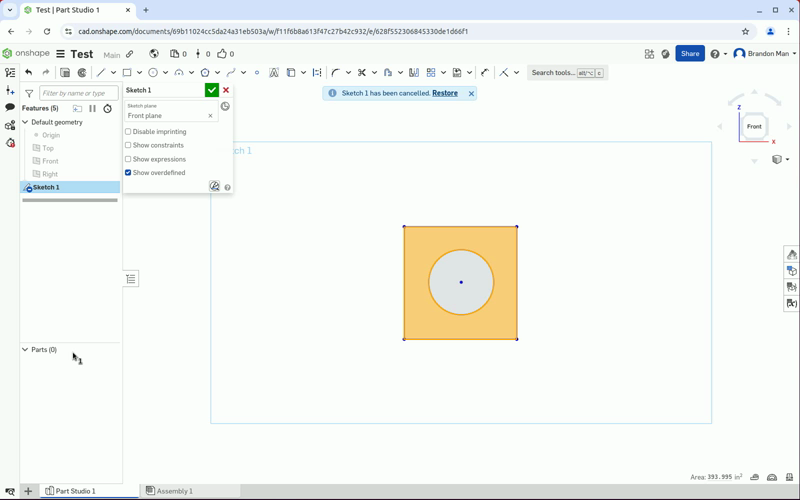
key(shift+y)
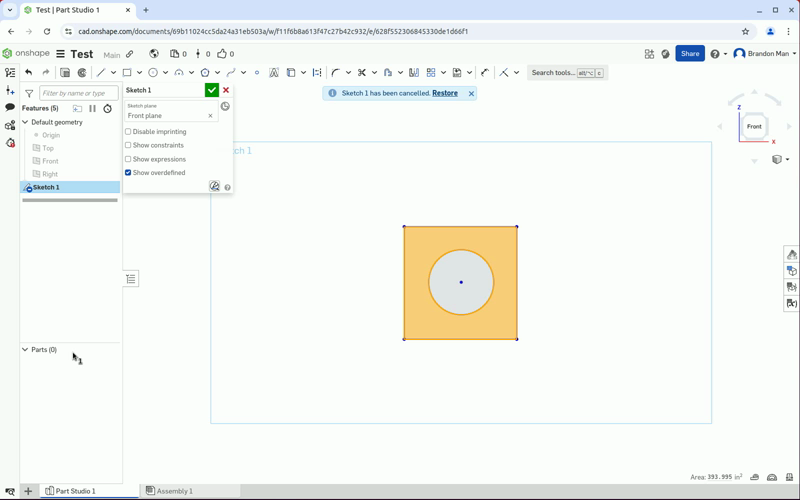
key(shift+e)
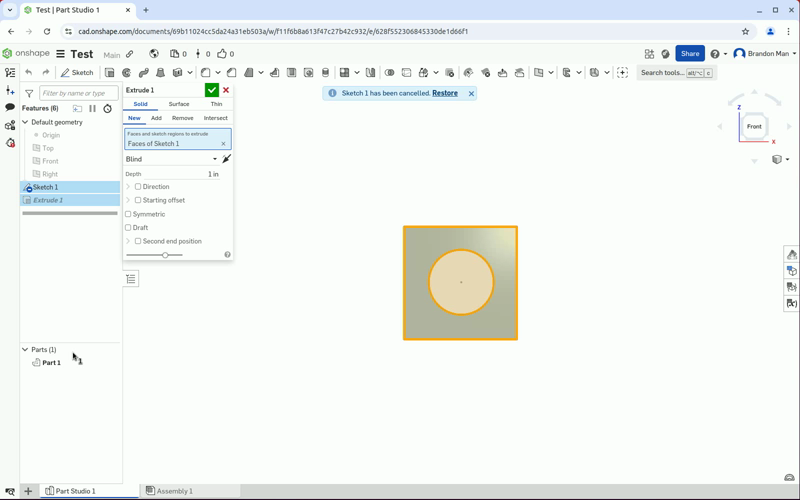
mouse_move(143, 106)
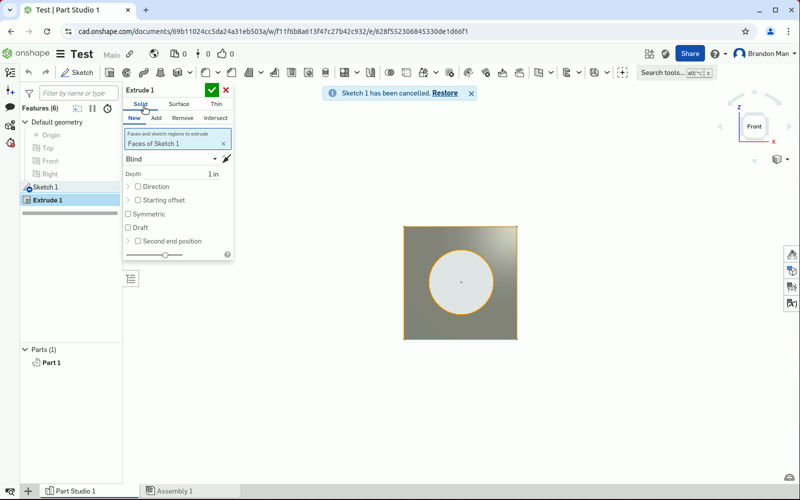
click(143, 106)
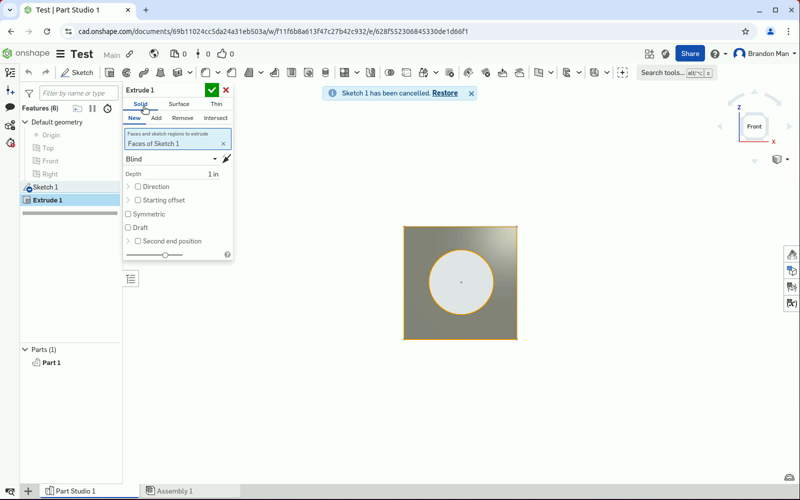
mouse_move(137, 120)
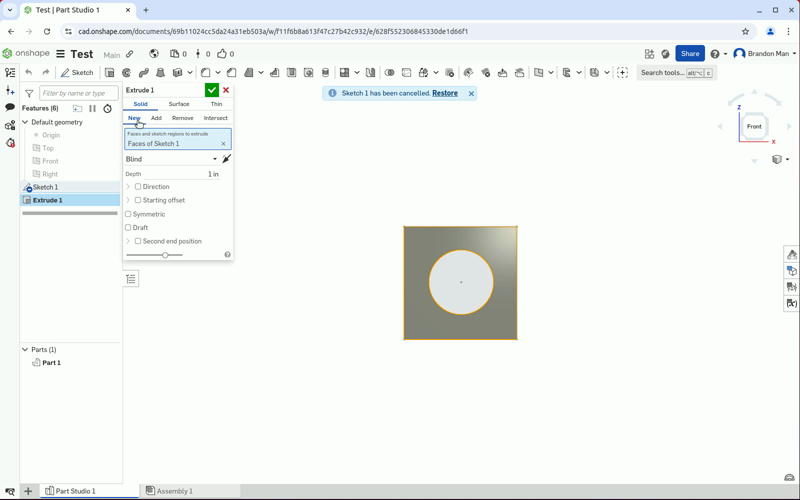
click(137, 120)
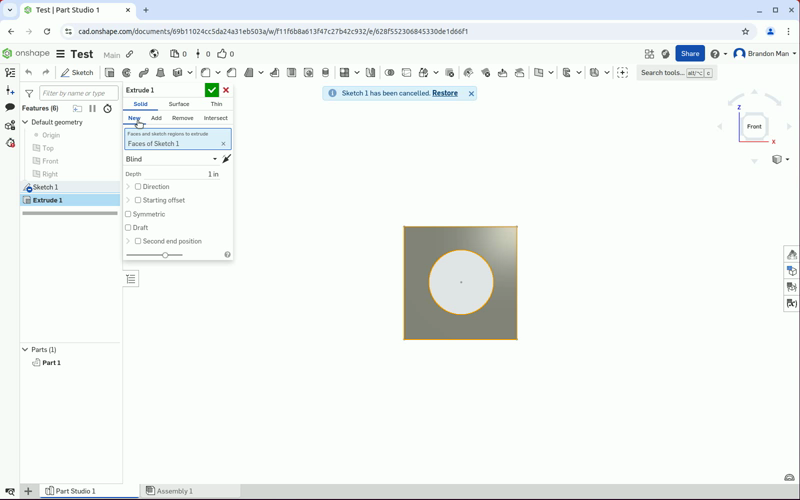
key(tab, 4)
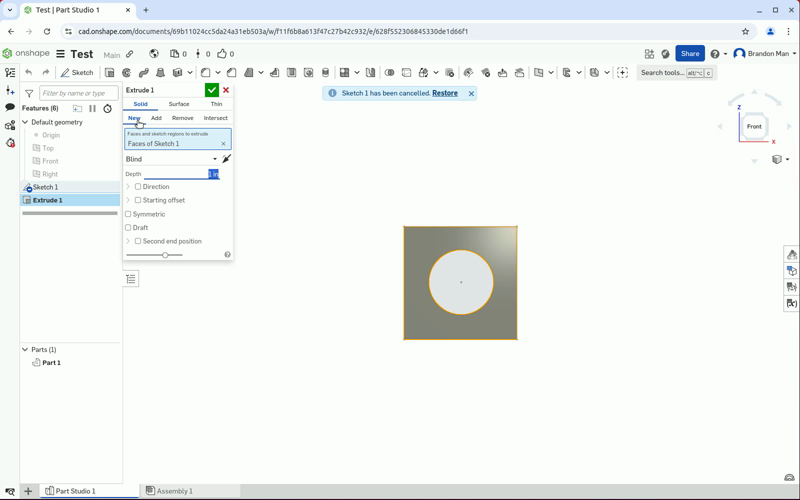
text(23.108)
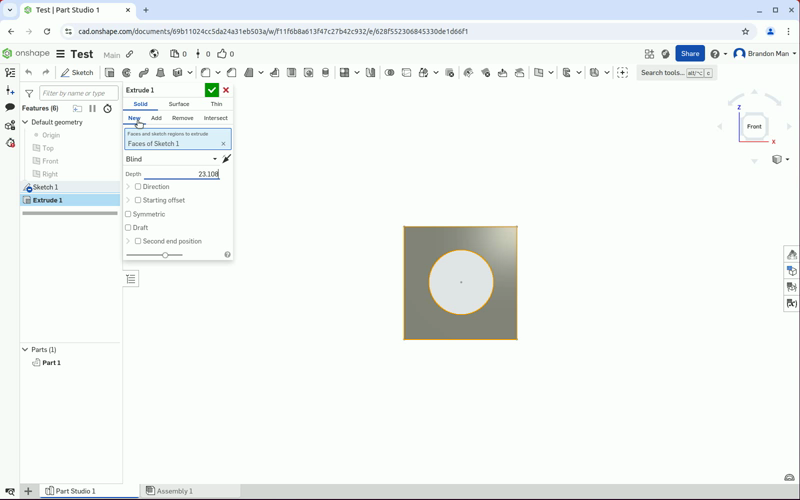
key(enter)
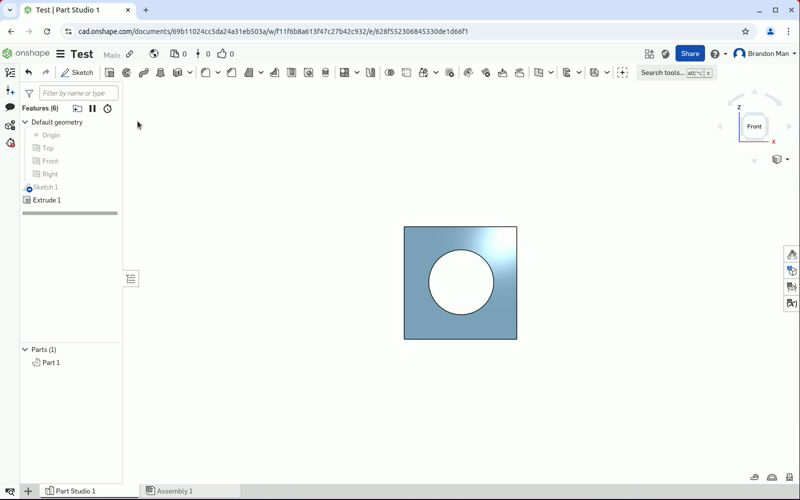
key(shift+h)
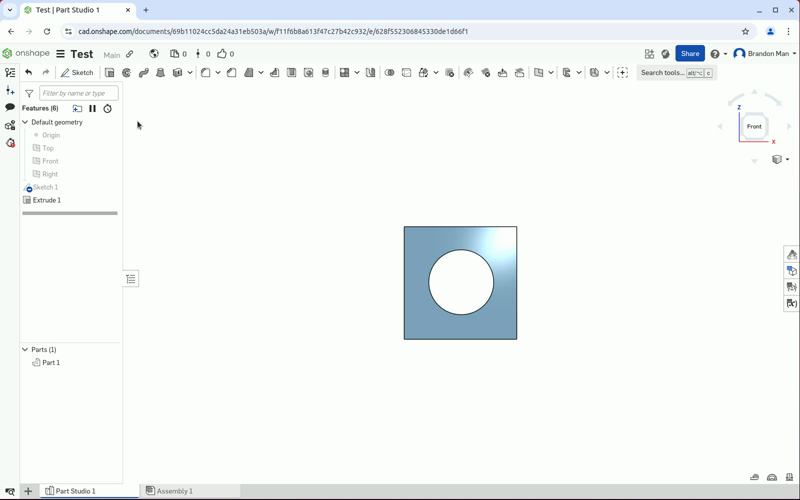
key(shift+h)
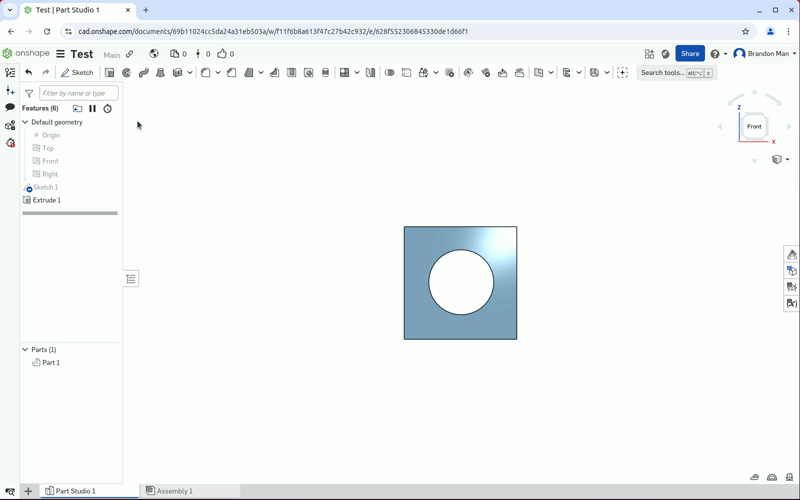
mouse_move(73, 189)
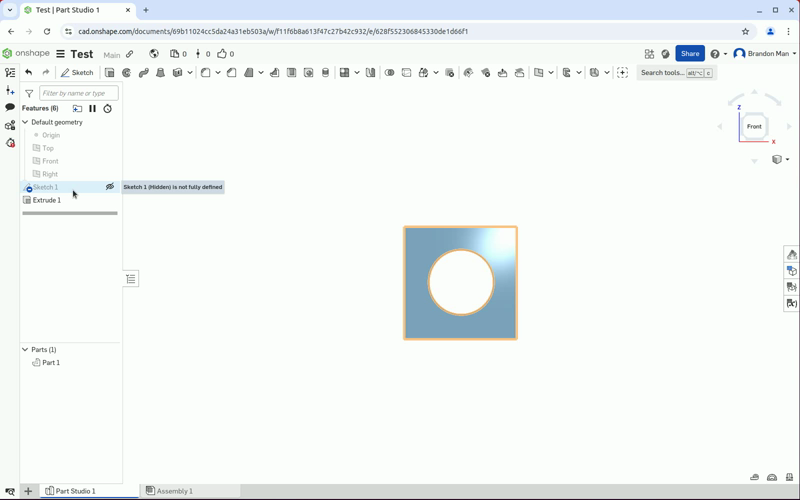
click(73, 189)
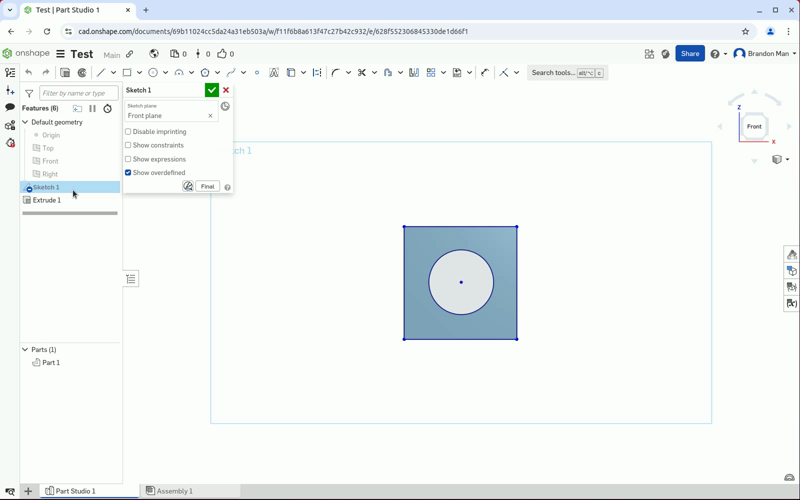
mouse_move(229, 92)
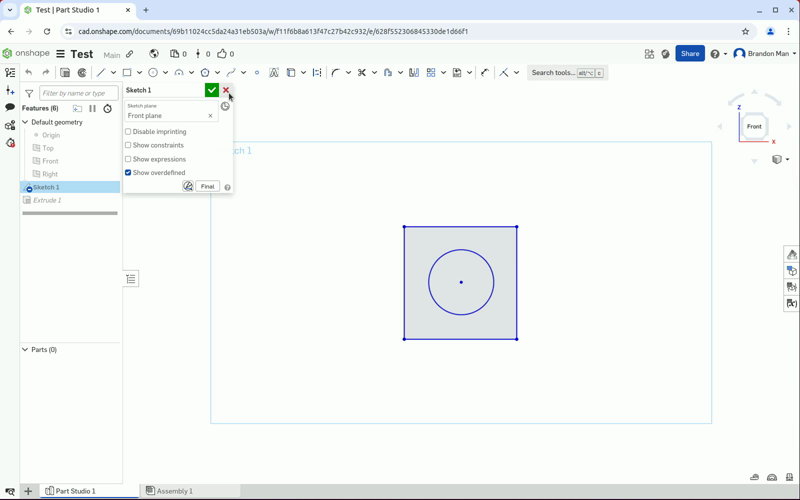
click(229, 92)
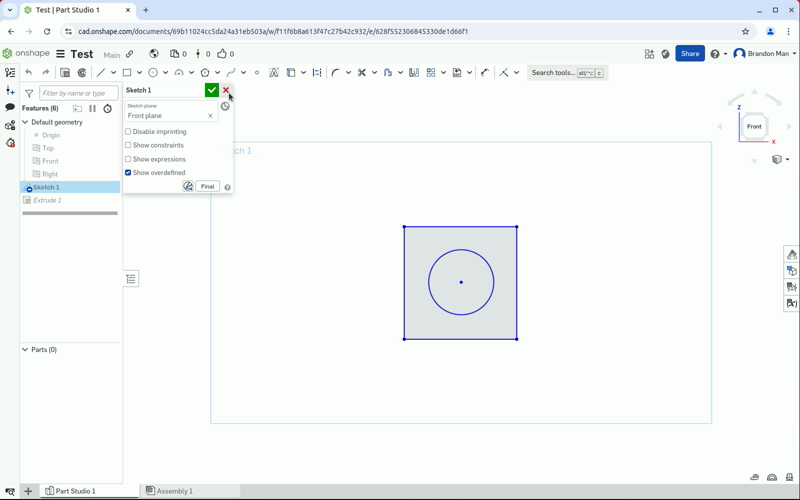
key(shift+s)
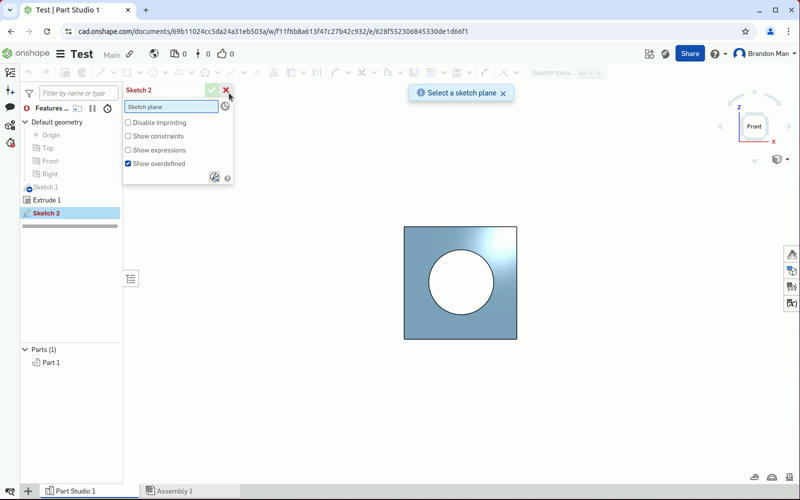
mouse_move(73, 163)
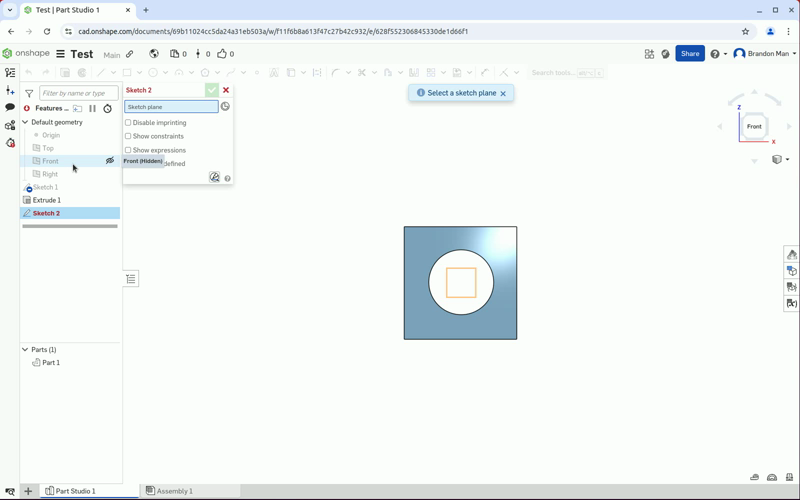
click(73, 163)
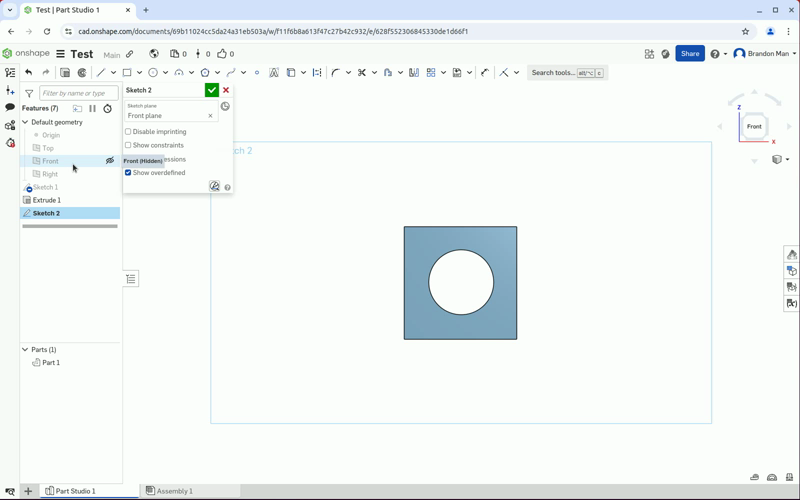
mouse_move(73, 352)
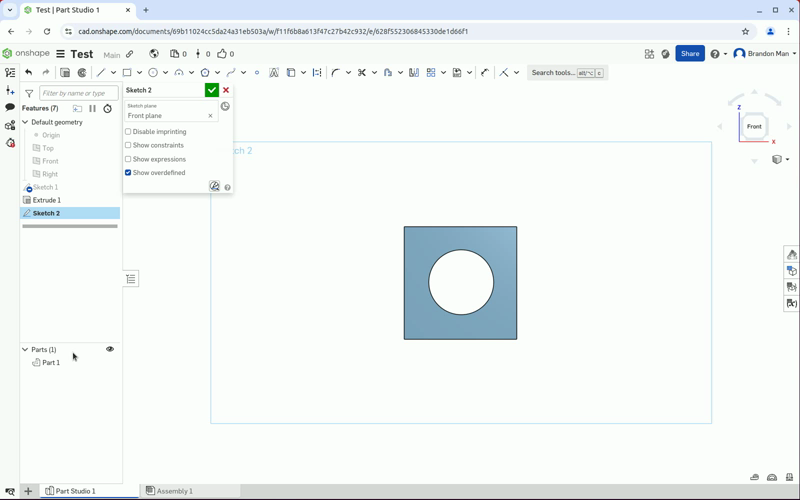
key(y)
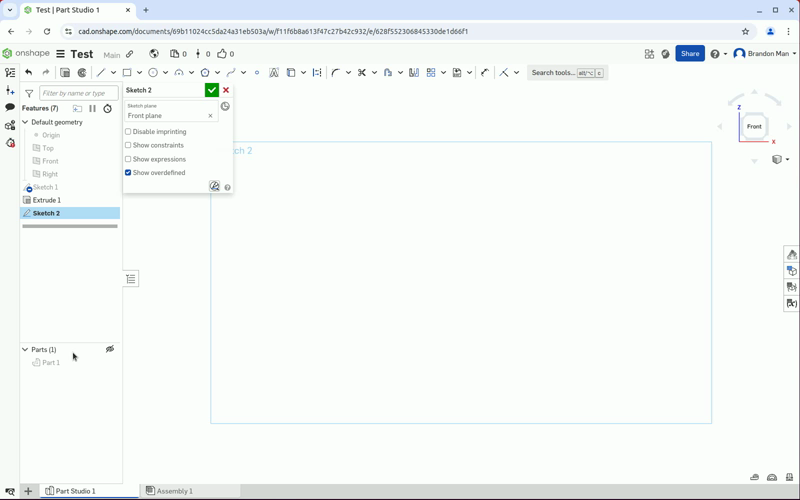
key(c)
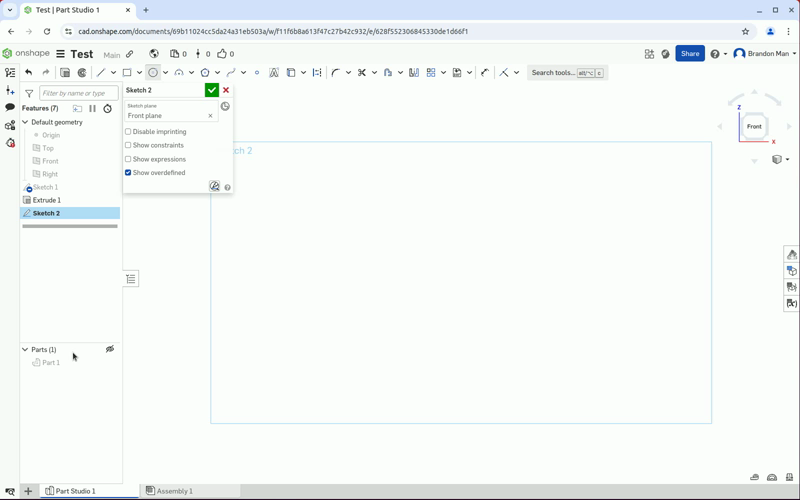
key_down(shift)
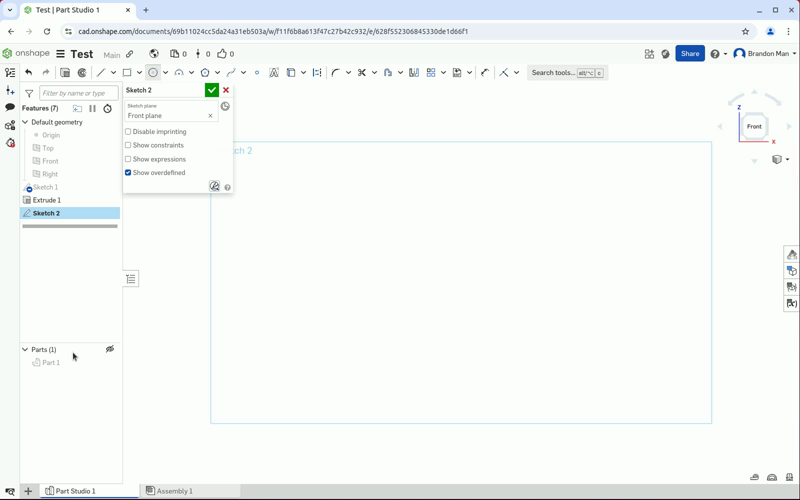
mouse_move(461, 282)
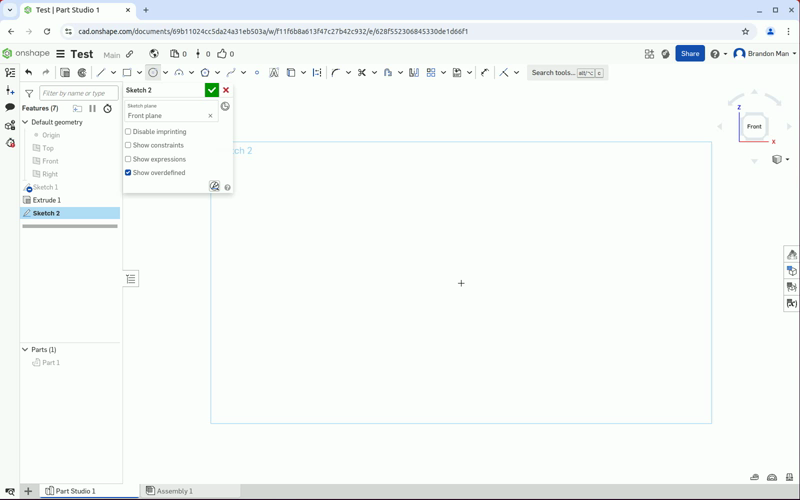
click(461, 282)
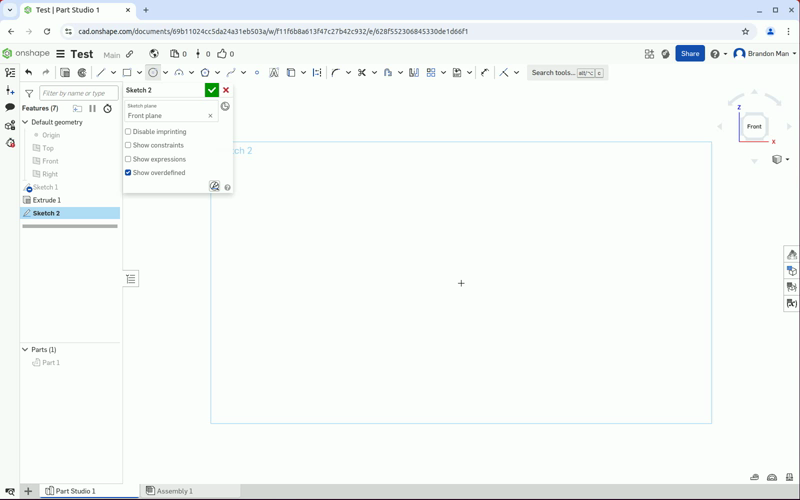
key_up(shift)
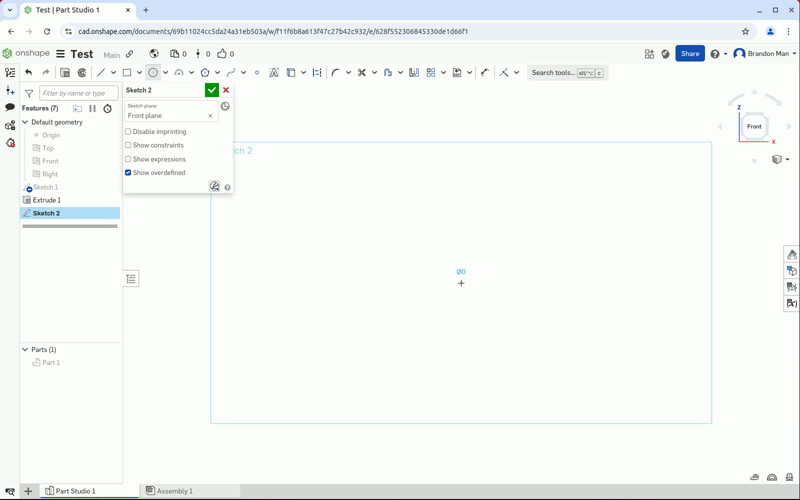
mouse_move(493, 282)
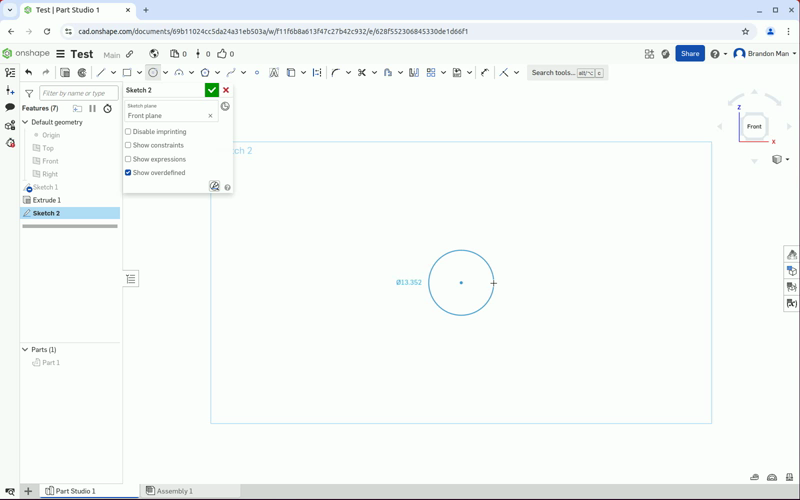
click(493, 282)
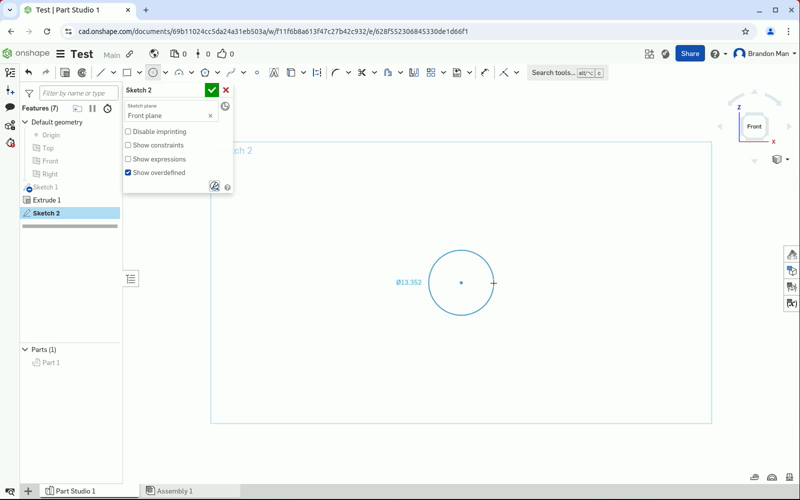
key(esc)
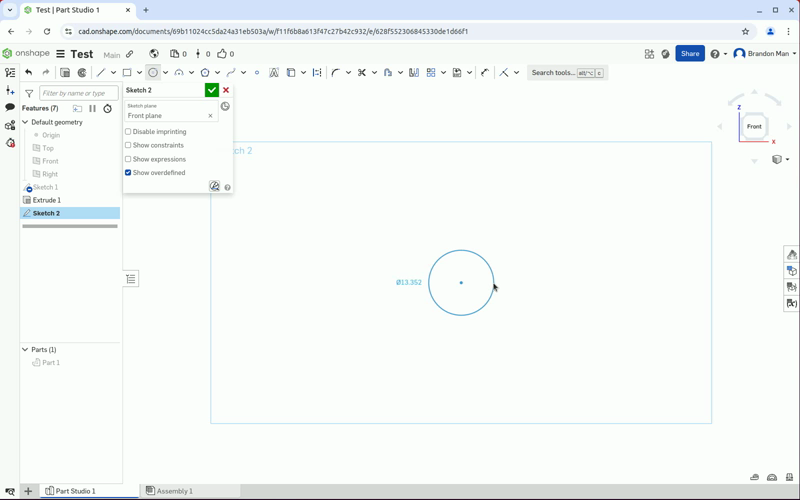
key(c)
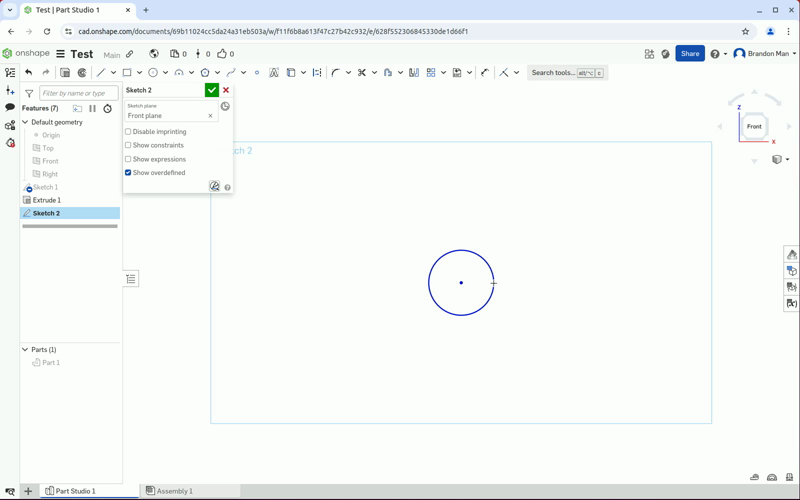
key_down(shift)
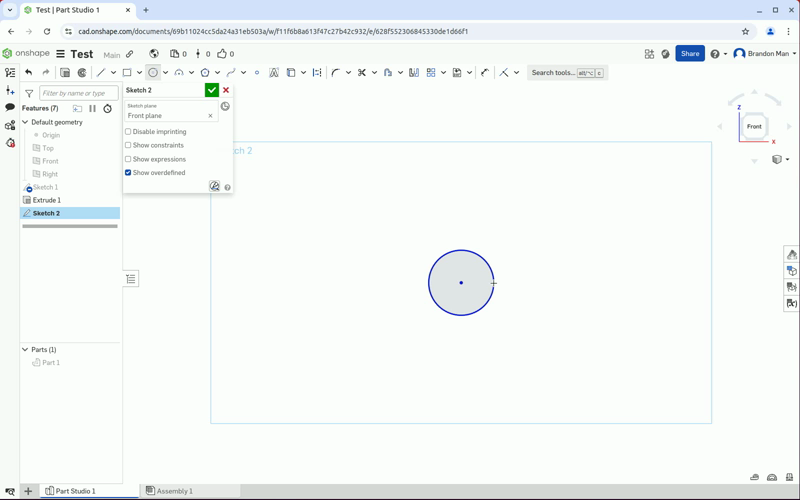
mouse_move(461, 282)
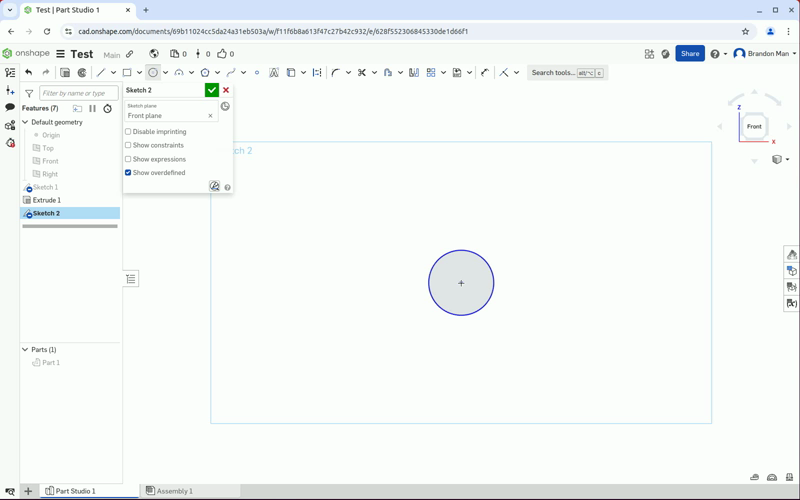
click(461, 282)
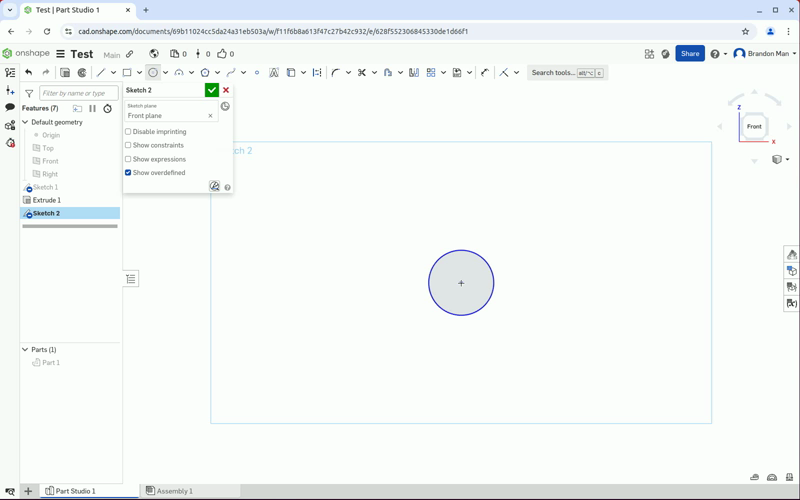
key_up(shift)
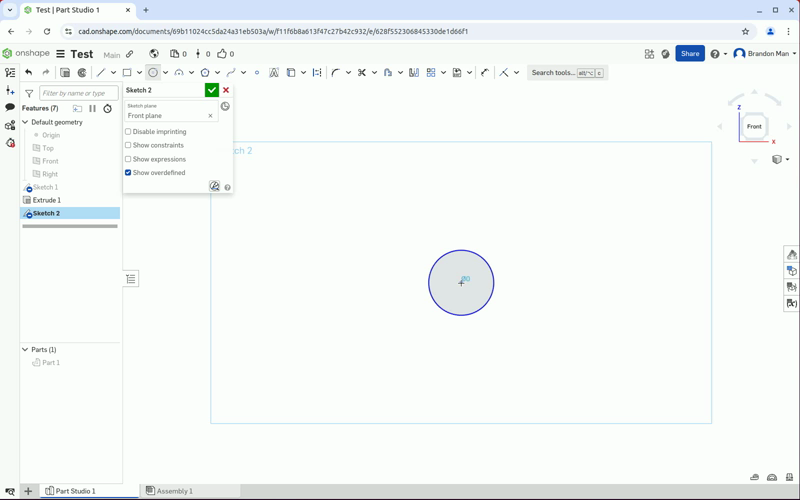
mouse_move(481, 282)
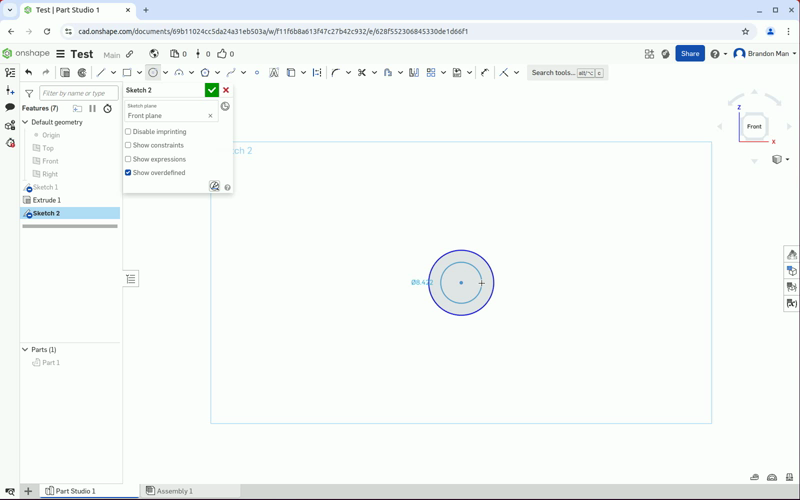
click(481, 282)
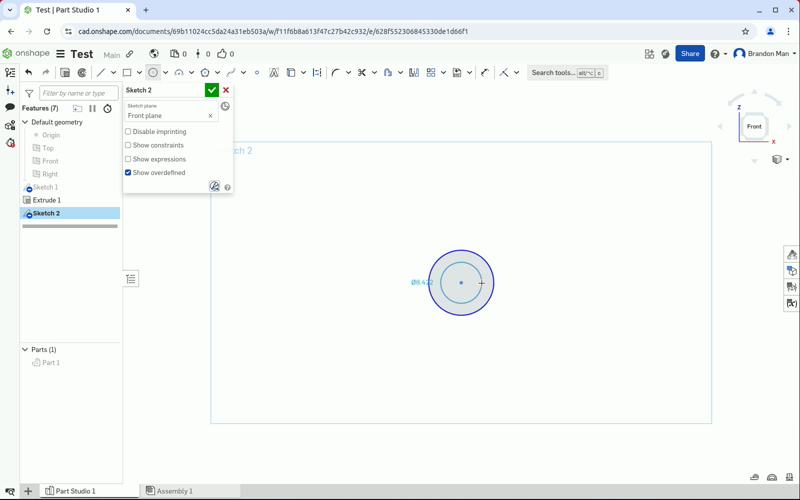
key(esc)
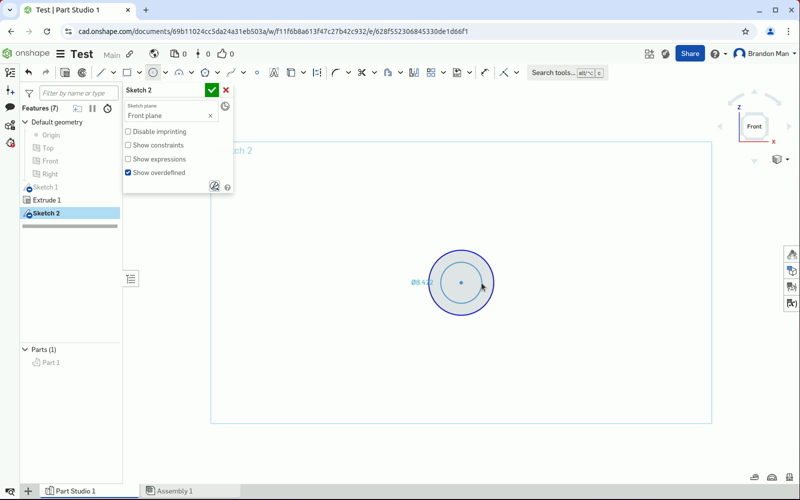
mouse_move(457, 312)
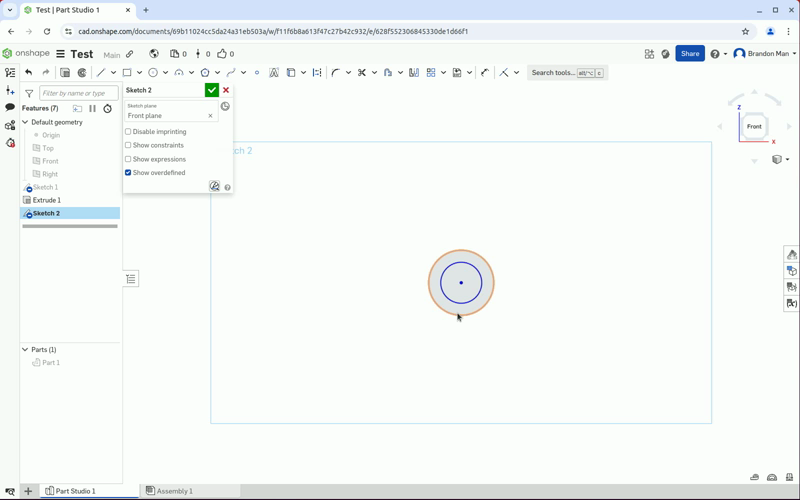
click(457, 312)
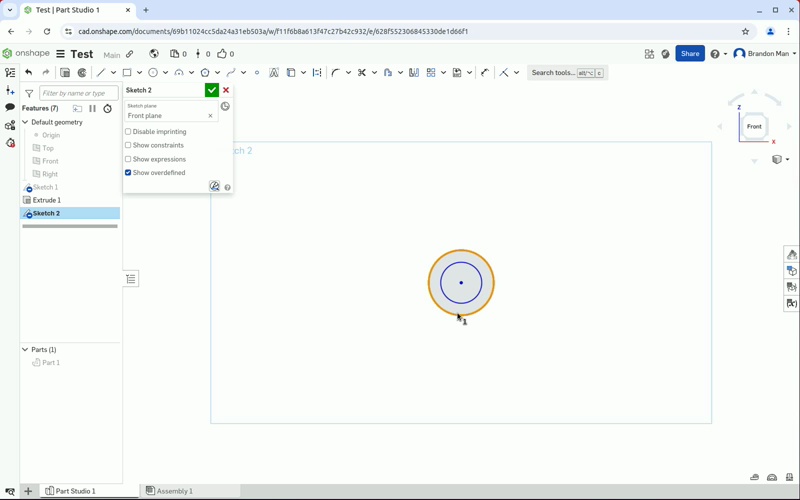
mouse_move(73, 352)
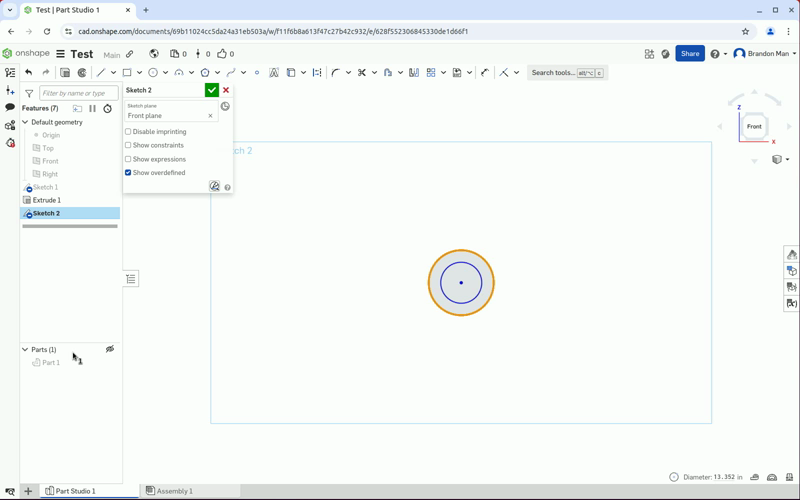
key(shift+y)
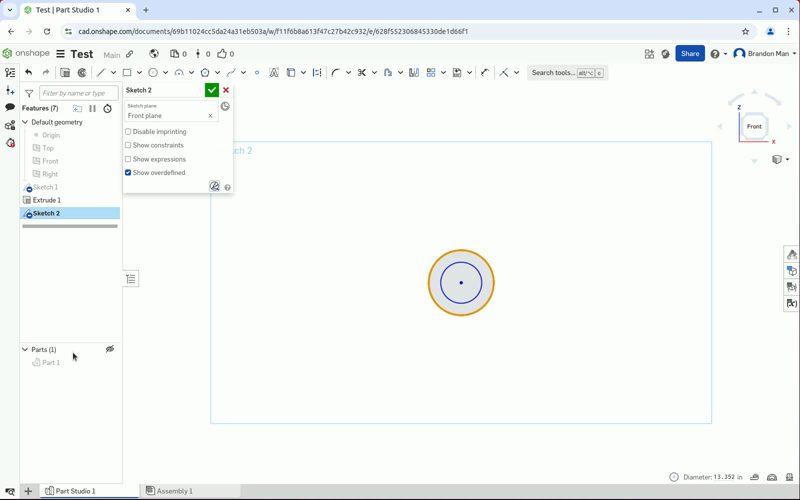
key(shift+e)
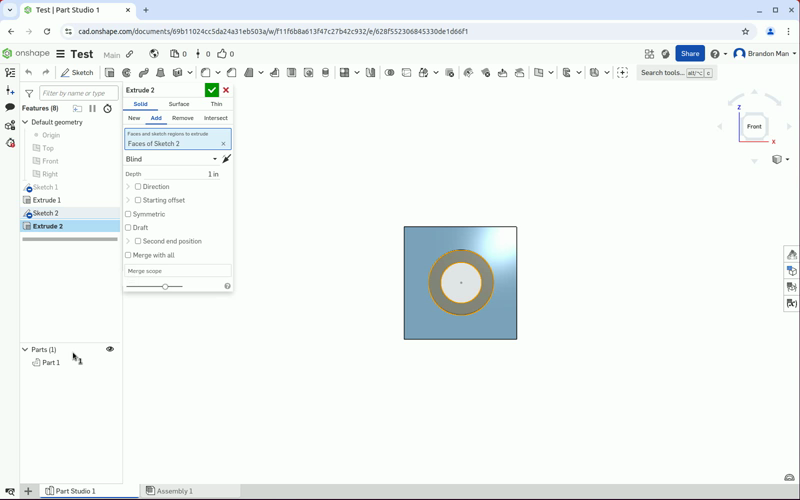
mouse_move(143, 106)
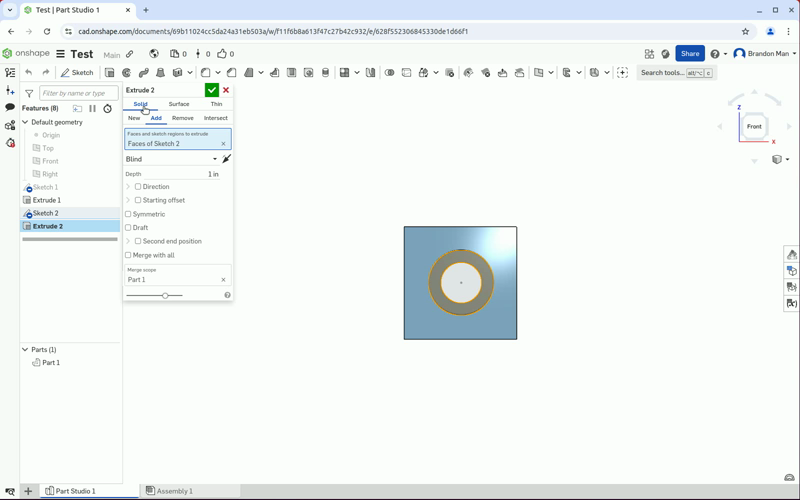
click(143, 106)
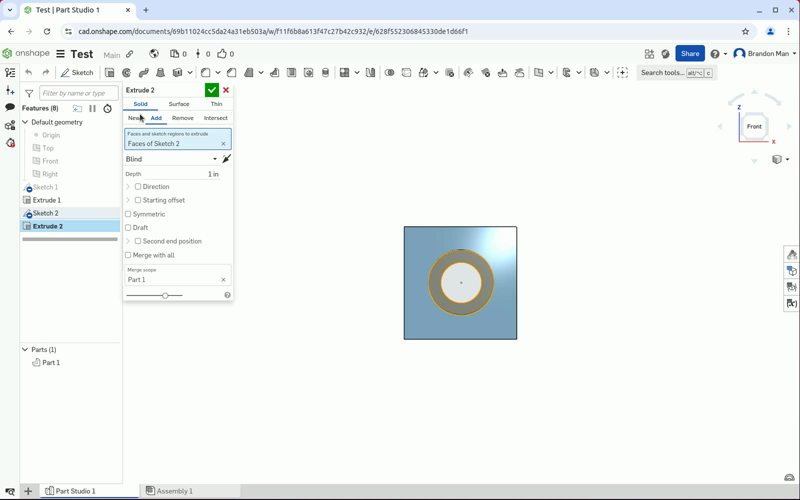
mouse_move(137, 120)
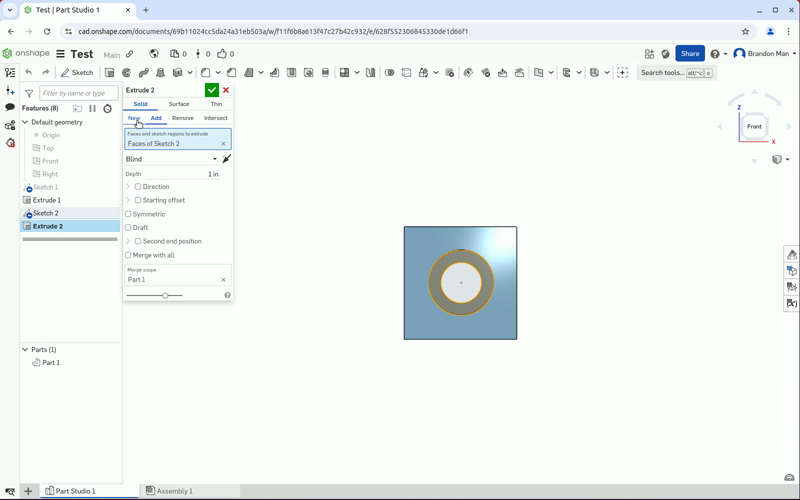
click(137, 120)
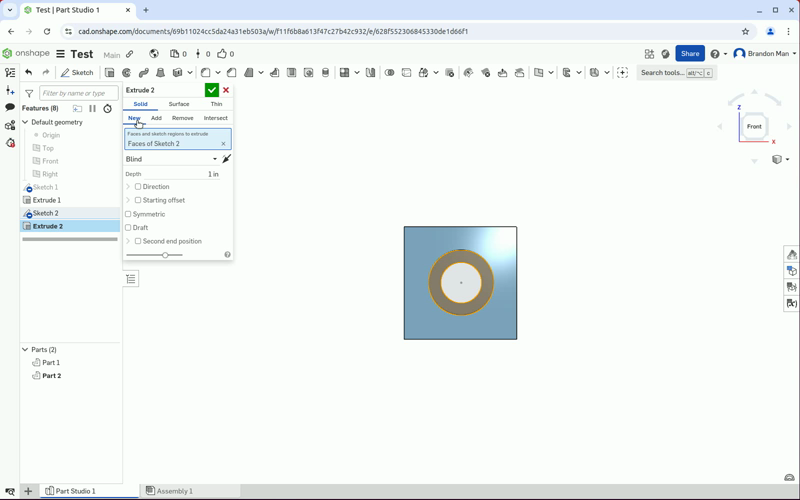
key(tab, 4)
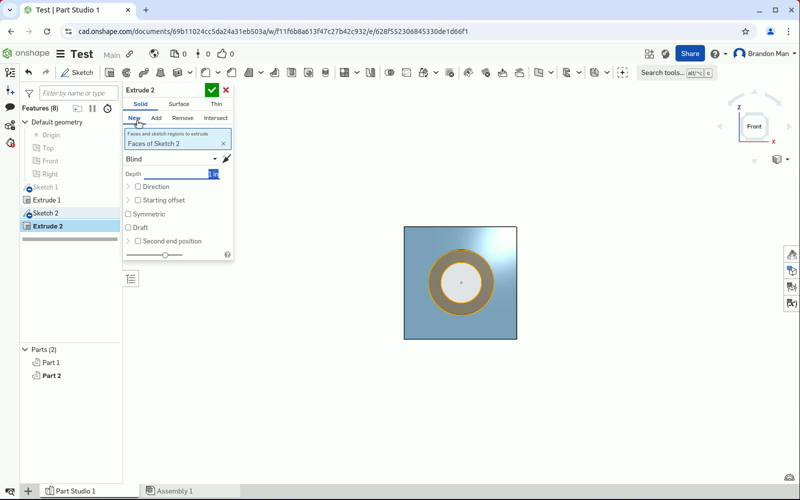
text(23.108)
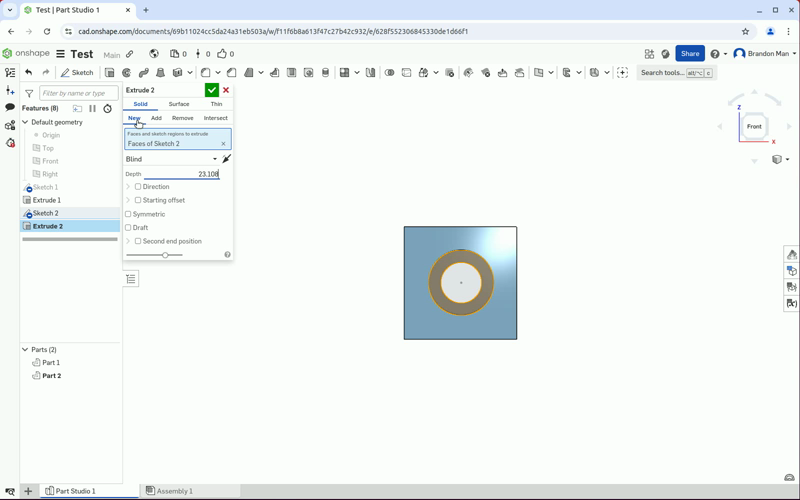
key(tab, 3)
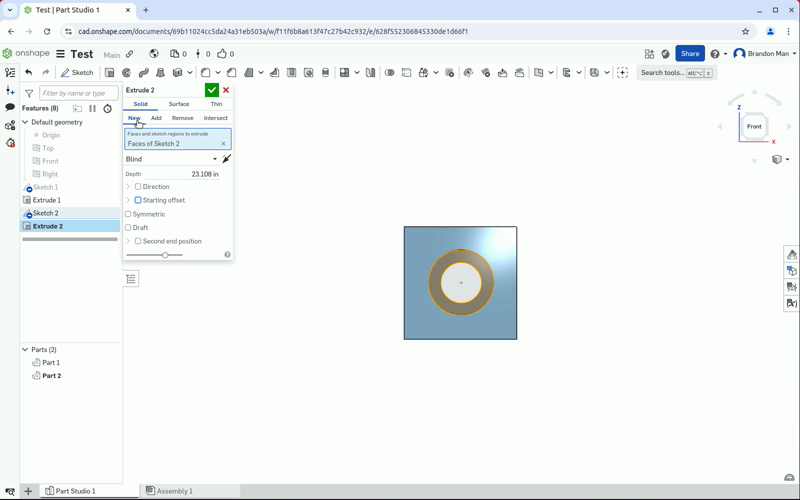
key(tab, 2)
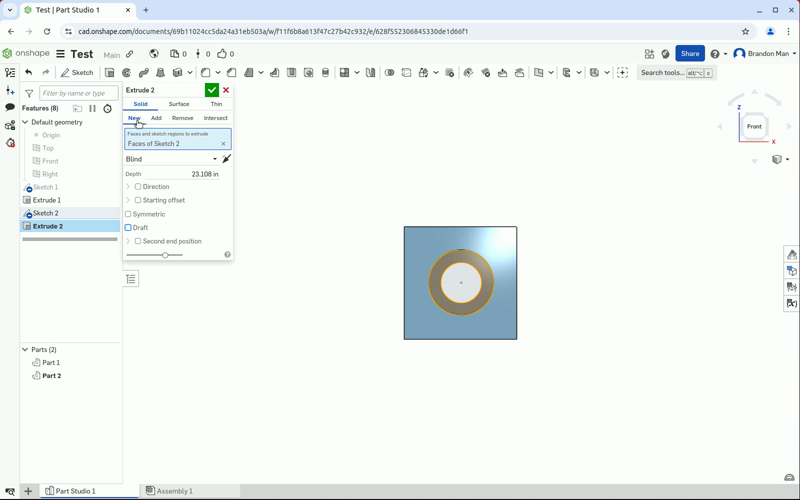
key(space)
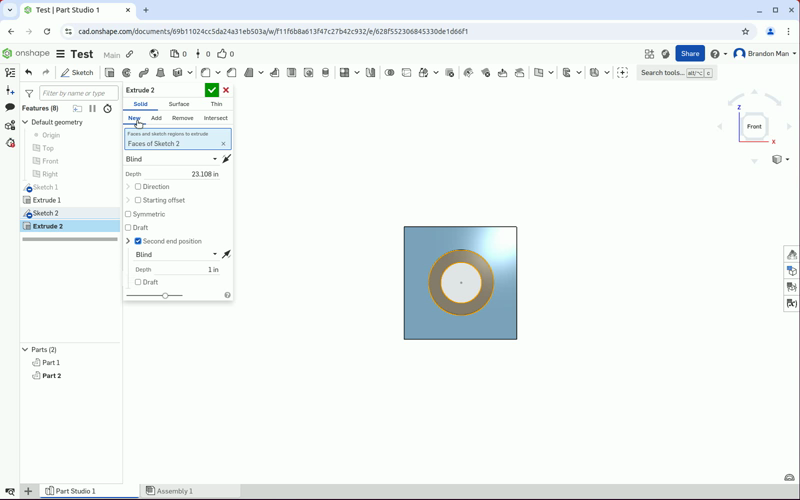
key(tab, 3)
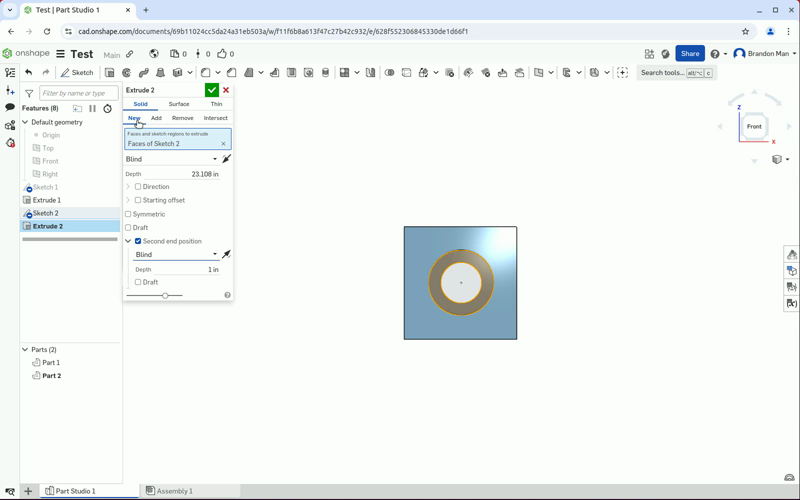
text(20.22)
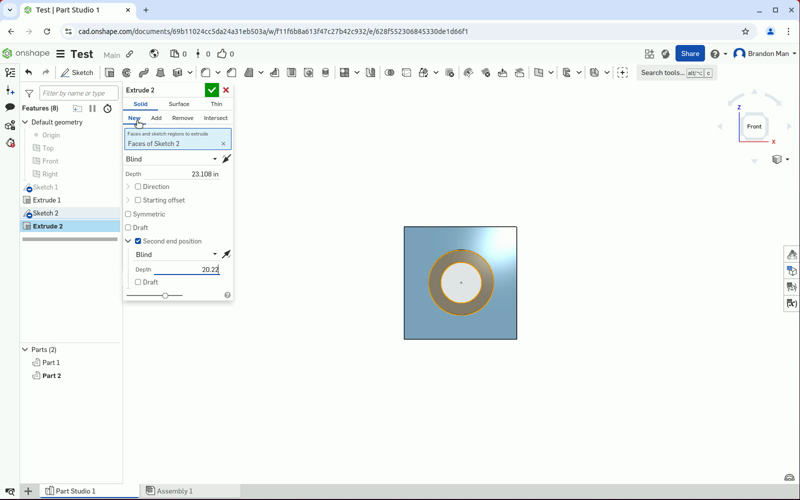
key(enter)
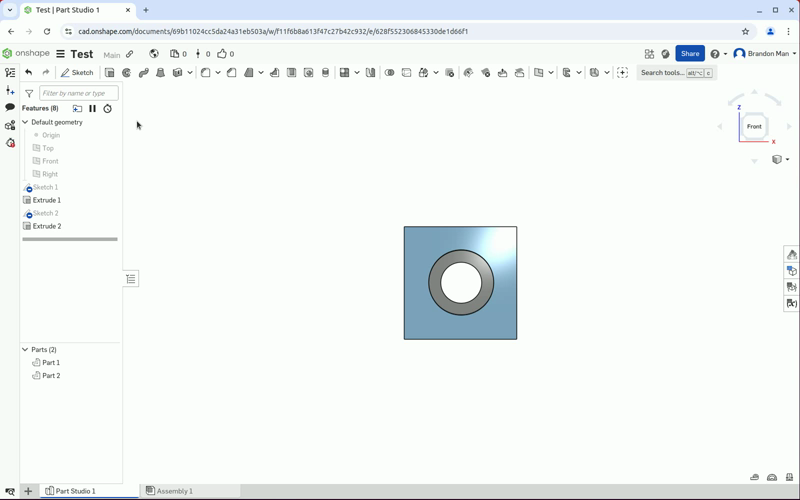
key(shift+h)
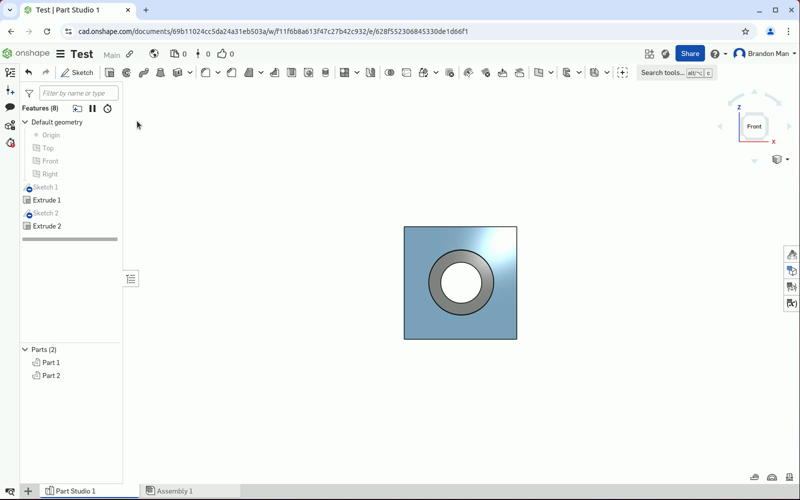
key(shift+h)
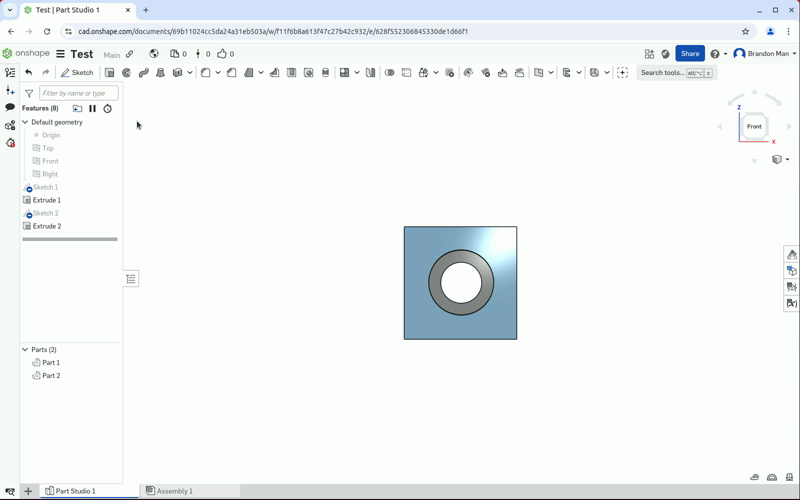
mouse_move(73, 189)
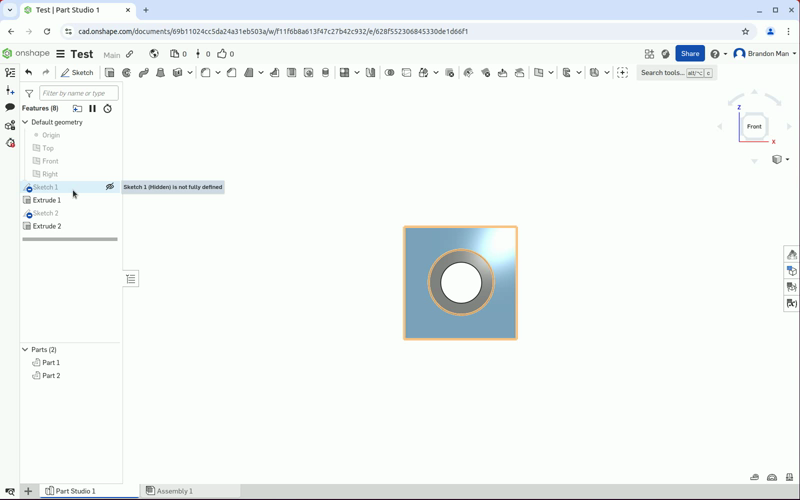
click(73, 189)
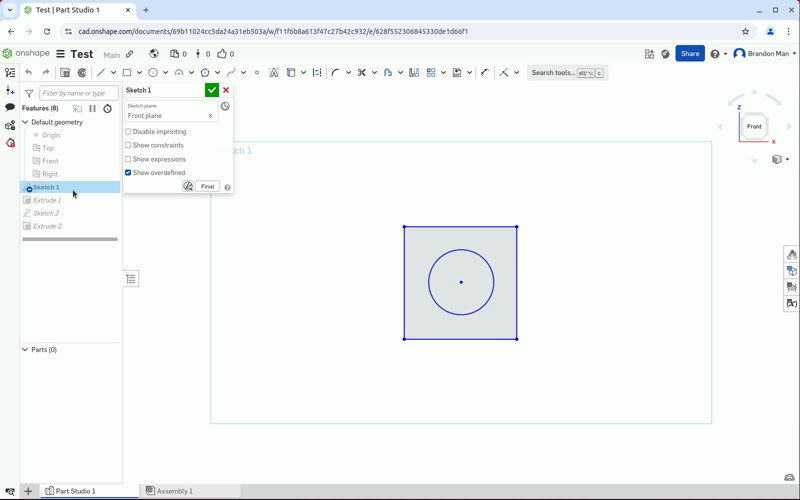
mouse_move(229, 92)
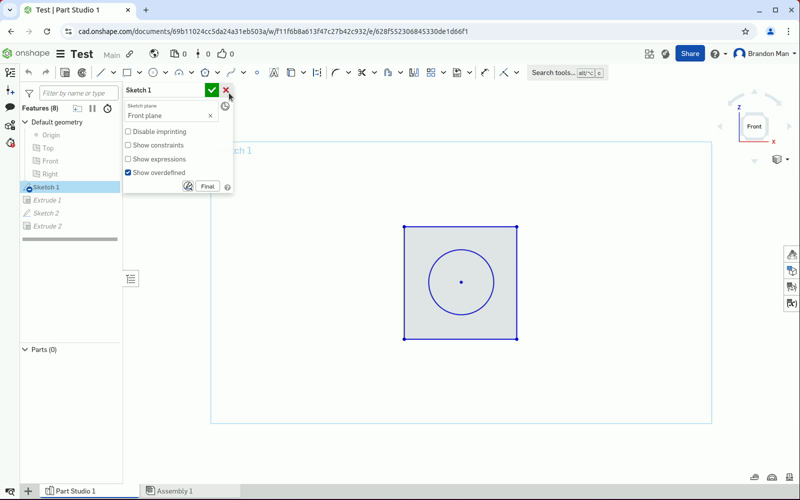
click(229, 92)
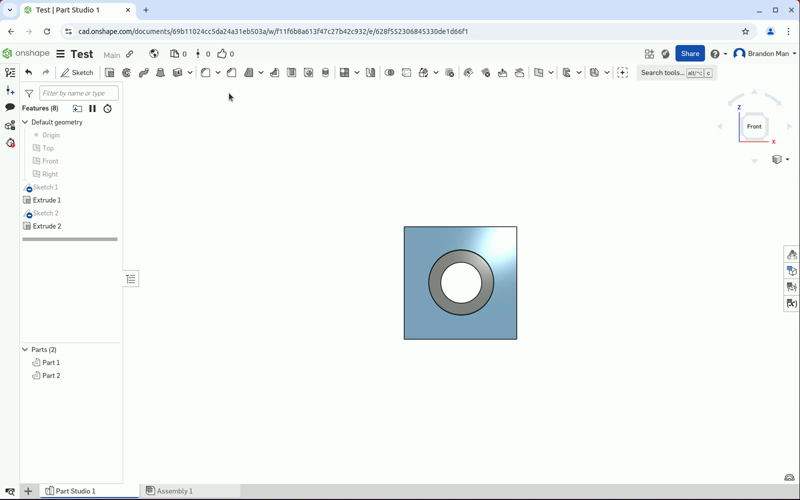
mouse_move(73, 352)
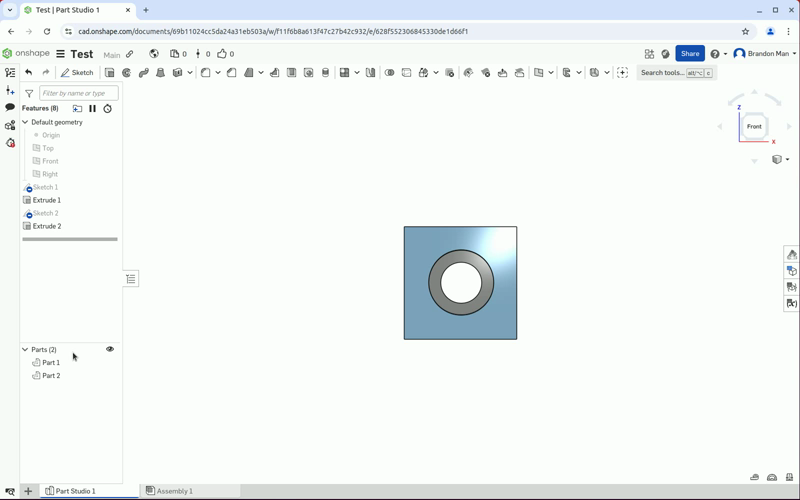
key(y)
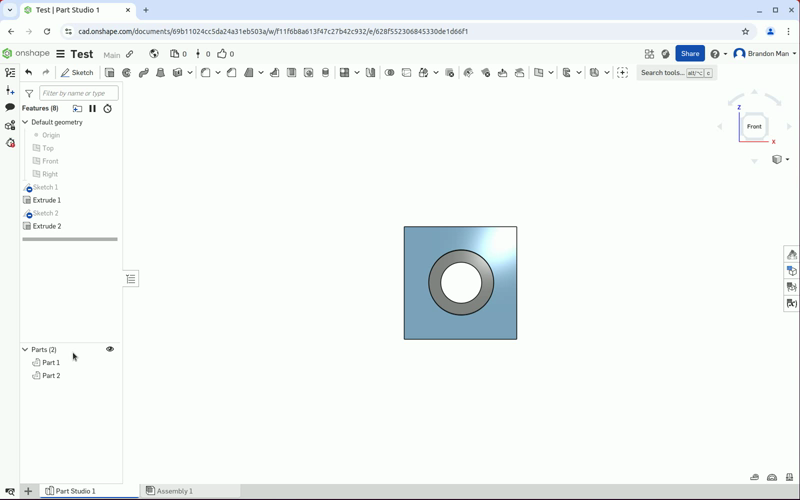
key(shift+p)
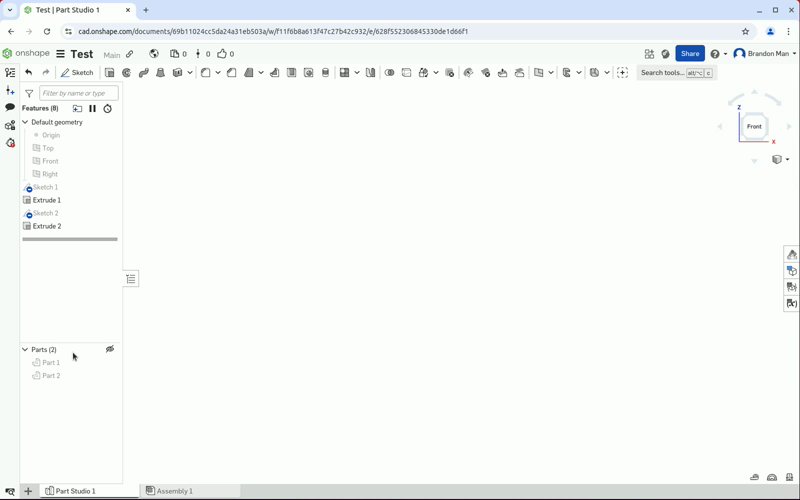
key(space)
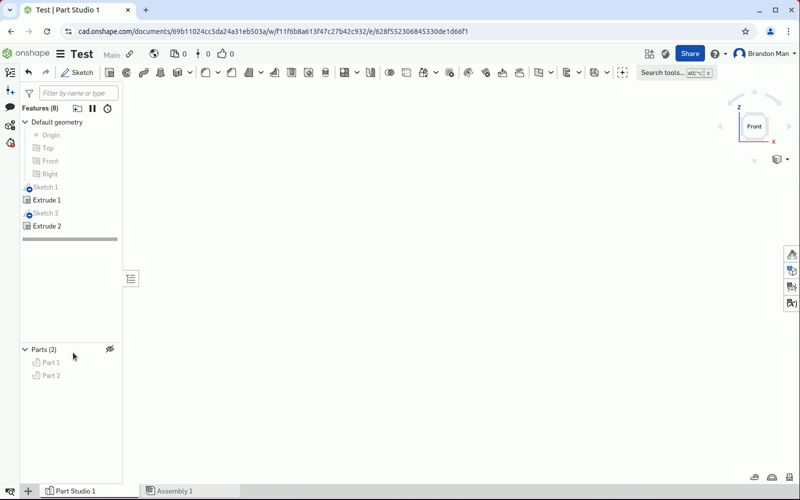
key_down(shift)
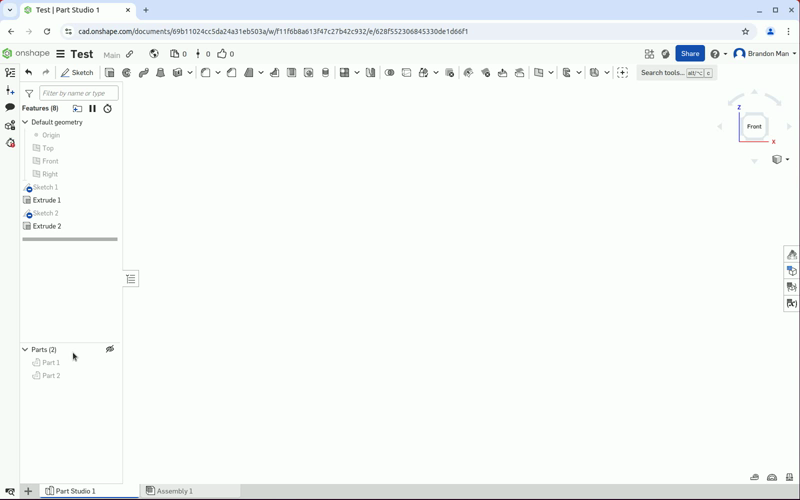
key(left)
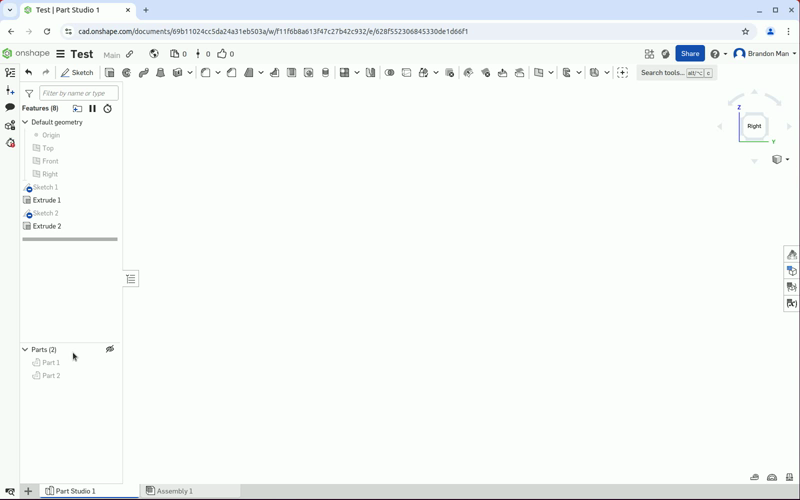
key_up(shift)
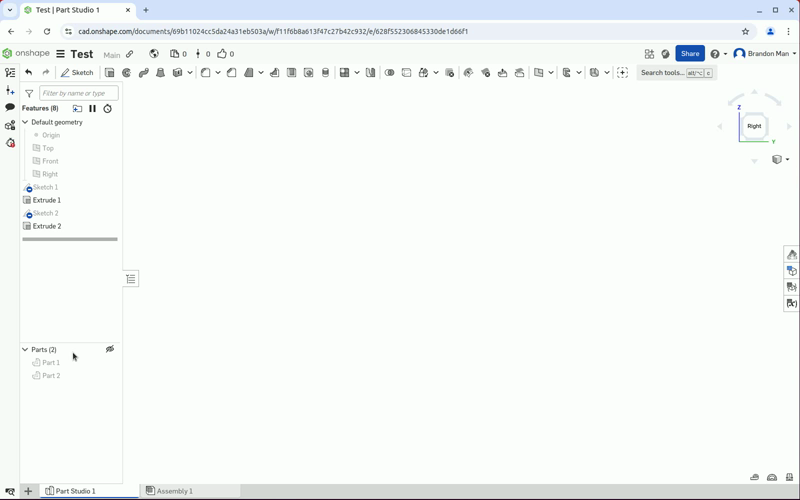
mouse_move(73, 352)
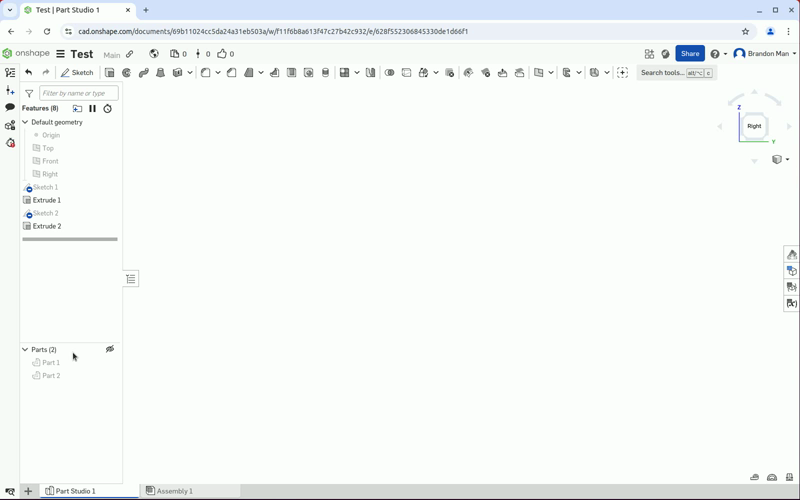
key(shift+y)
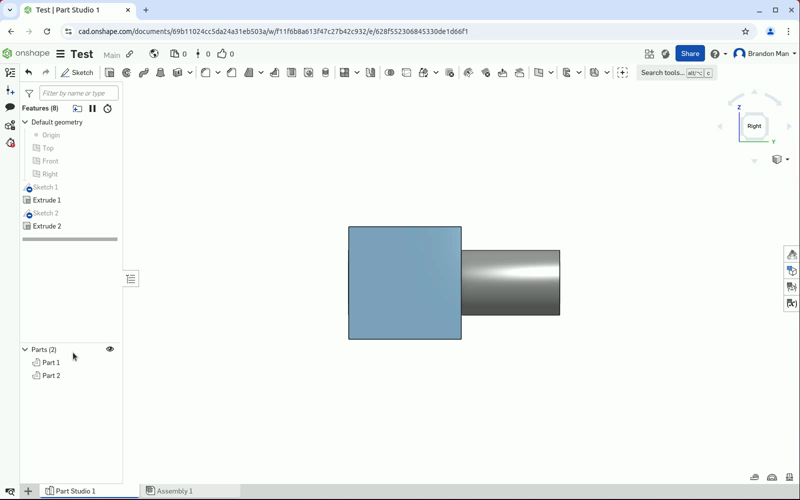
mouse_move(541, 75)
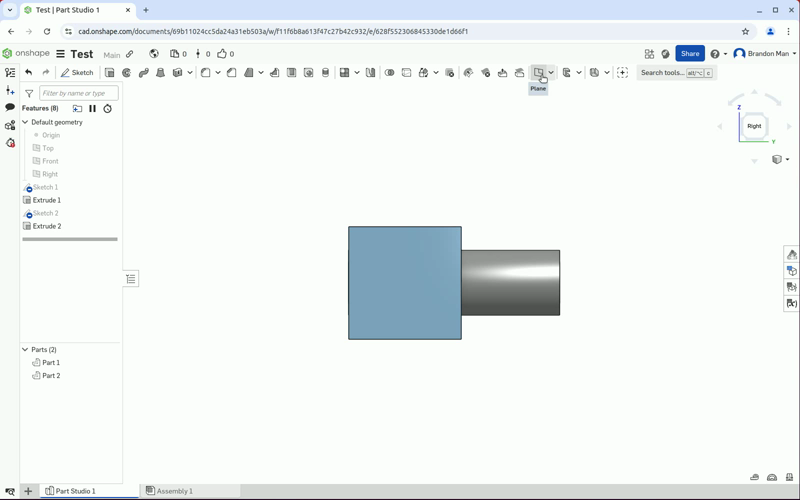
click(541, 75)
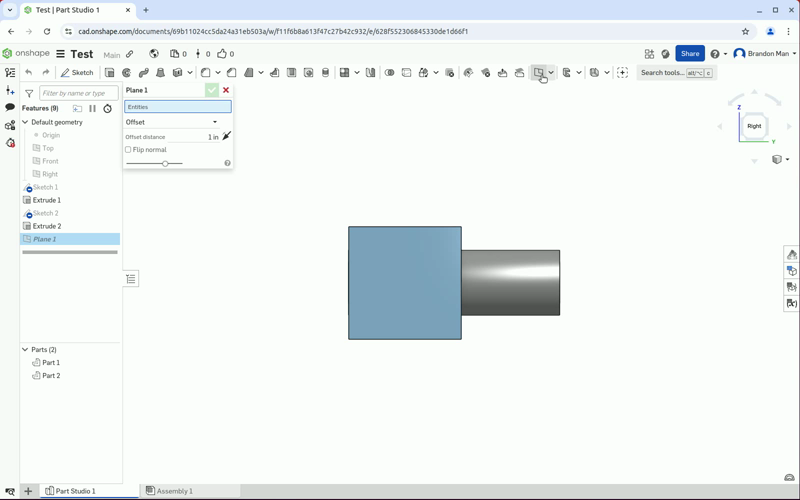
mouse_move(73, 176)
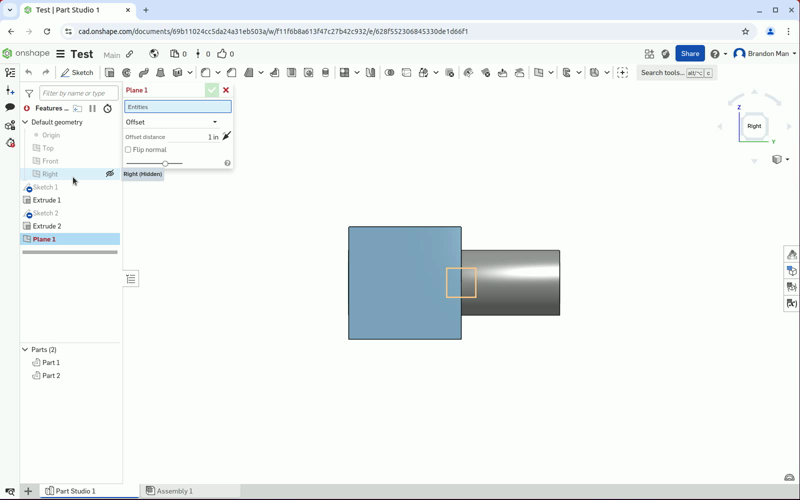
click(73, 176)
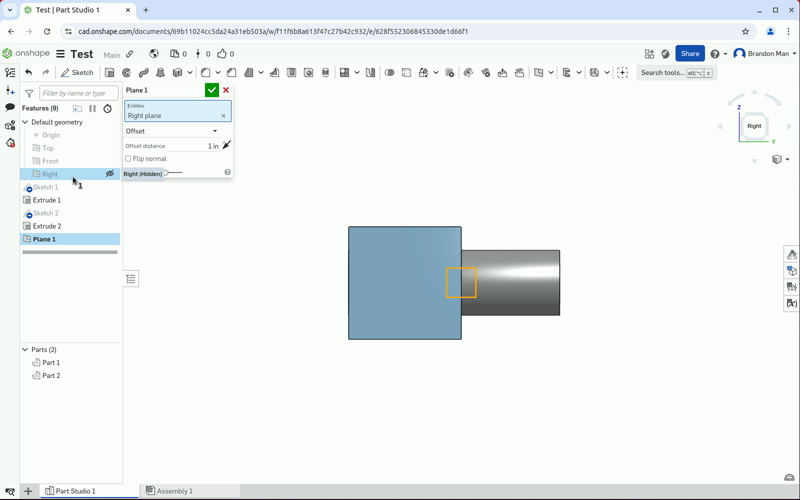
key(tab, 2)
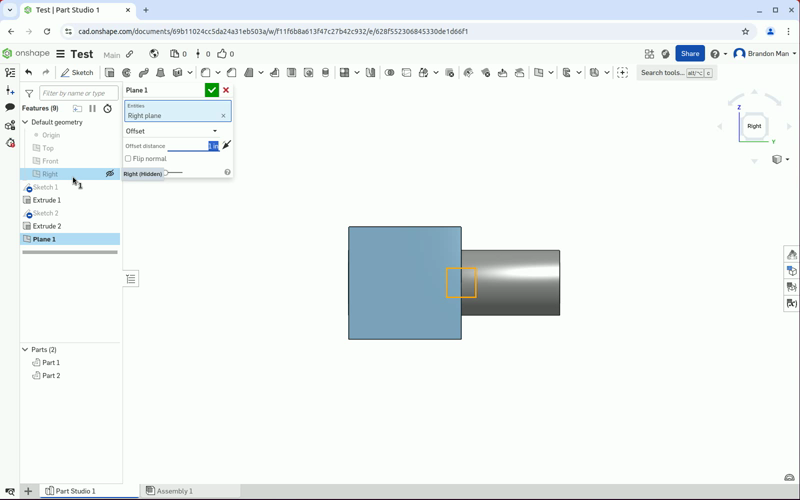
text(11.554)
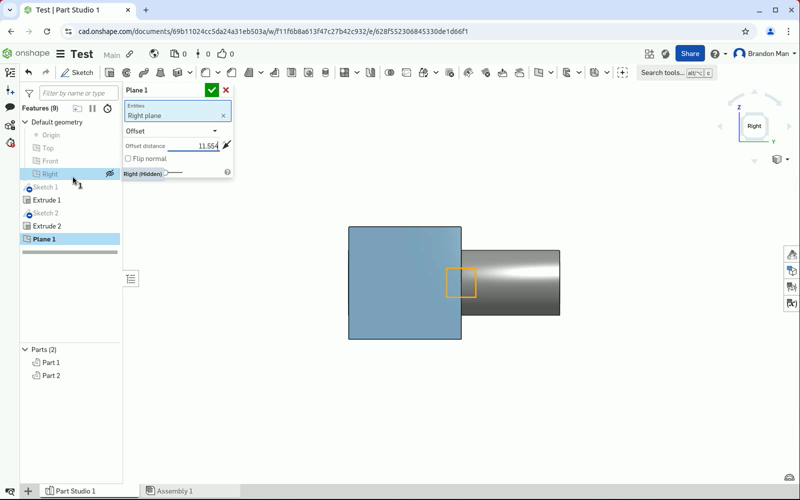
key(enter, 2)
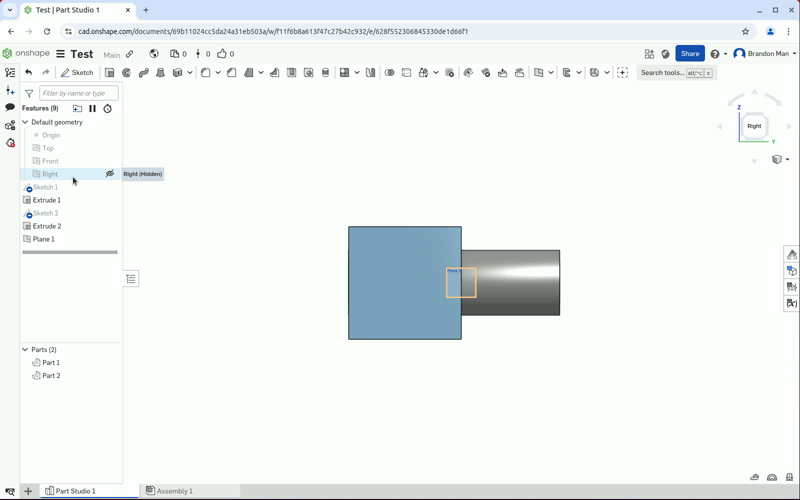
key(shift+s)
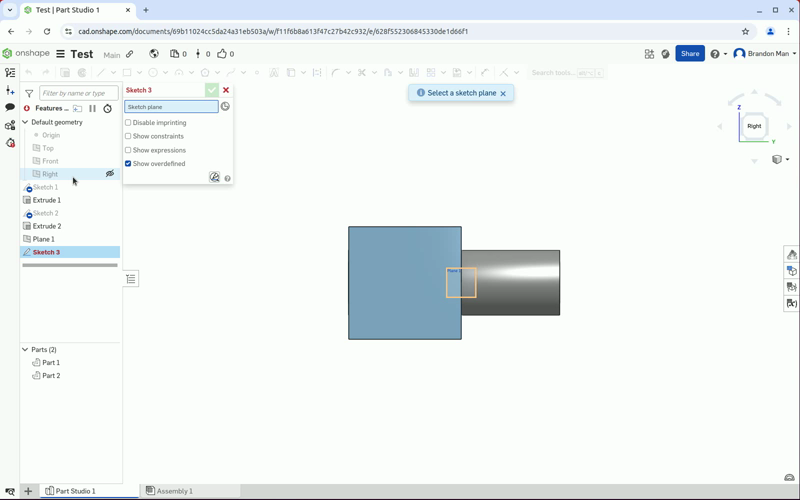
mouse_move(73, 241)
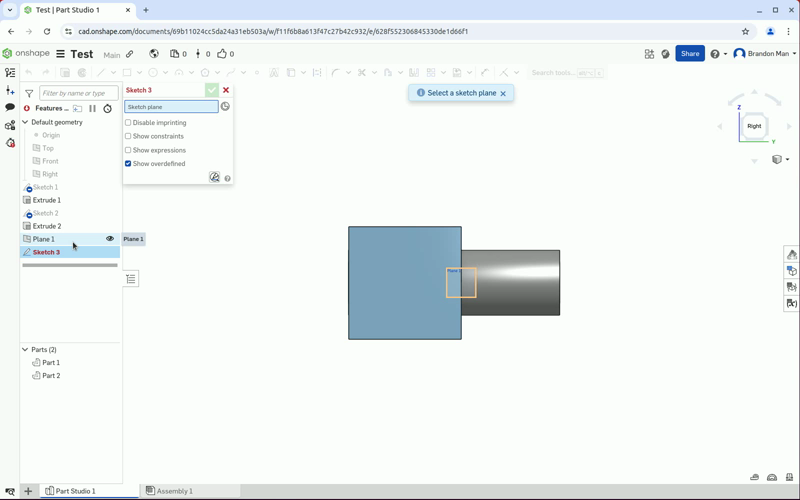
click(73, 241)
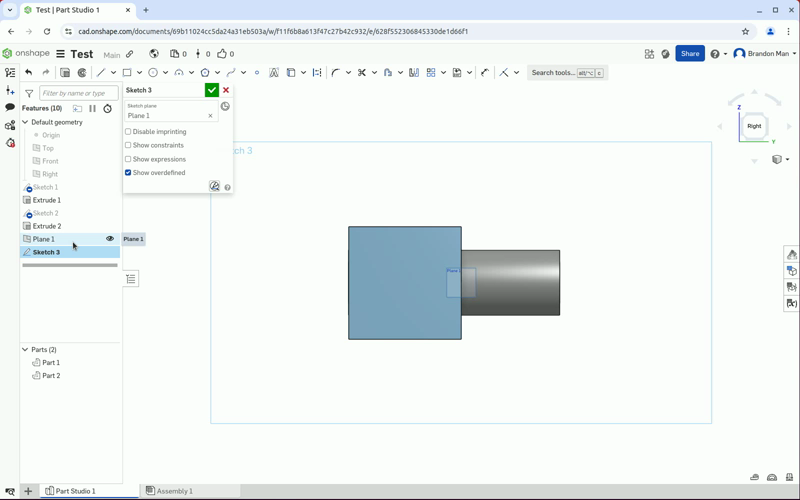
mouse_move(73, 352)
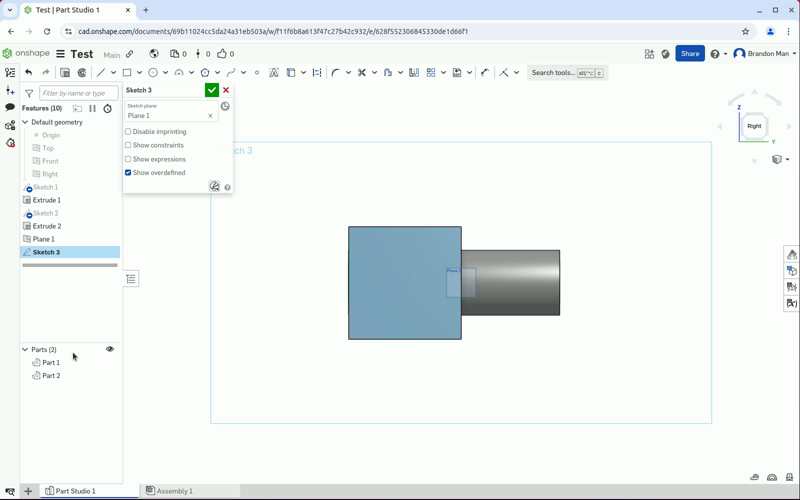
key(y)
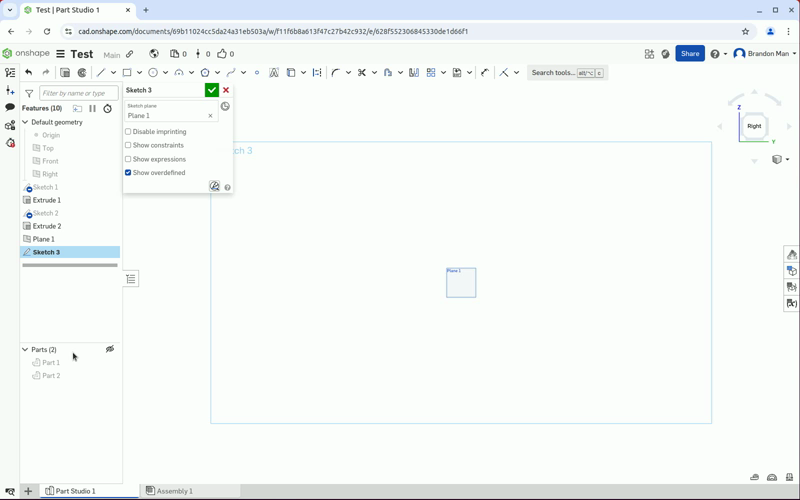
key(c)
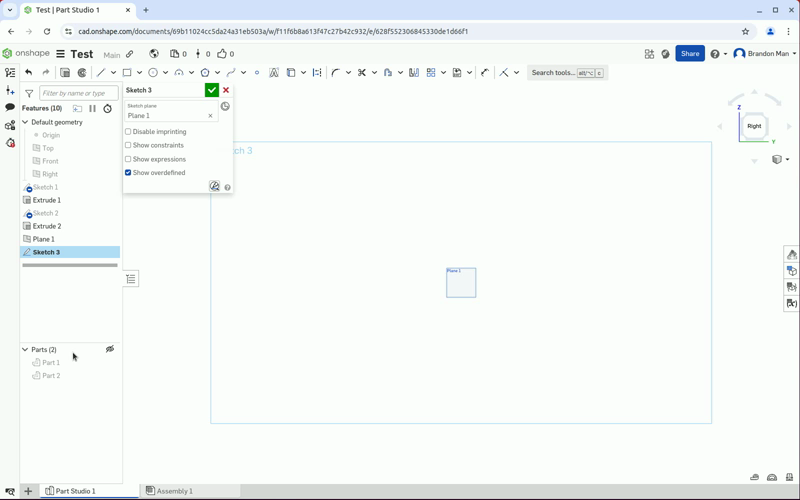
key_down(shift)
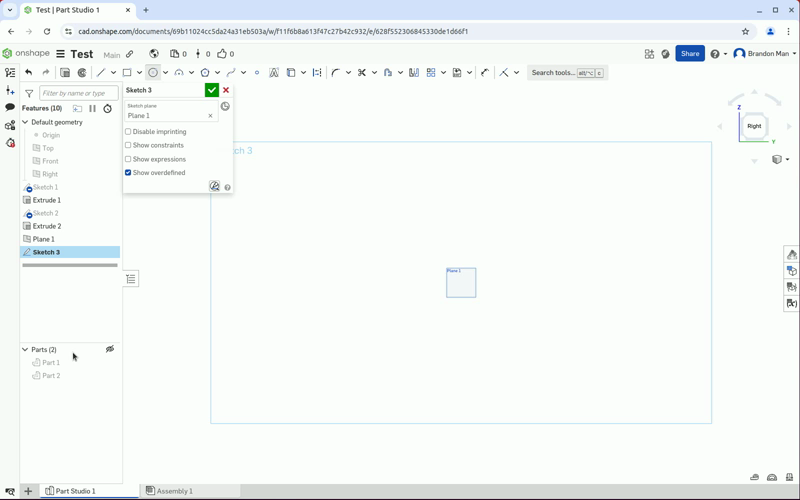
mouse_move(404, 282)
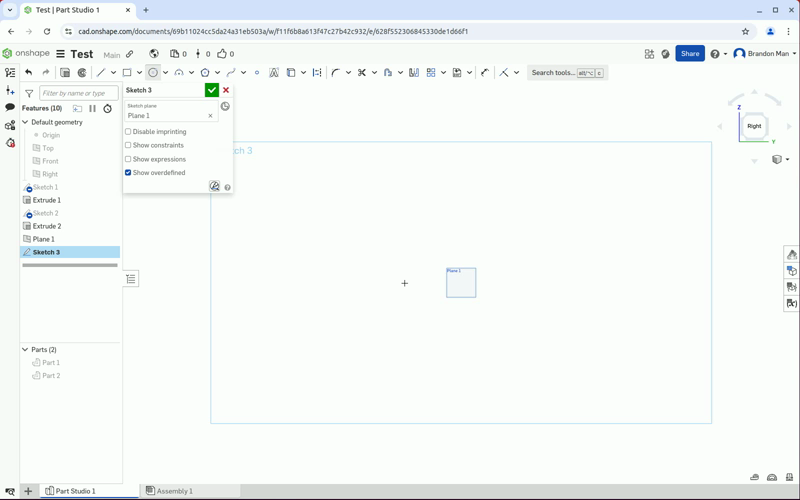
click(404, 282)
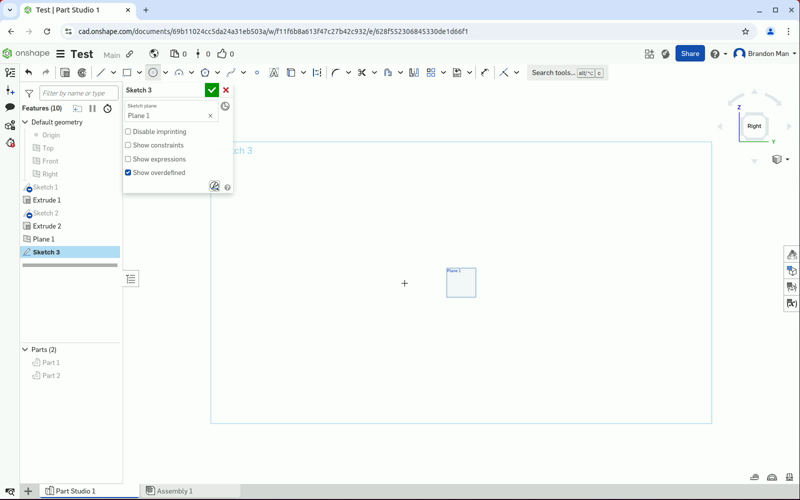
key_up(shift)
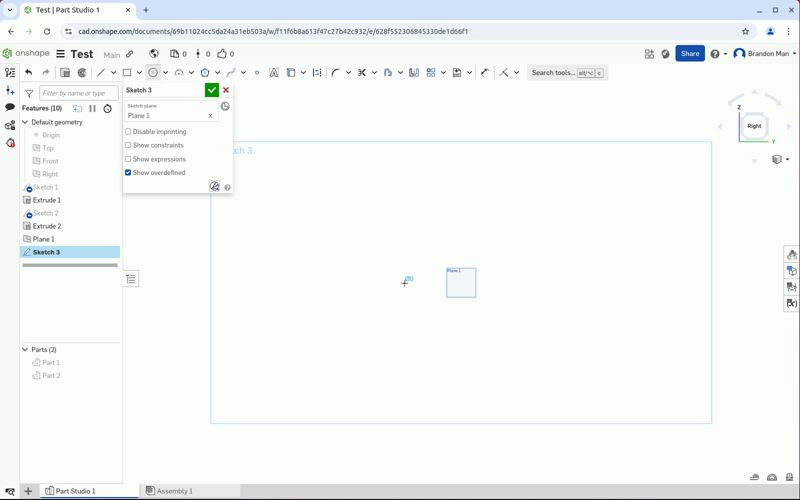
mouse_move(437, 282)
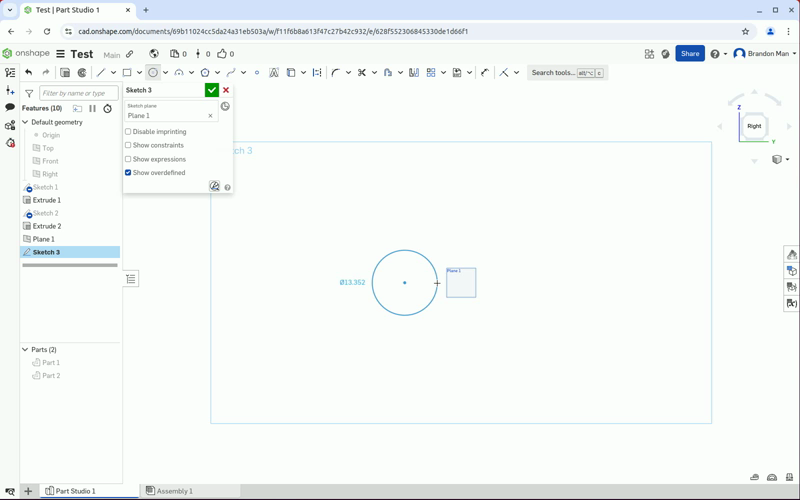
click(437, 282)
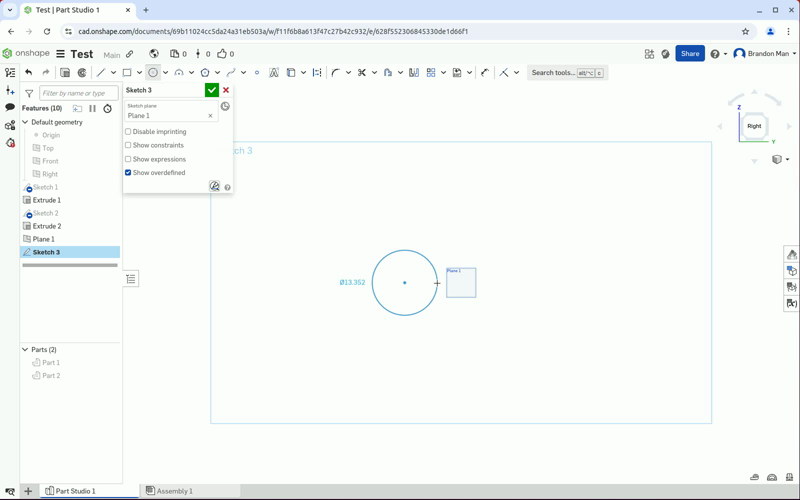
key(esc)
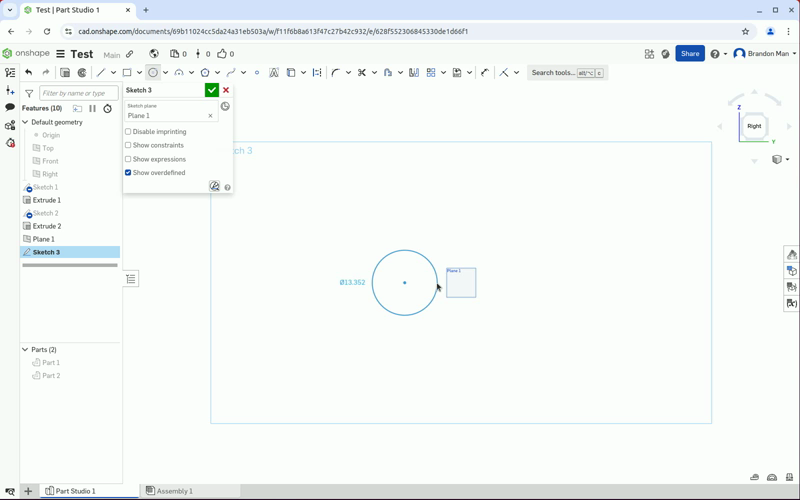
key(c)
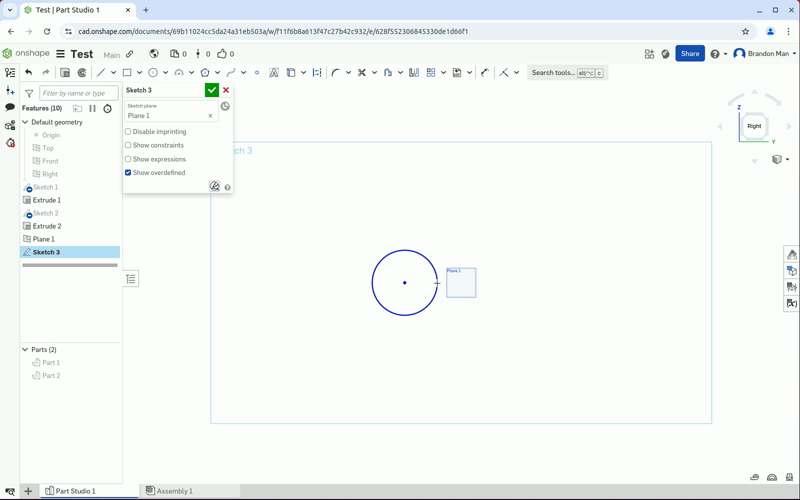
key_down(shift)
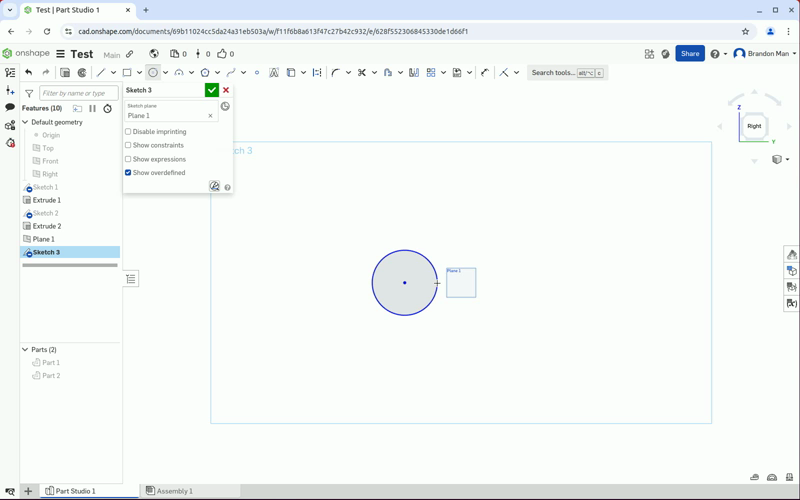
mouse_move(404, 282)
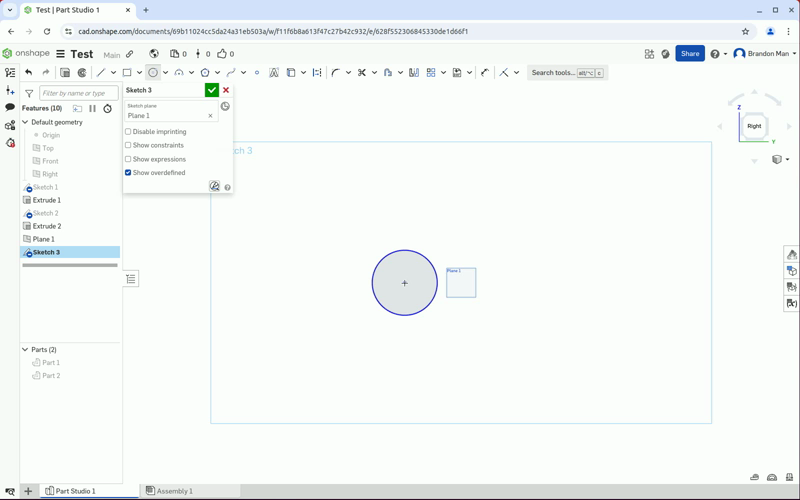
click(404, 282)
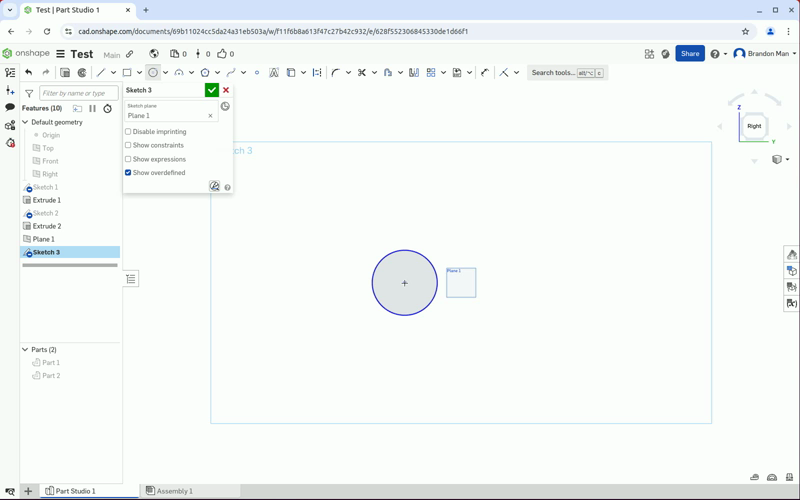
key_up(shift)
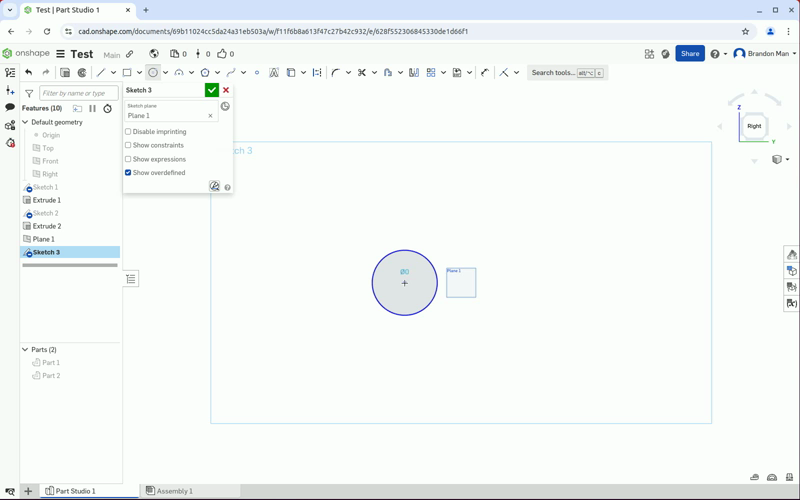
mouse_move(425, 282)
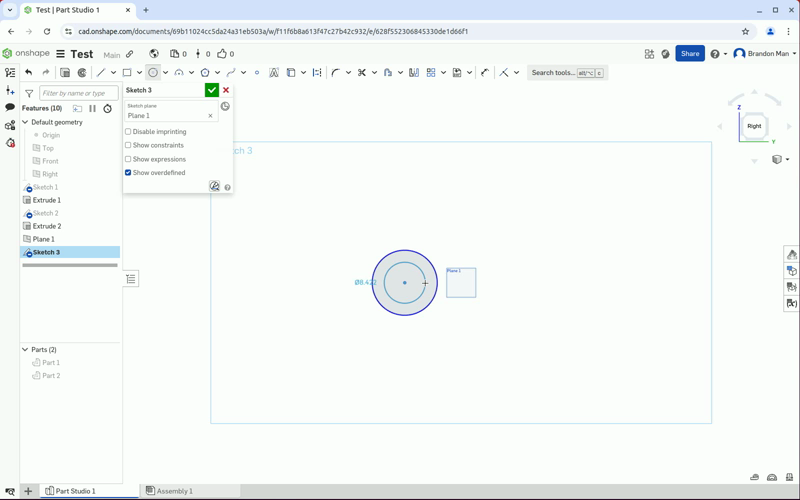
click(425, 282)
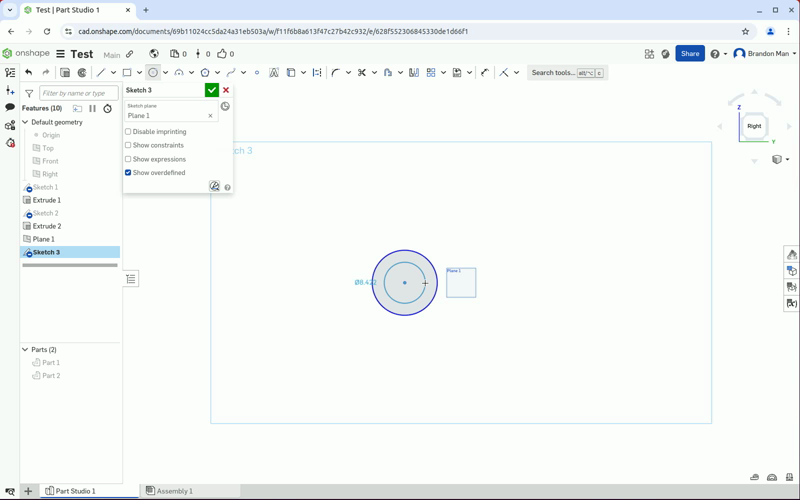
key(esc)
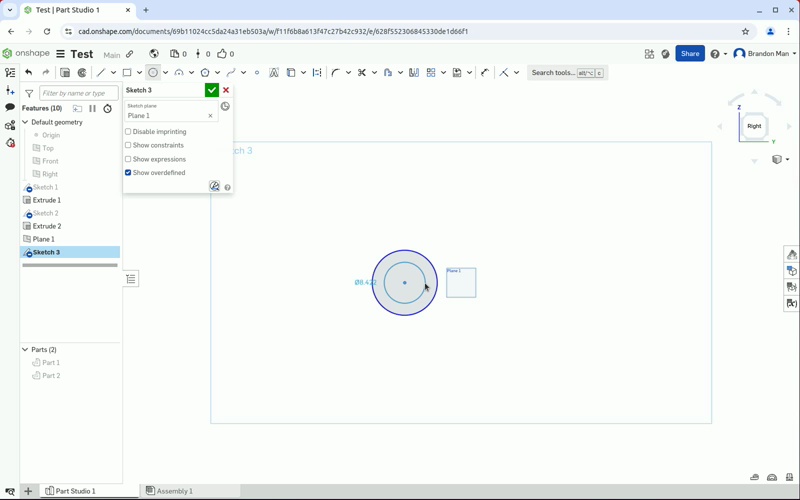
mouse_move(381, 280)
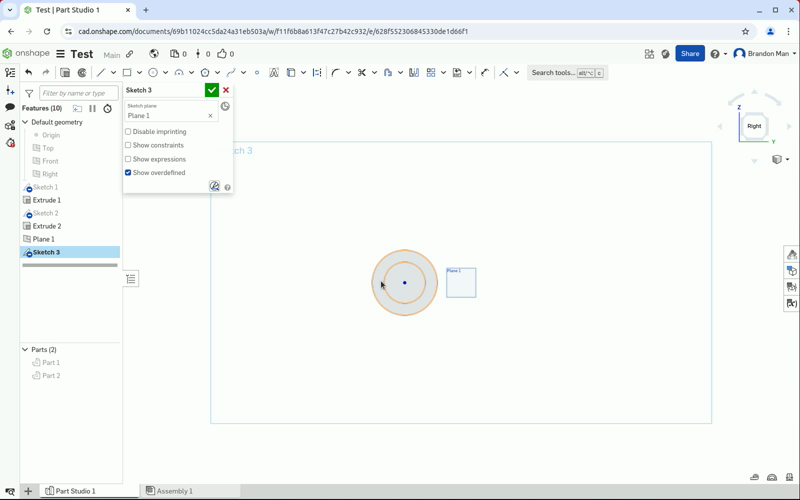
click(381, 280)
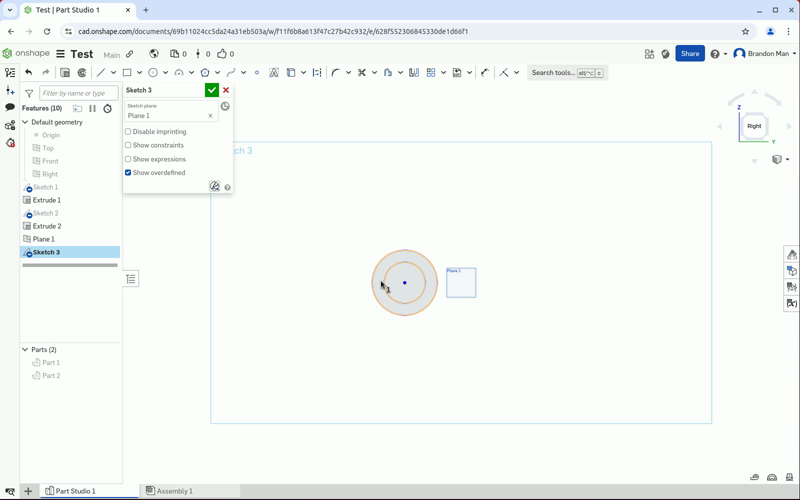
mouse_move(73, 352)
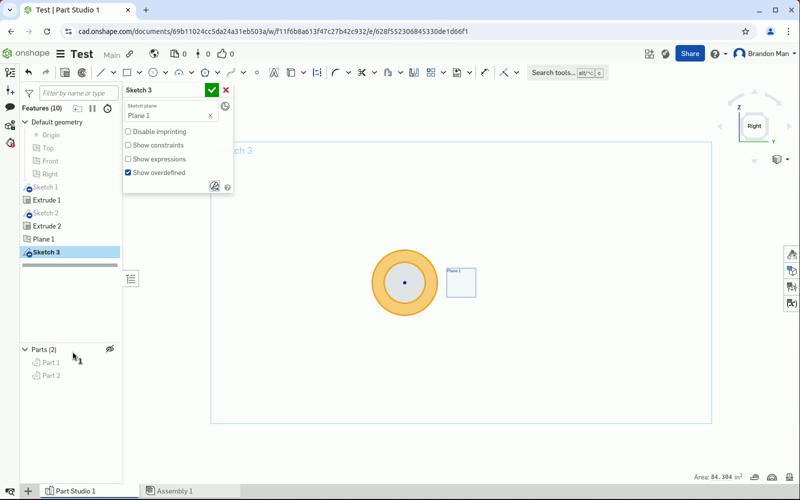
key(shift+y)
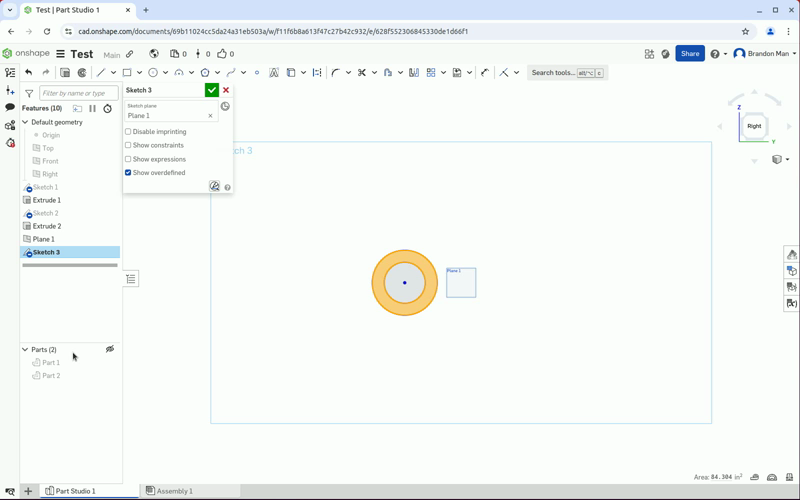
key(shift+e)
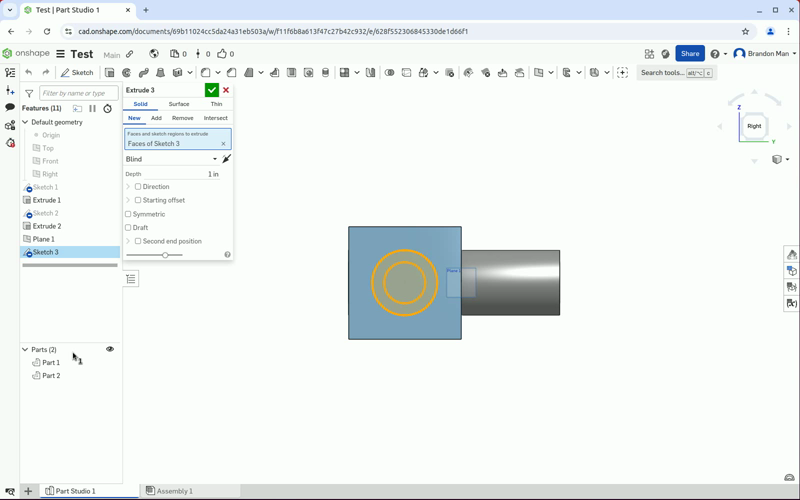
mouse_move(143, 106)
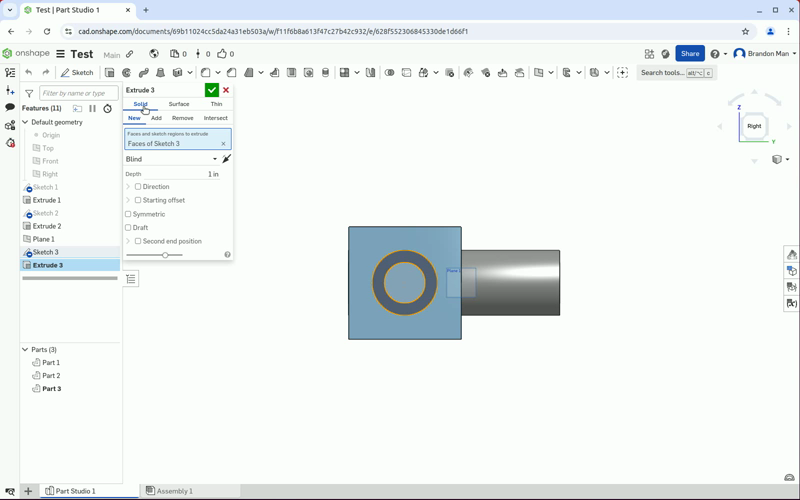
click(143, 106)
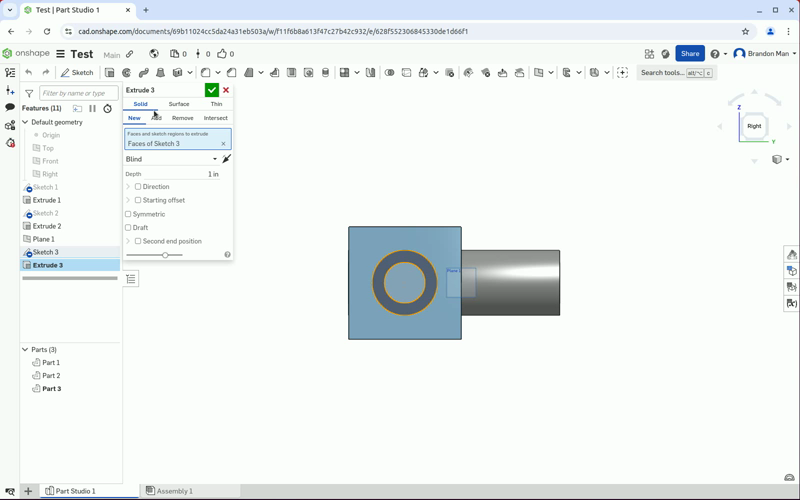
mouse_move(186, 120)
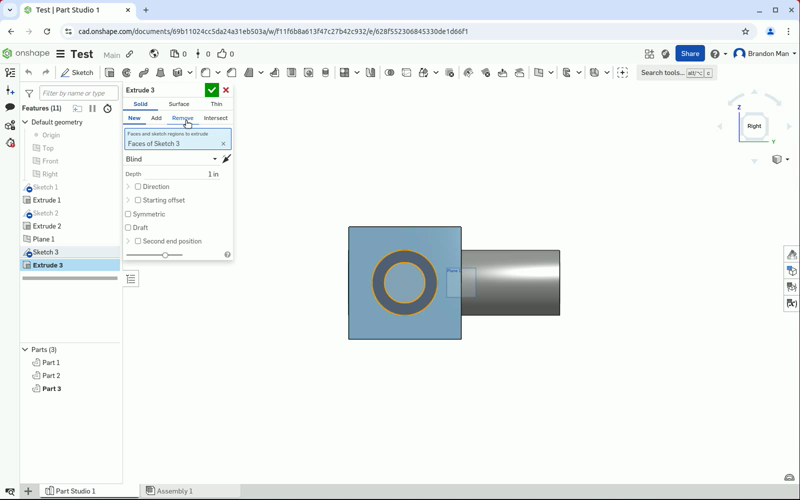
click(186, 120)
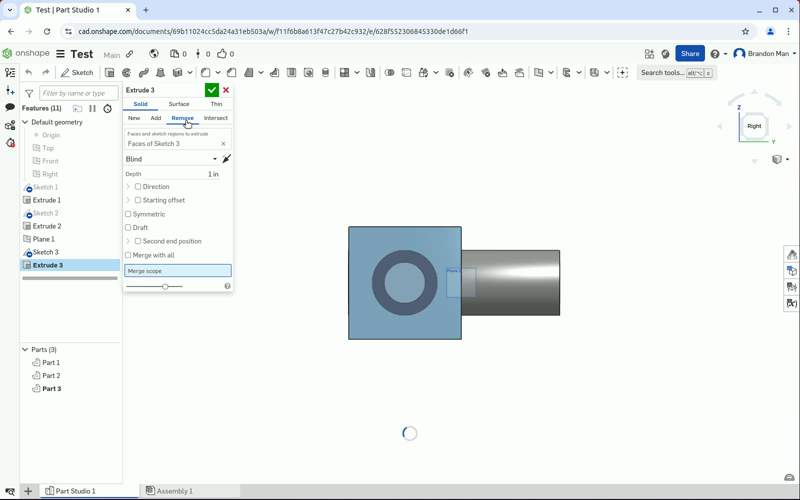
key(tab, 4)
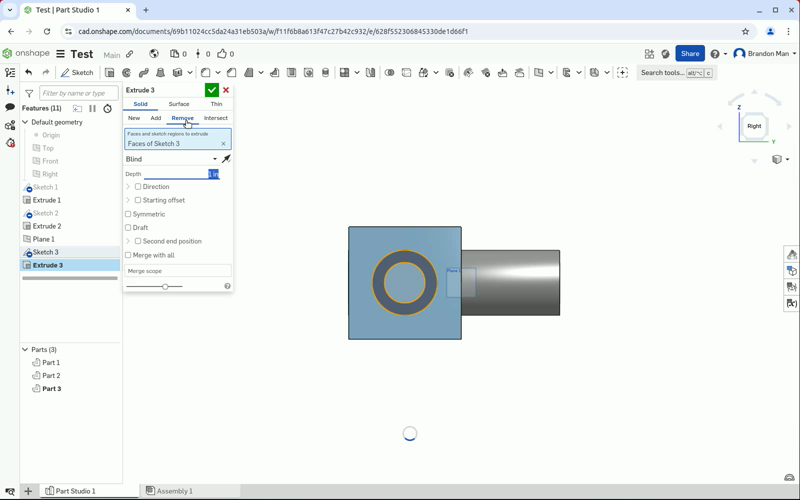
text(28.885)
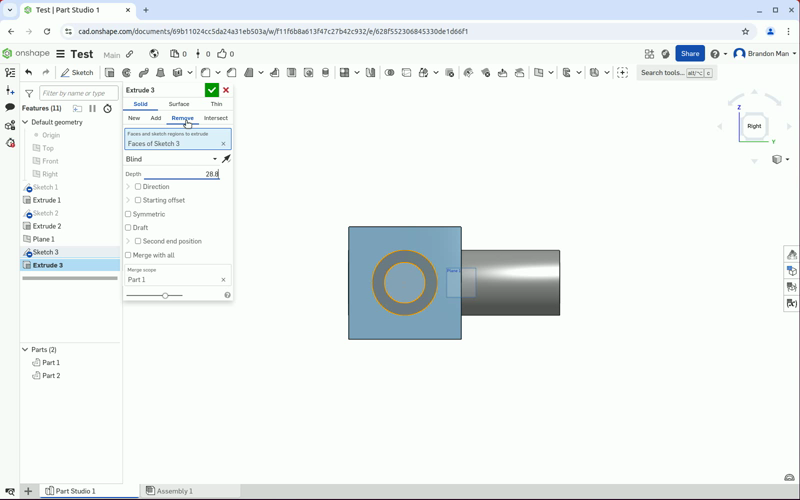
key(tab, 6)
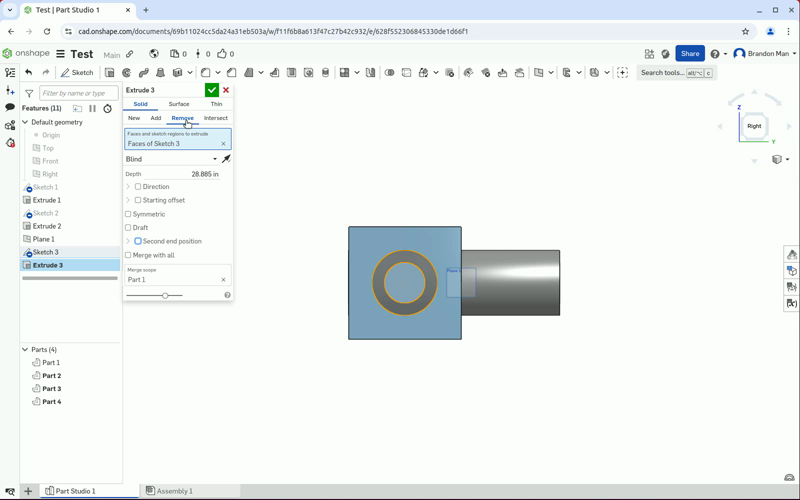
key(space)
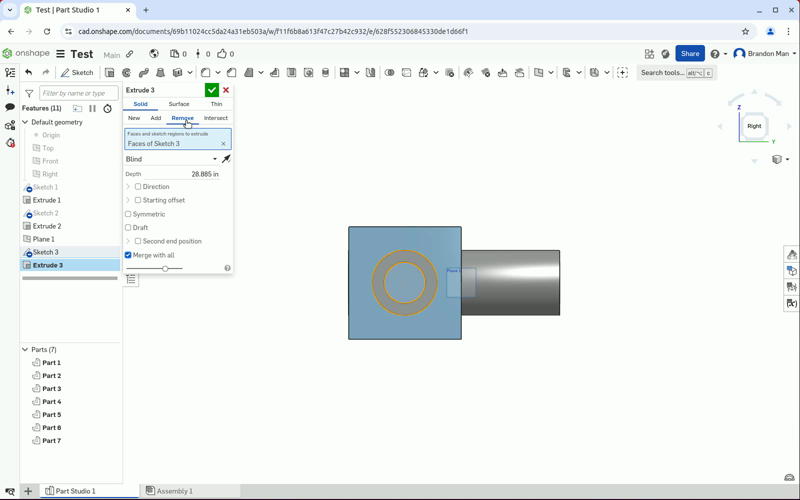
key(enter)
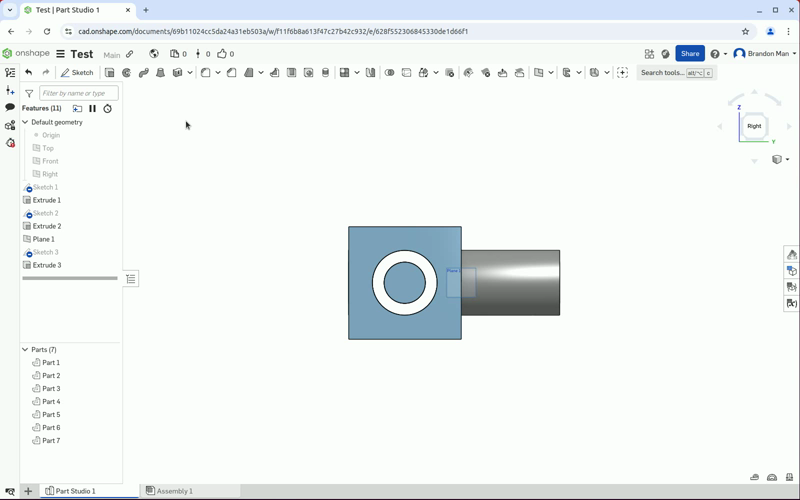
key(shift+h)
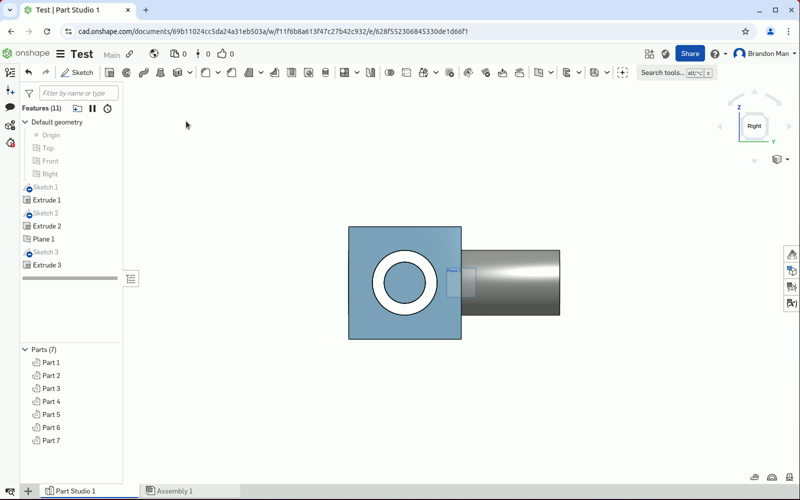
key(shift+h)
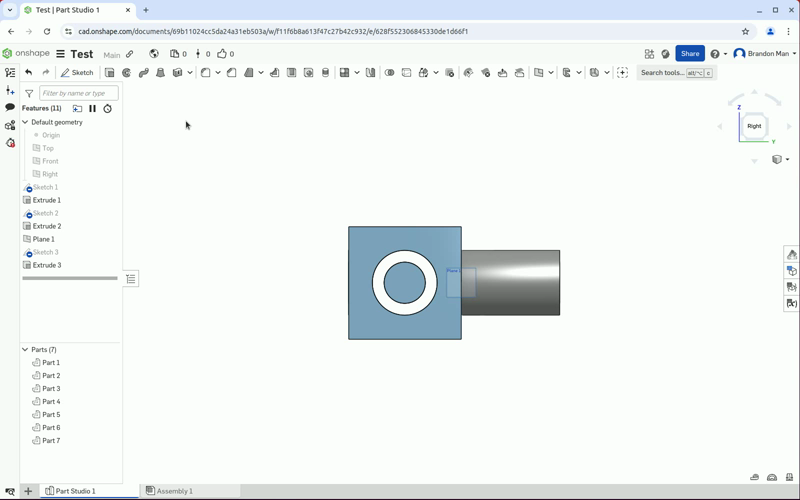
mouse_move(73, 189)
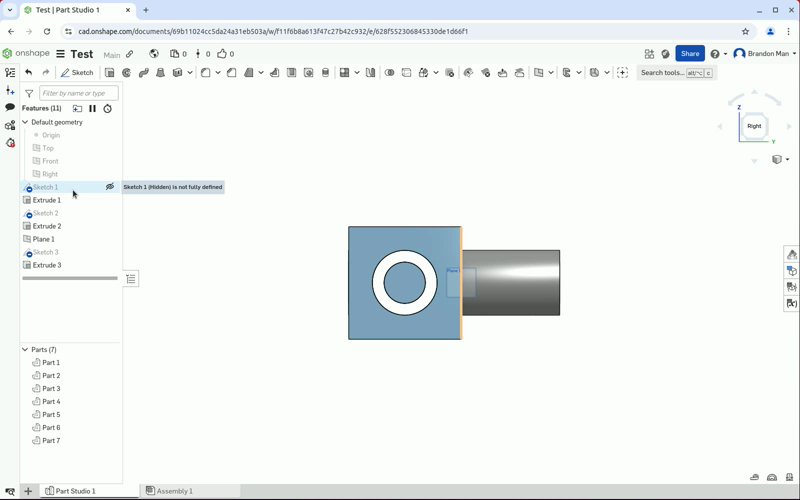
click(73, 189)
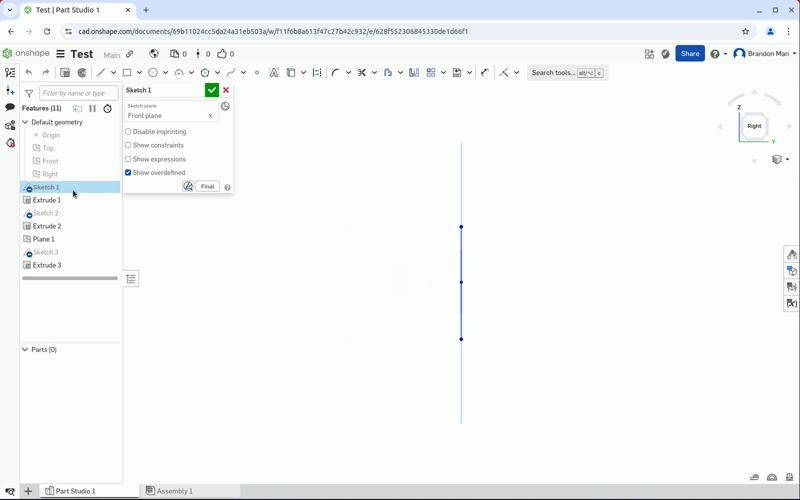
mouse_move(229, 92)
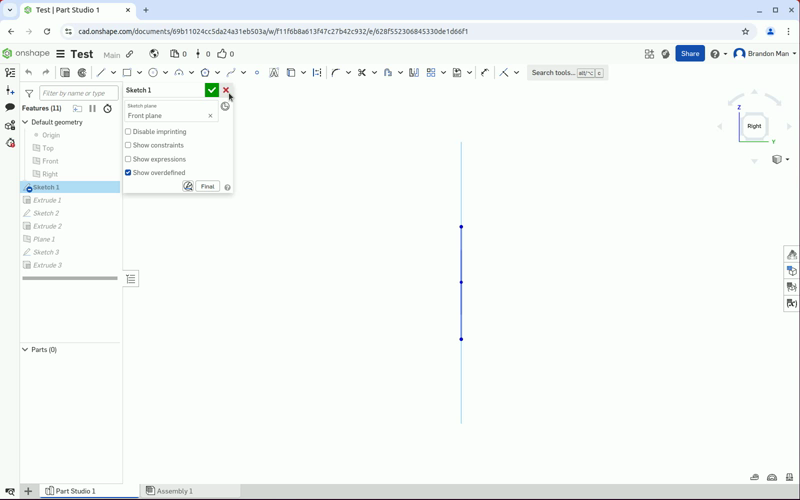
click(229, 92)
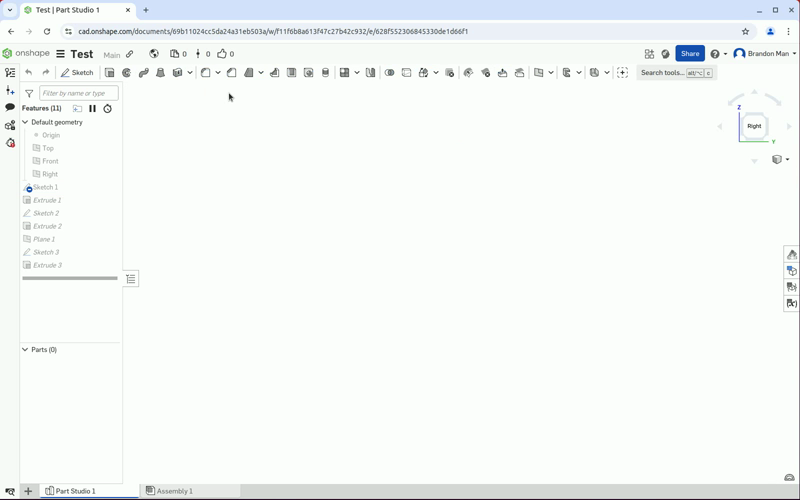
key(shift+s)
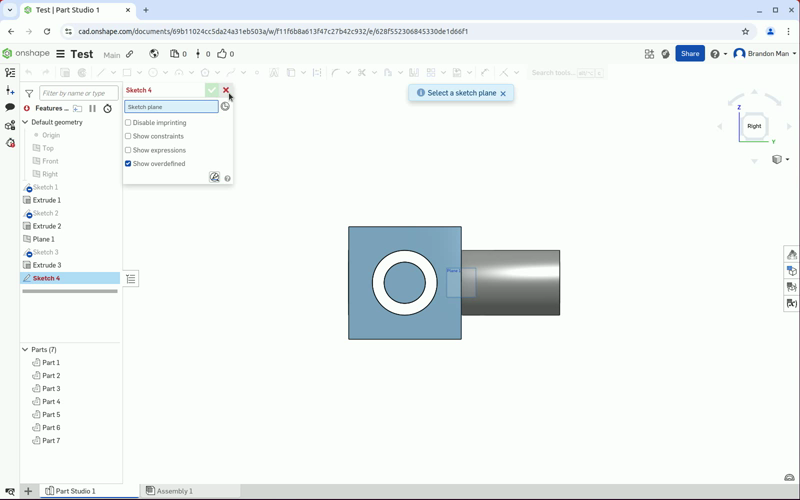
mouse_move(73, 241)
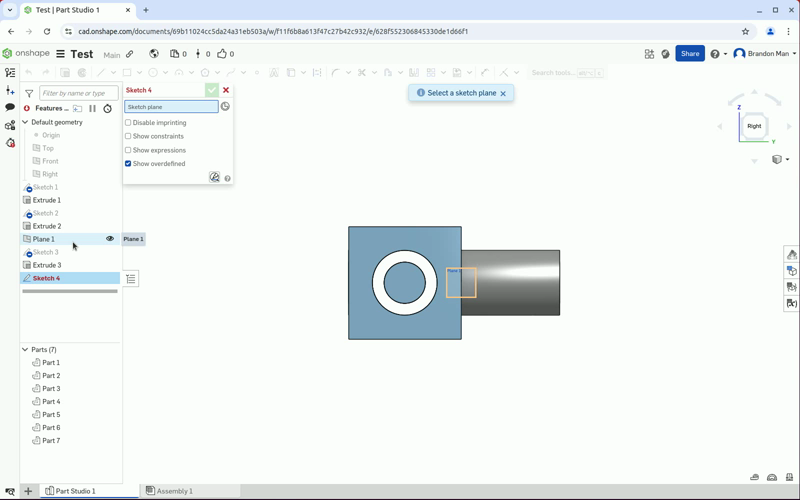
click(73, 241)
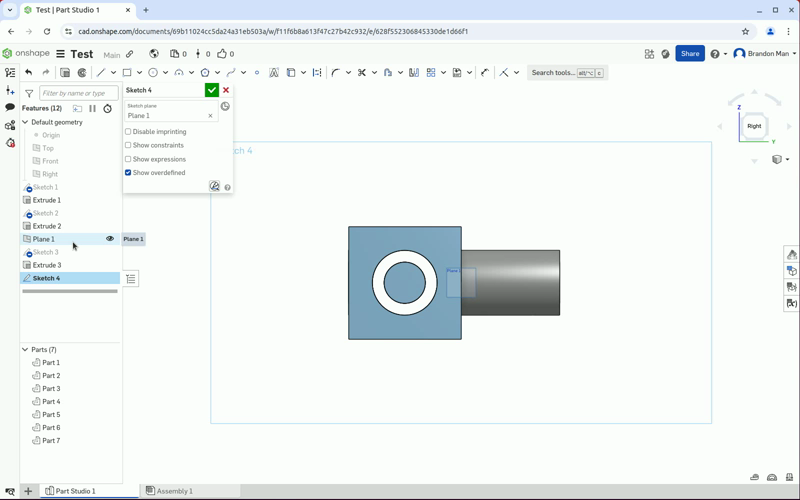
mouse_move(73, 352)
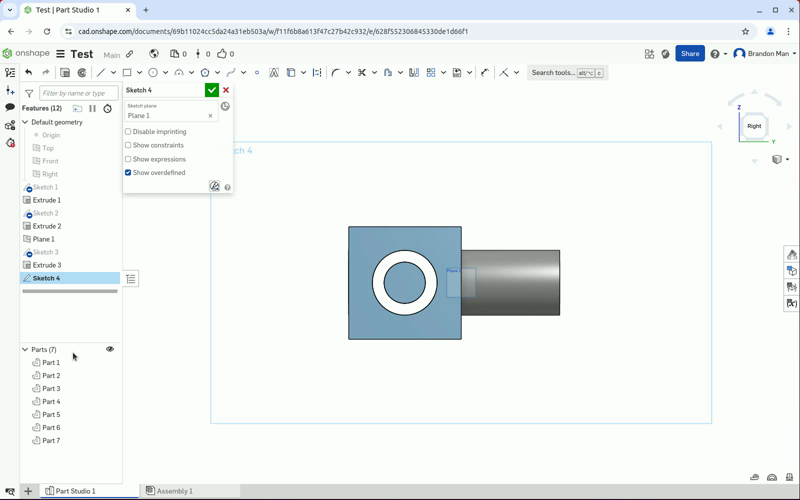
key(y)
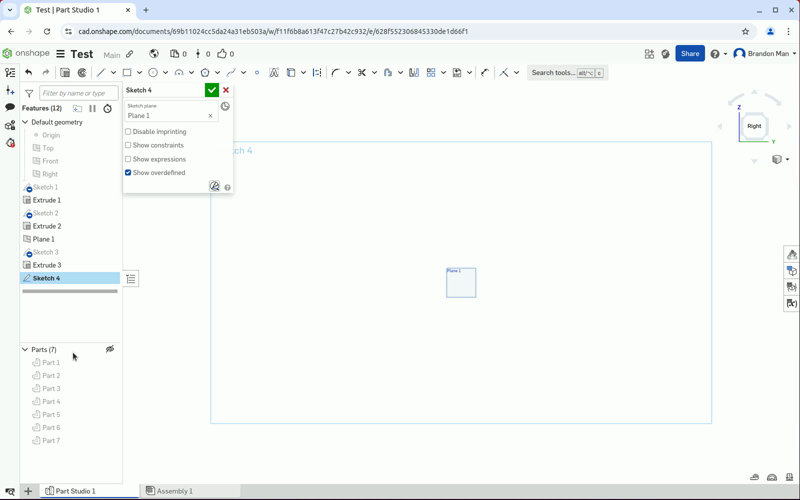
key(c)
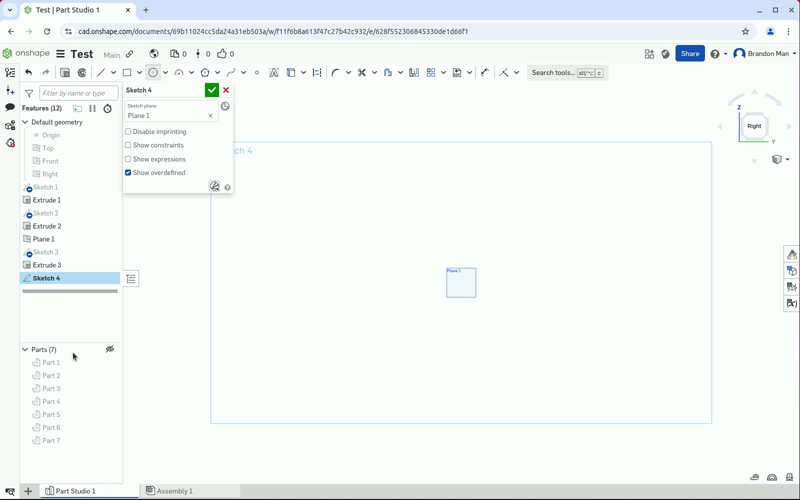
key_down(shift)
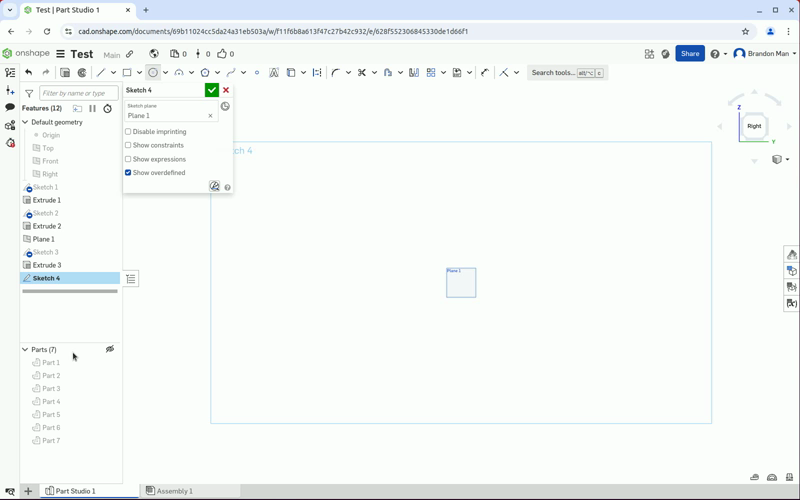
mouse_move(404, 282)
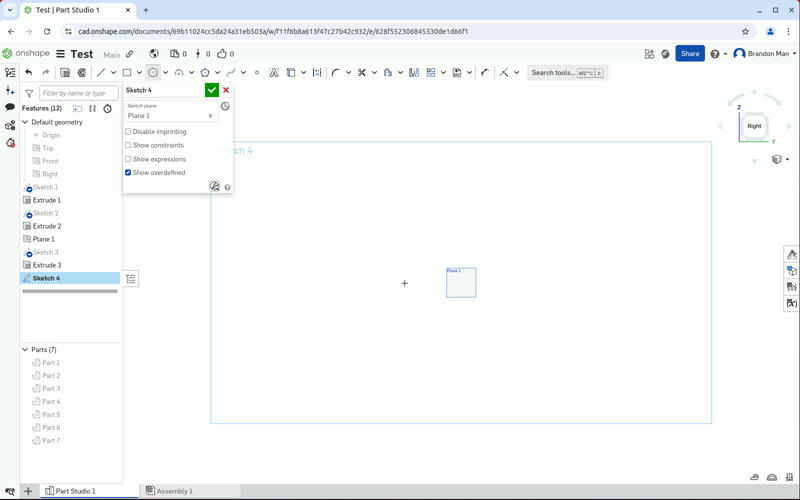
click(404, 282)
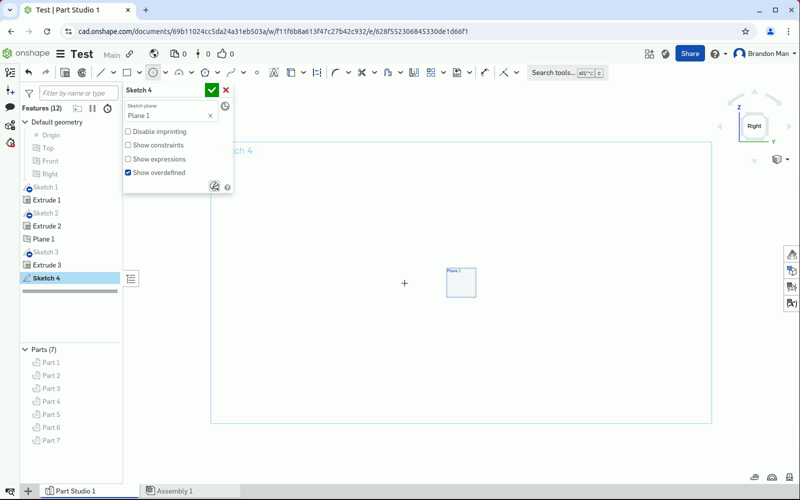
key_up(shift)
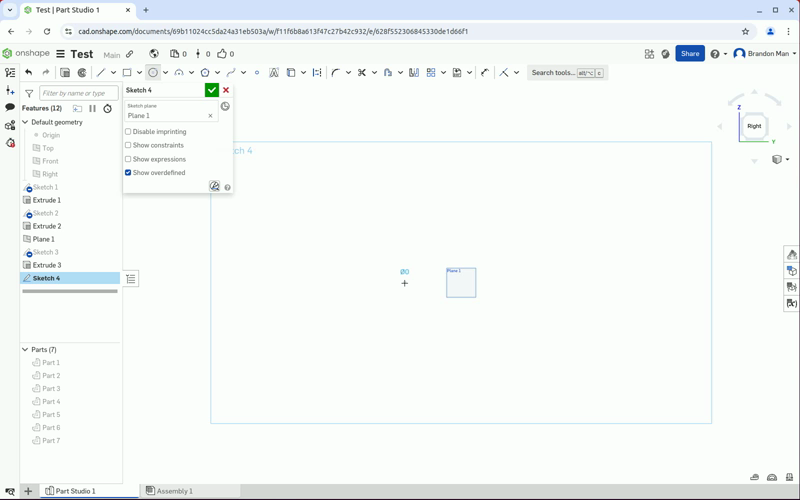
mouse_move(425, 282)
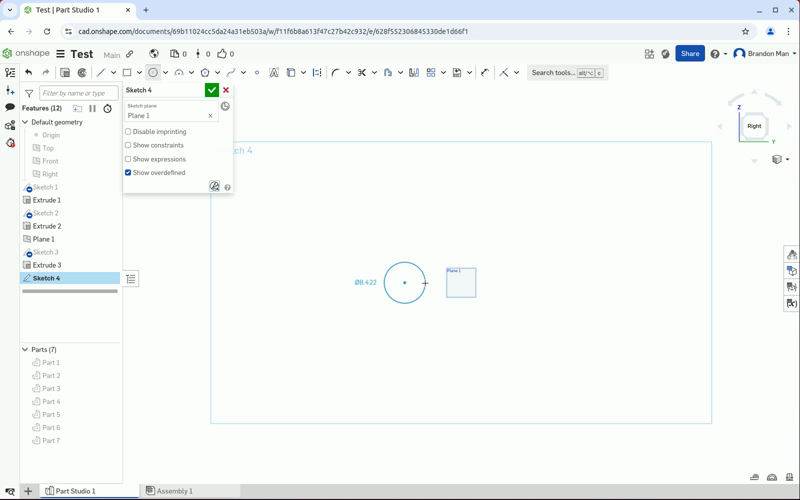
click(425, 282)
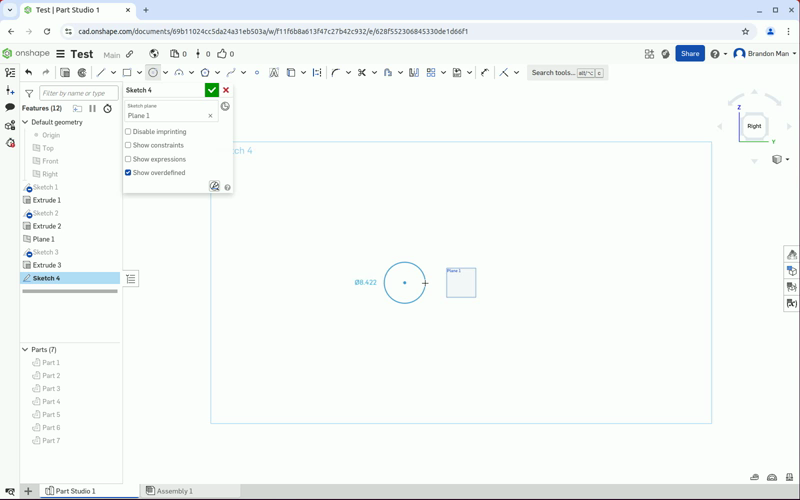
key(esc)
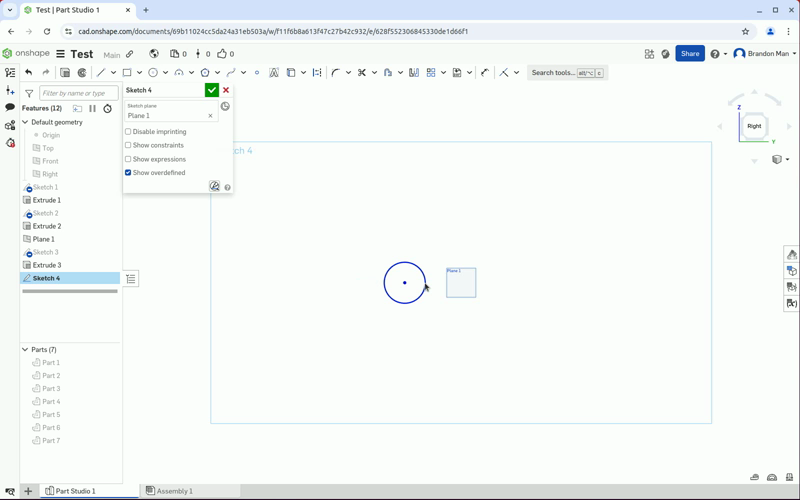
mouse_move(415, 266)
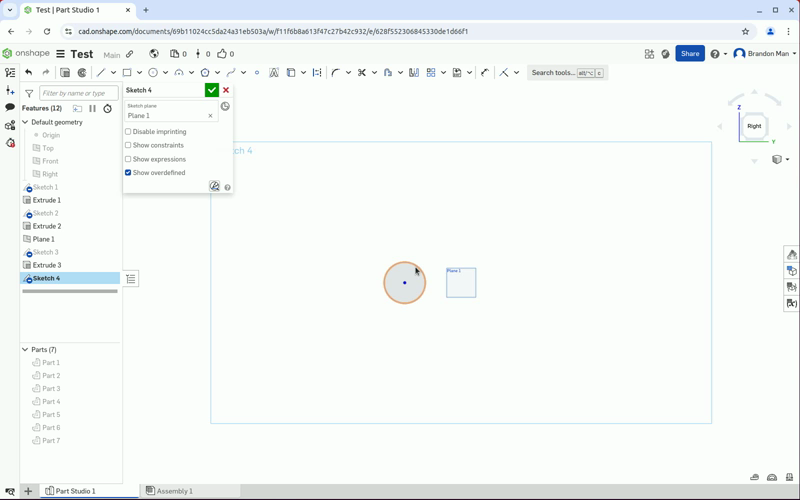
scroll(6)
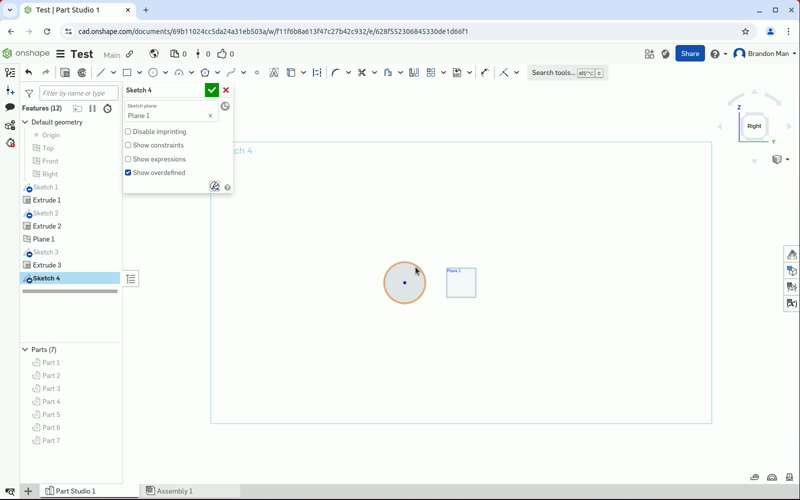
scroll(6)
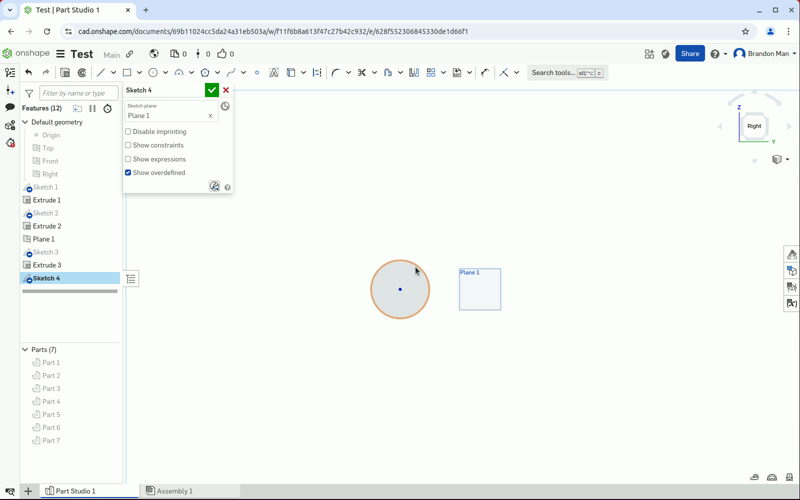
scroll(6)
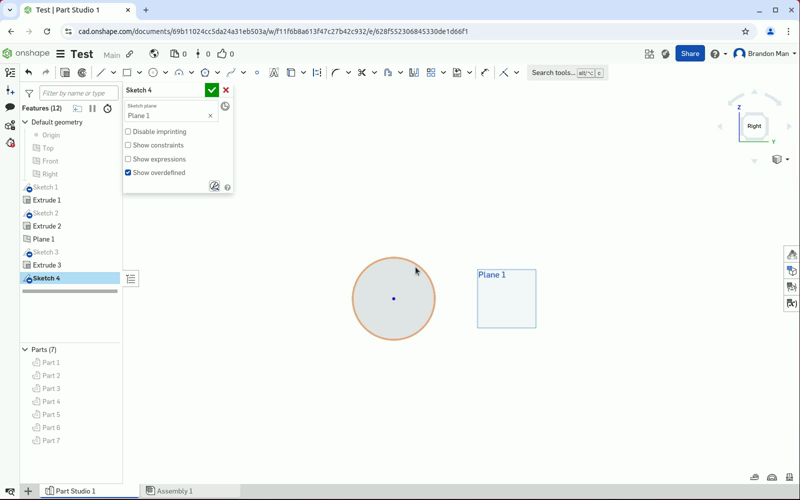
scroll(6)
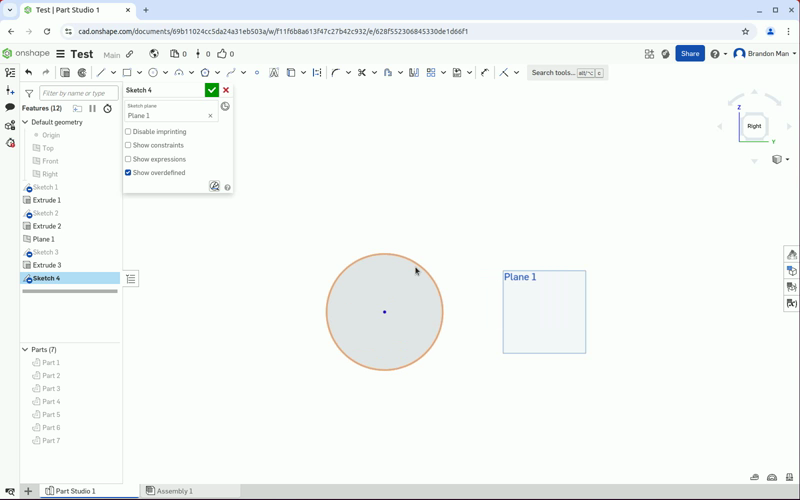
scroll(6)
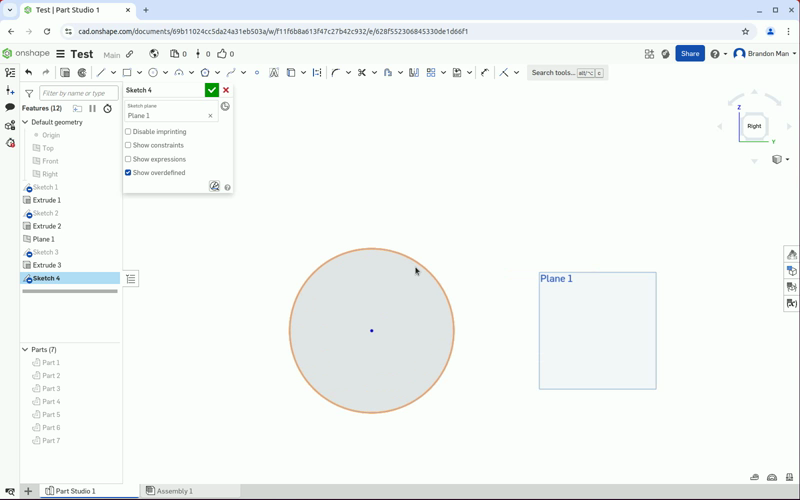
scroll(6)
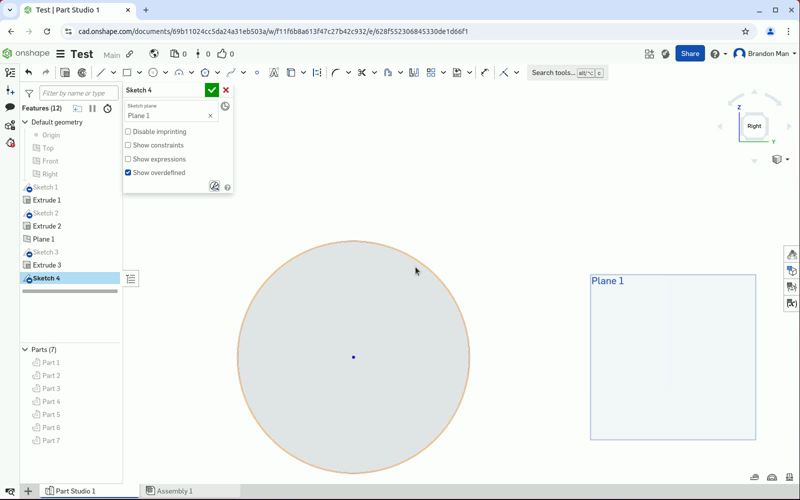
scroll(6)
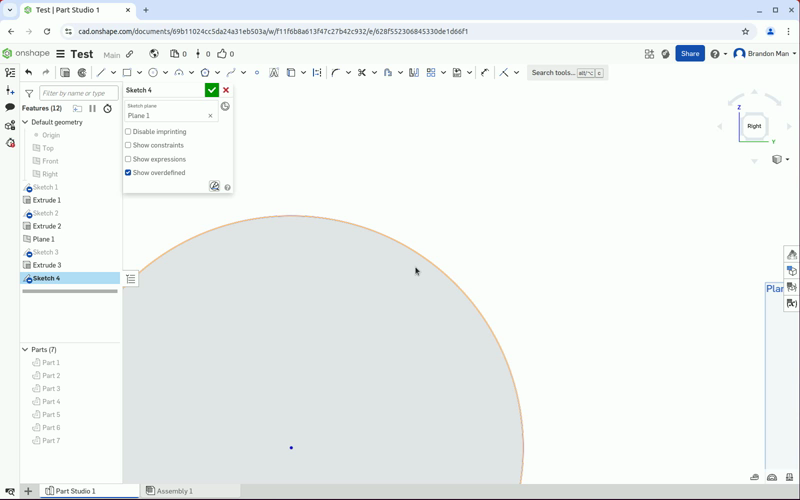
click(415, 266)
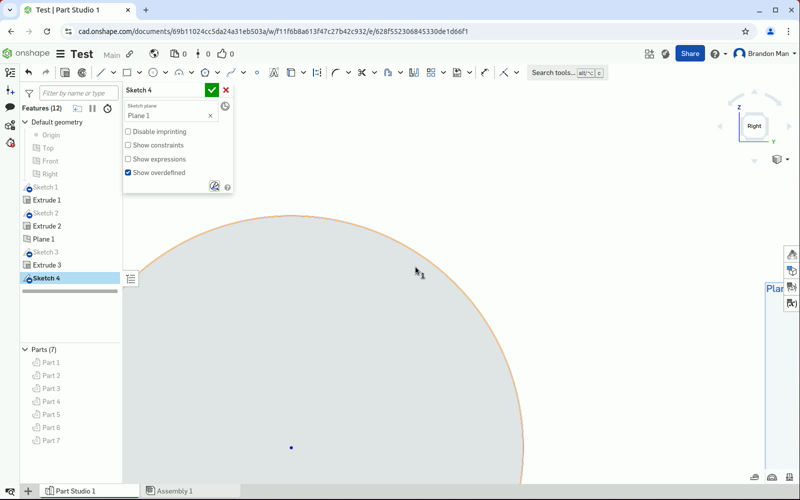
scroll(-6)
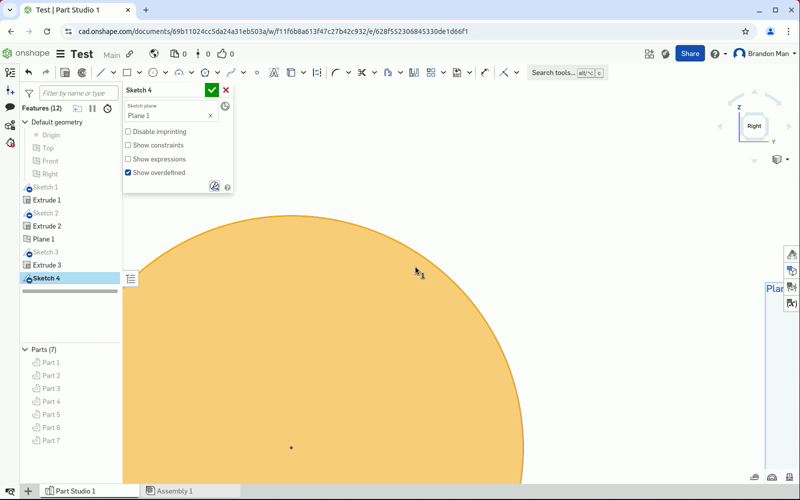
scroll(-6)
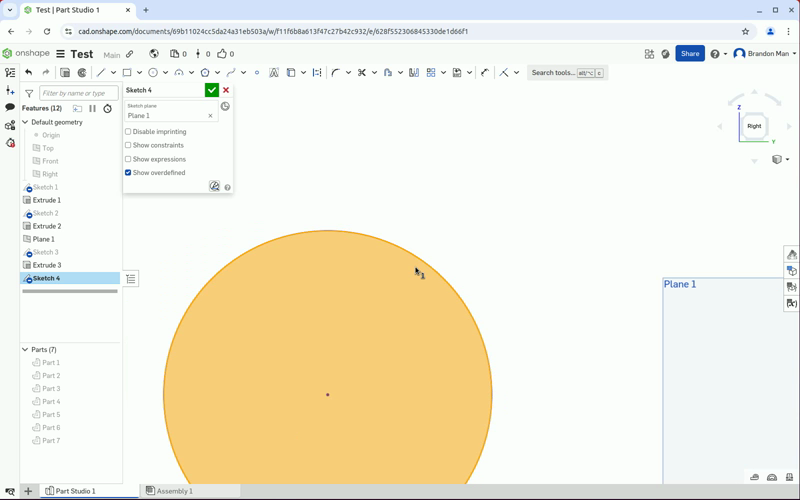
scroll(-6)
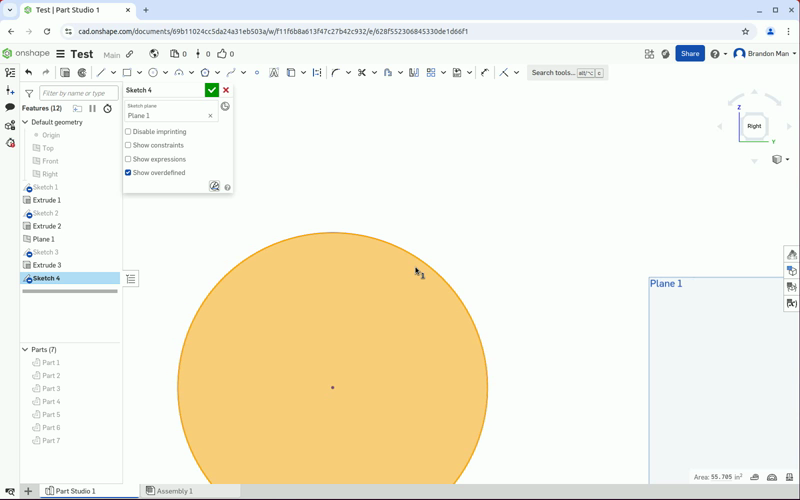
scroll(-6)
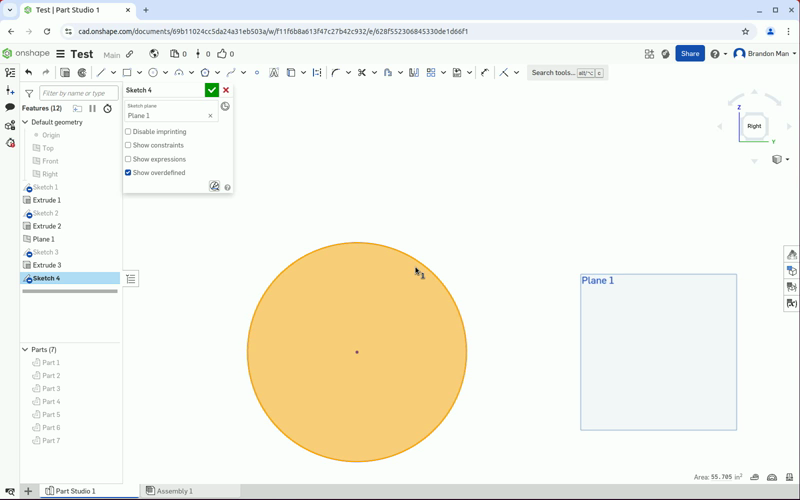
scroll(-6)
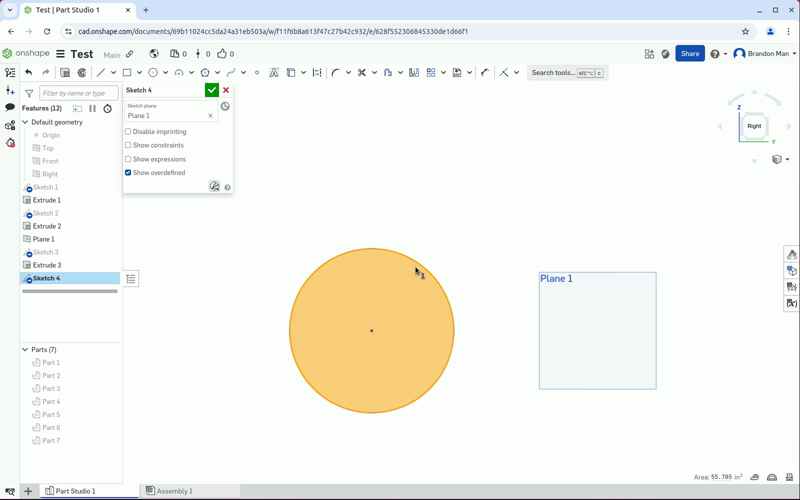
scroll(-6)
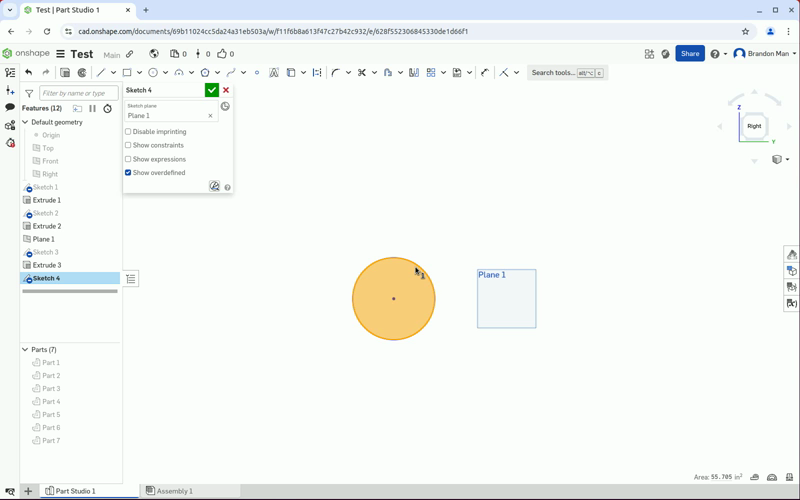
scroll(-6)
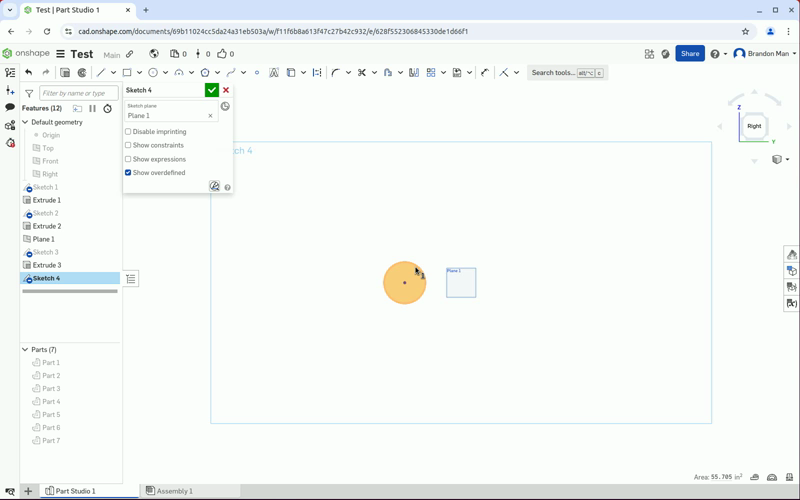
mouse_move(73, 352)
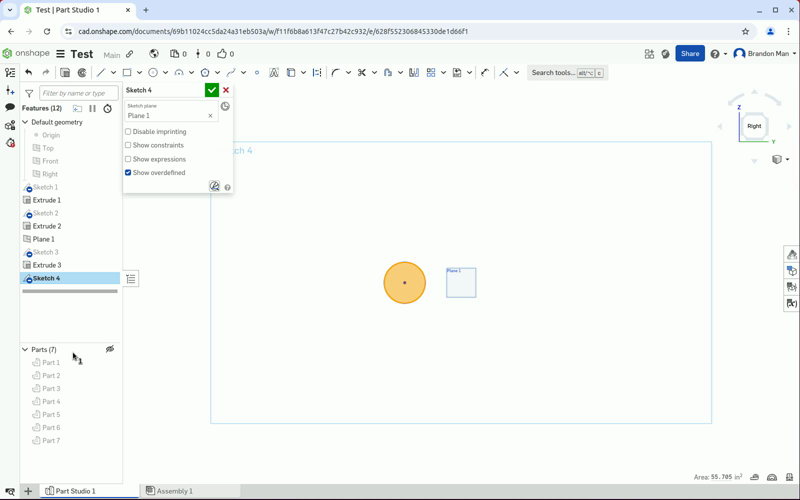
key(shift+y)
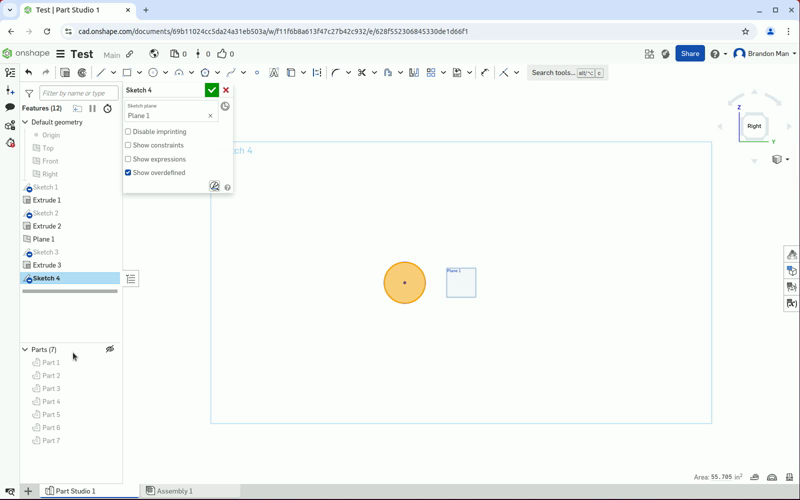
key(shift+e)
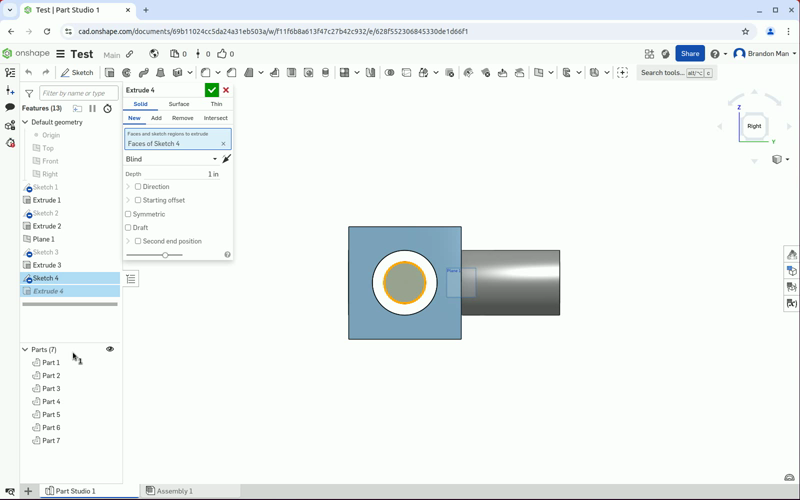
mouse_move(143, 106)
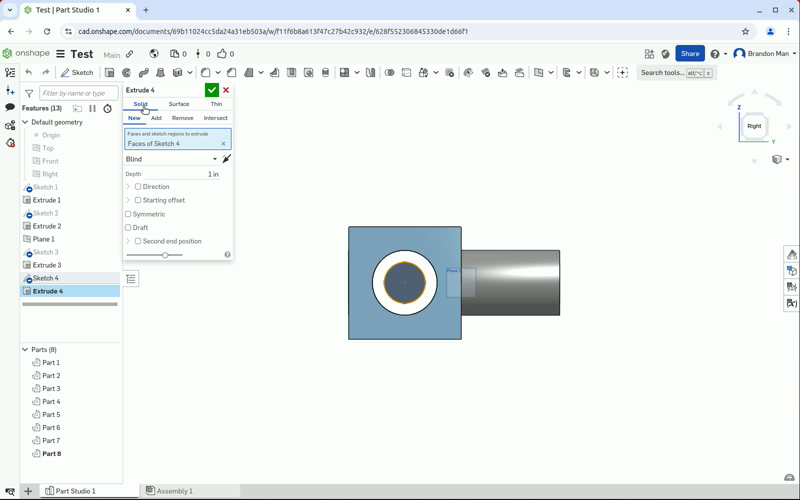
click(143, 106)
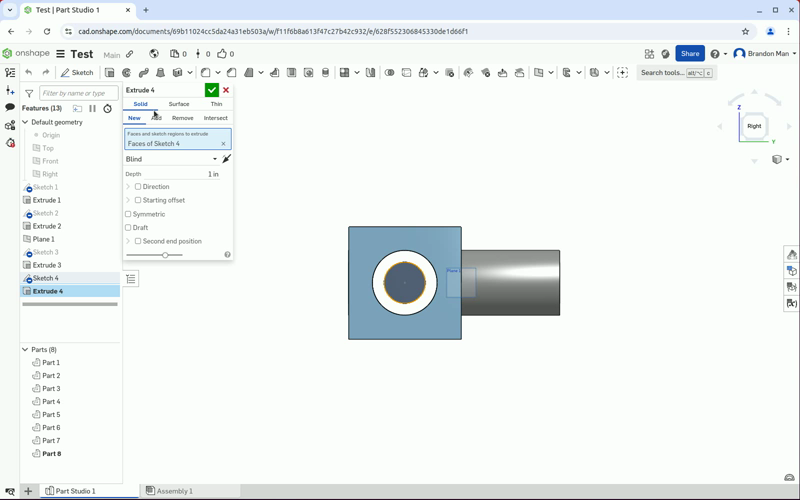
mouse_move(186, 120)
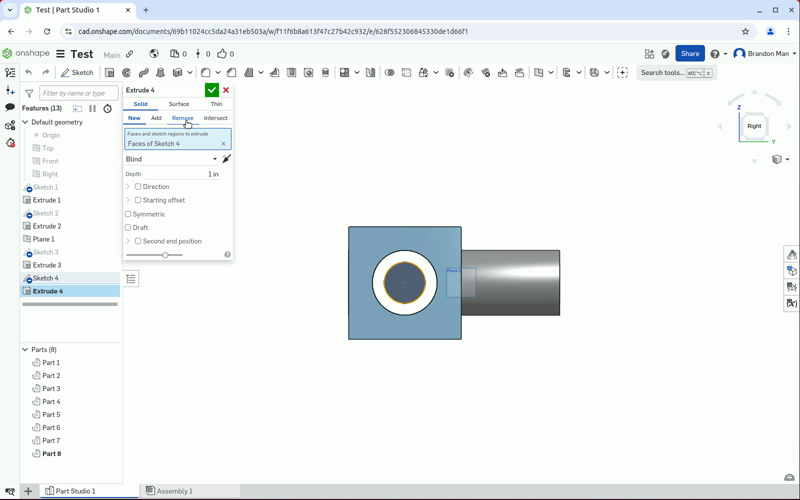
click(186, 120)
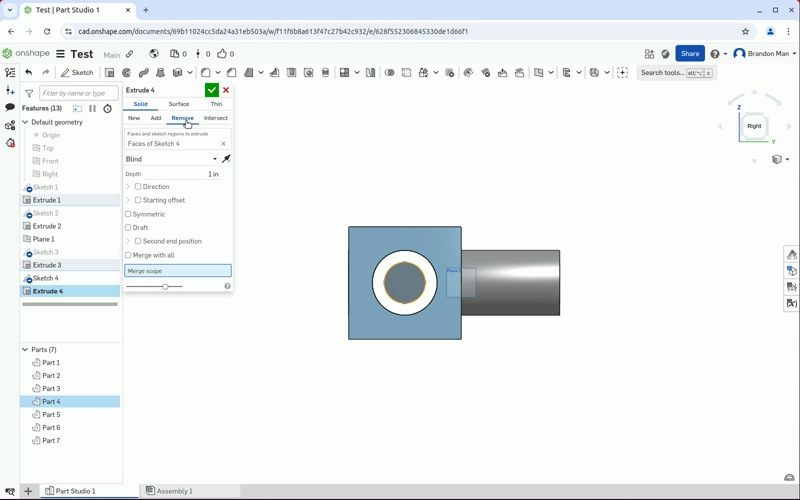
key(tab, 4)
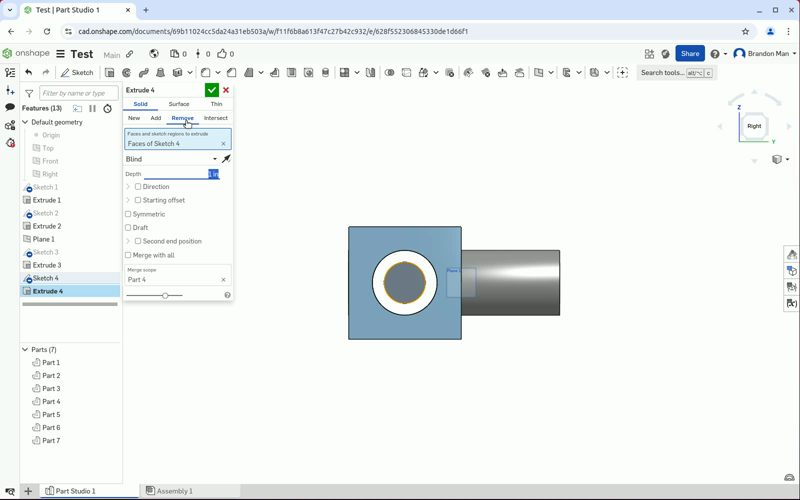
text(28.885)
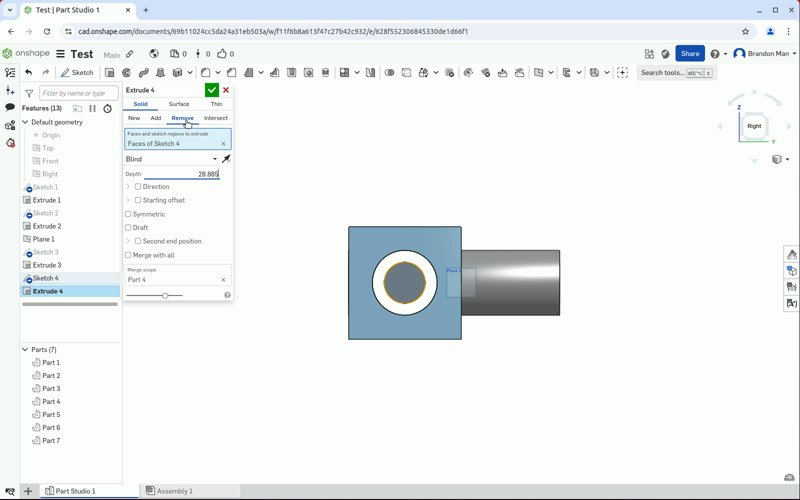
key(tab, 6)
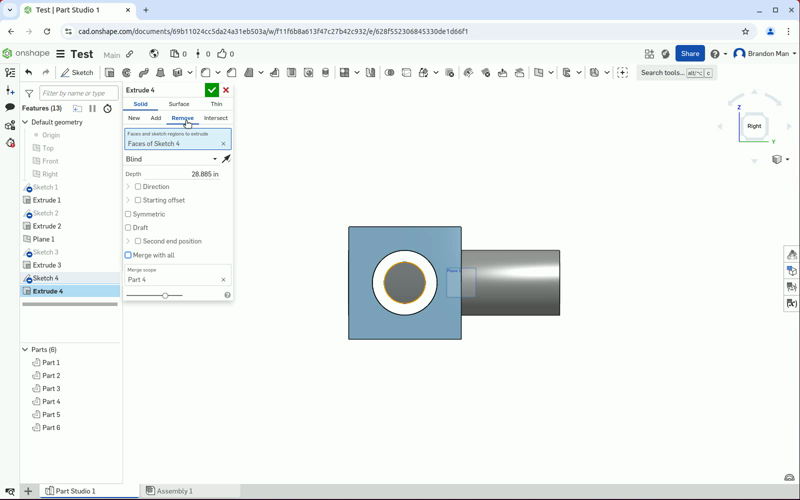
key(space)
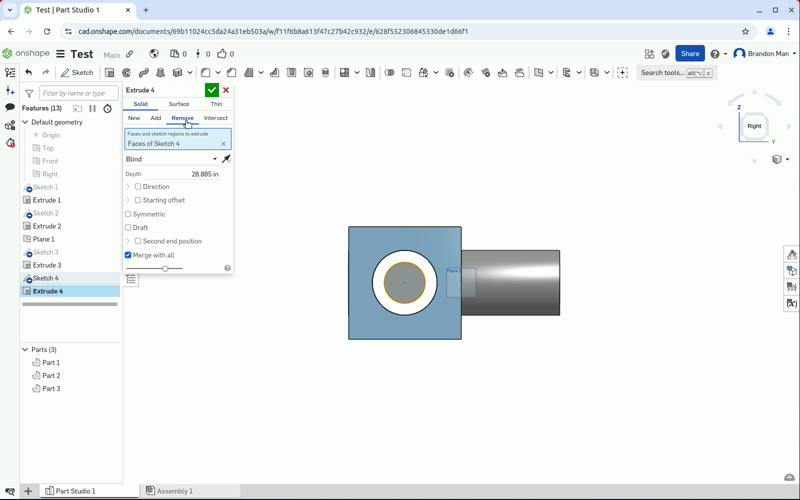
key(enter)
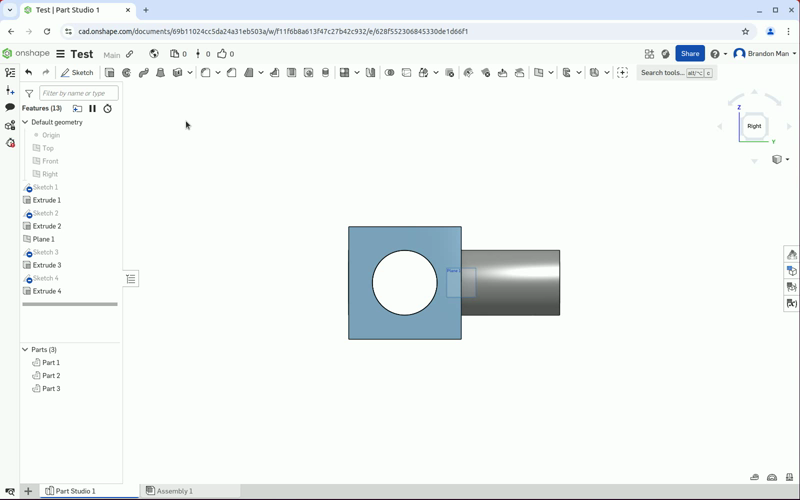
key(shift+h)
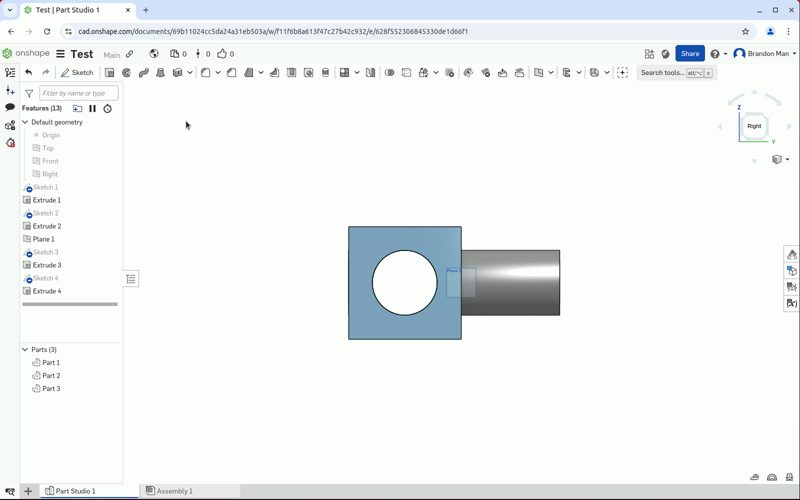
key(shift+h)
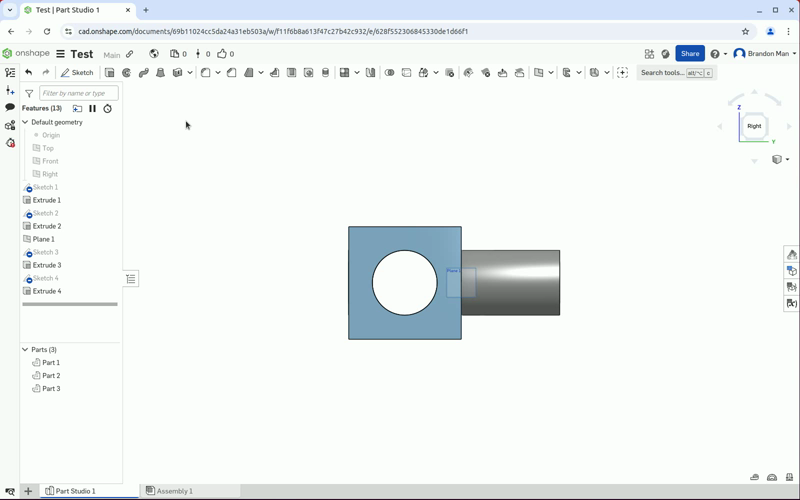
mouse_move(73, 189)
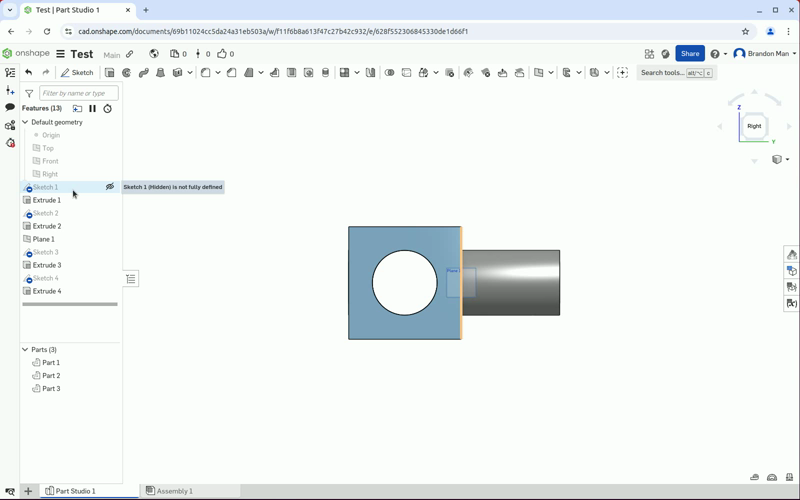
click(73, 189)
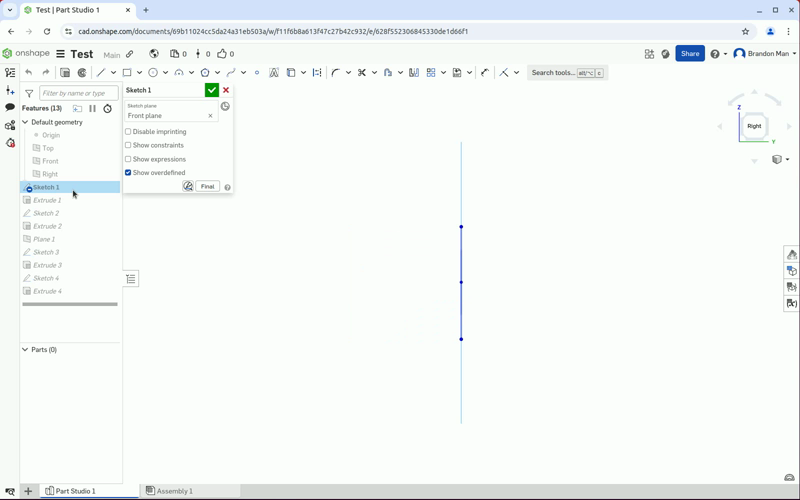
mouse_move(229, 92)
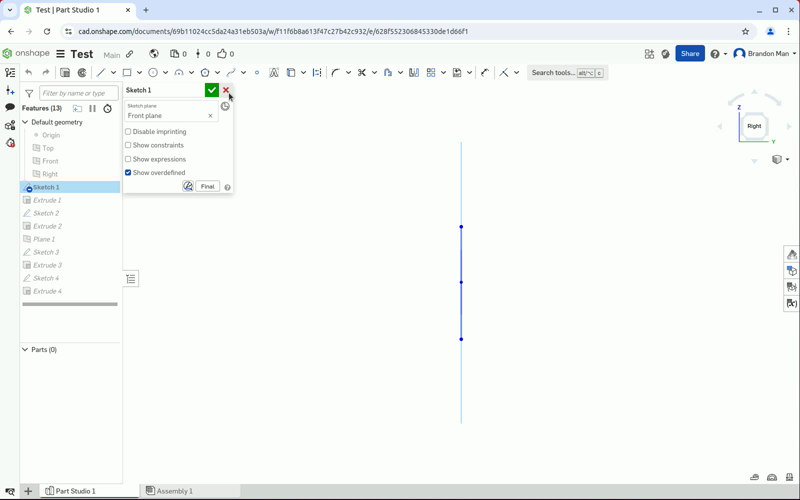
click(229, 92)
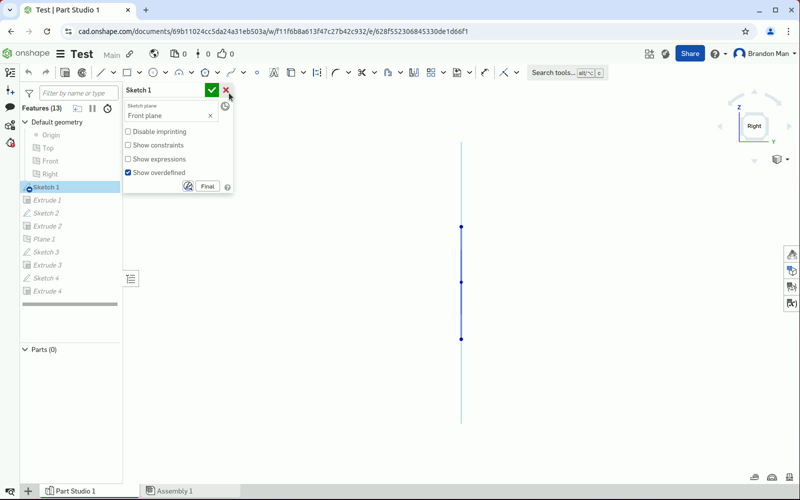
key(shift+s)
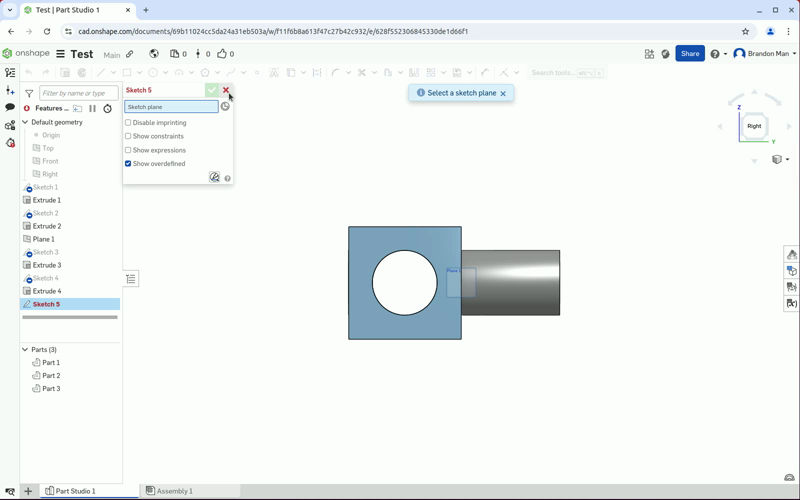
mouse_move(73, 241)
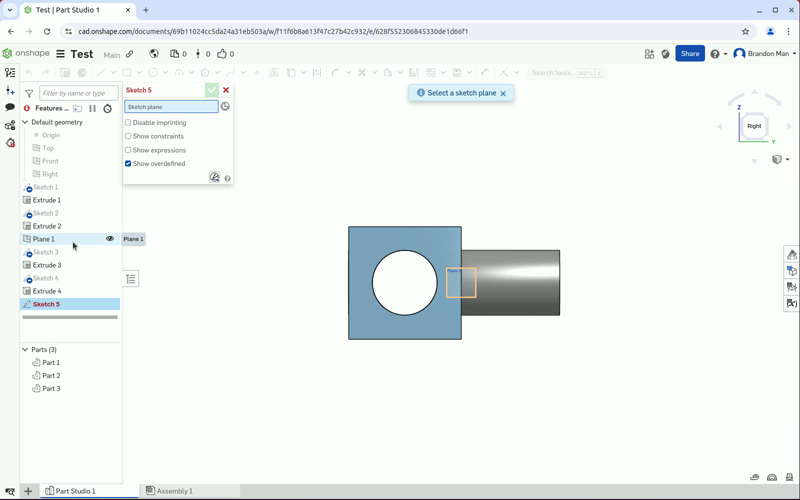
click(73, 241)
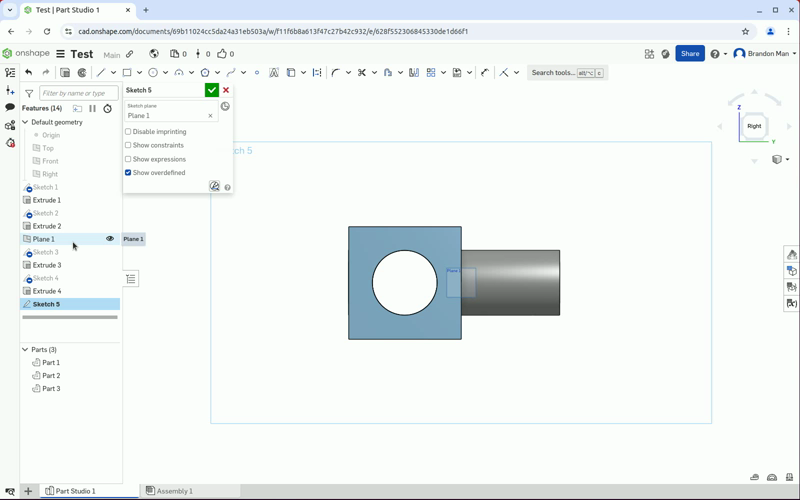
mouse_move(73, 352)
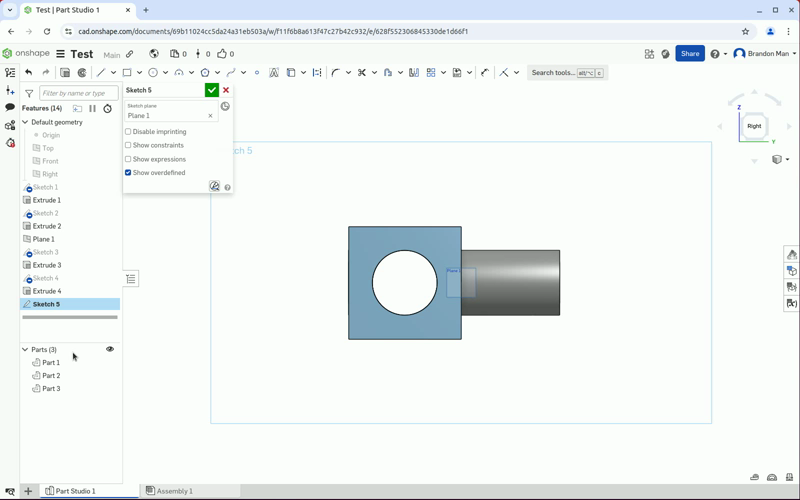
key(y)
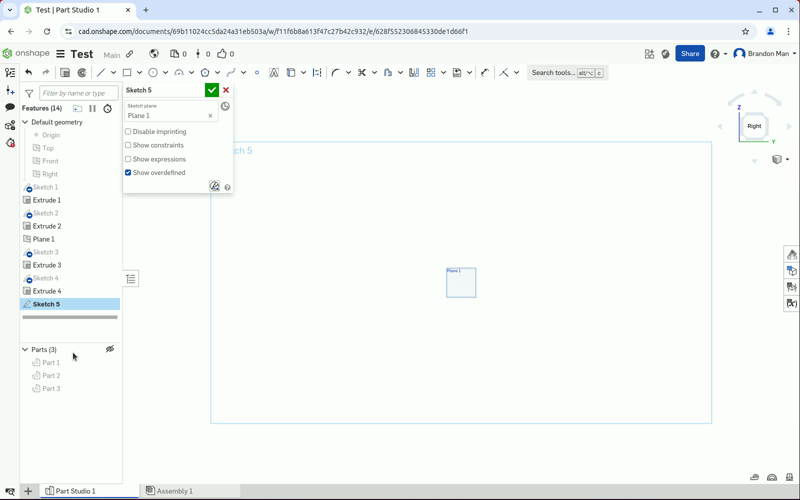
key(c)
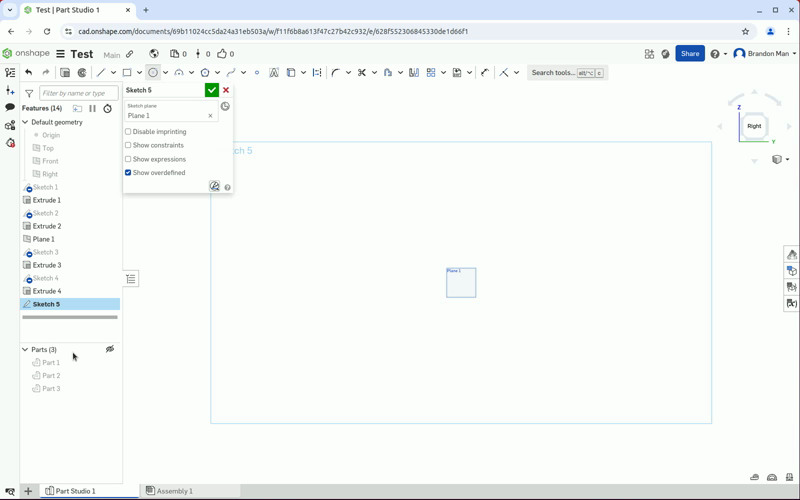
key_down(shift)
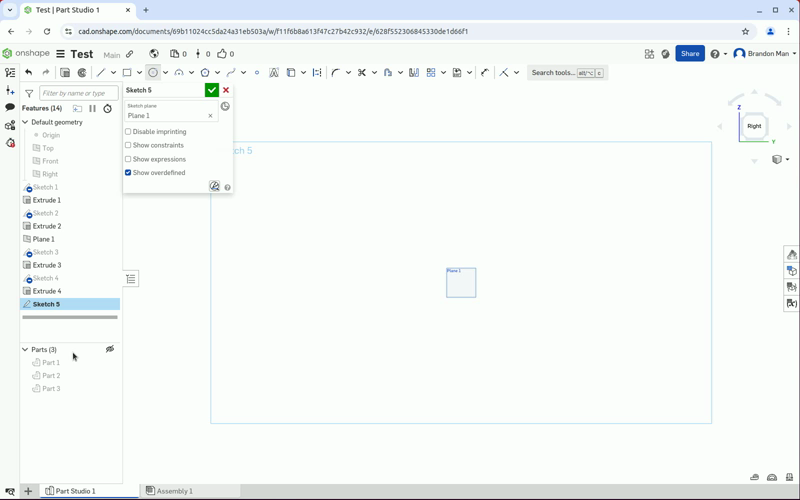
mouse_move(404, 282)
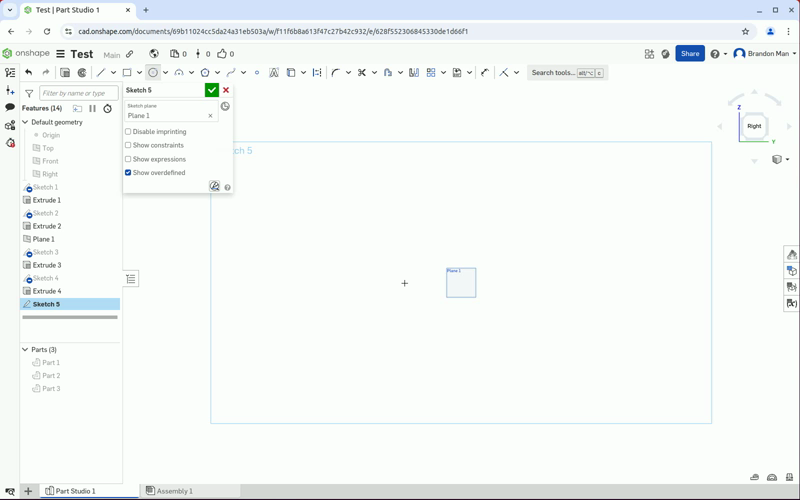
click(404, 282)
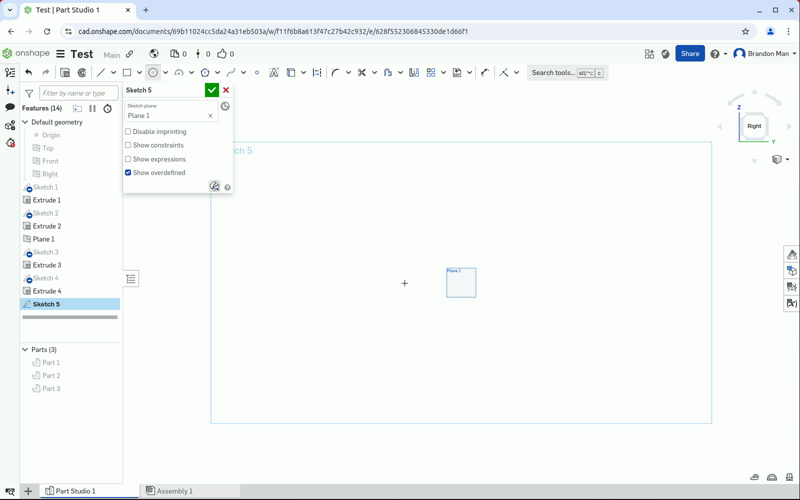
key_up(shift)
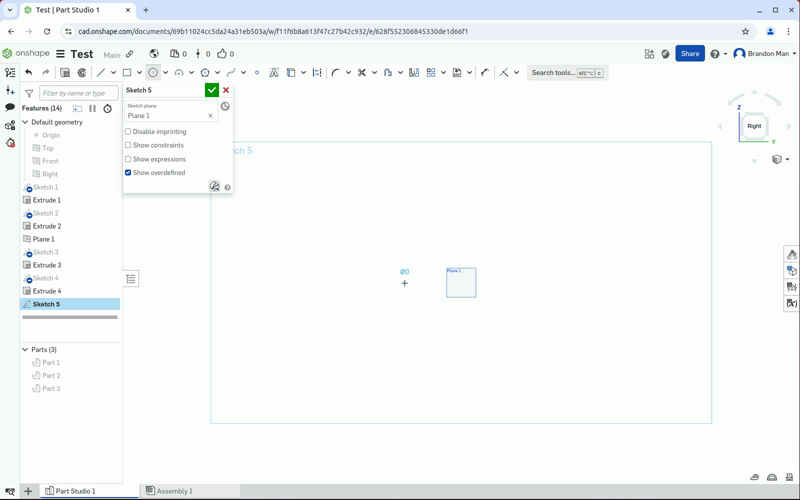
mouse_move(437, 282)
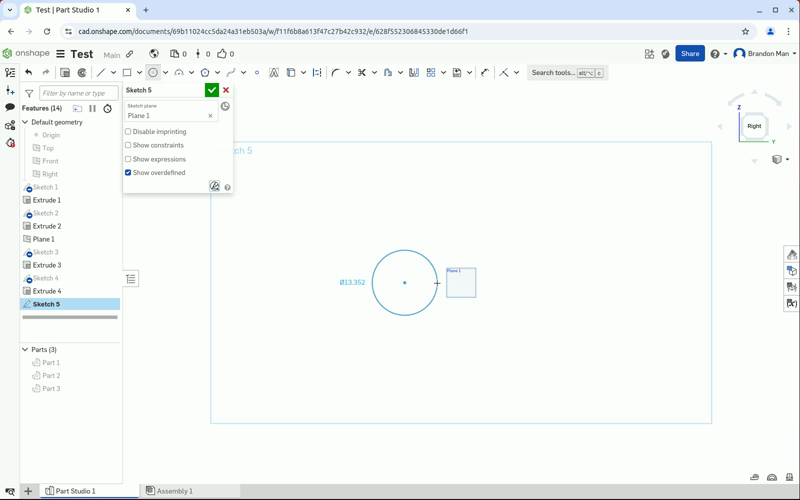
click(437, 282)
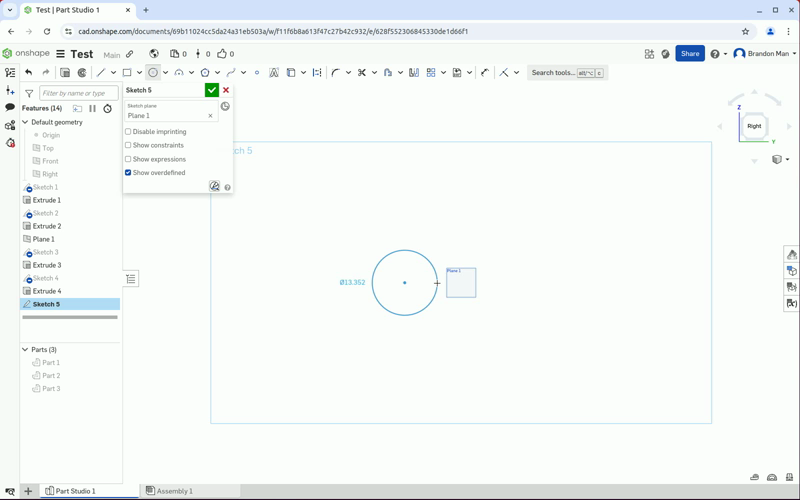
key(esc)
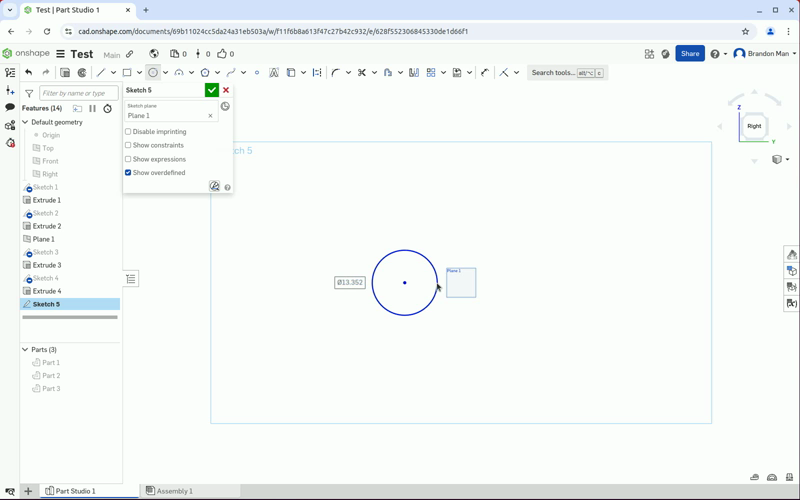
key(c)
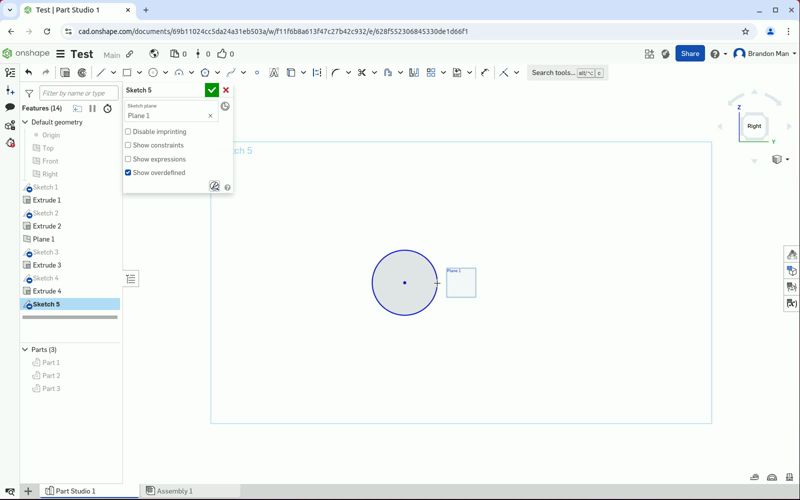
key_down(shift)
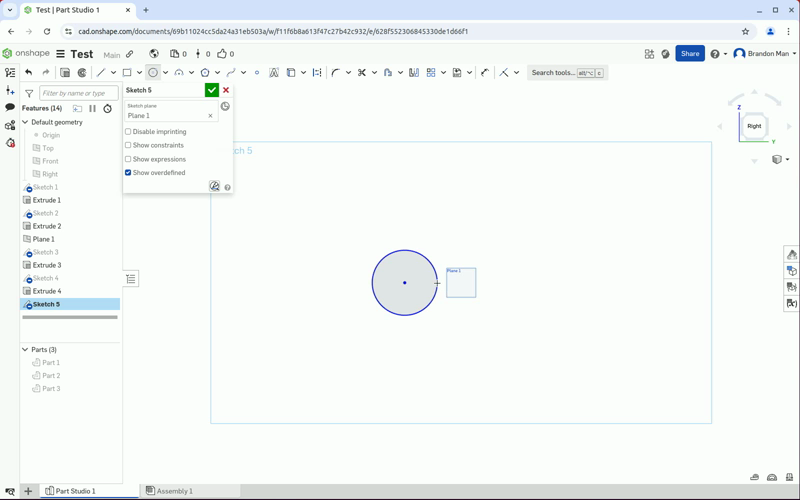
mouse_move(404, 282)
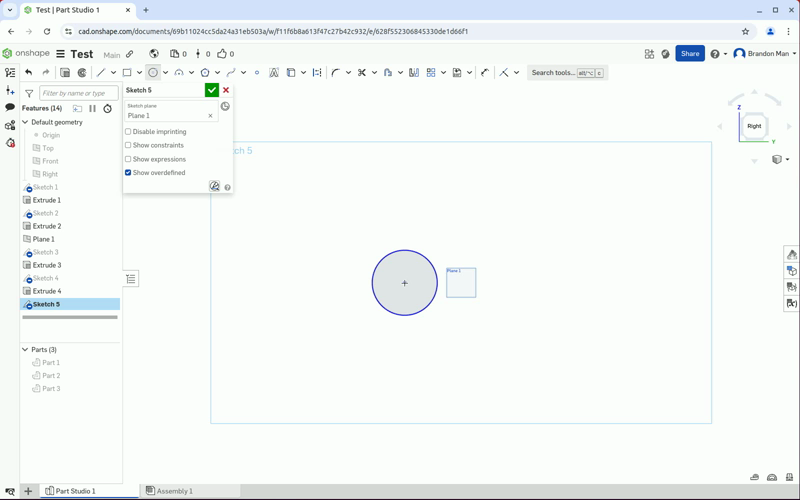
click(404, 282)
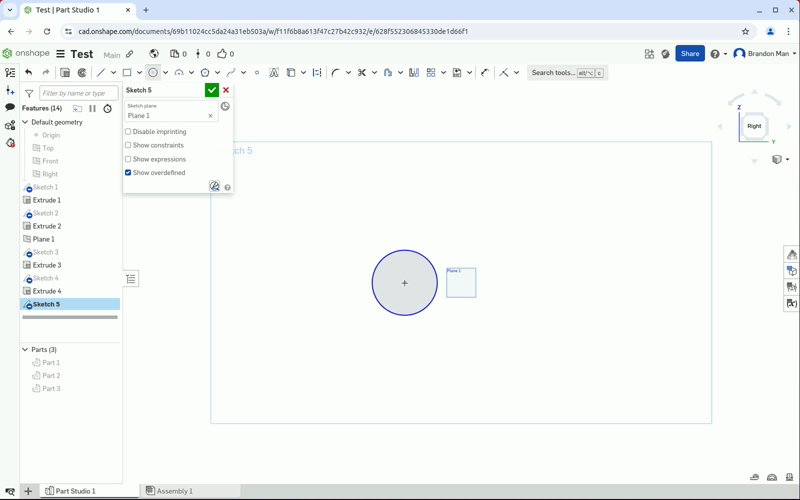
key_up(shift)
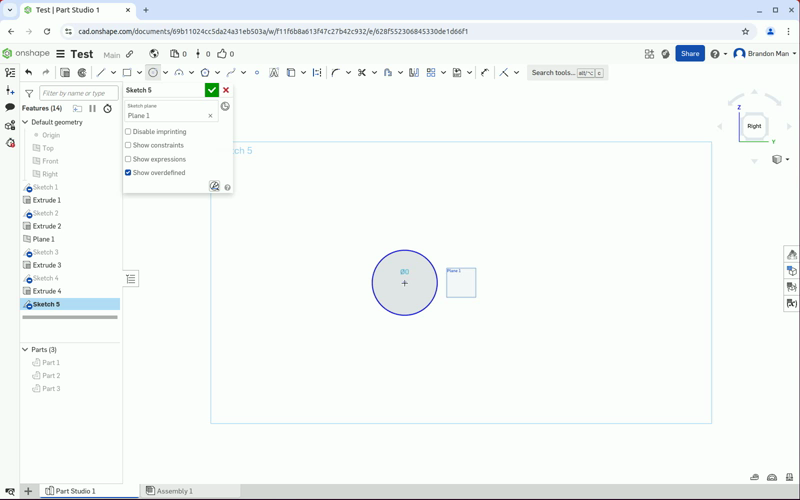
mouse_move(425, 282)
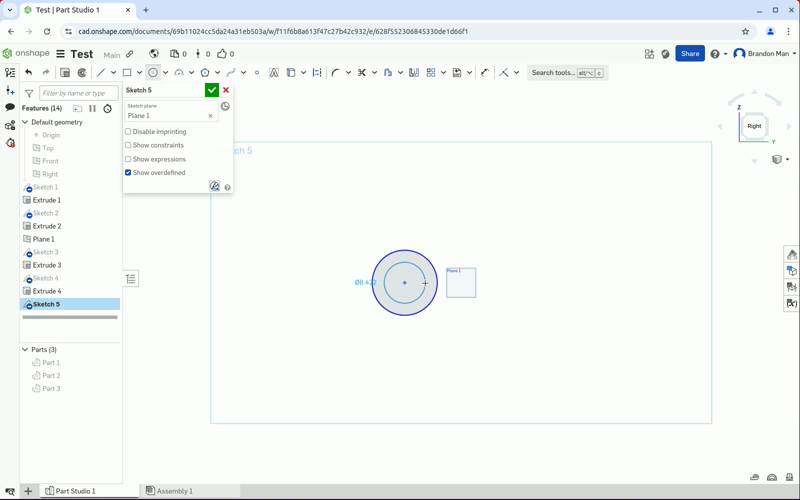
click(425, 282)
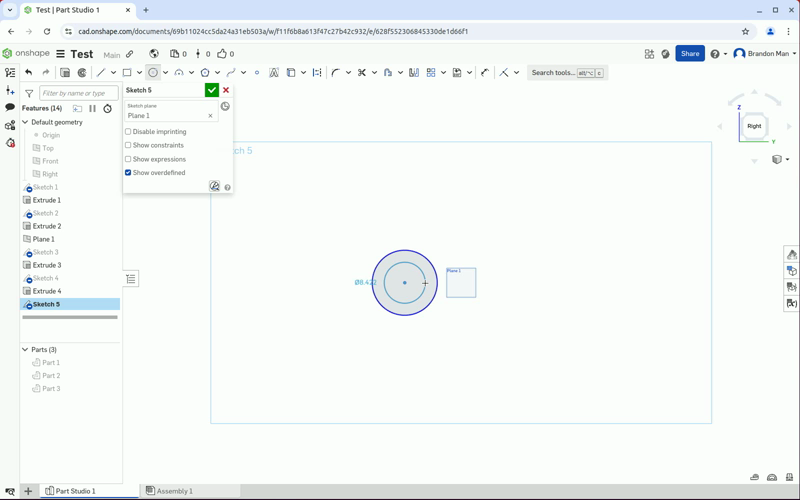
key(esc)
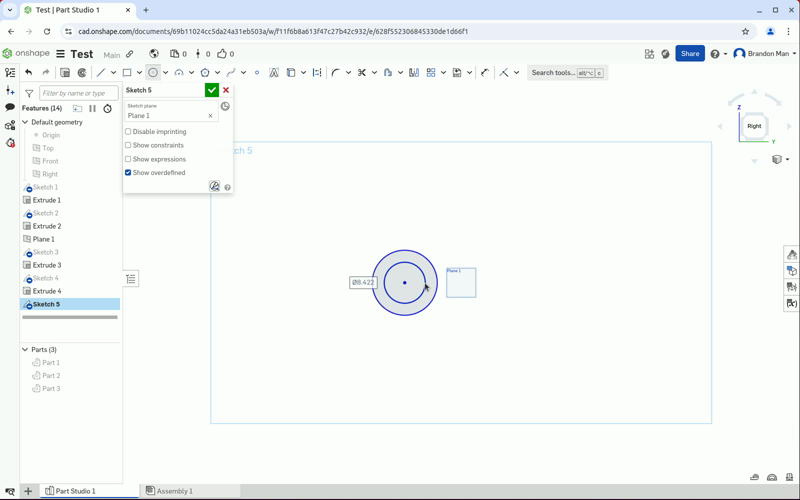
mouse_move(434, 291)
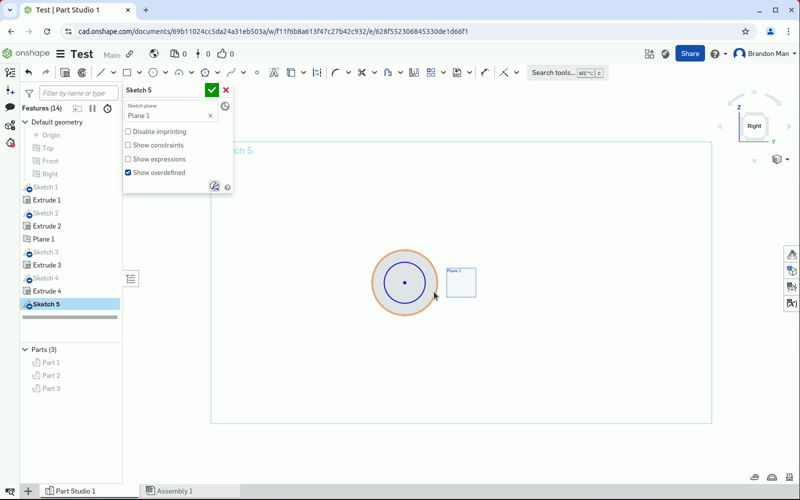
click(434, 291)
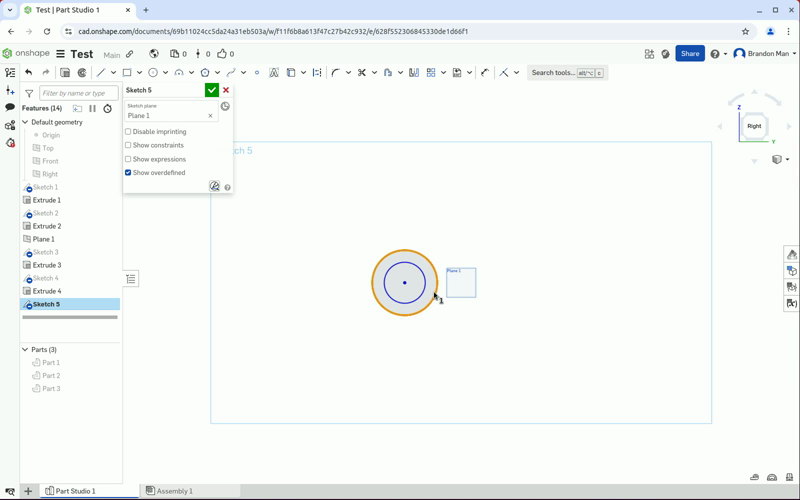
mouse_move(73, 352)
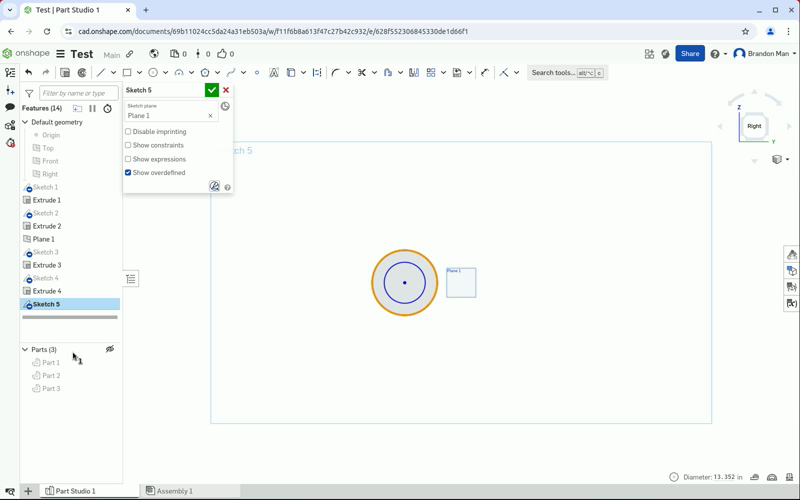
key(shift+y)
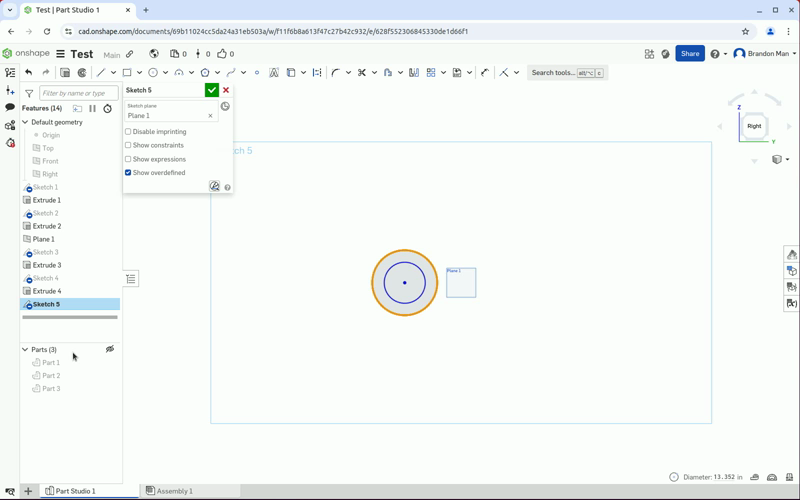
key(shift+e)
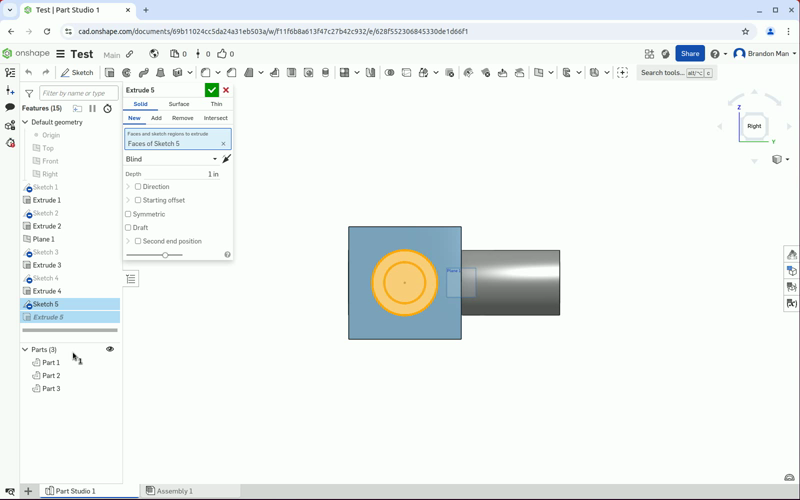
mouse_move(143, 106)
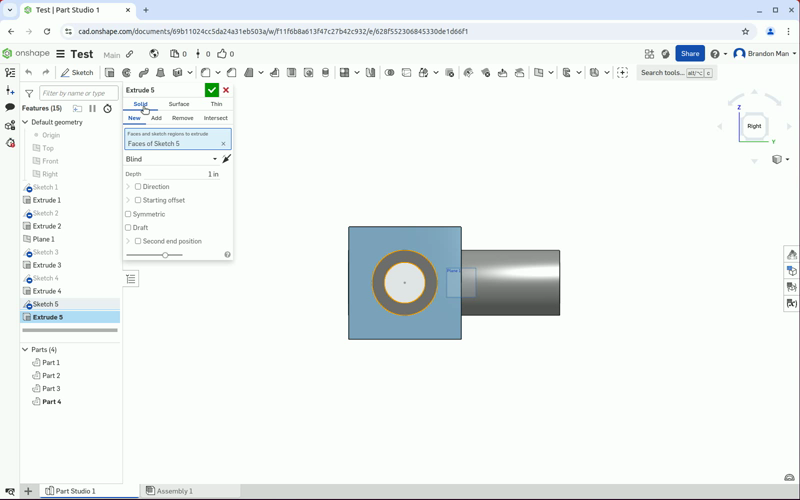
click(143, 106)
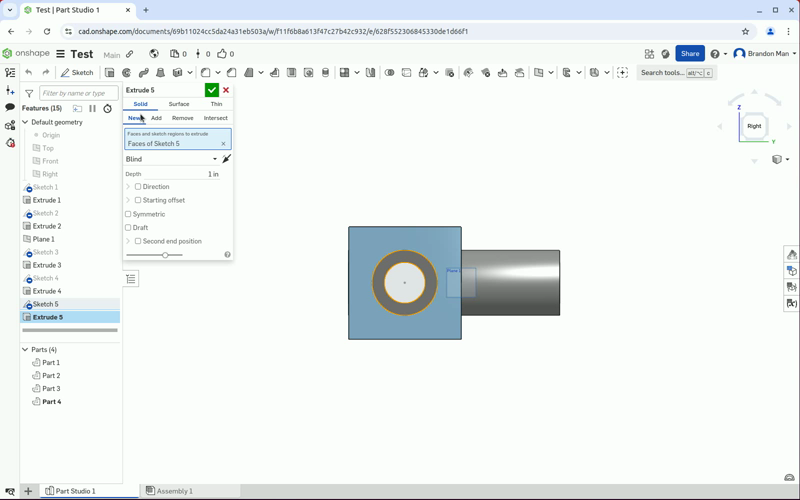
mouse_move(137, 120)
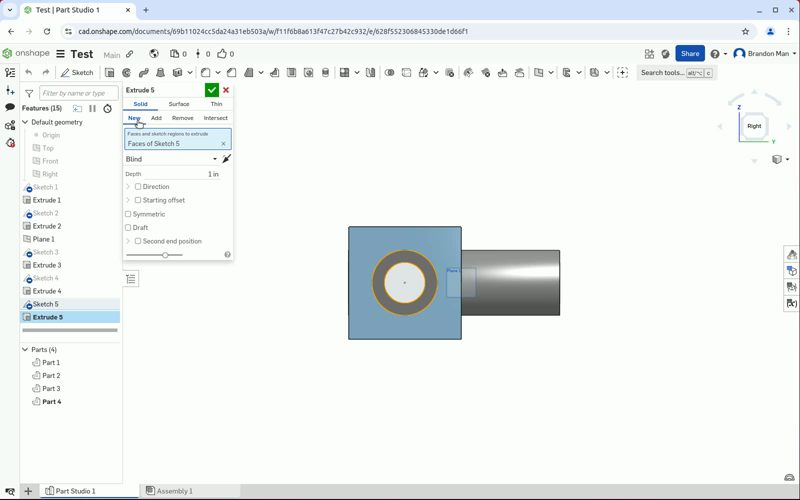
click(137, 120)
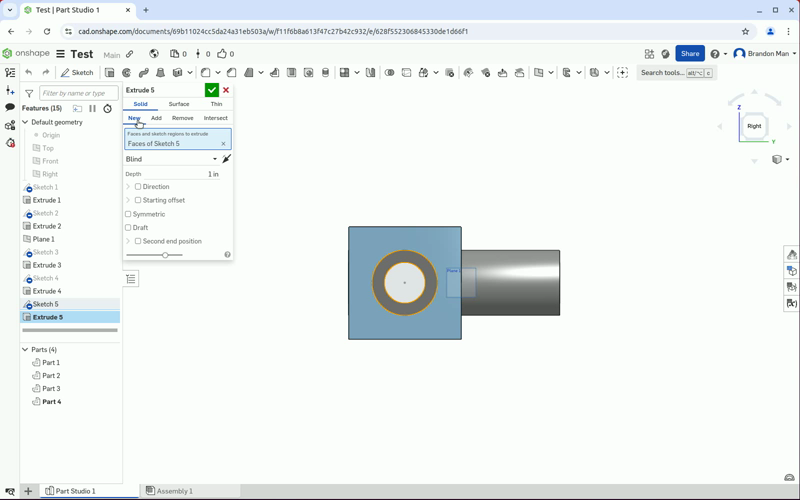
key(tab, 4)
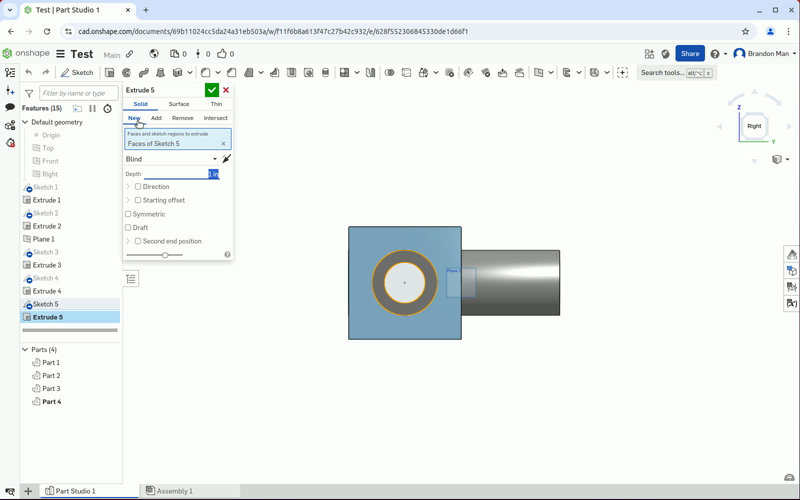
text(-23.108)
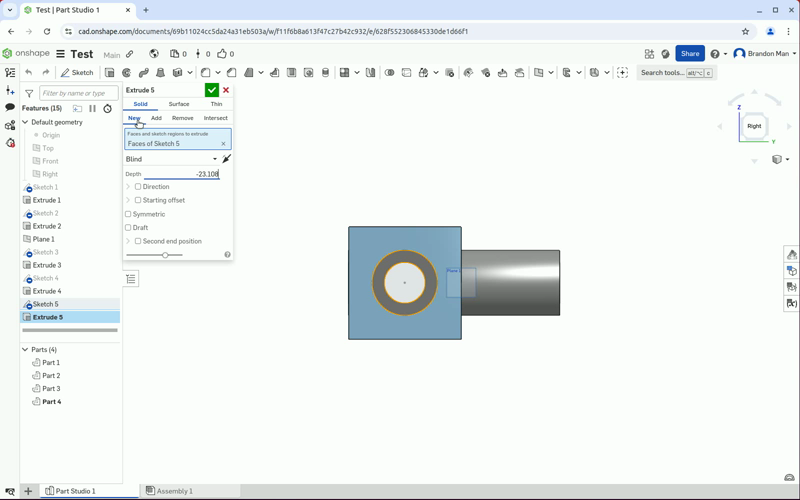
key(tab, 3)
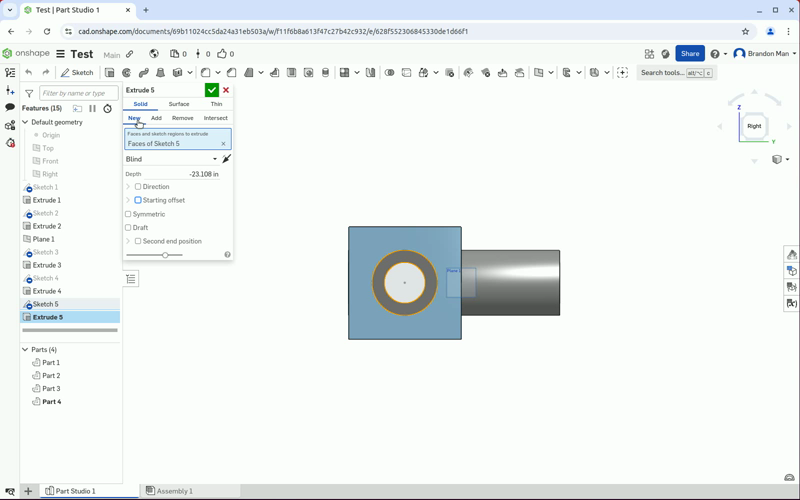
key(tab, 2)
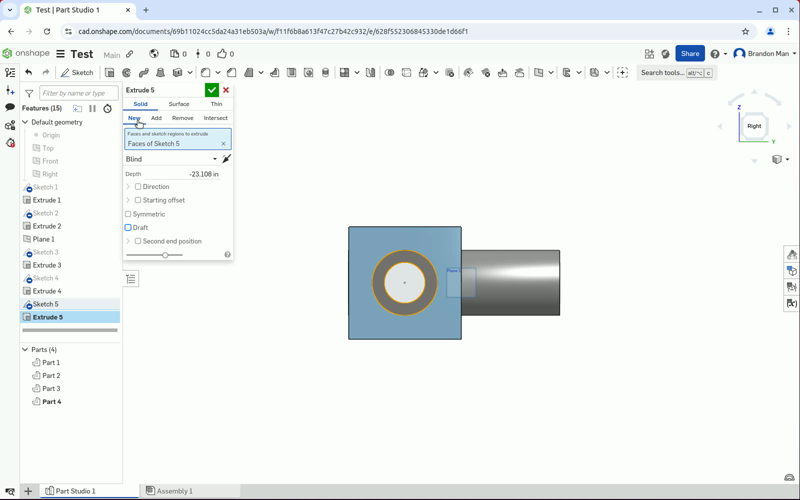
key(space)
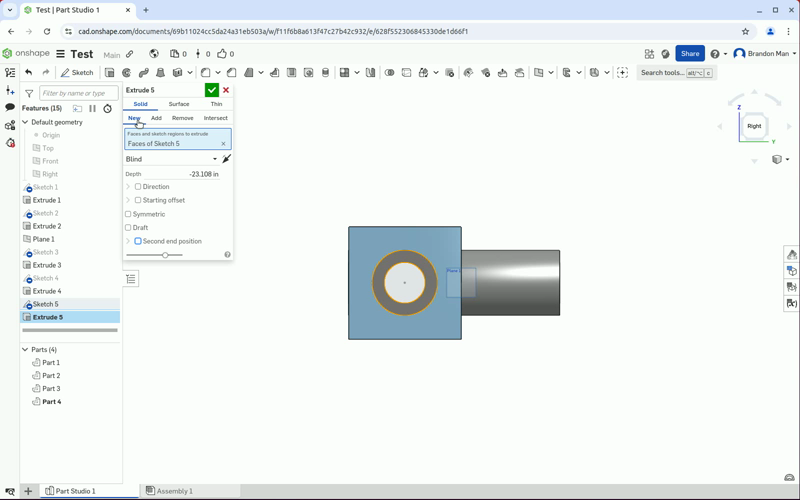
key(tab, 3)
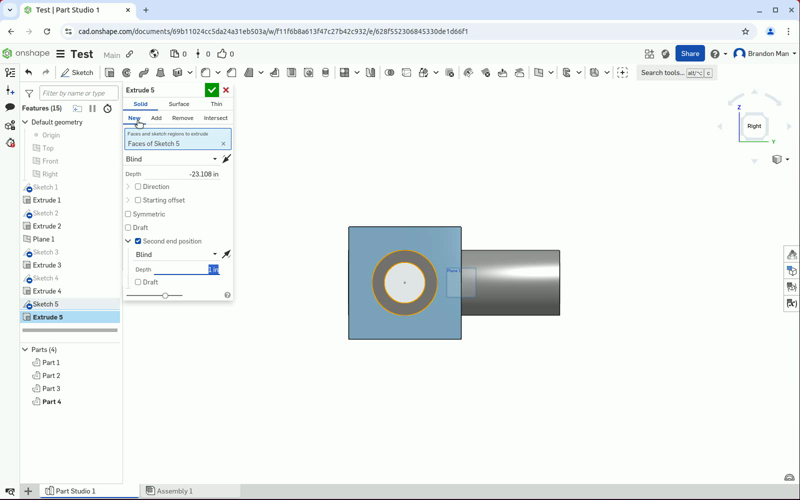
text(20.22)
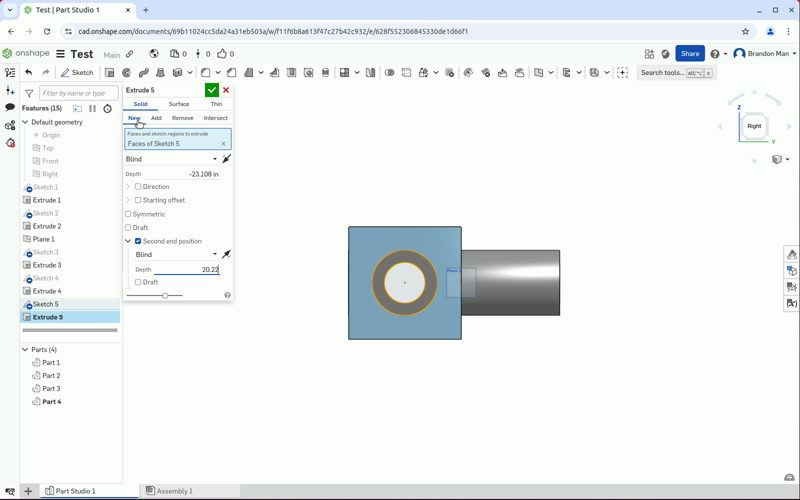
key(enter)
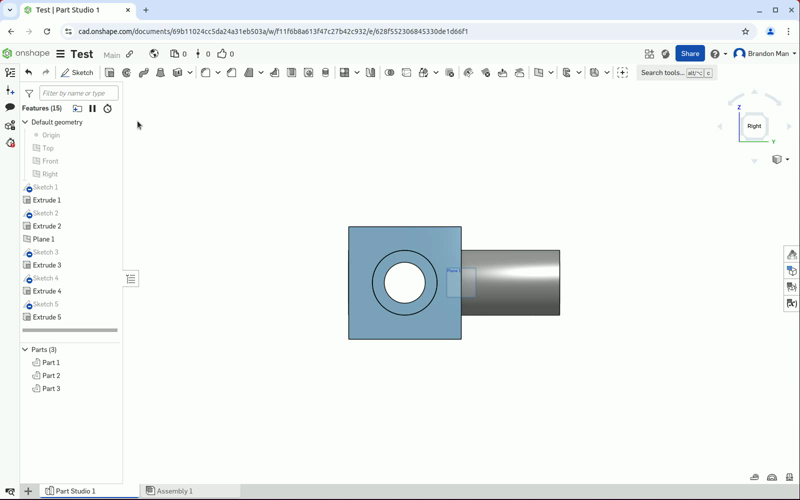
key(shift+h)
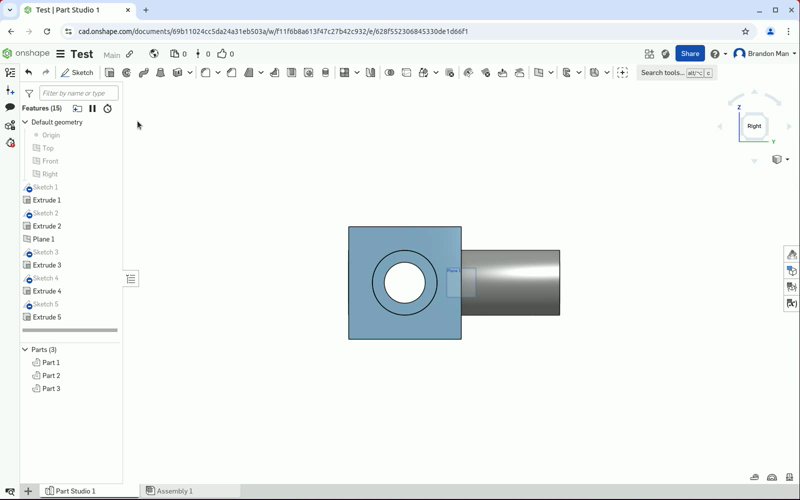
key(shift+h)
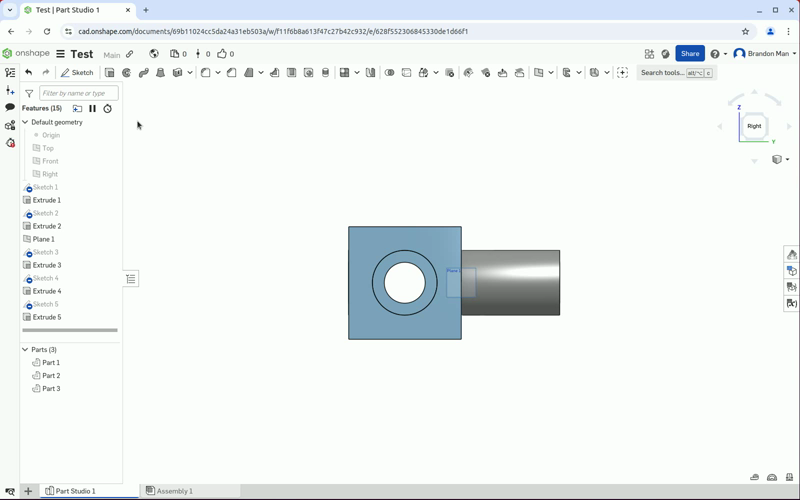
mouse_move(73, 189)
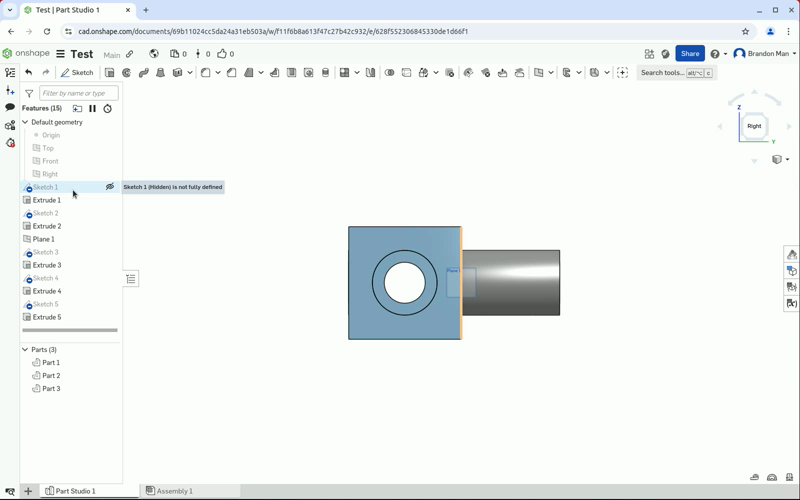
click(73, 189)
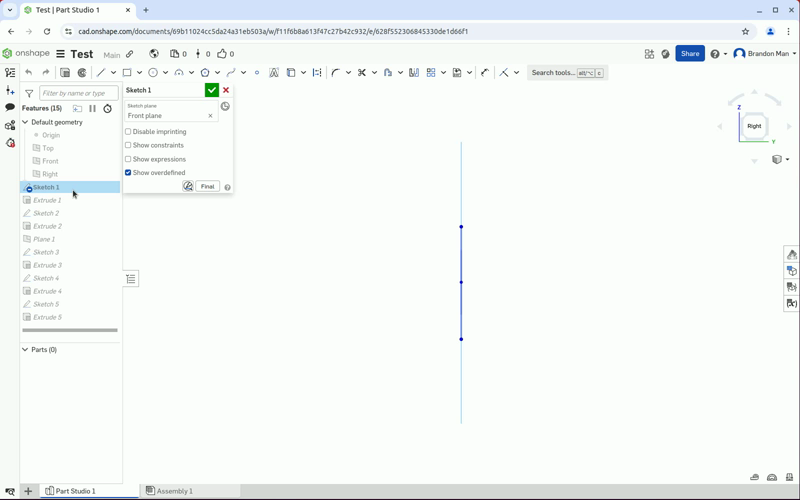
mouse_move(229, 92)
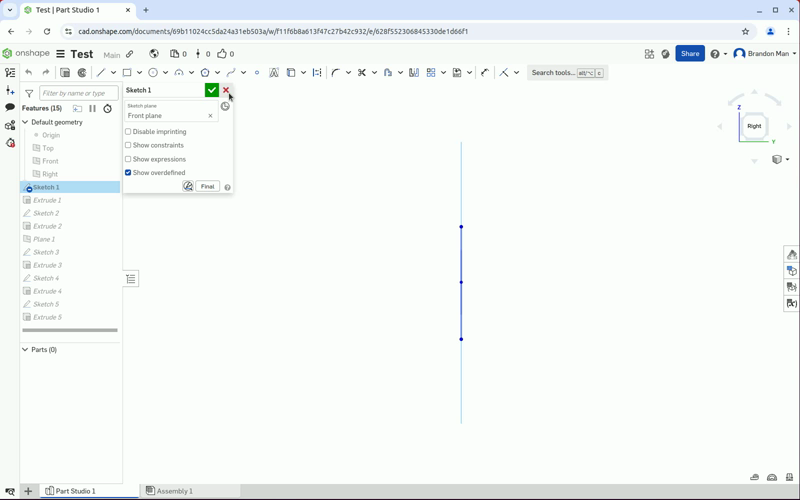
click(229, 92)
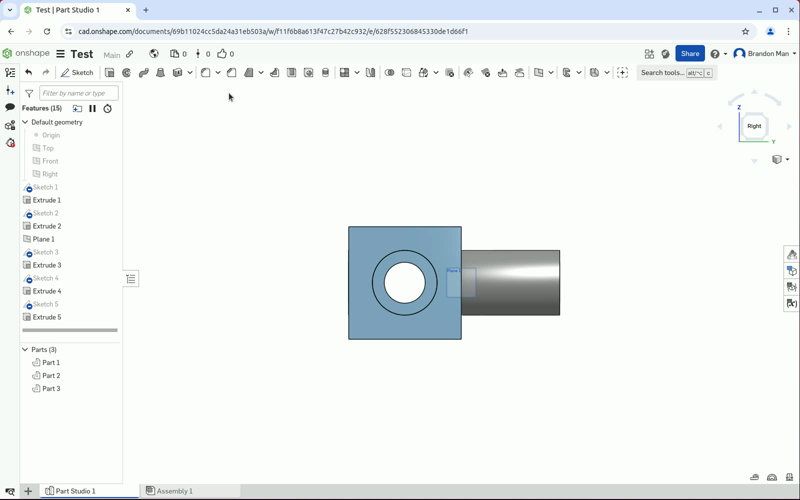
mouse_move(73, 352)
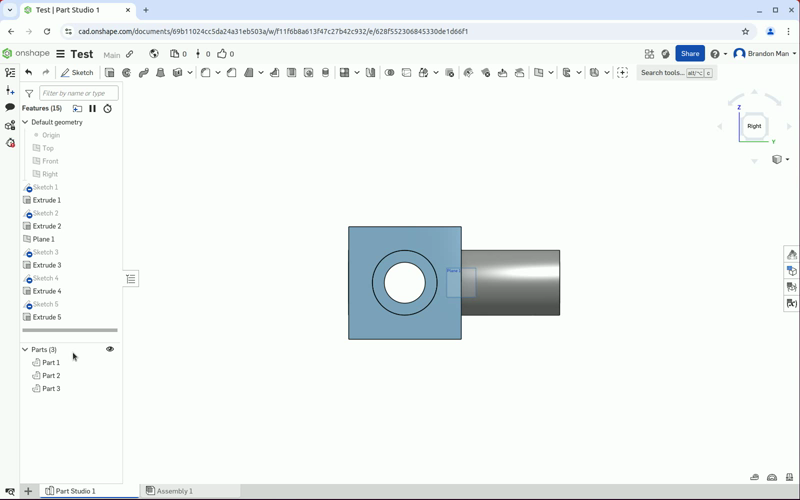
key(y)
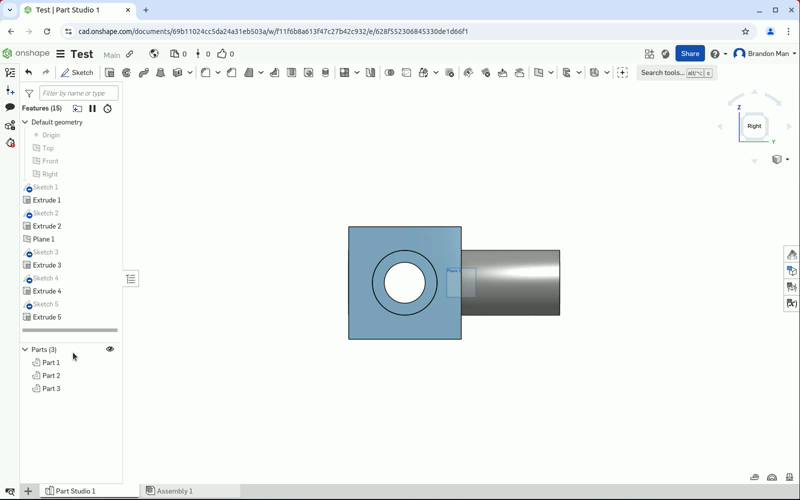
key(shift+p)
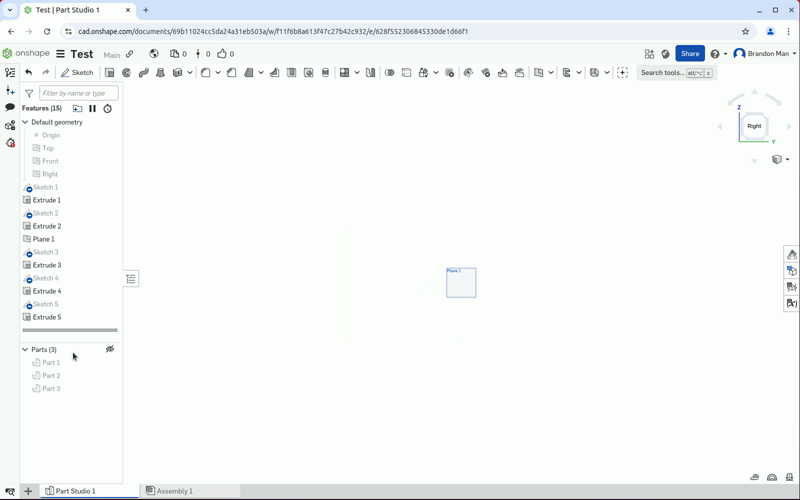
key(space)
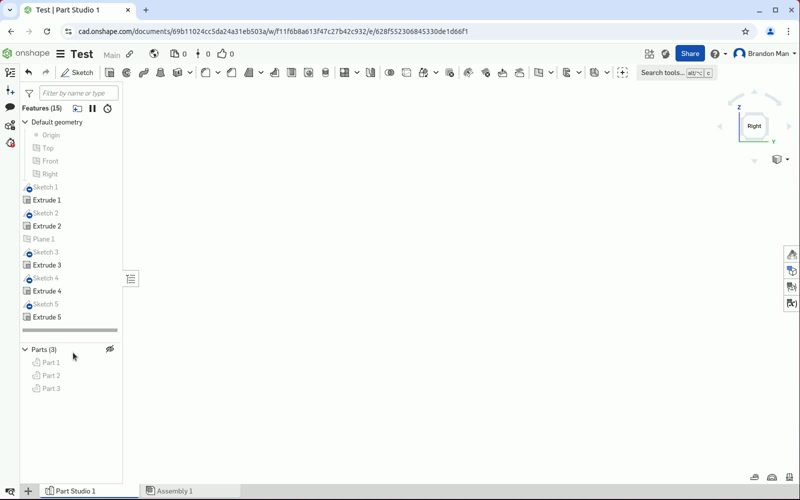
key_down(shift)
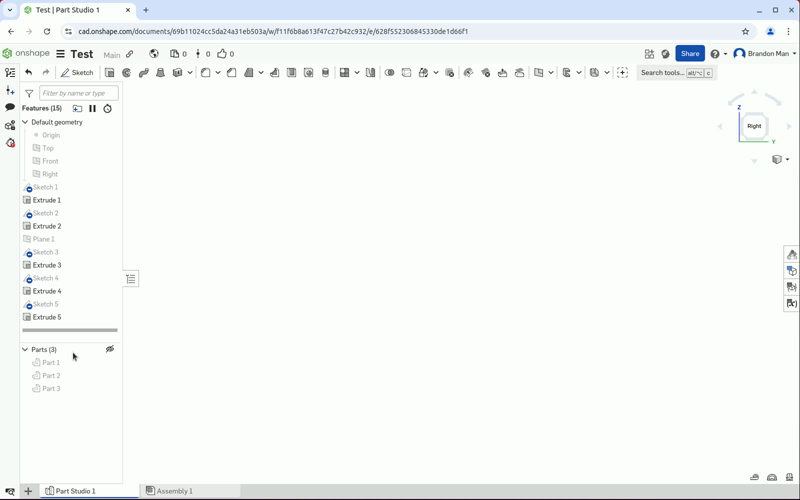
key(right)
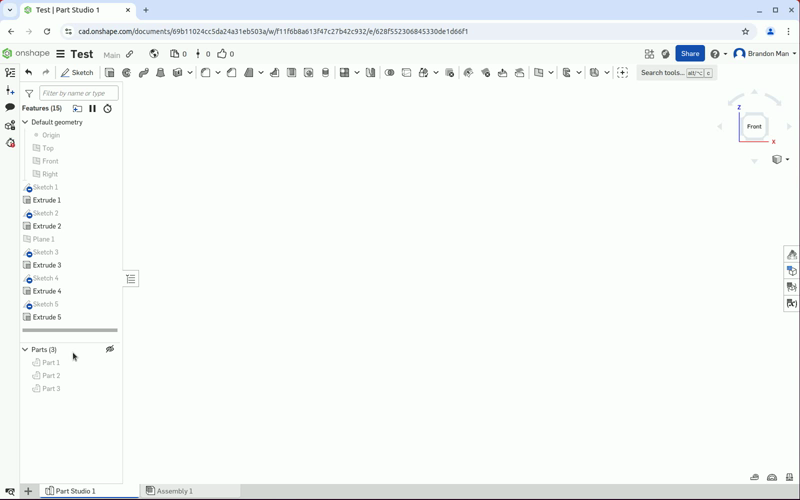
key_up(shift)
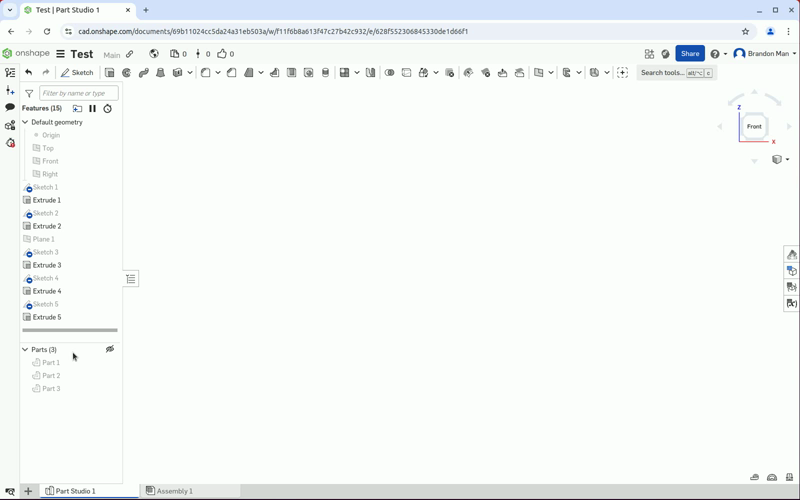
key(space)
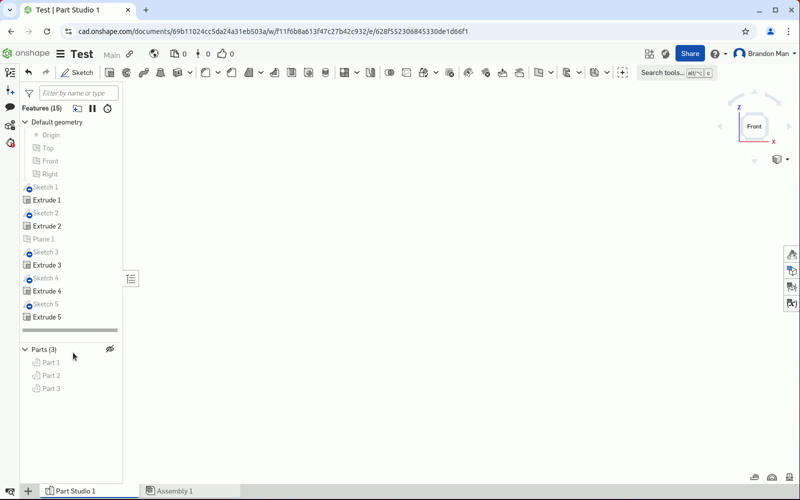
key_down(shift)
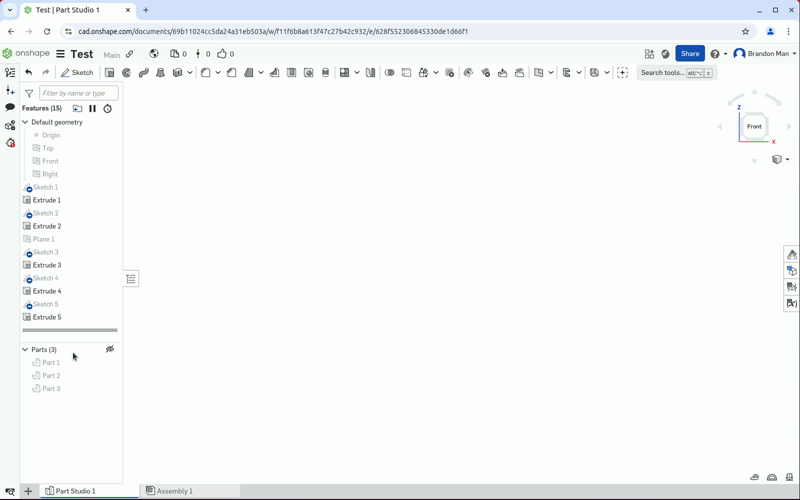
key(down)
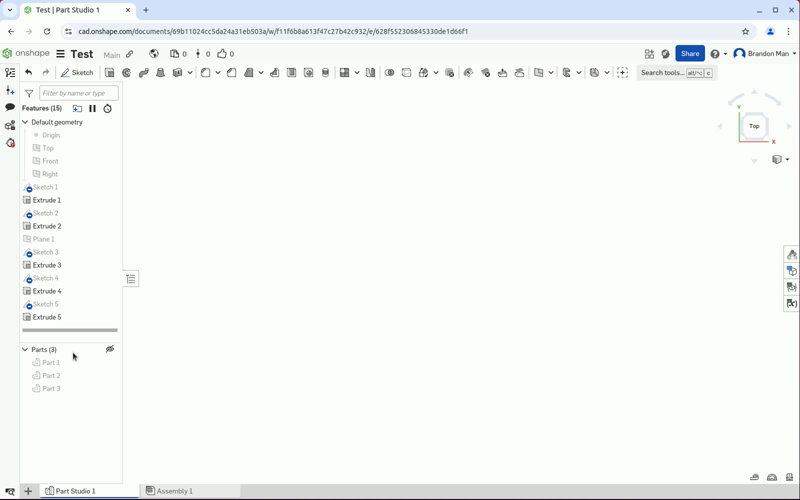
key_up(shift)
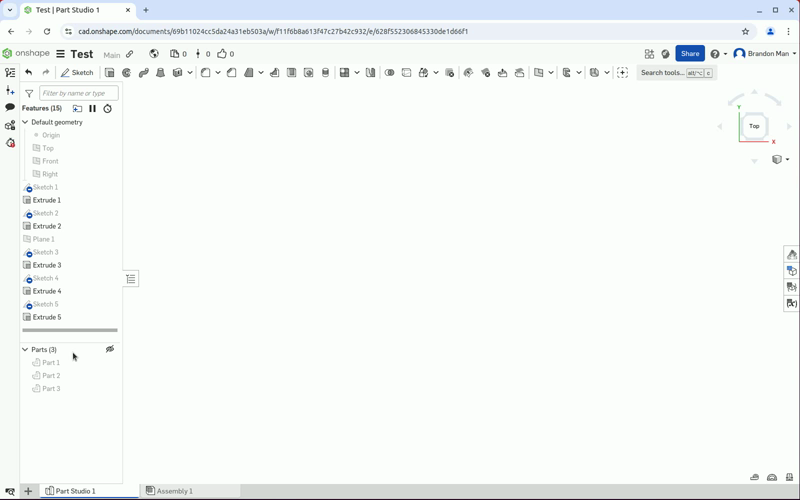
mouse_move(73, 352)
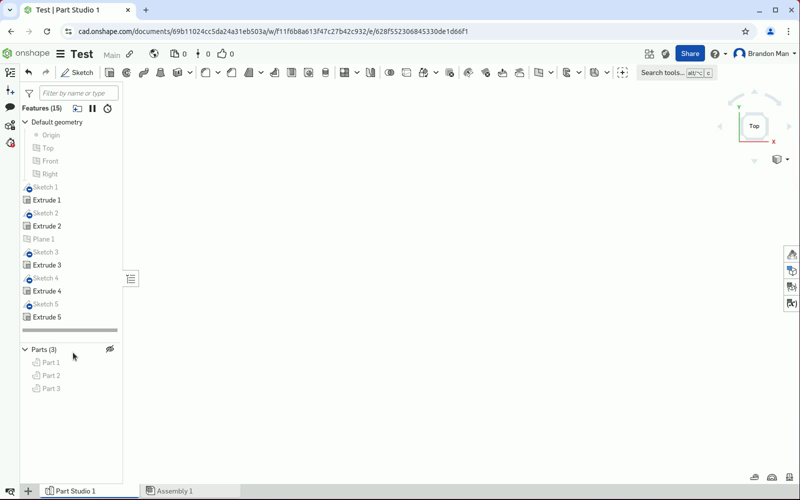
key(shift+y)
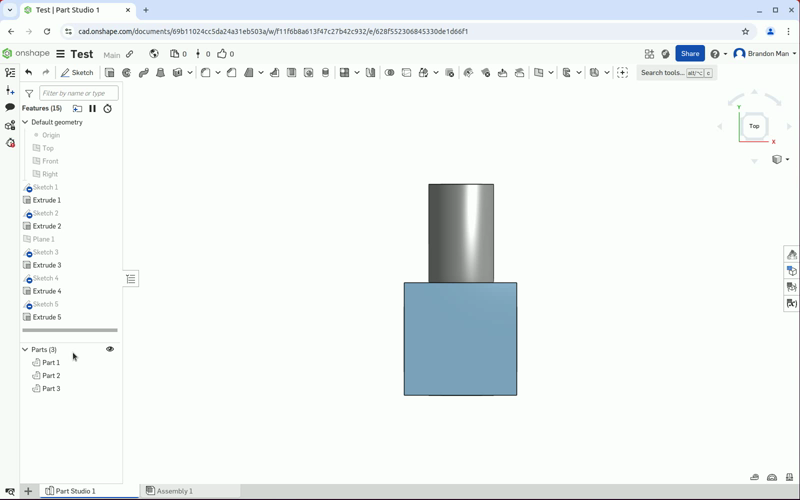
mouse_move(541, 75)
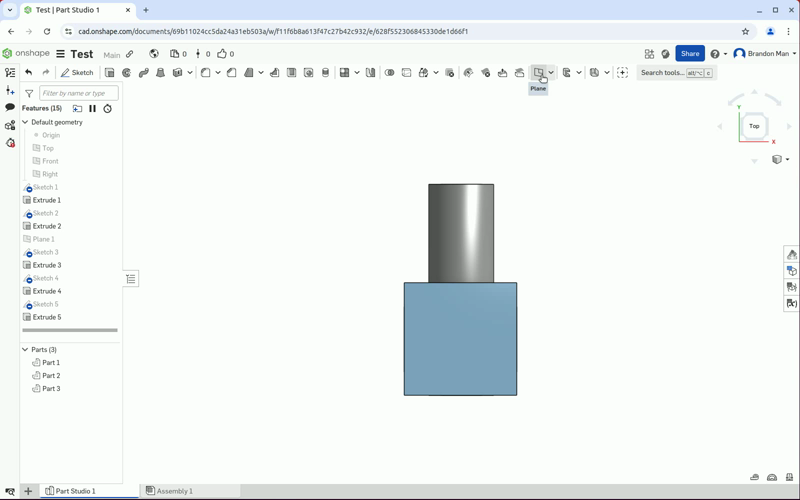
click(541, 75)
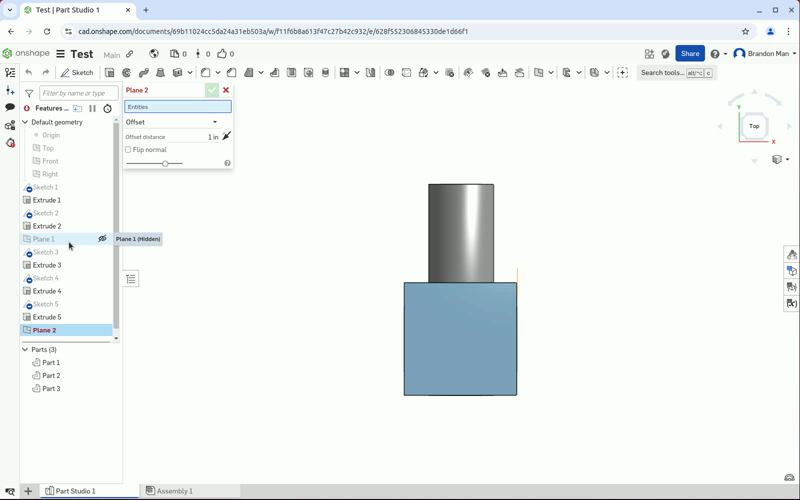
scroll(3)
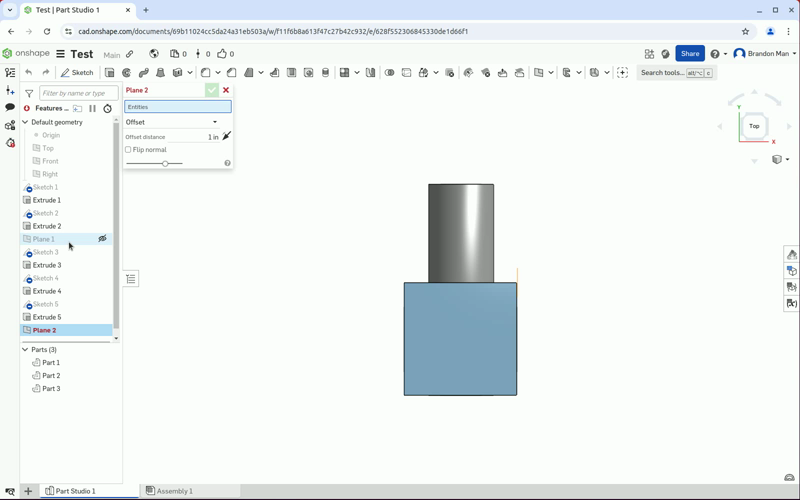
mouse_move(69, 150)
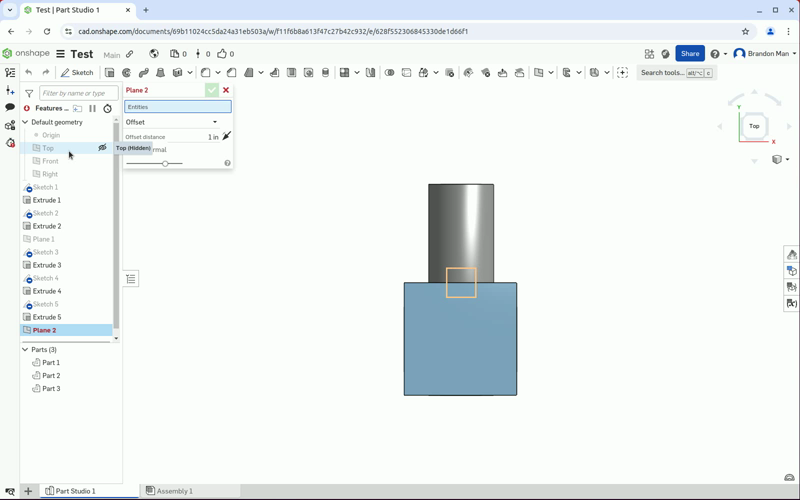
click(69, 150)
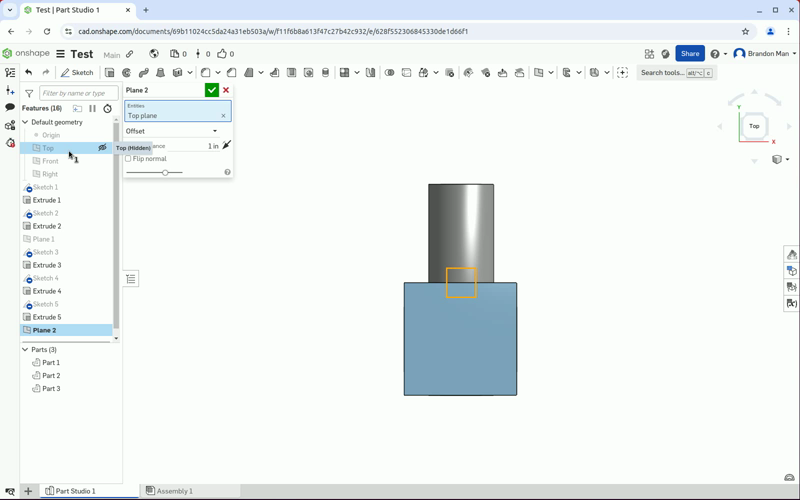
key(tab, 2)
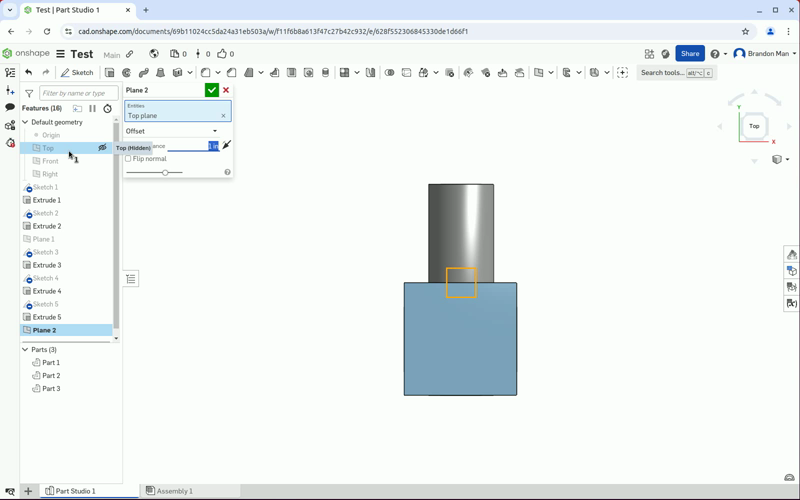
text(11.554)
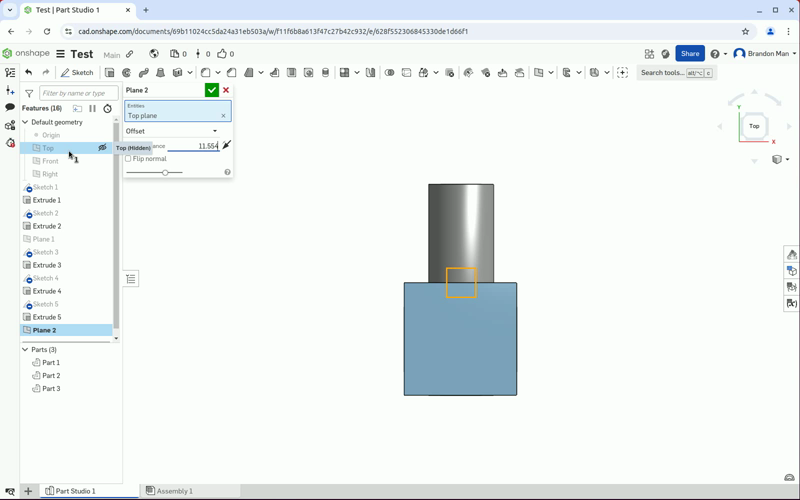
key(enter, 2)
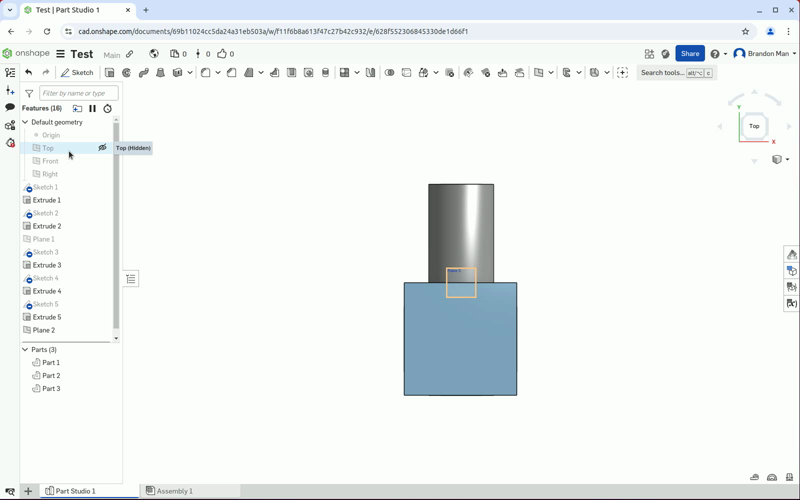
key(shift+s)
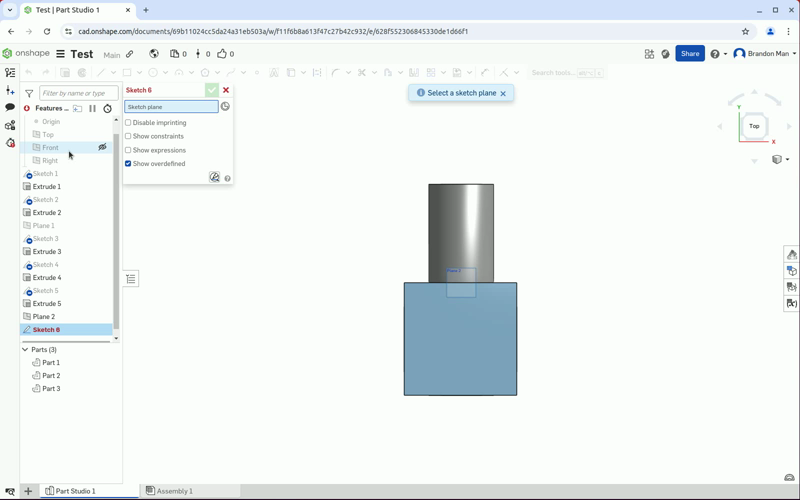
mouse_move(69, 319)
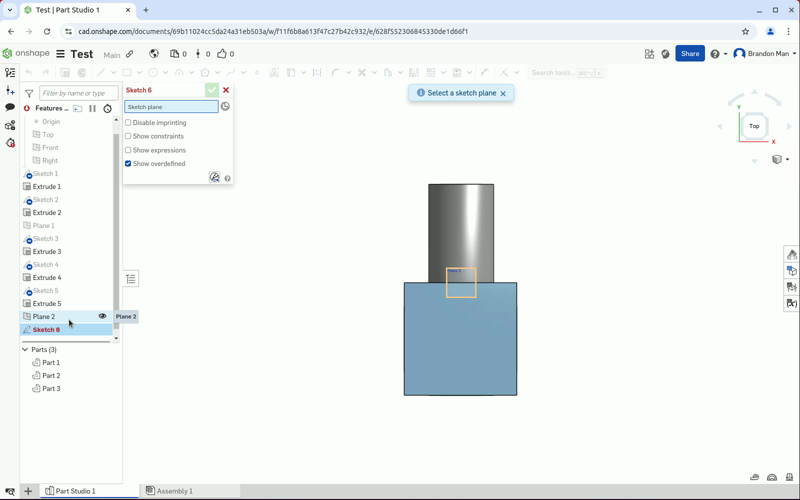
click(69, 319)
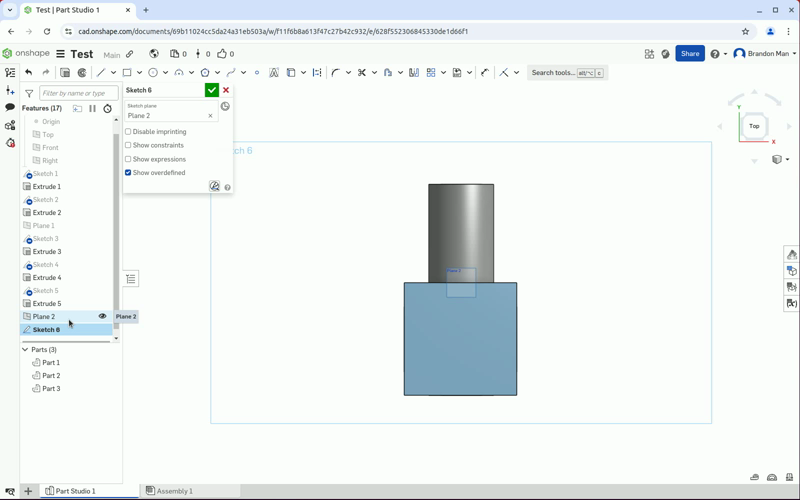
mouse_move(73, 352)
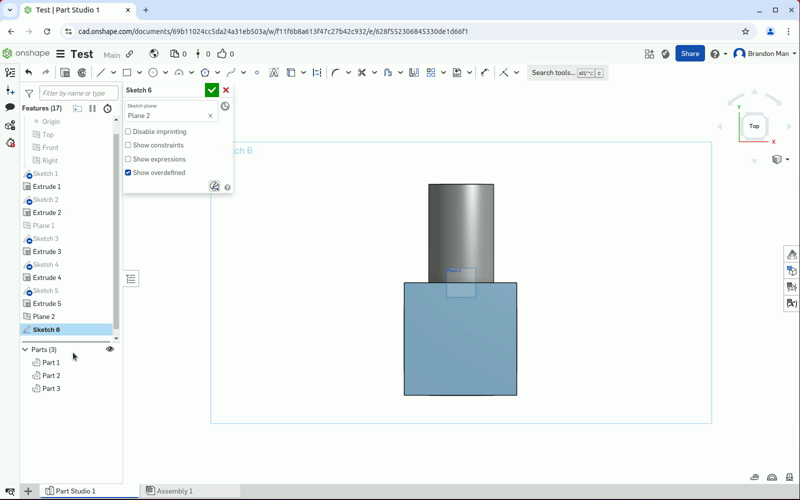
key(y)
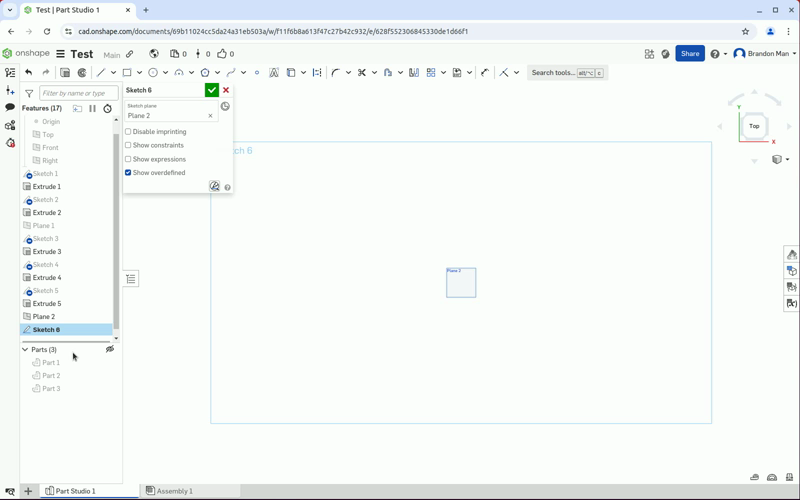
key(c)
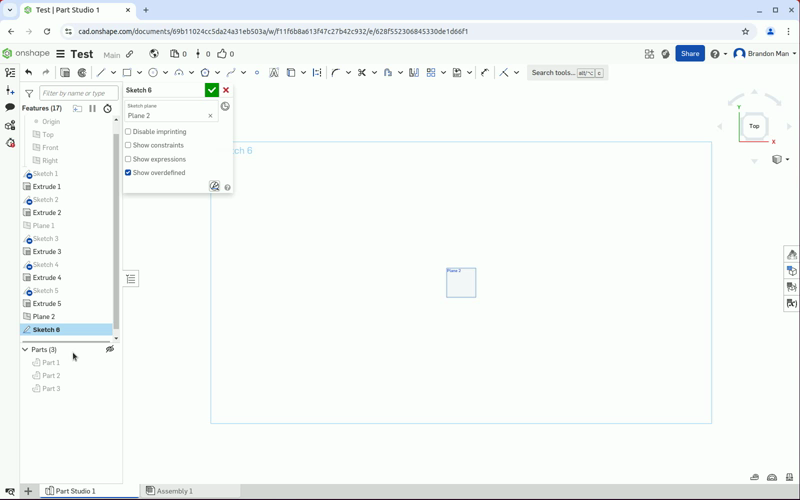
key_down(shift)
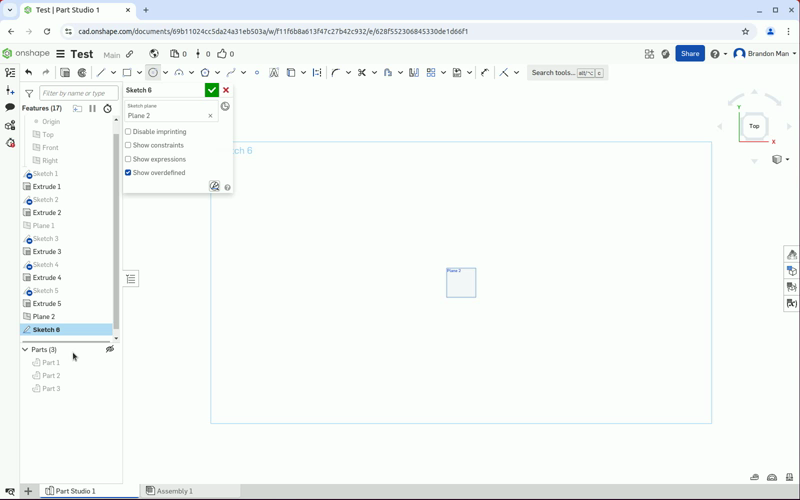
mouse_move(461, 339)
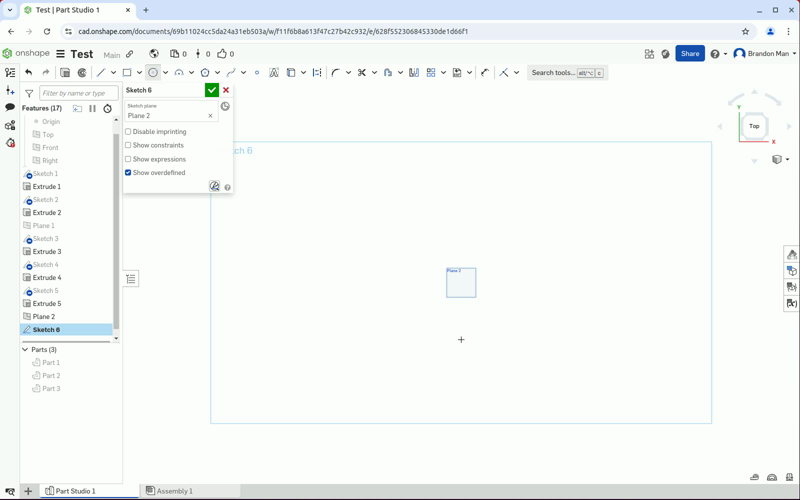
click(461, 339)
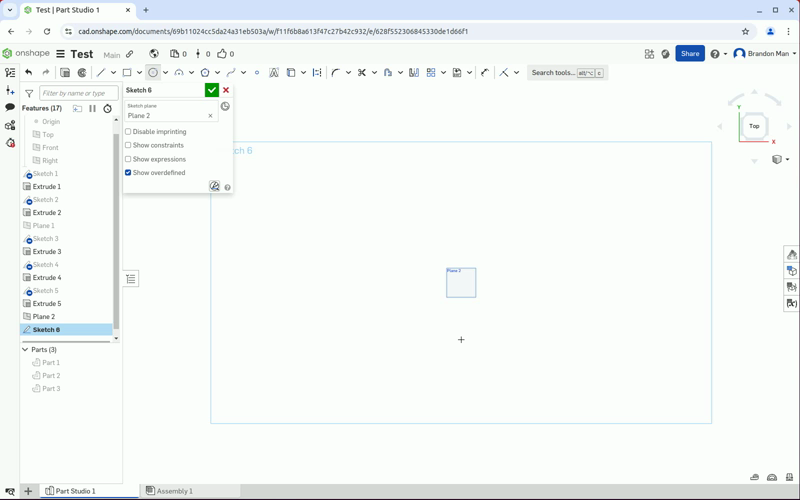
key_up(shift)
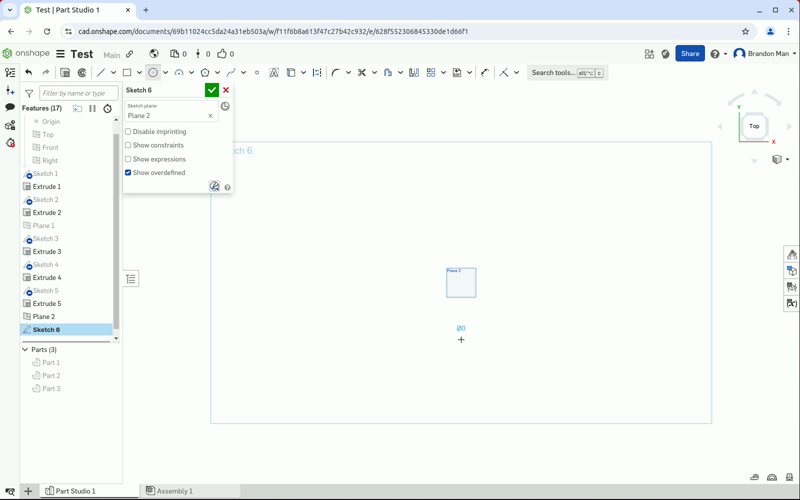
mouse_move(493, 339)
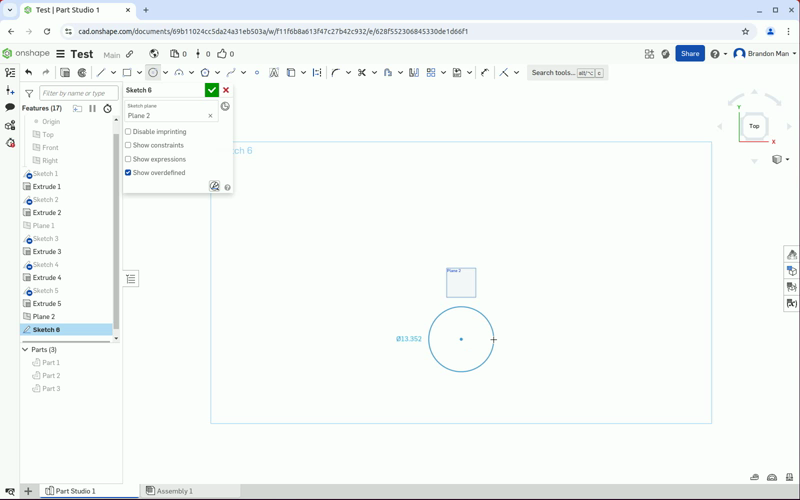
click(493, 339)
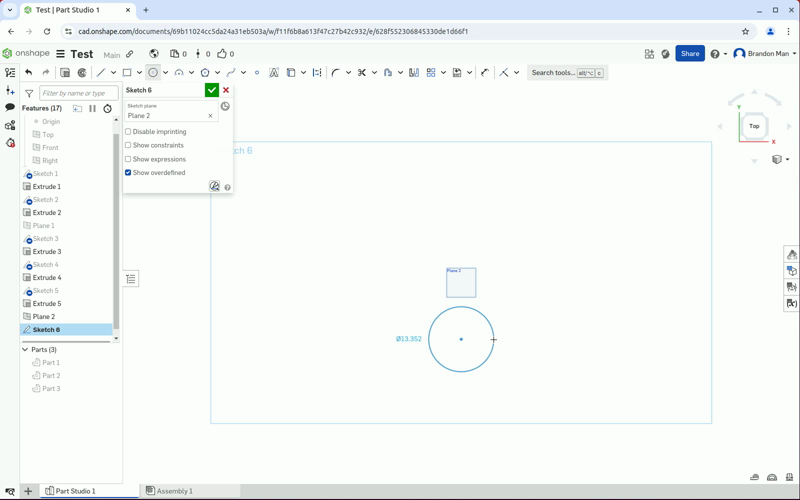
key(esc)
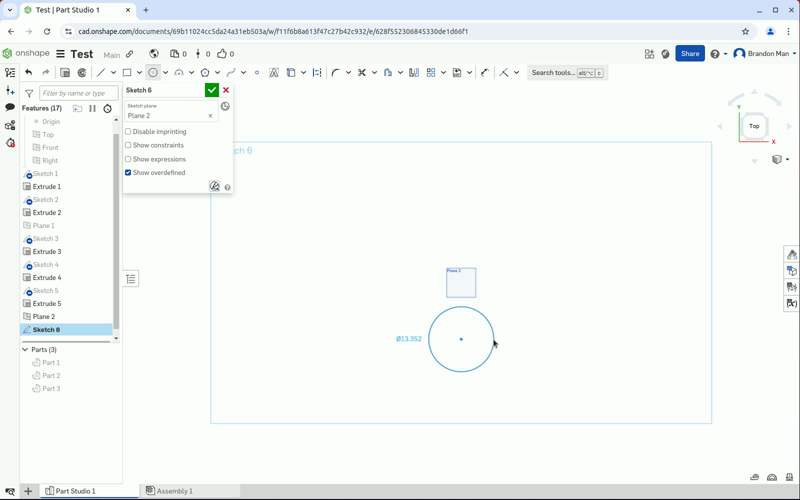
key(c)
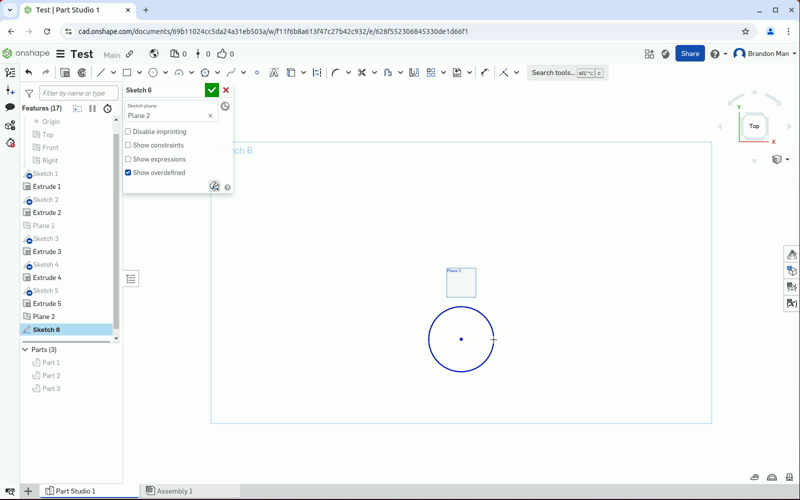
key_down(shift)
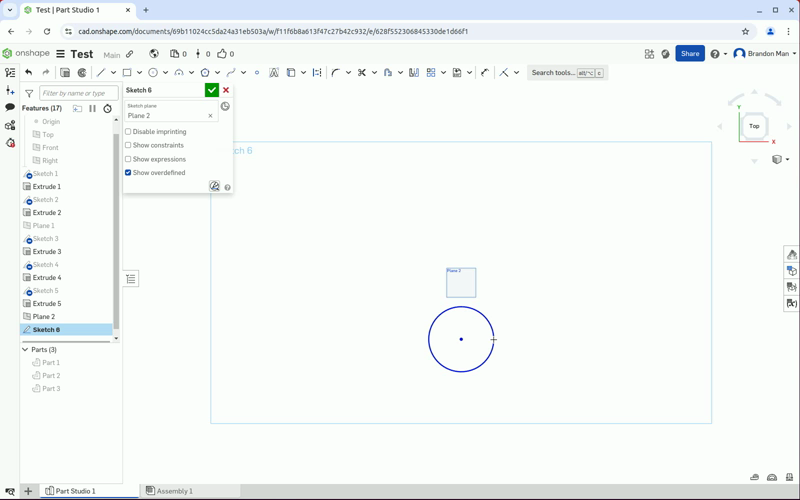
mouse_move(461, 339)
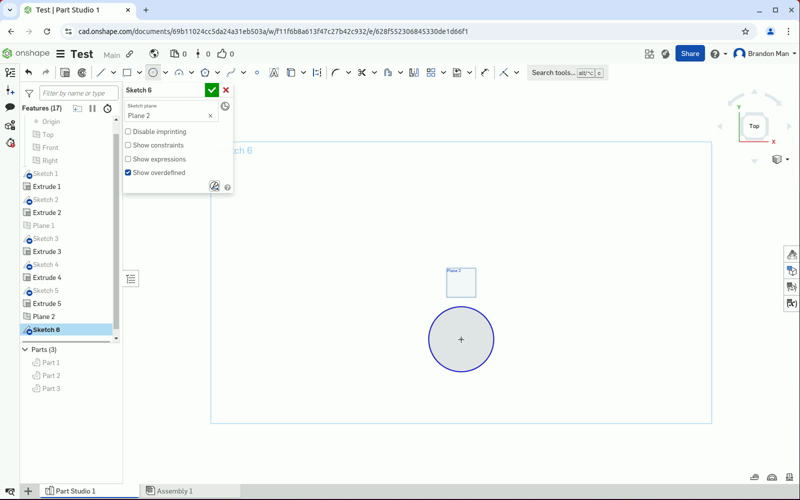
click(461, 339)
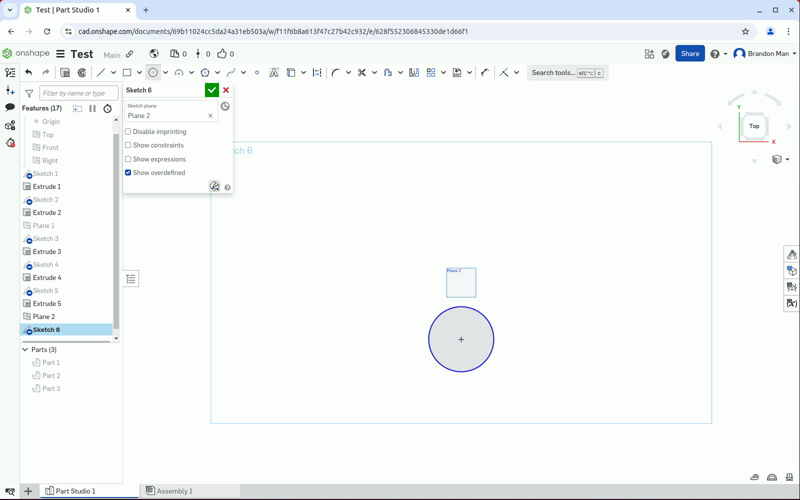
key_up(shift)
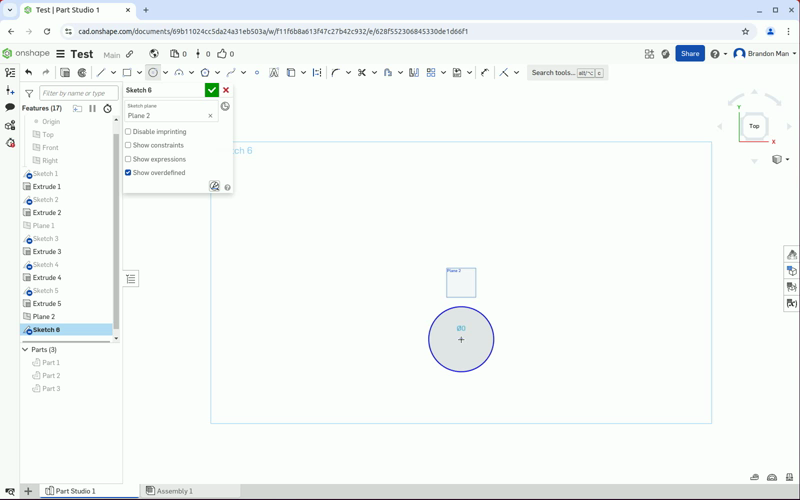
mouse_move(481, 339)
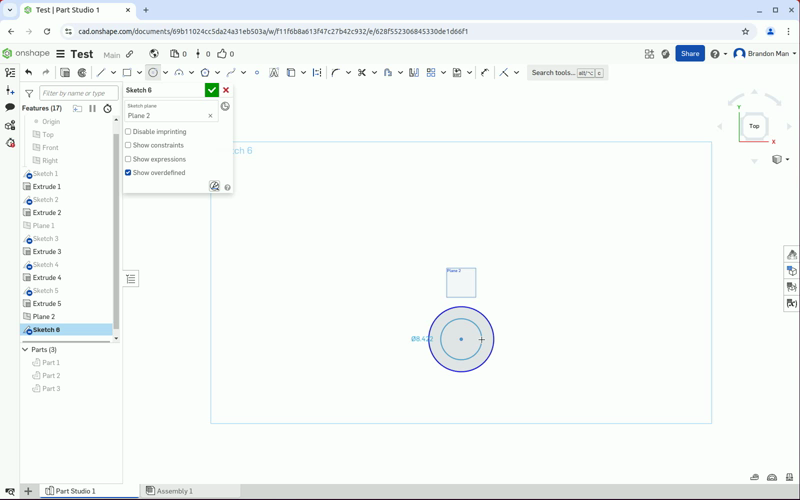
click(481, 339)
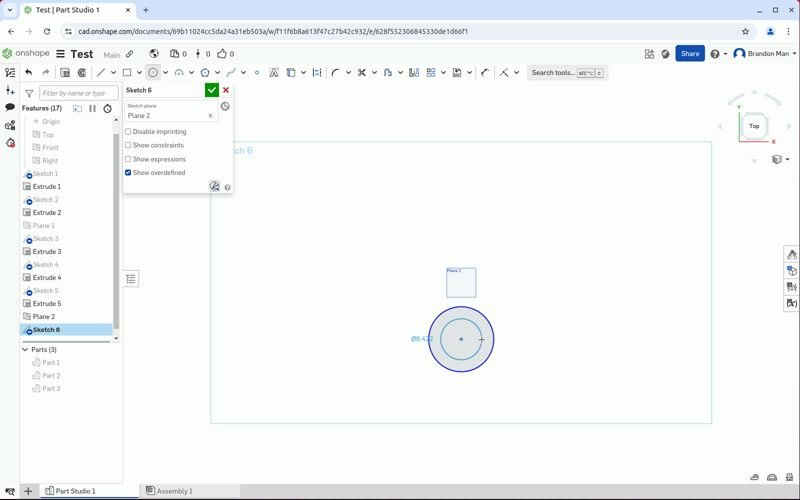
key(esc)
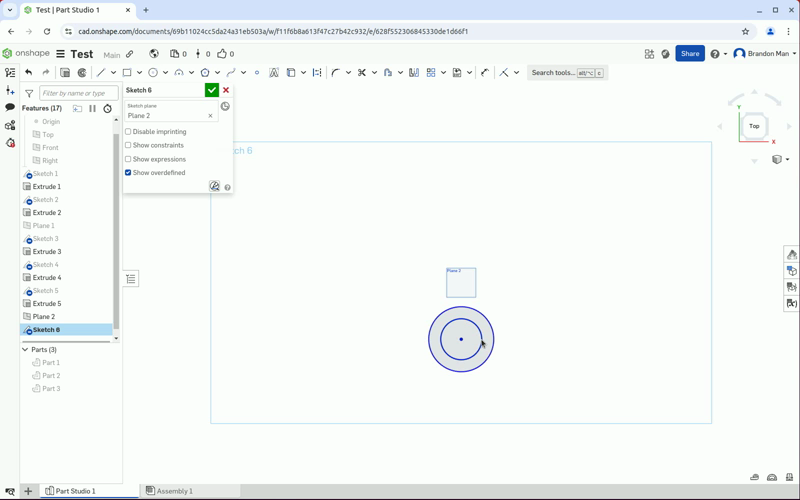
mouse_move(440, 317)
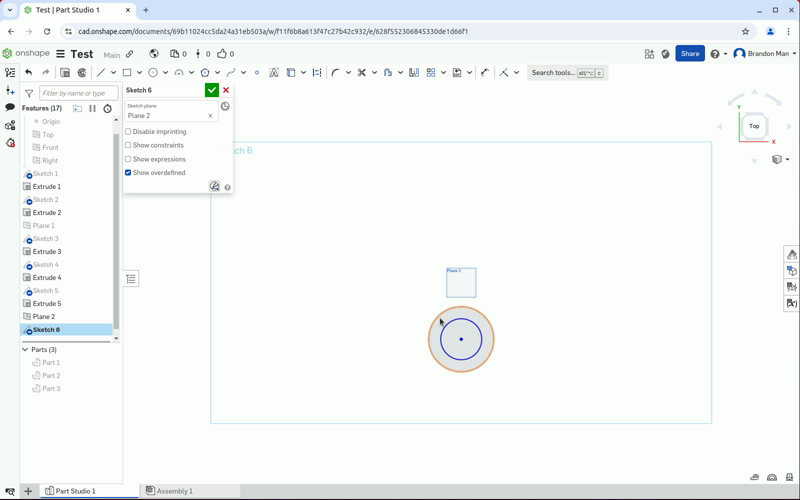
click(440, 317)
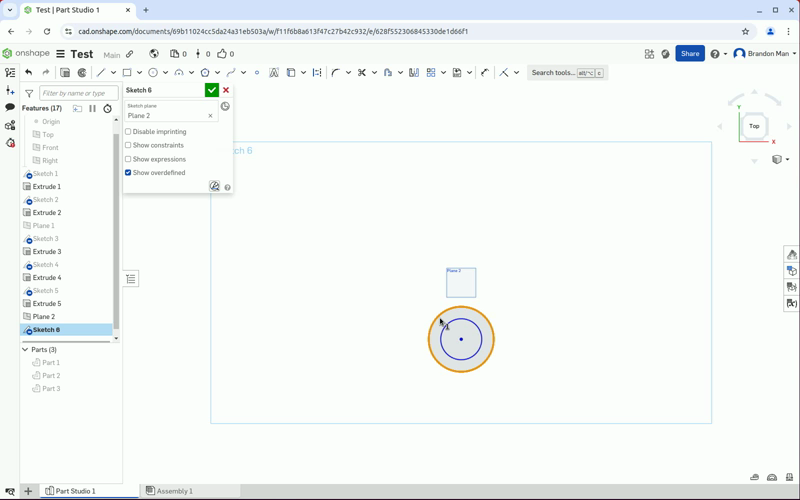
mouse_move(73, 352)
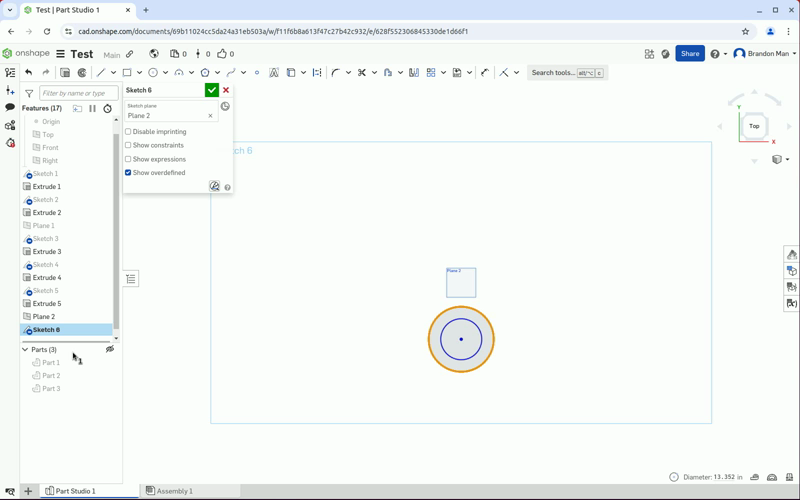
key(shift+y)
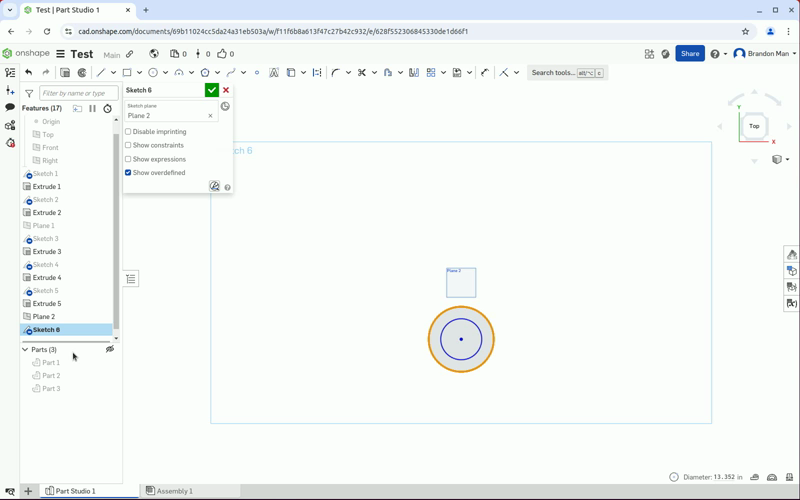
key(shift+e)
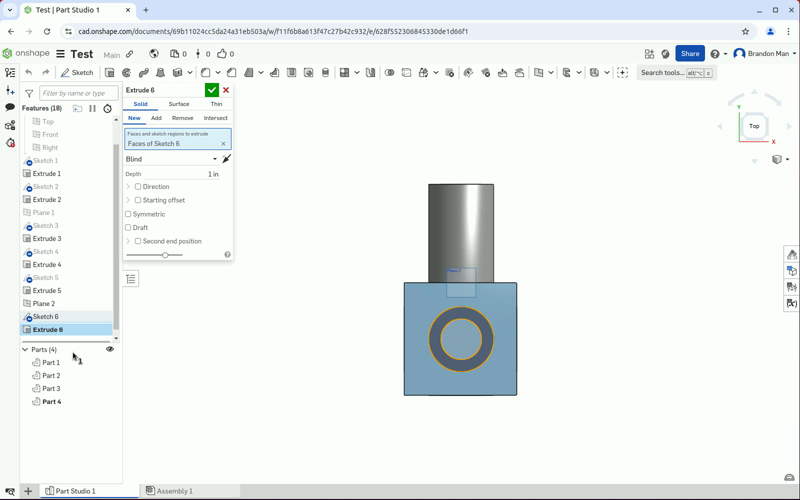
mouse_move(143, 106)
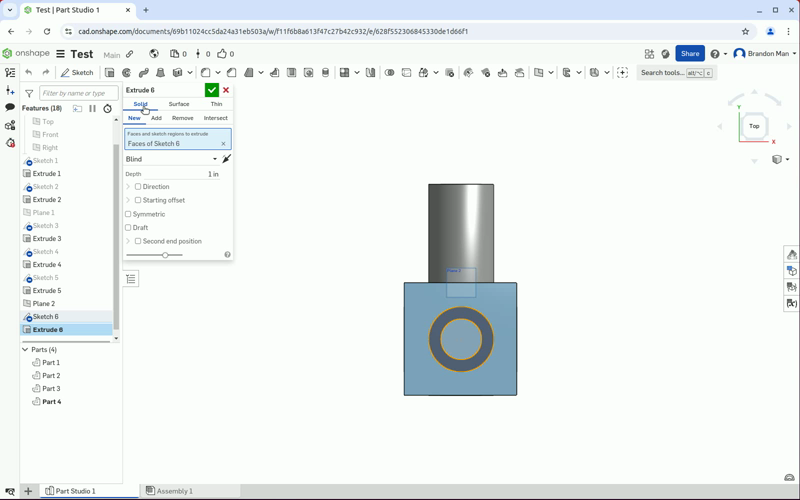
click(143, 106)
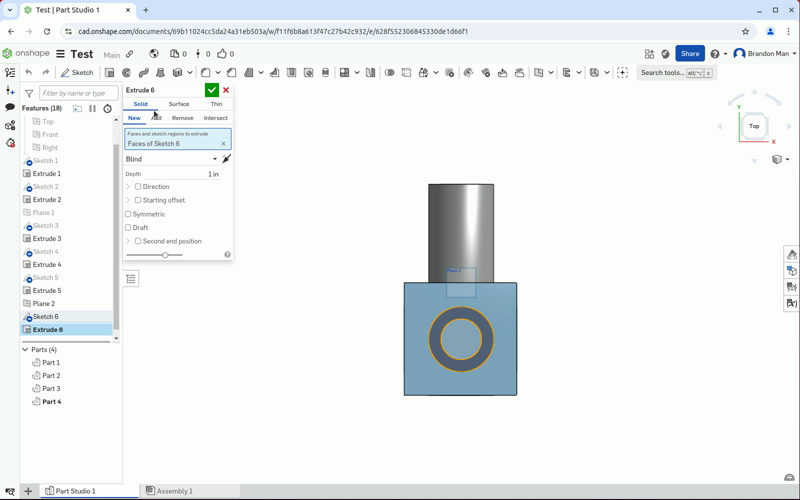
mouse_move(186, 120)
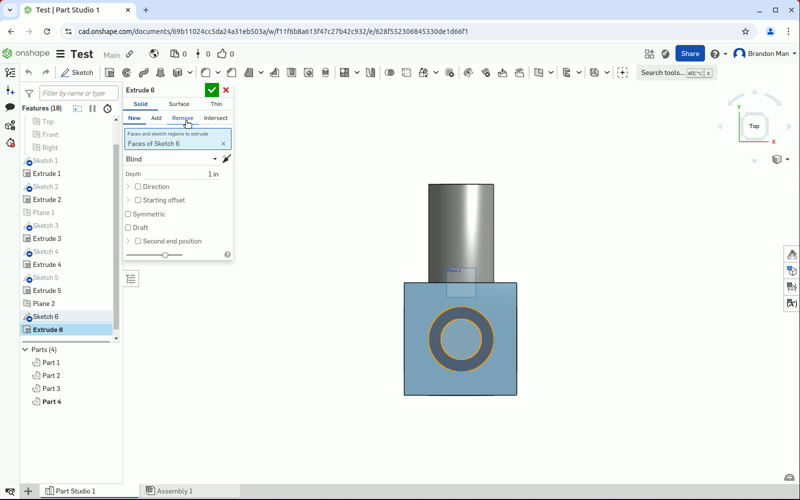
click(186, 120)
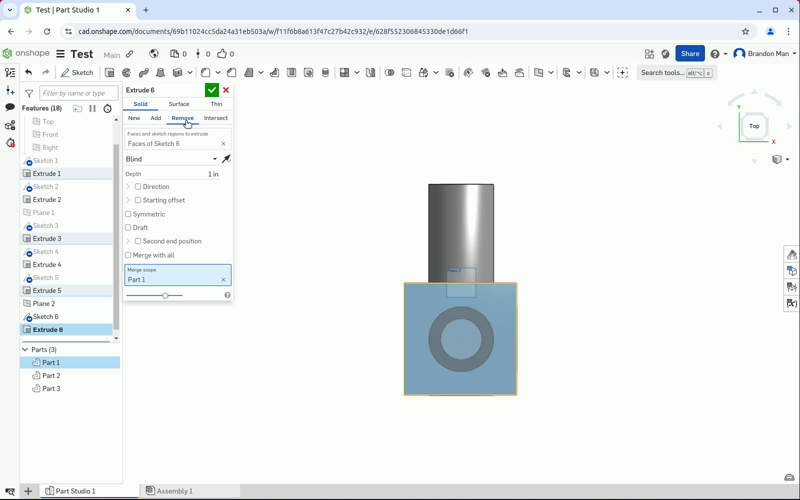
key(tab, 4)
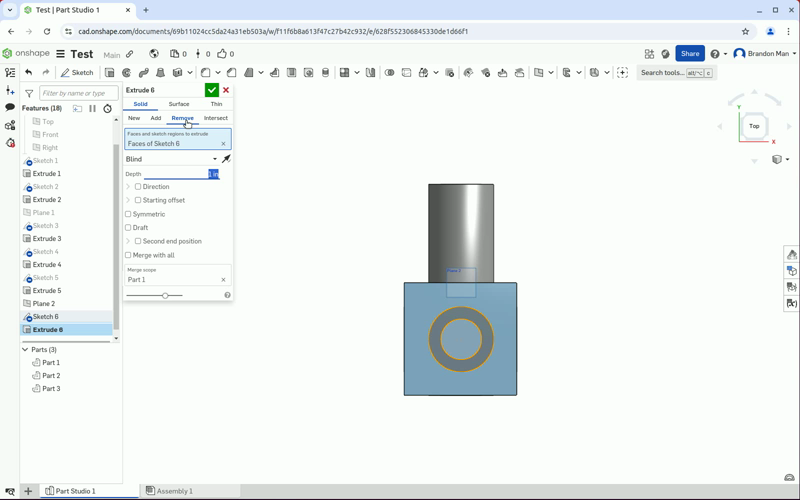
text(28.885)
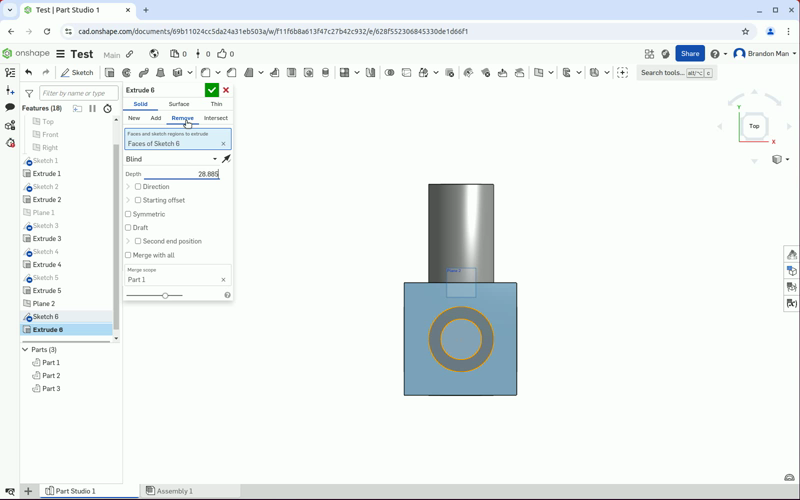
key(tab, 6)
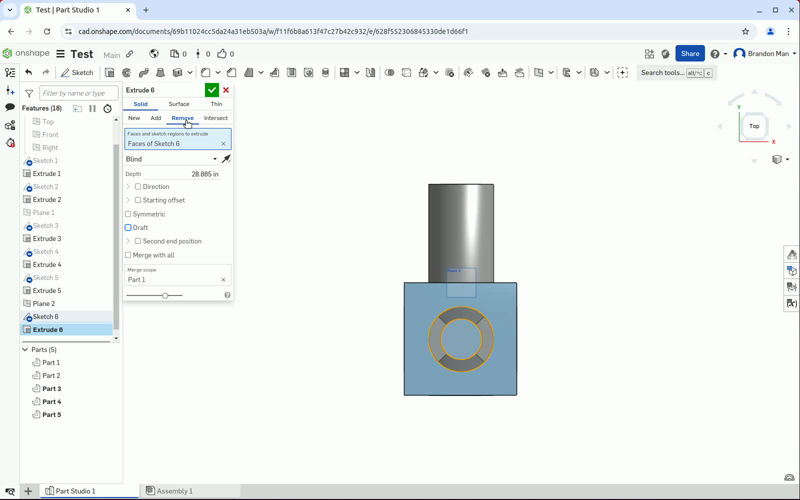
key(space)
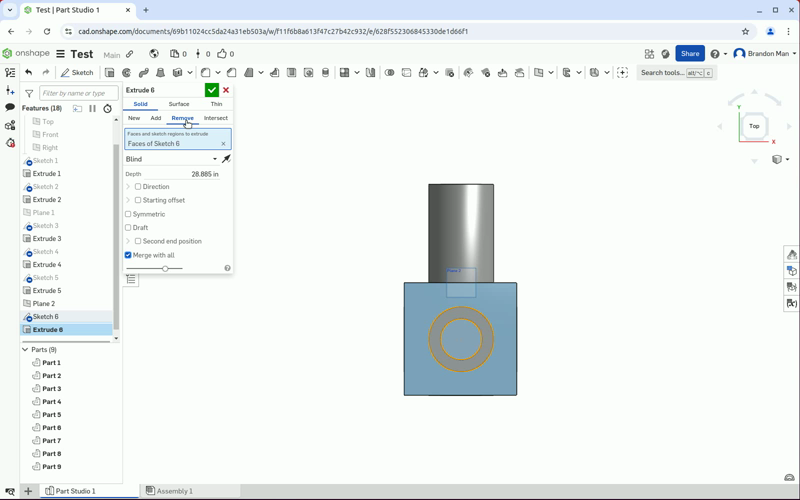
key(enter)
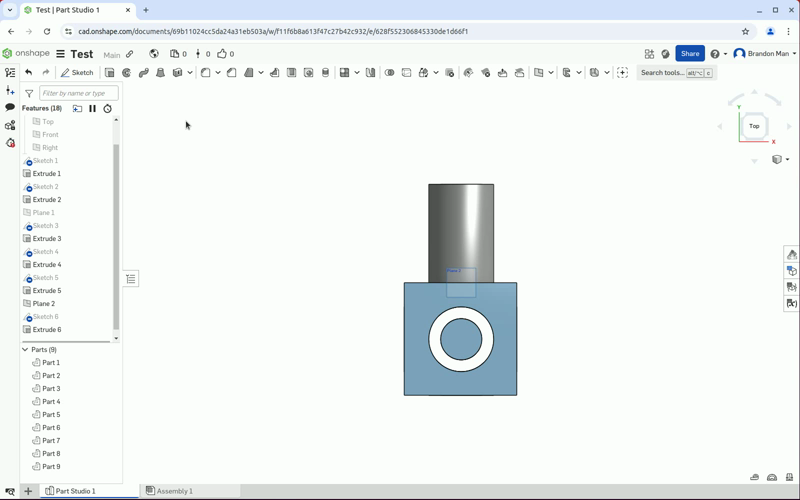
key(shift+h)
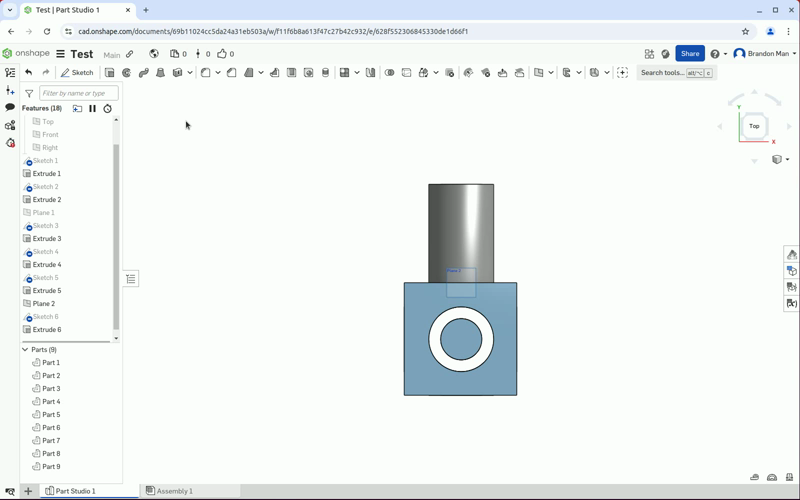
key(shift+h)
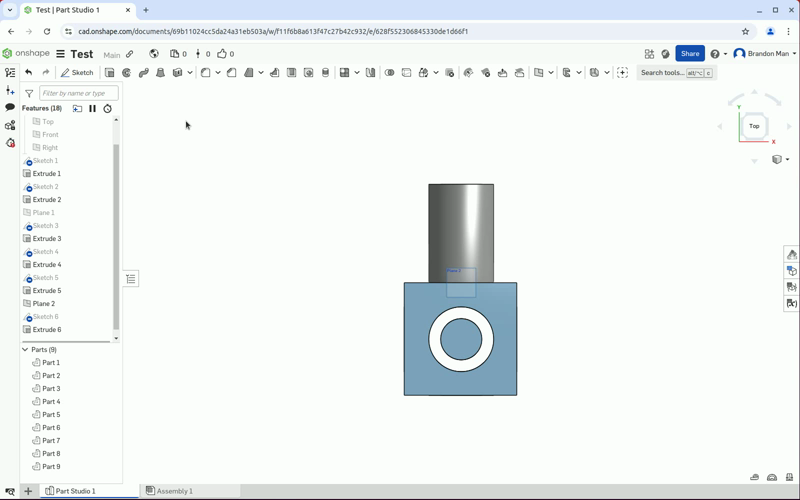
mouse_move(69, 163)
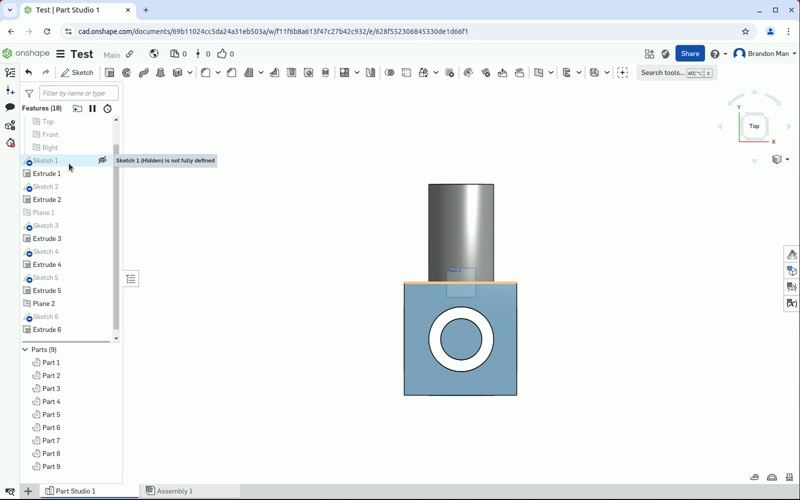
click(69, 163)
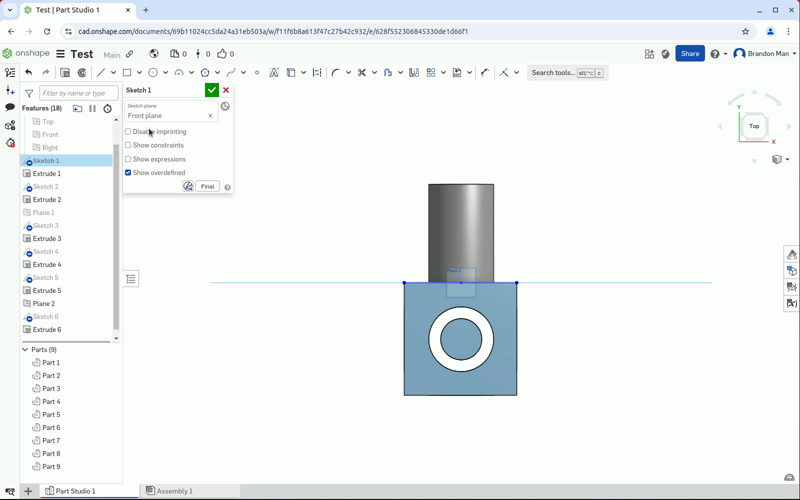
mouse_move(229, 92)
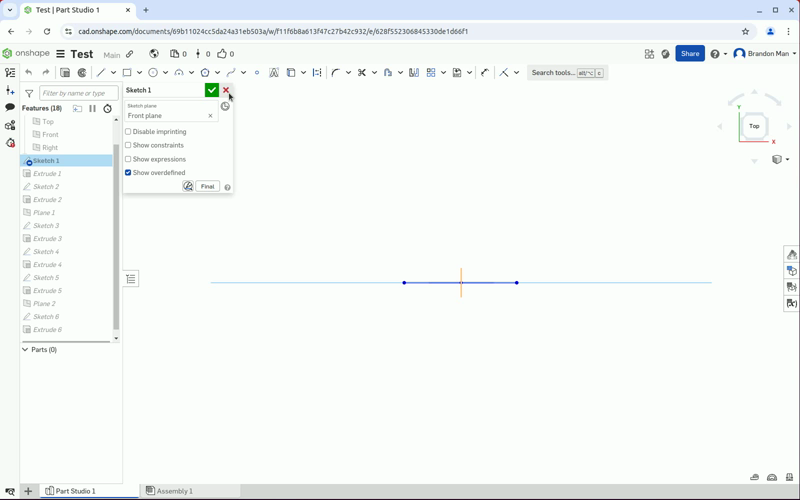
click(229, 92)
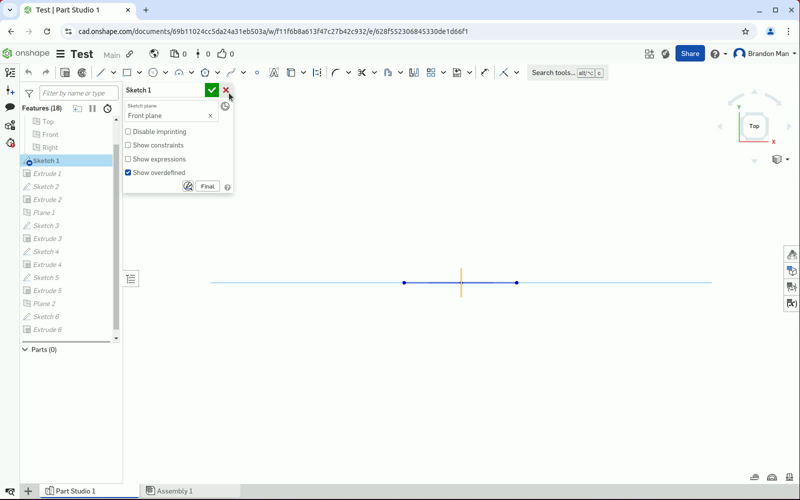
key(shift+s)
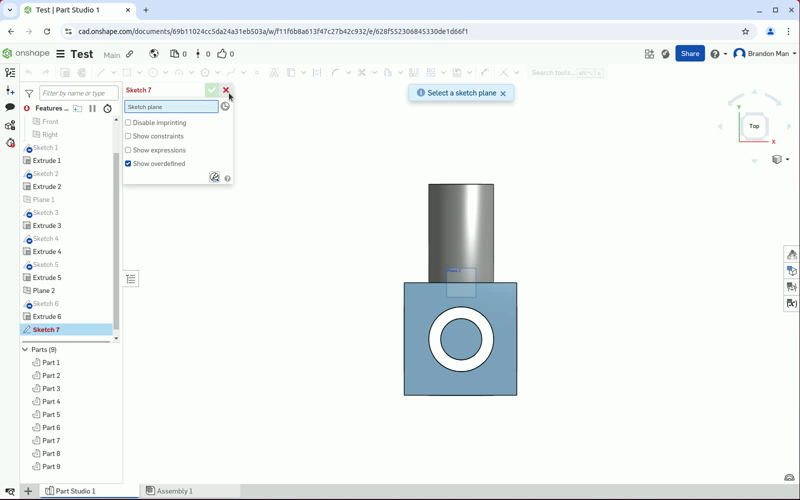
mouse_move(69, 293)
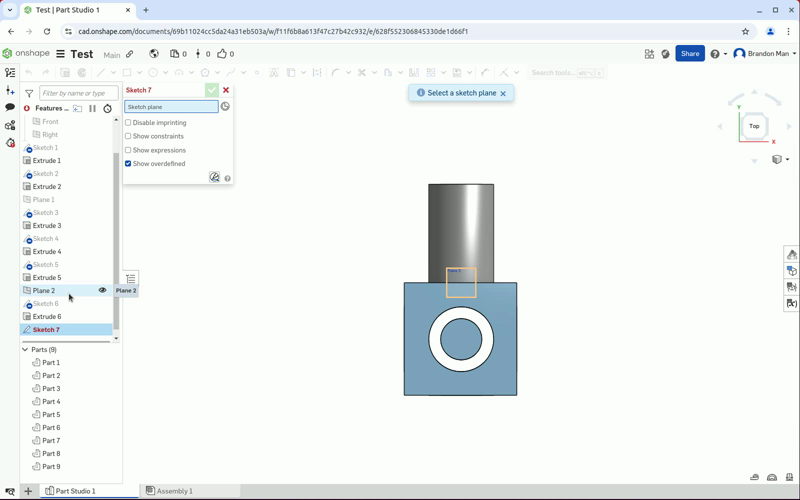
click(69, 293)
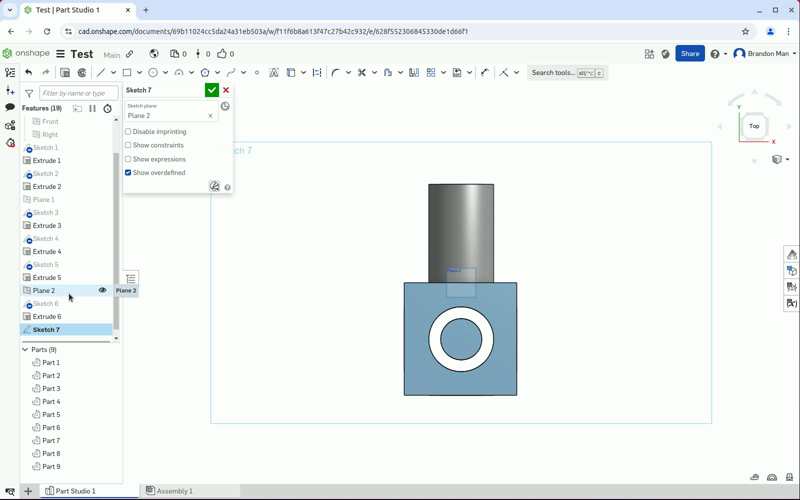
mouse_move(73, 352)
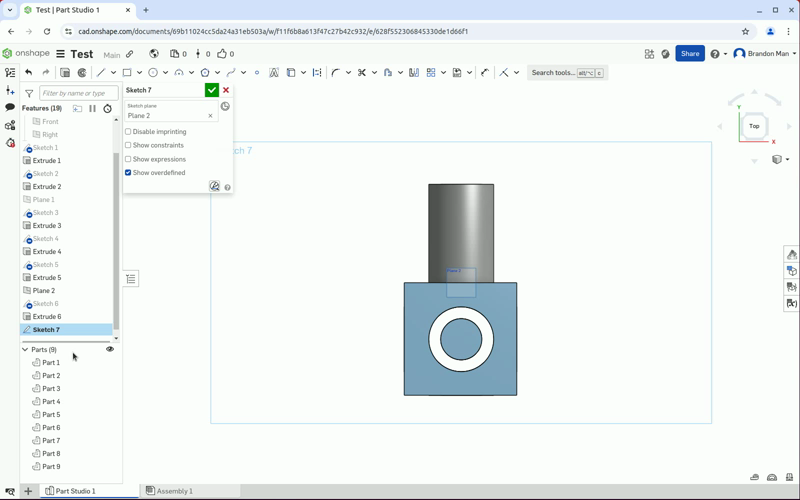
key(y)
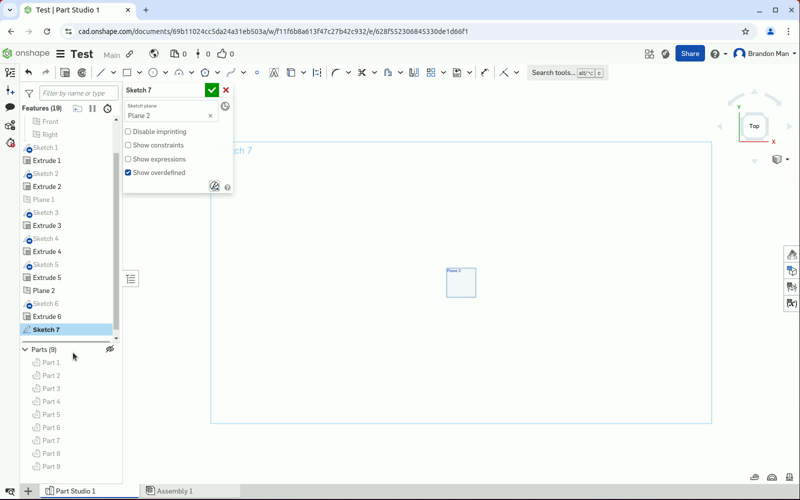
key(c)
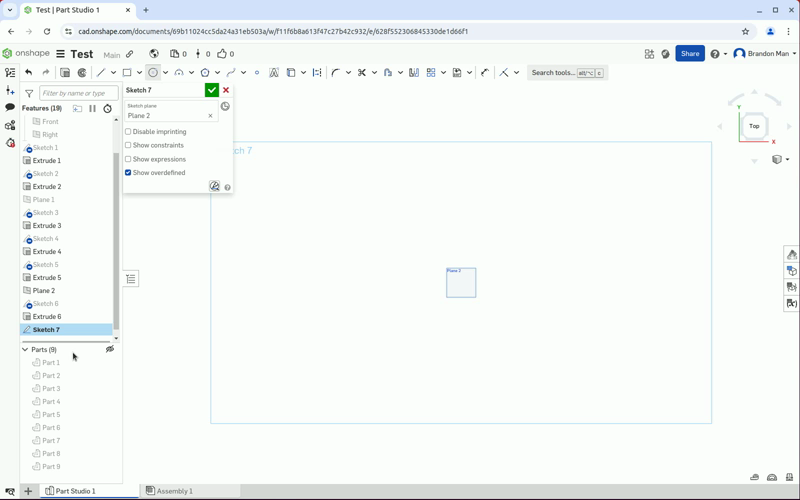
key_down(shift)
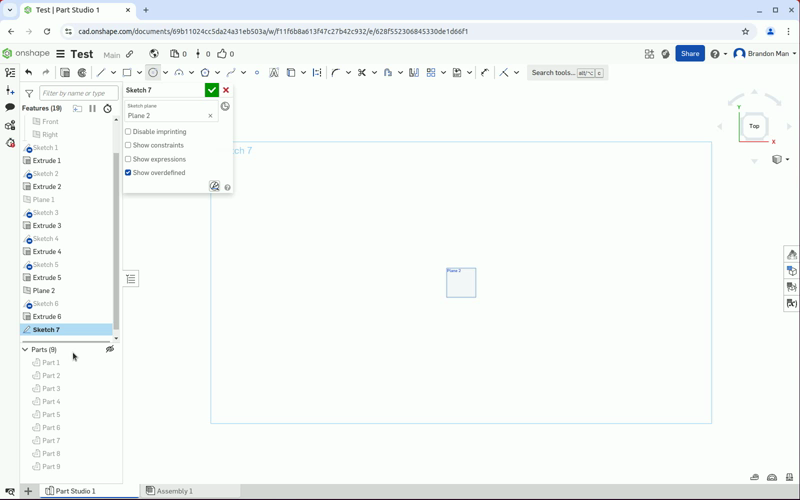
mouse_move(461, 339)
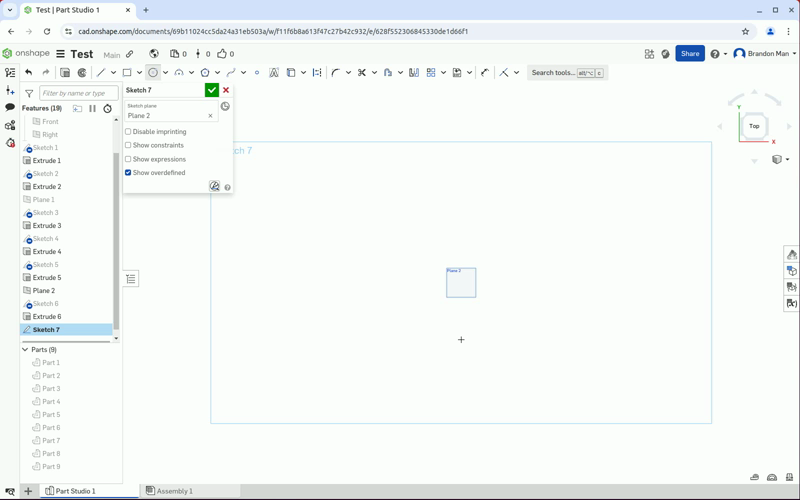
click(461, 339)
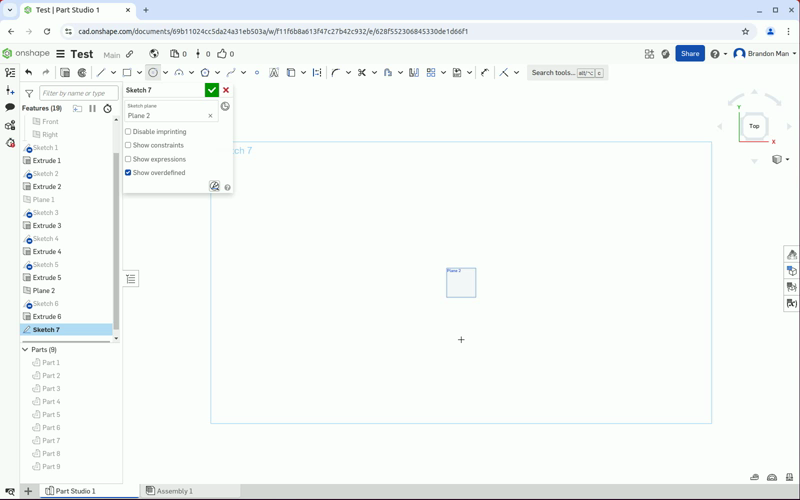
key_up(shift)
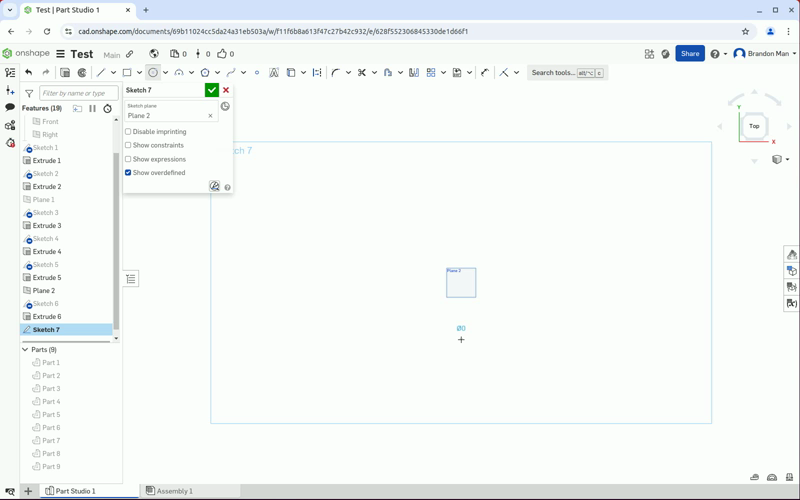
mouse_move(481, 339)
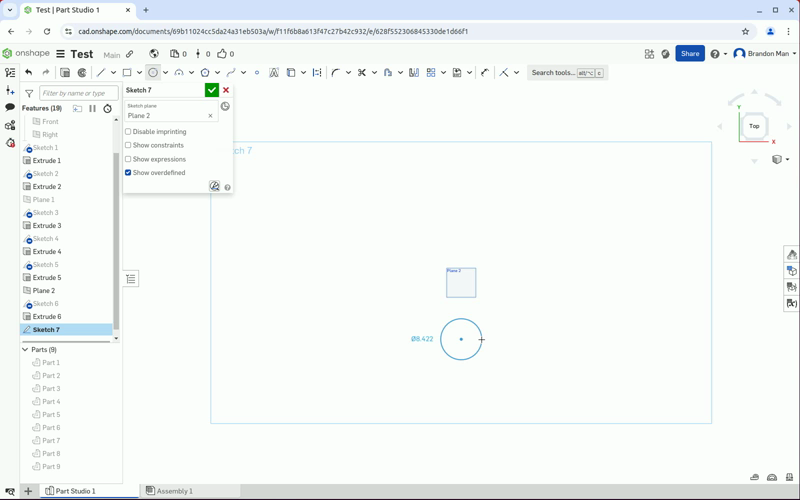
click(481, 339)
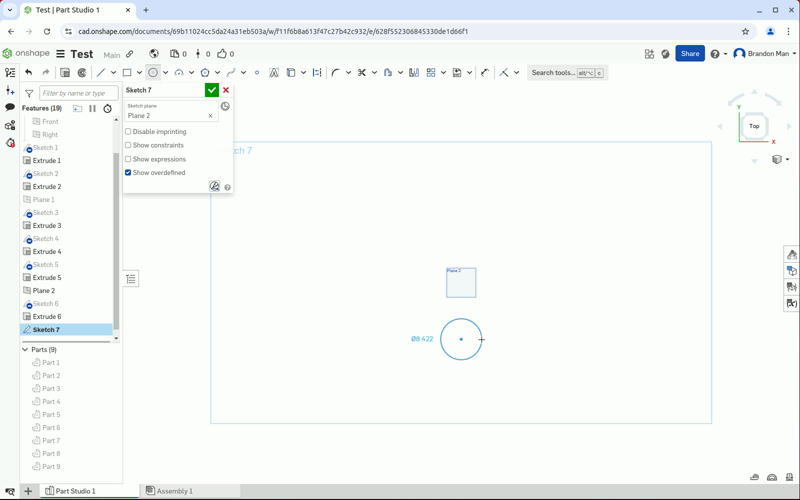
key(esc)
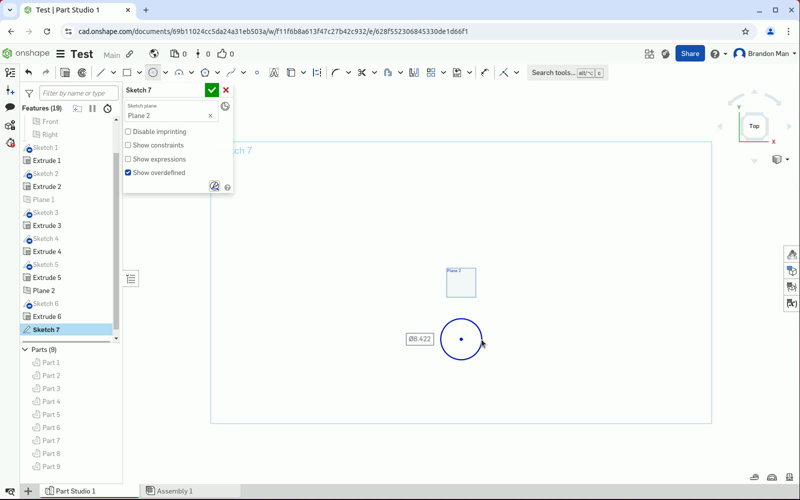
mouse_move(455, 344)
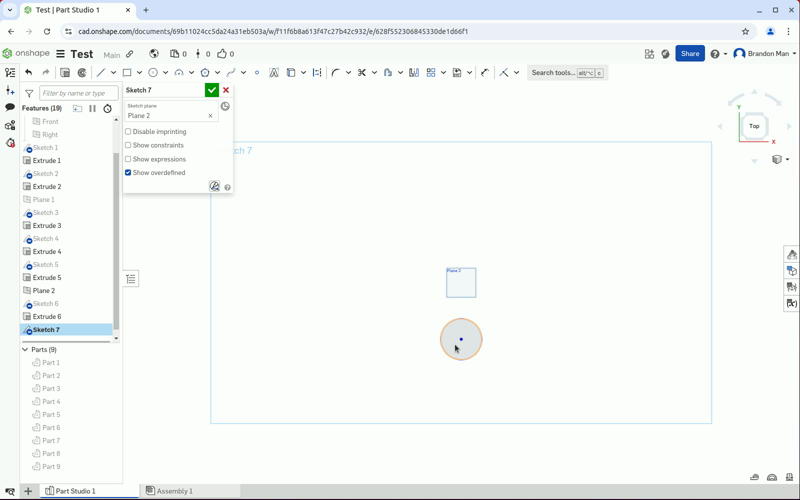
scroll(6)
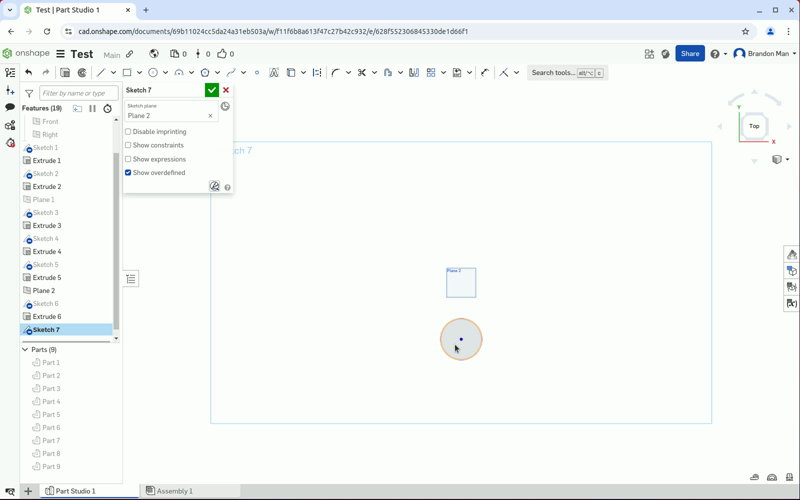
scroll(6)
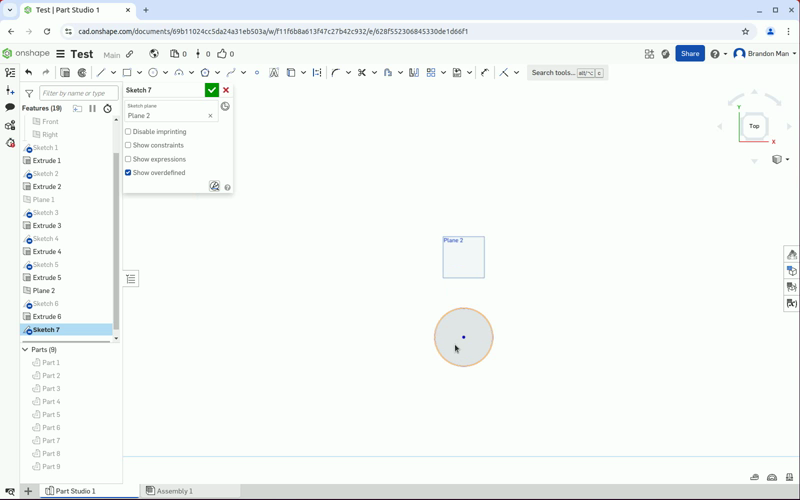
scroll(6)
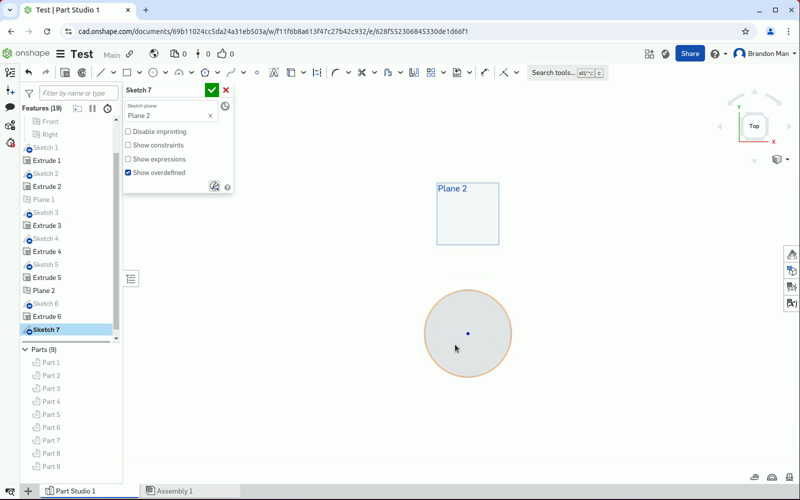
scroll(6)
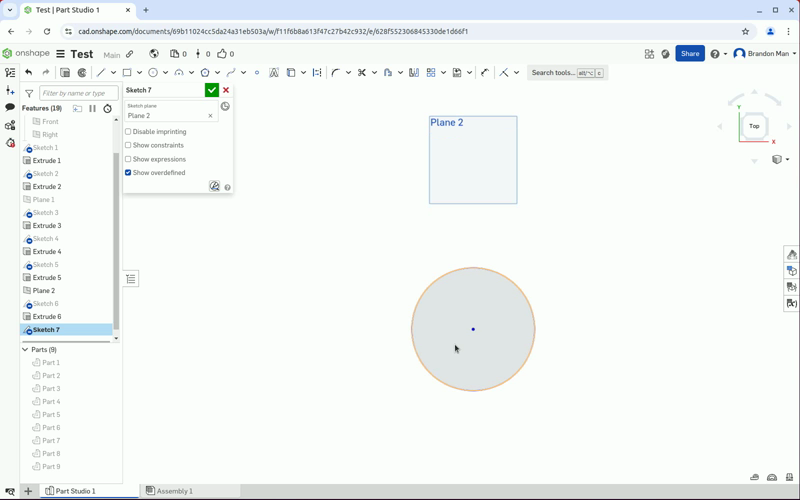
scroll(6)
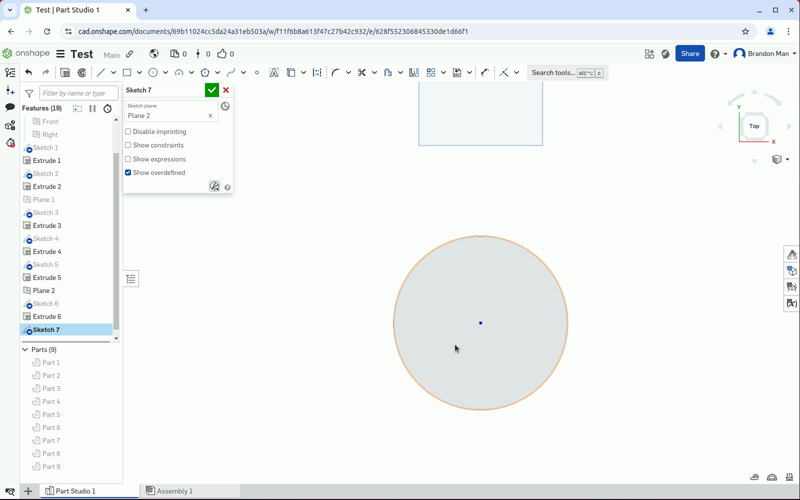
scroll(6)
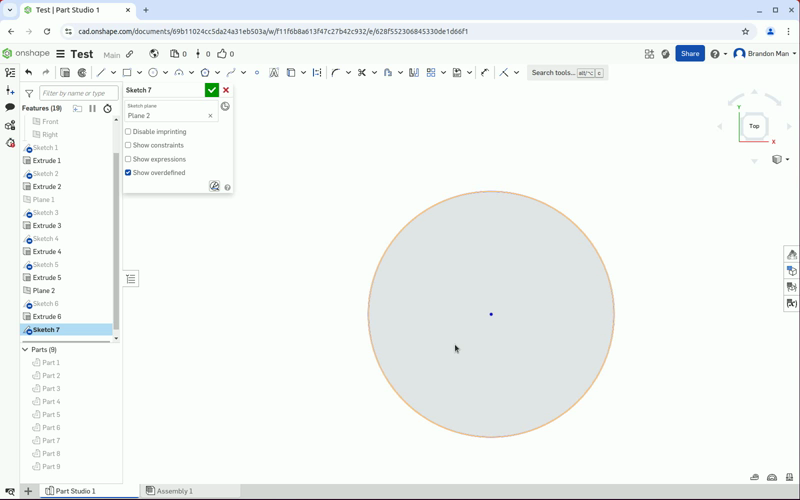
scroll(6)
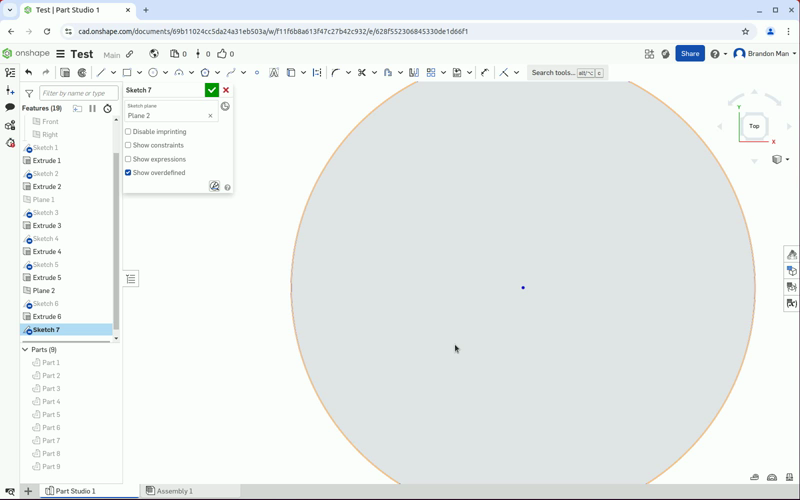
click(455, 344)
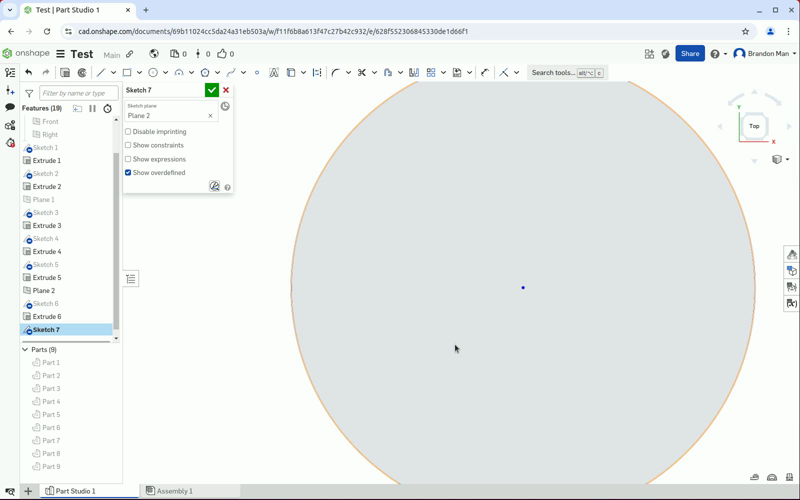
scroll(-6)
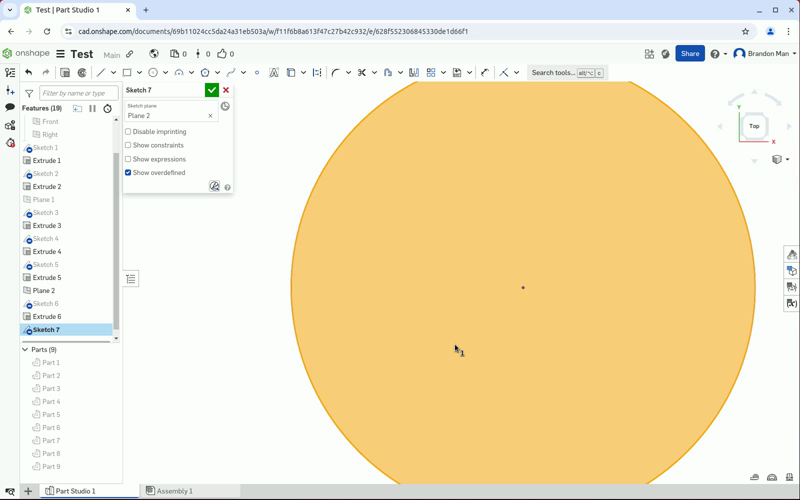
scroll(-6)
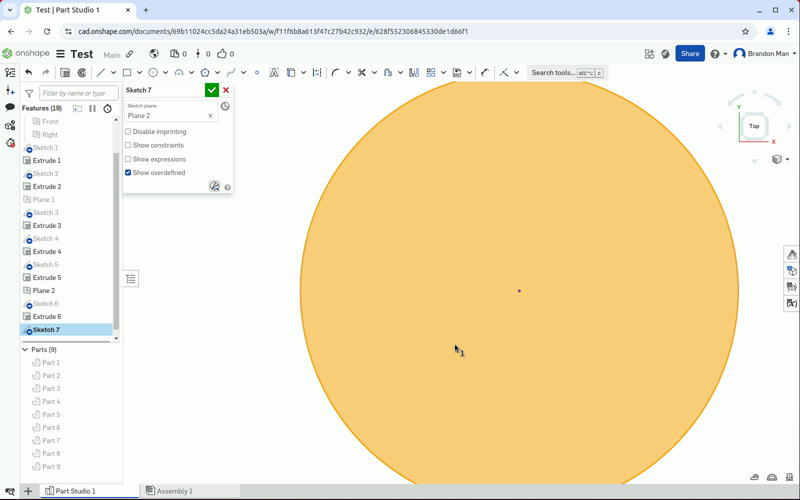
scroll(-6)
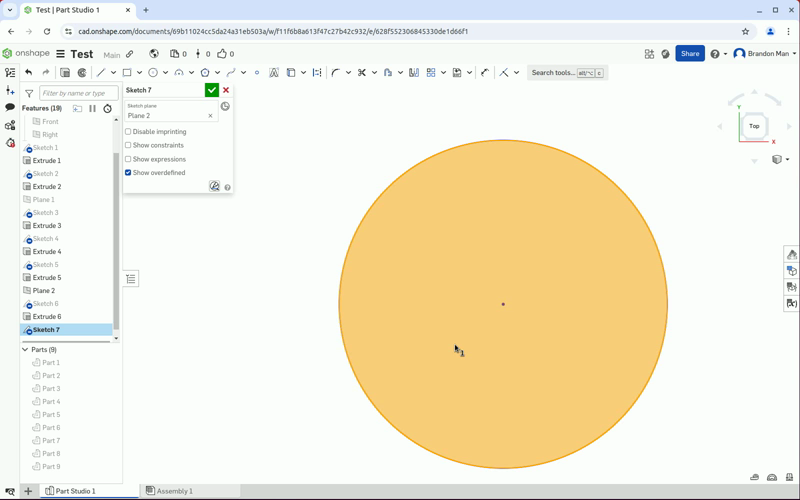
scroll(-6)
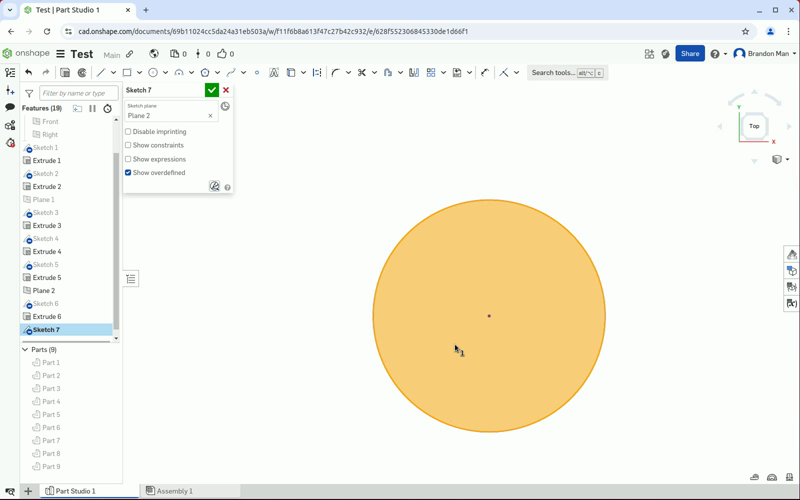
scroll(-6)
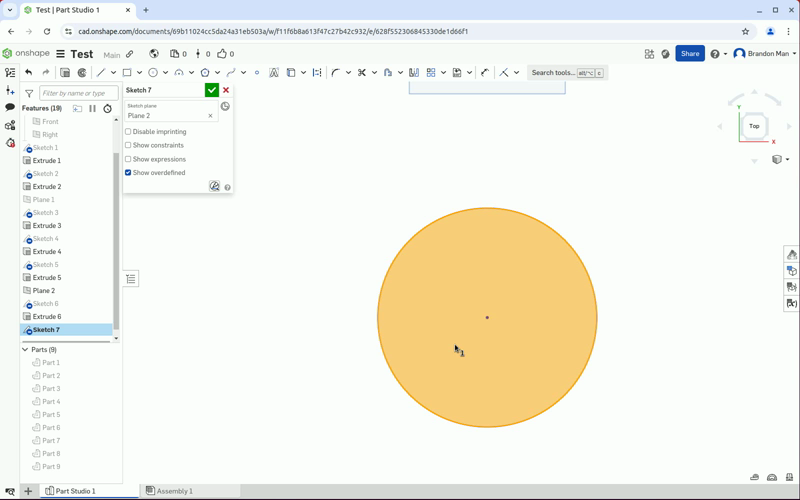
scroll(-6)
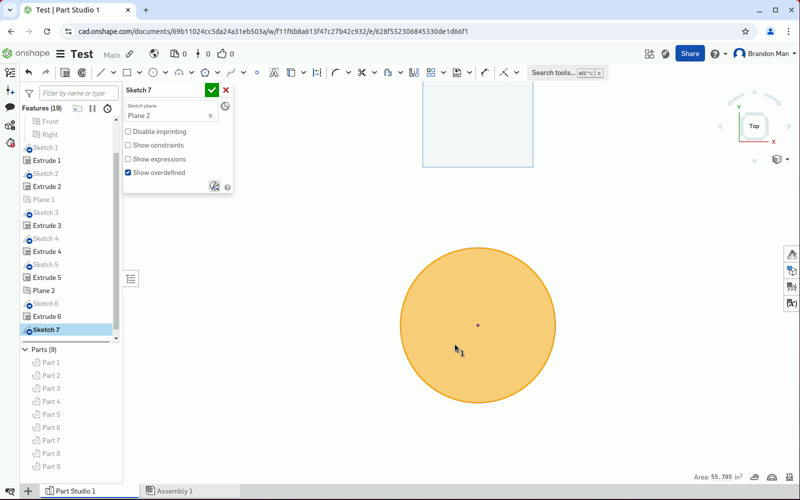
scroll(-6)
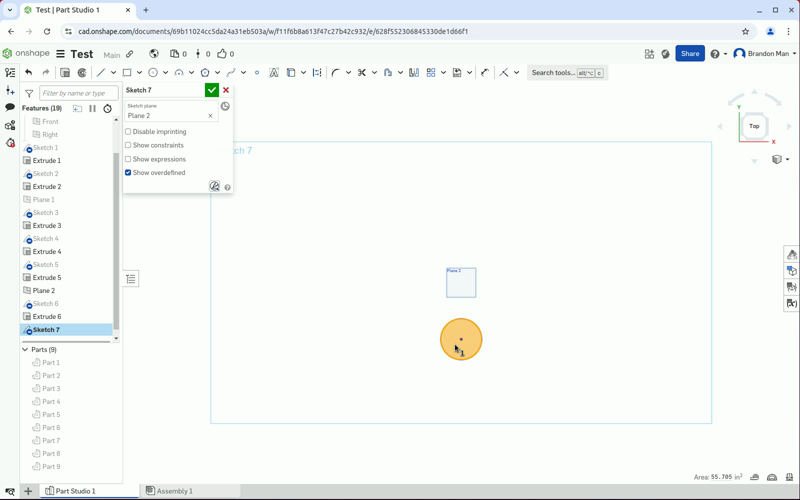
mouse_move(73, 352)
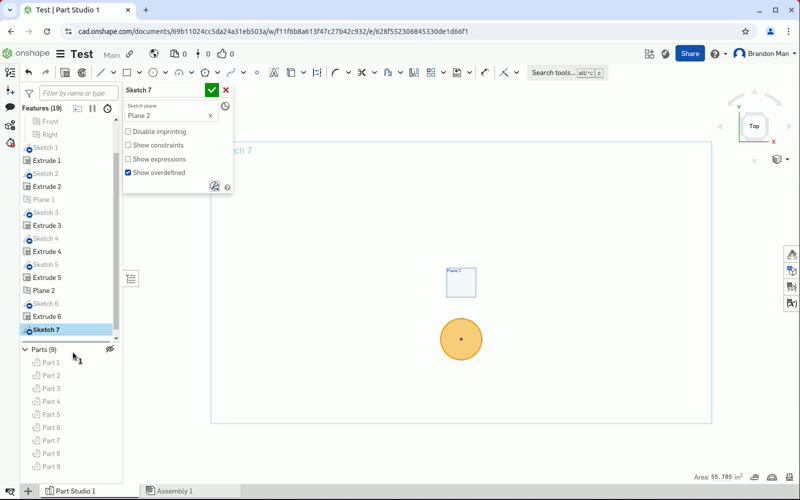
key(shift+y)
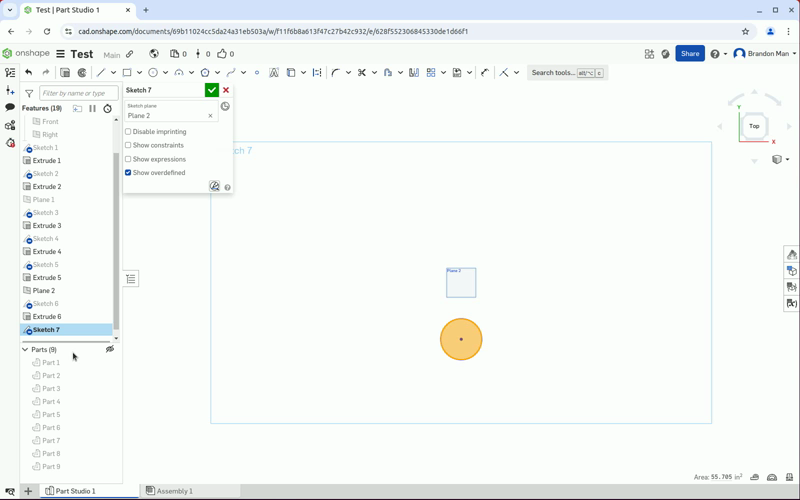
key(shift+e)
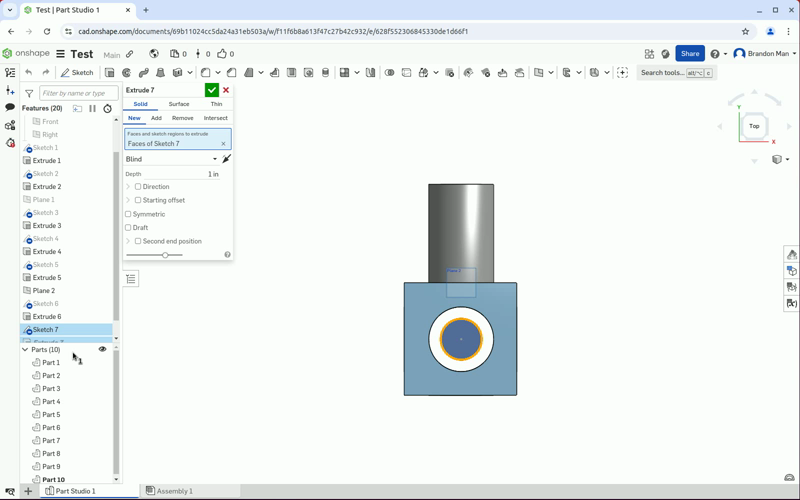
mouse_move(143, 106)
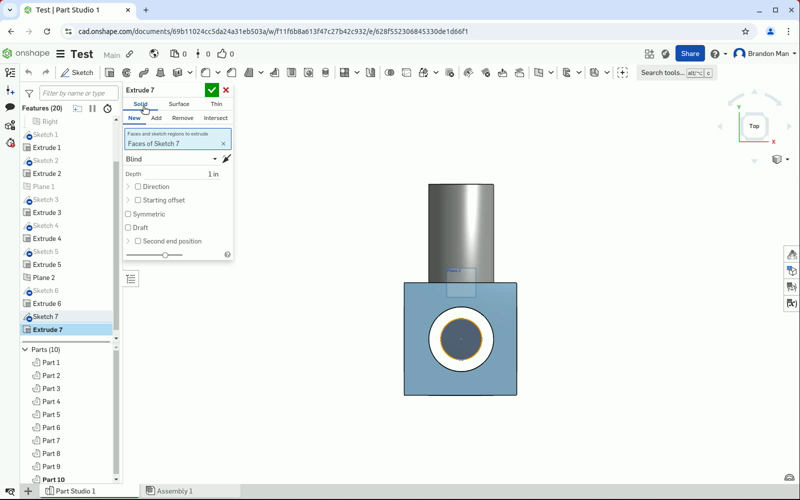
click(143, 106)
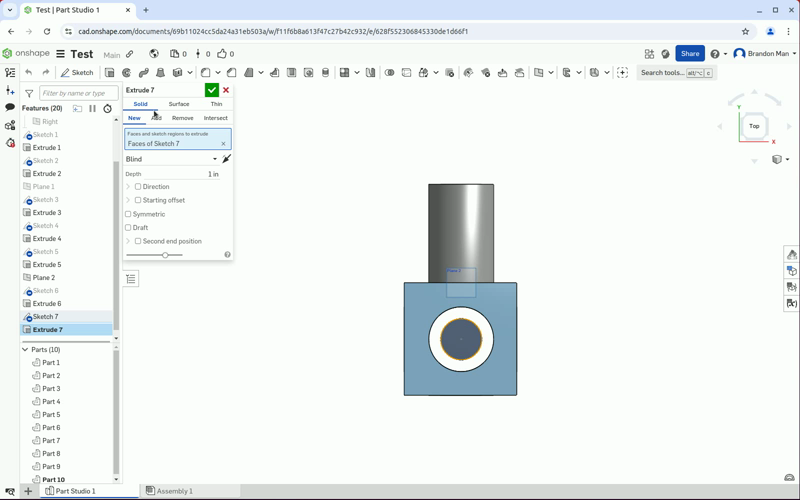
mouse_move(186, 120)
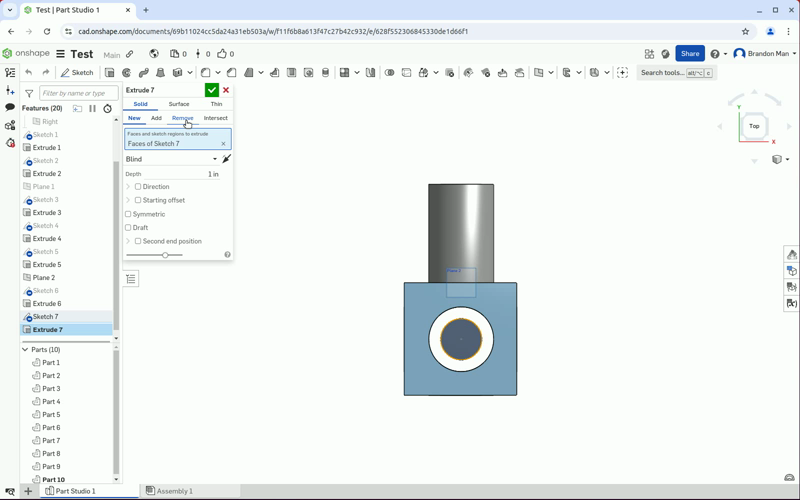
click(186, 120)
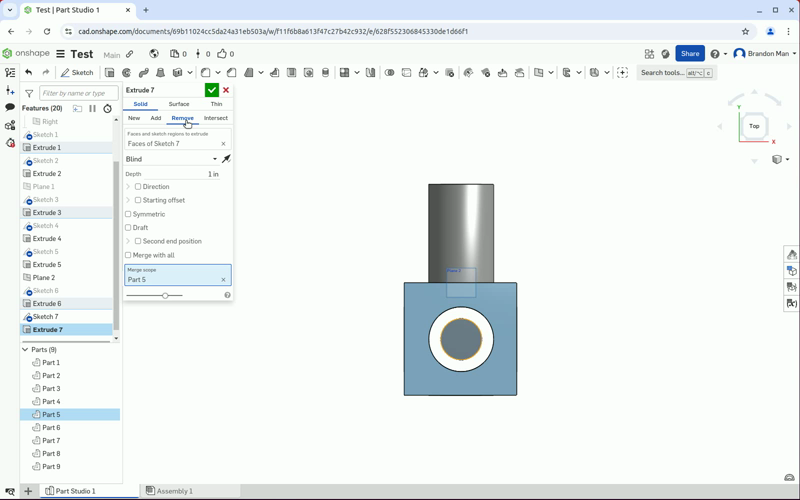
key(tab, 4)
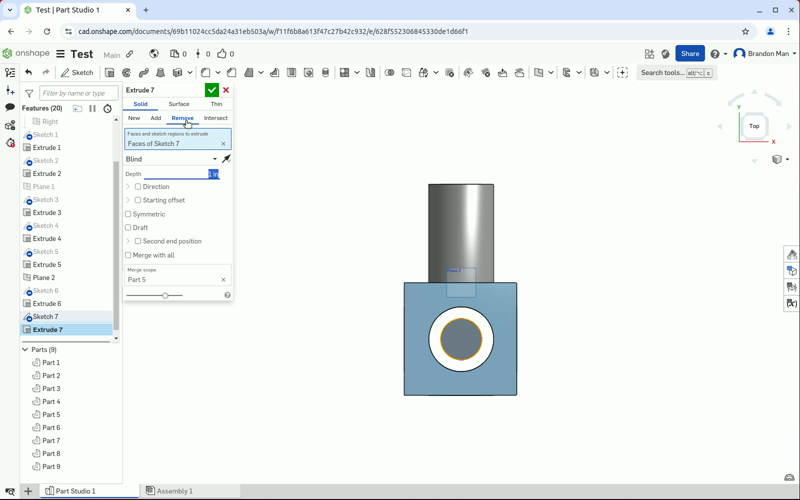
text(28.885)
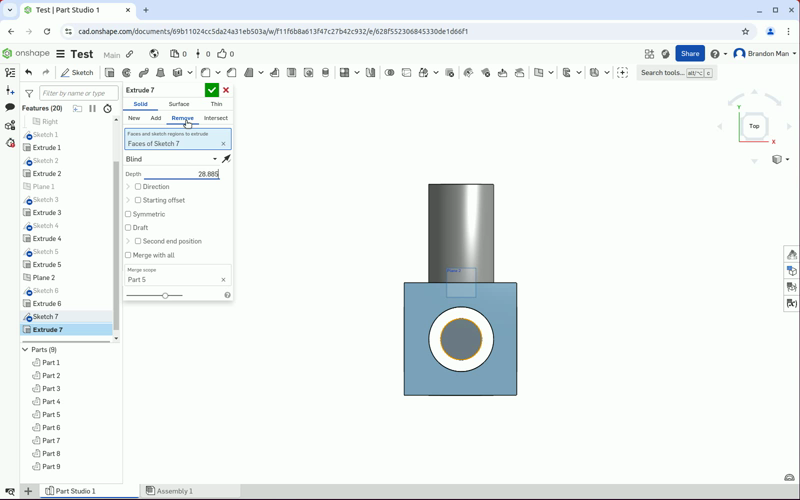
key(tab, 6)
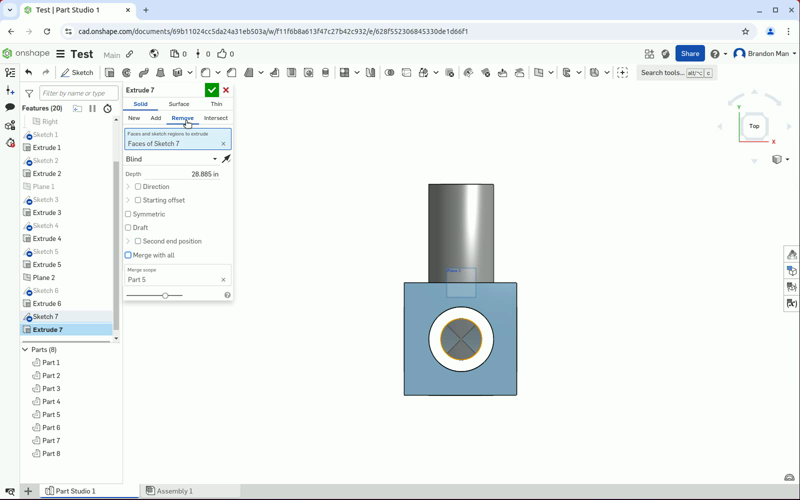
key(space)
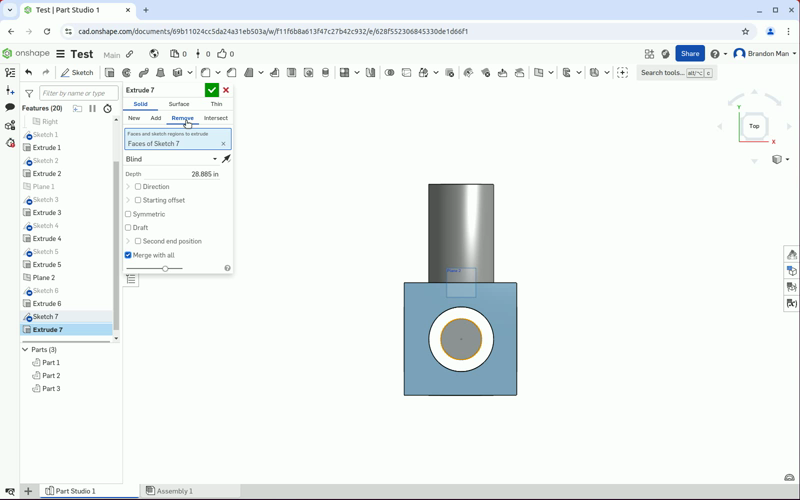
key(enter)
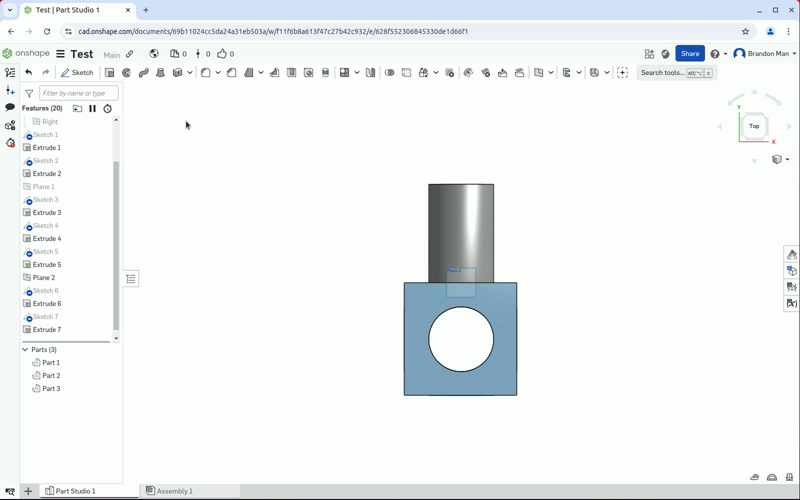
key(shift+h)
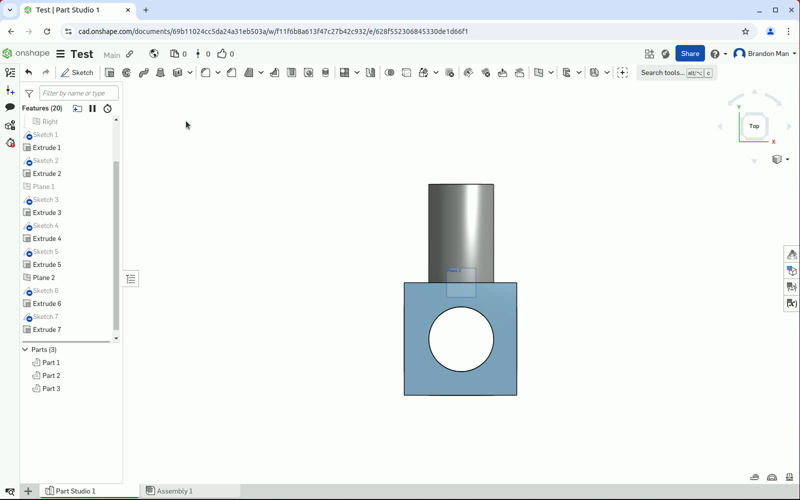
key(shift+h)
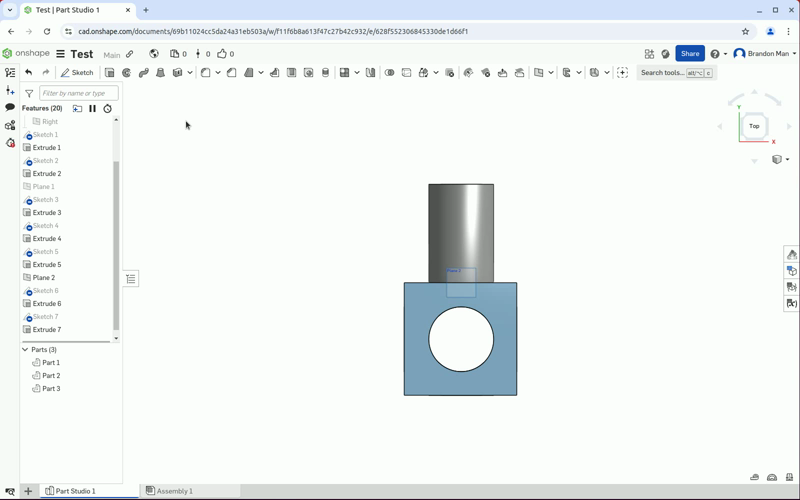
mouse_move(69, 137)
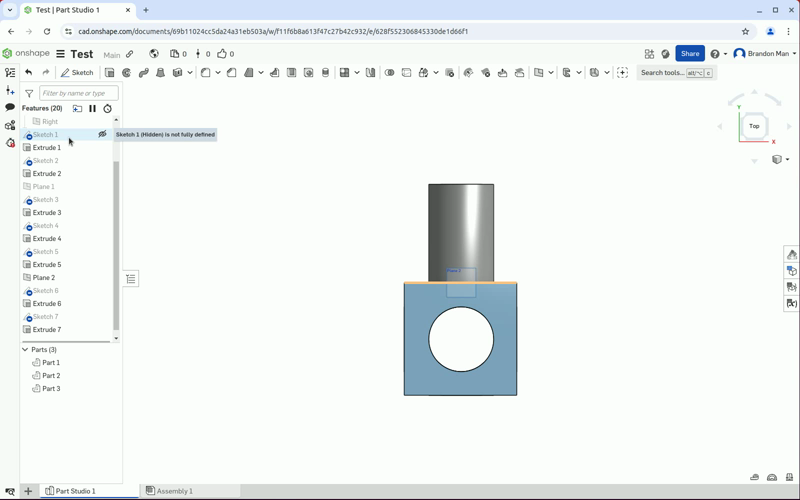
click(69, 137)
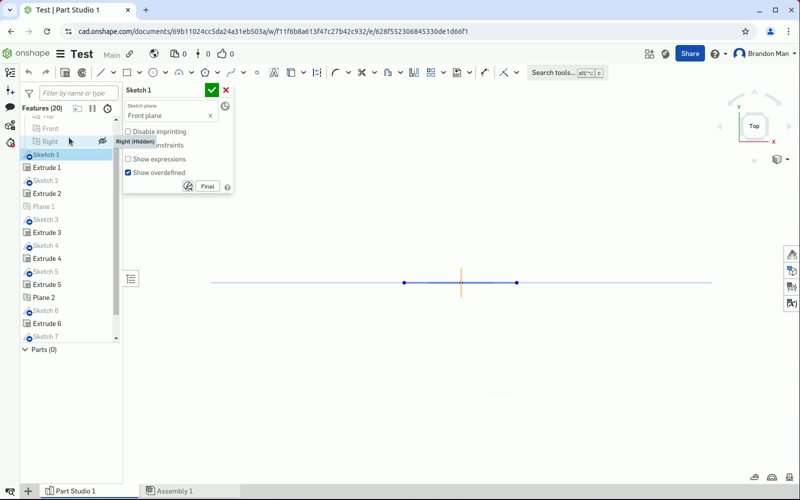
mouse_move(229, 92)
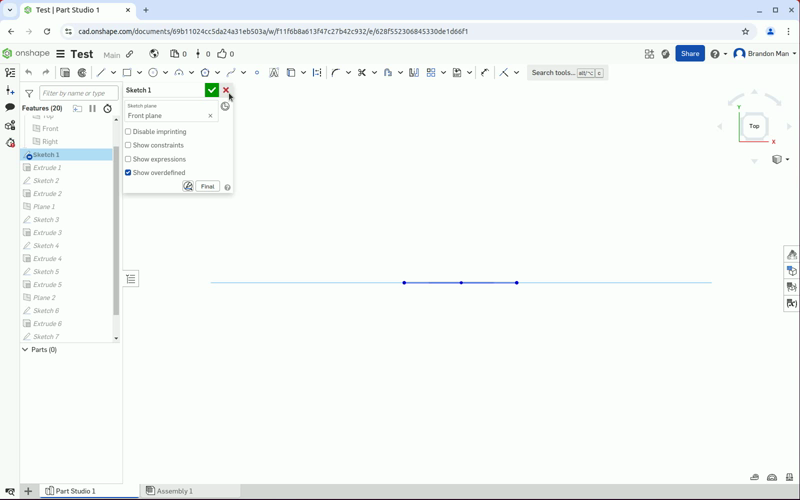
click(229, 92)
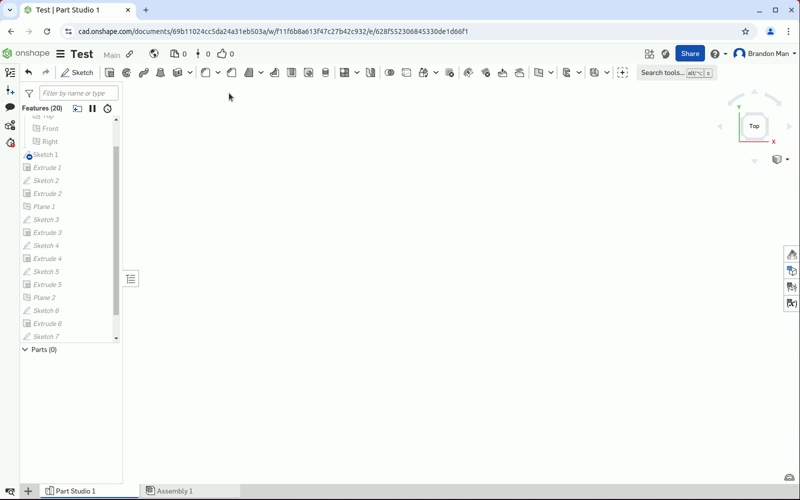
key(shift+s)
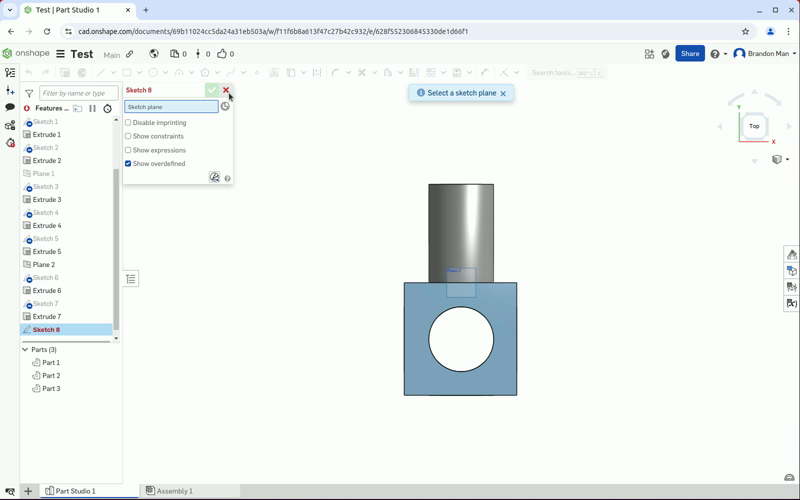
mouse_move(69, 267)
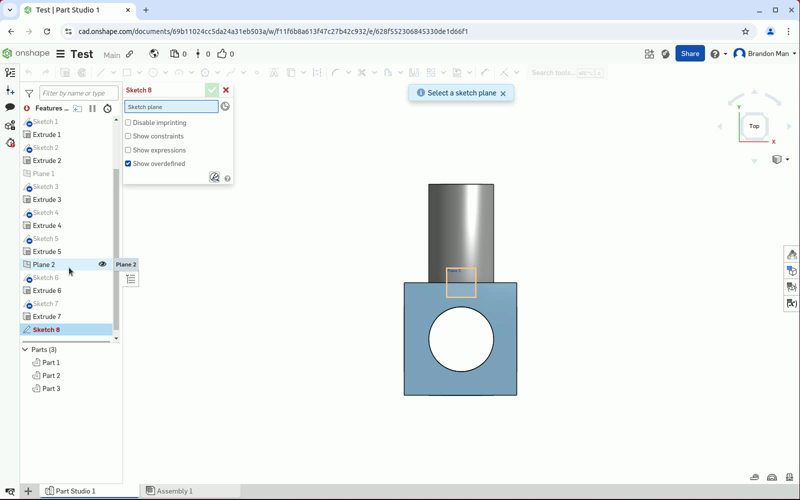
click(69, 267)
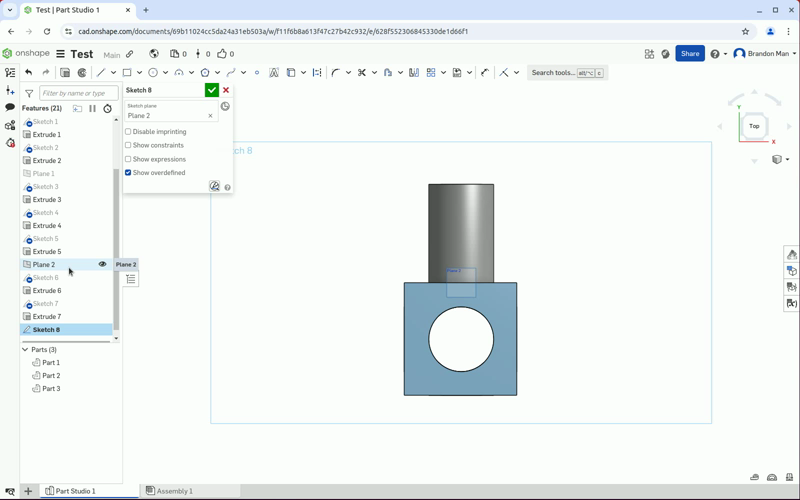
mouse_move(73, 352)
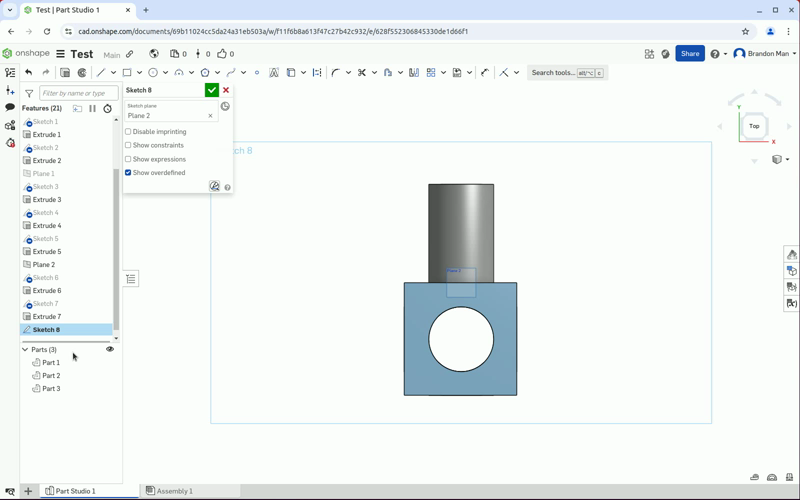
key(y)
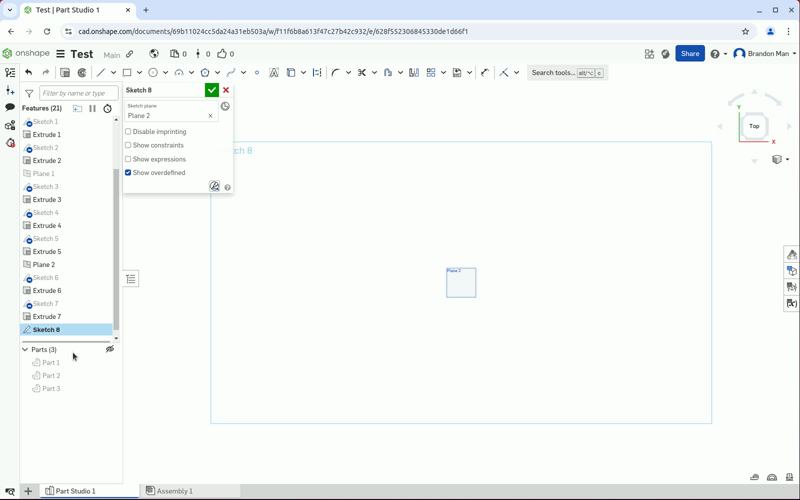
key(c)
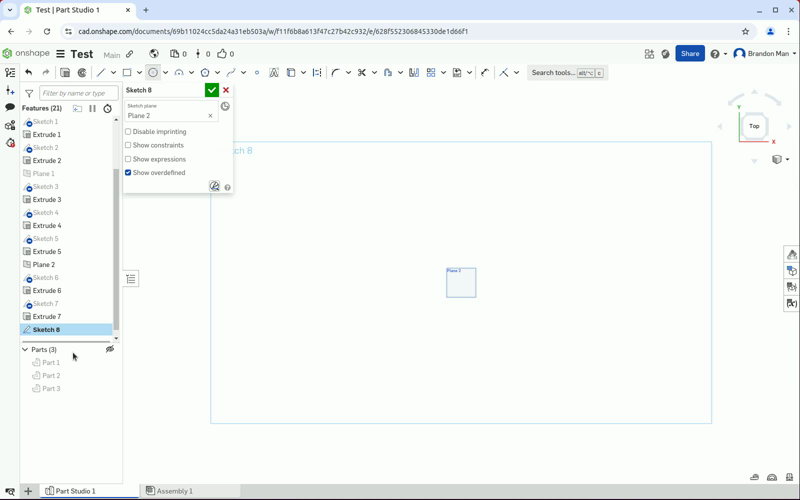
key_down(shift)
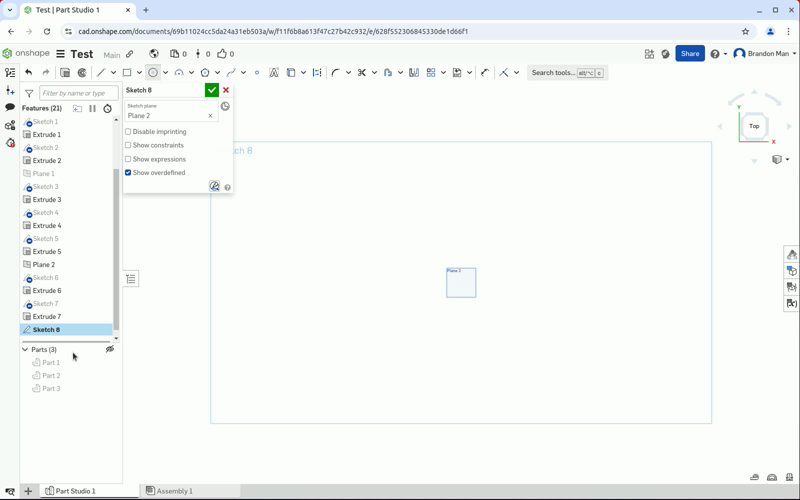
mouse_move(461, 339)
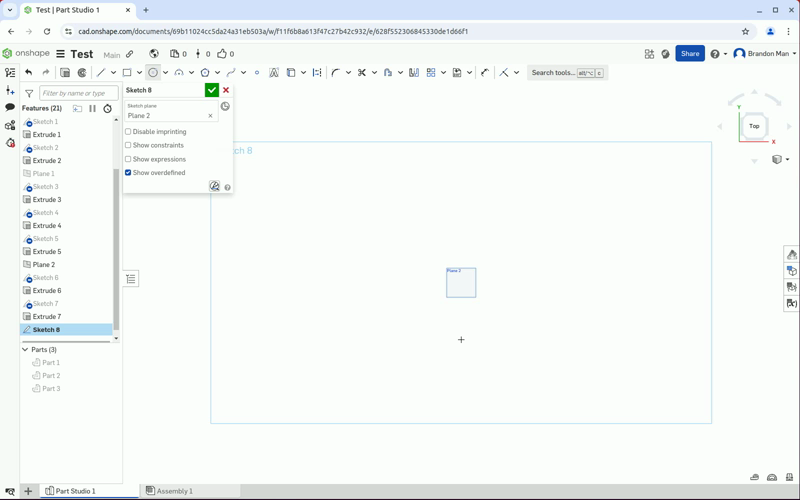
click(461, 339)
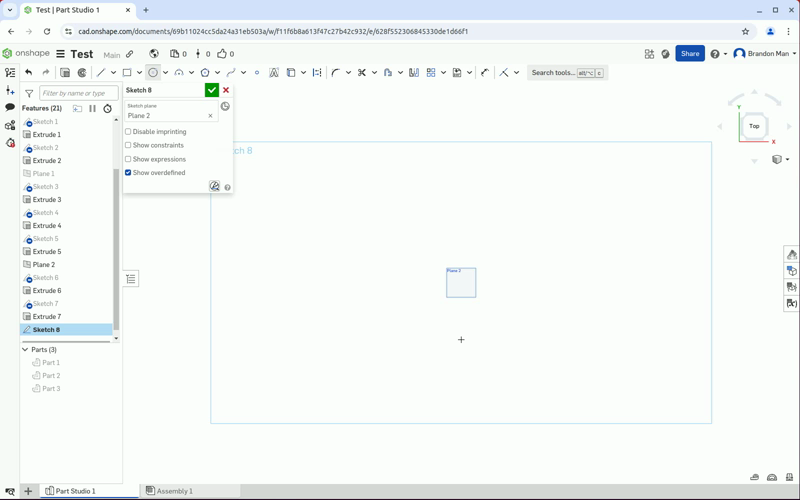
key_up(shift)
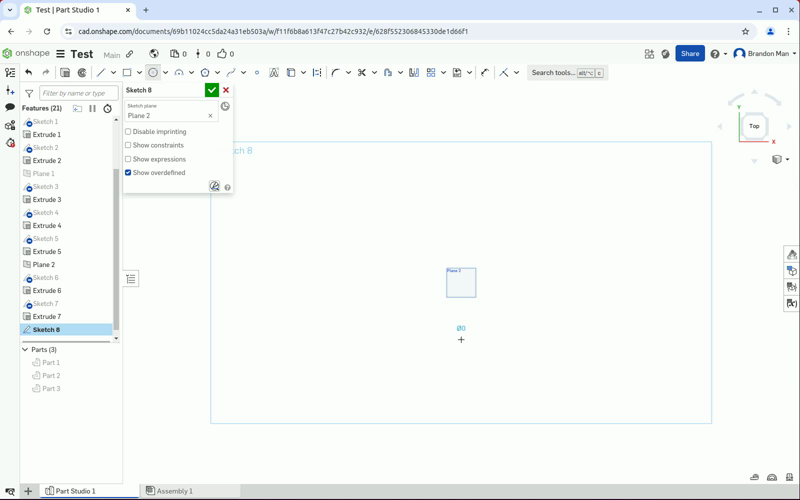
mouse_move(493, 339)
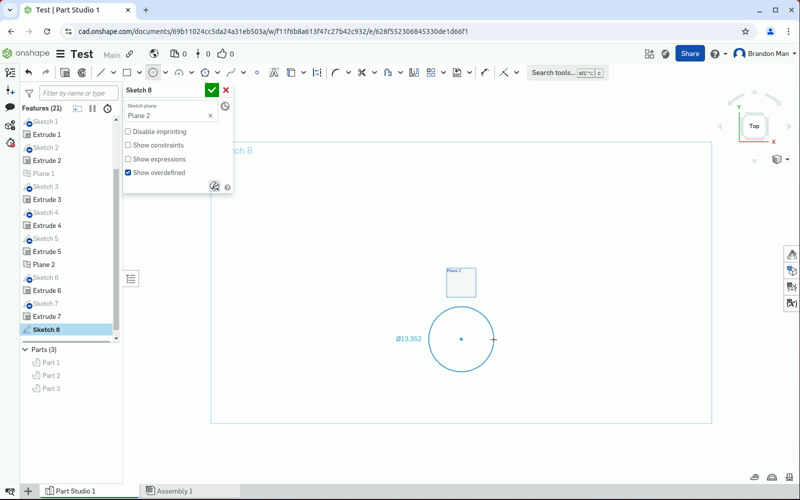
click(493, 339)
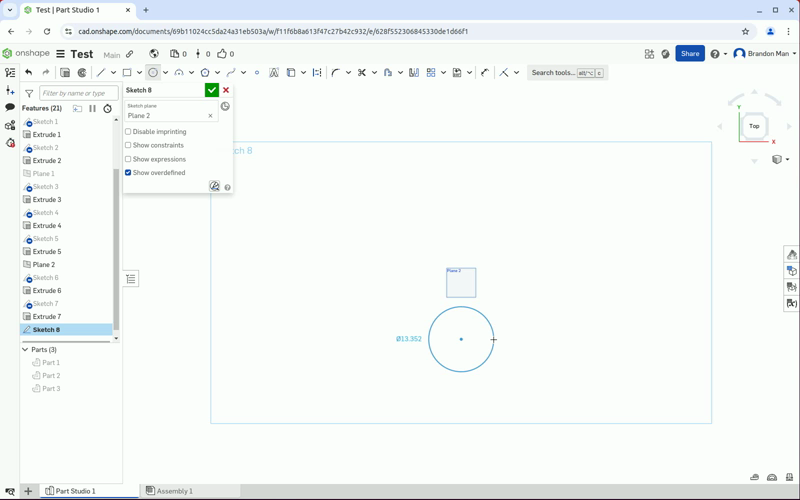
key(esc)
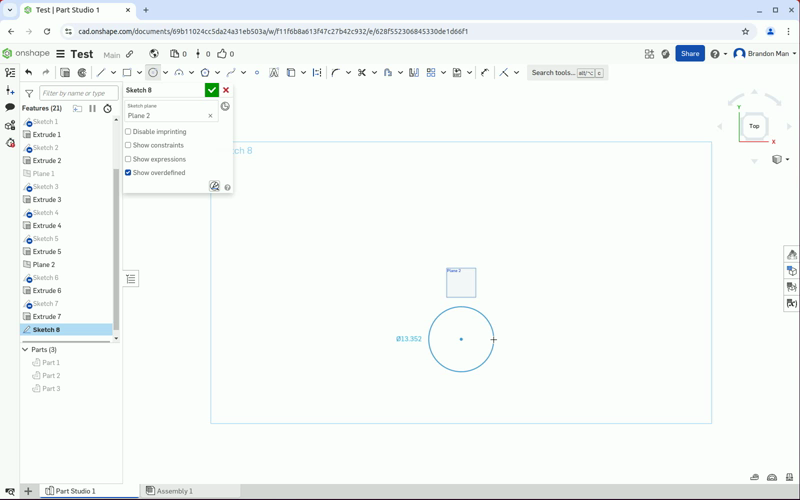
key(c)
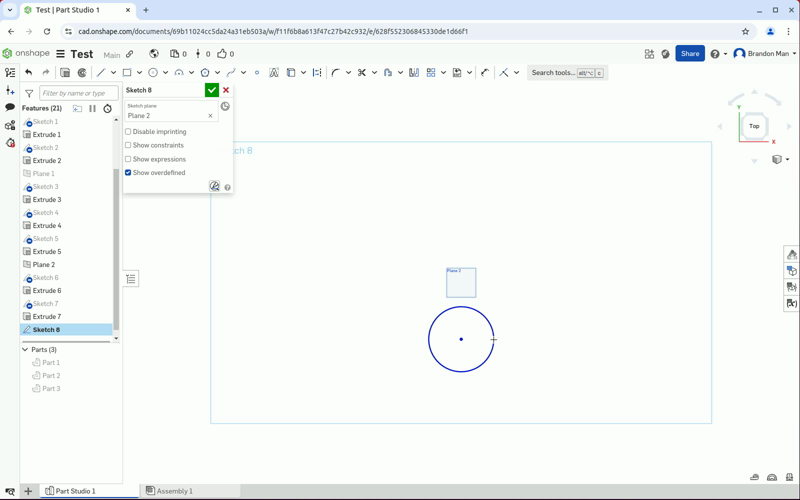
key_down(shift)
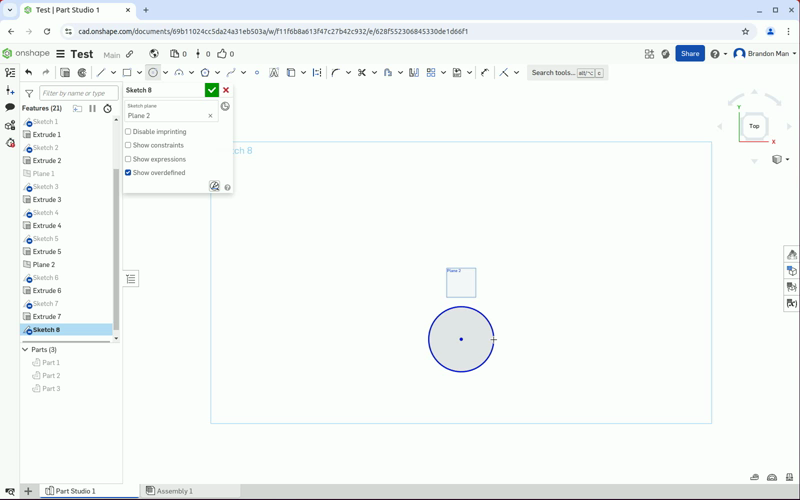
mouse_move(461, 339)
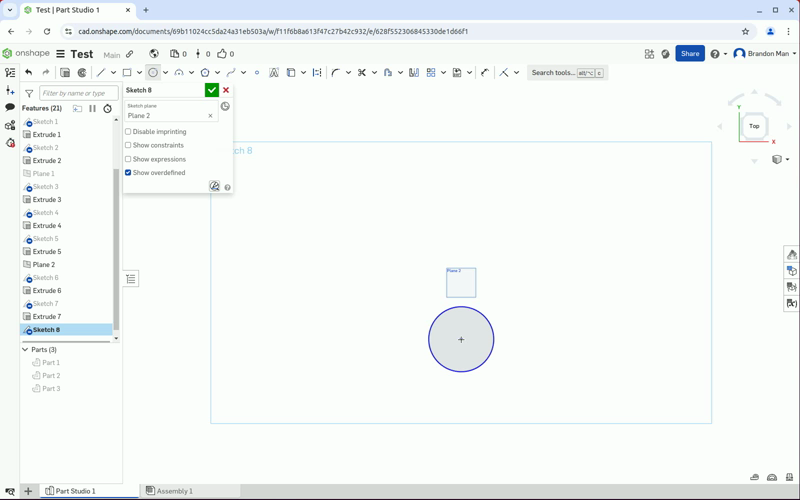
click(461, 339)
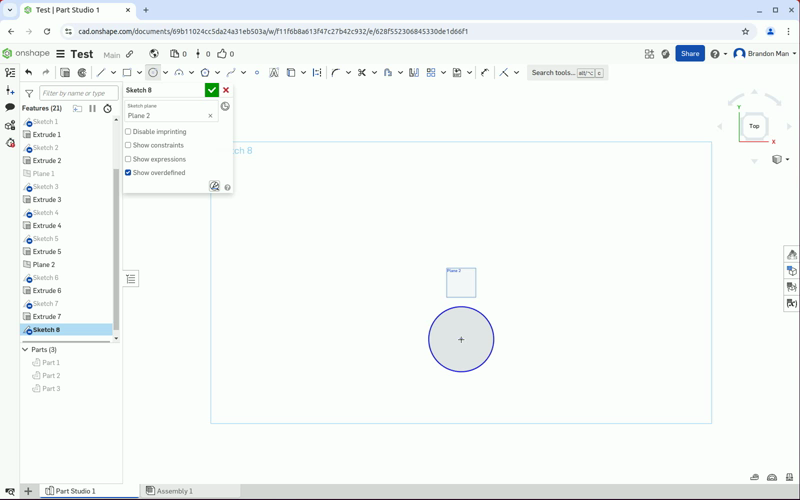
key_up(shift)
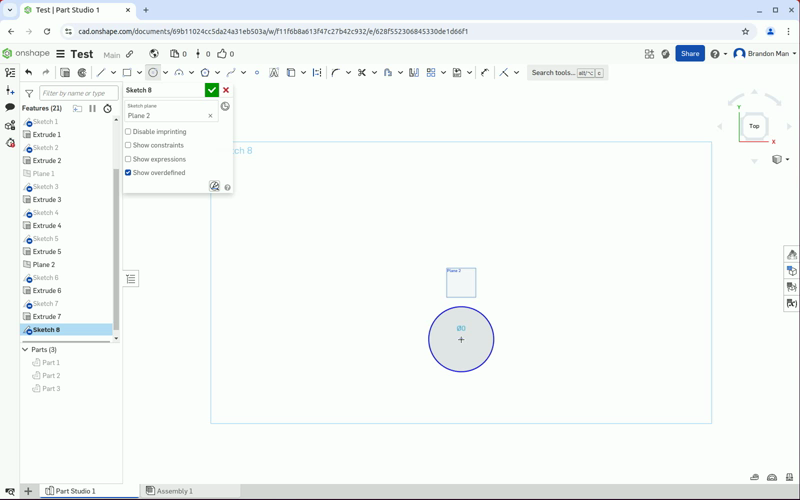
mouse_move(481, 339)
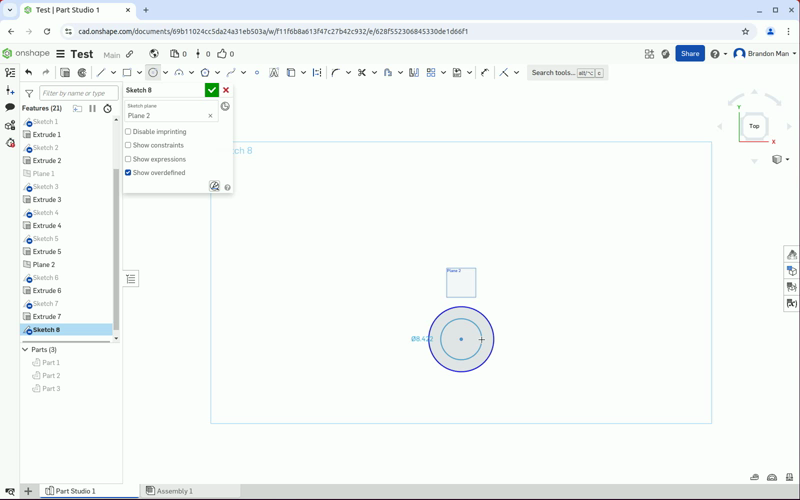
click(481, 339)
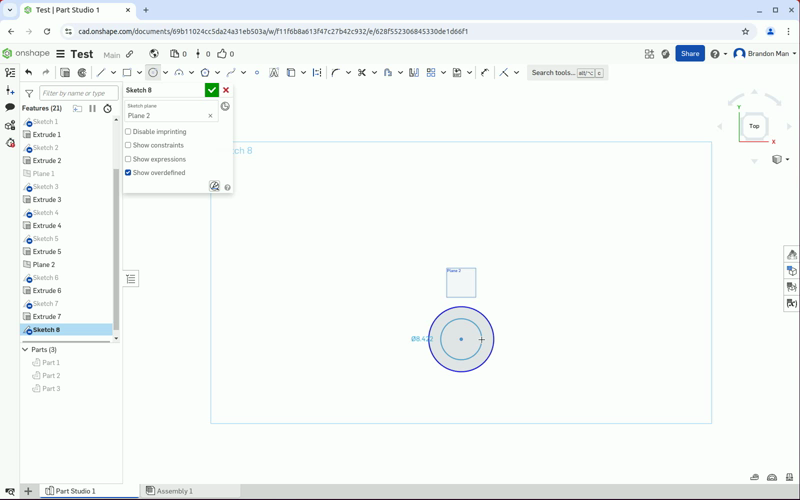
key(esc)
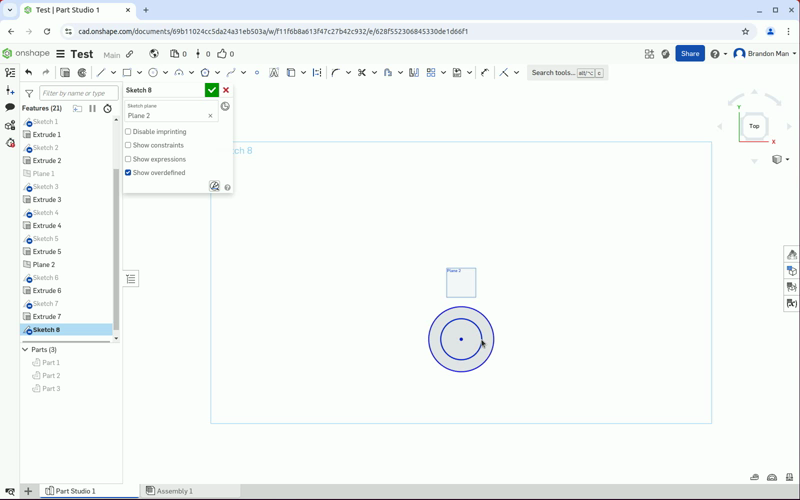
mouse_move(483, 349)
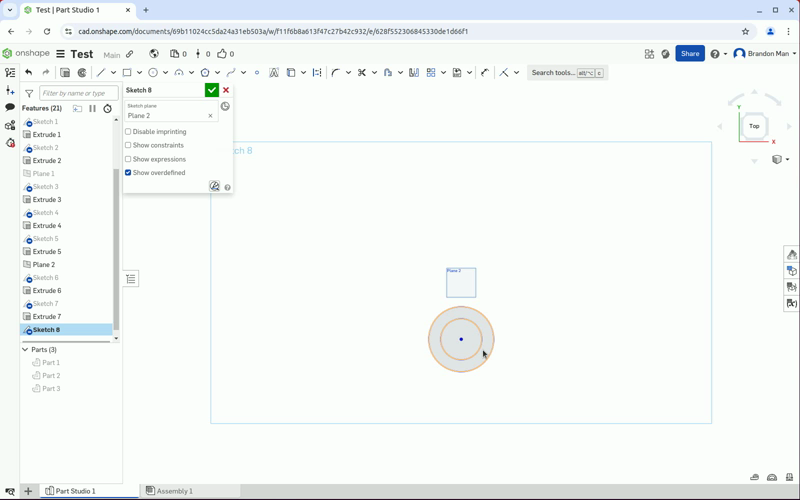
click(483, 349)
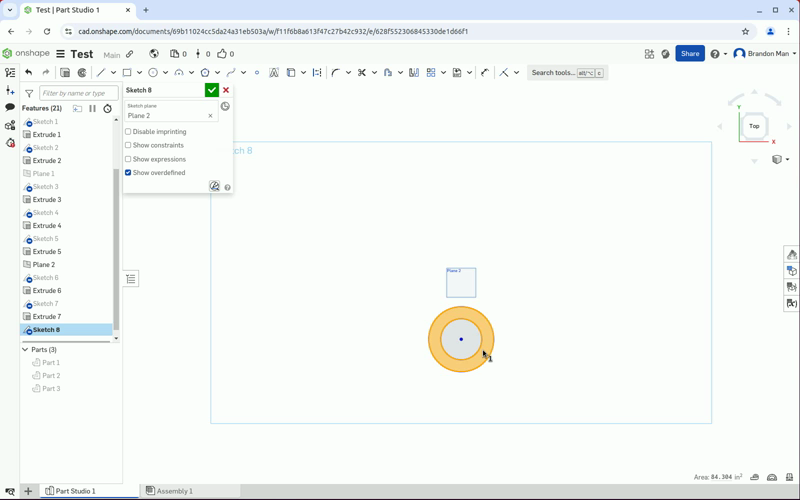
mouse_move(73, 352)
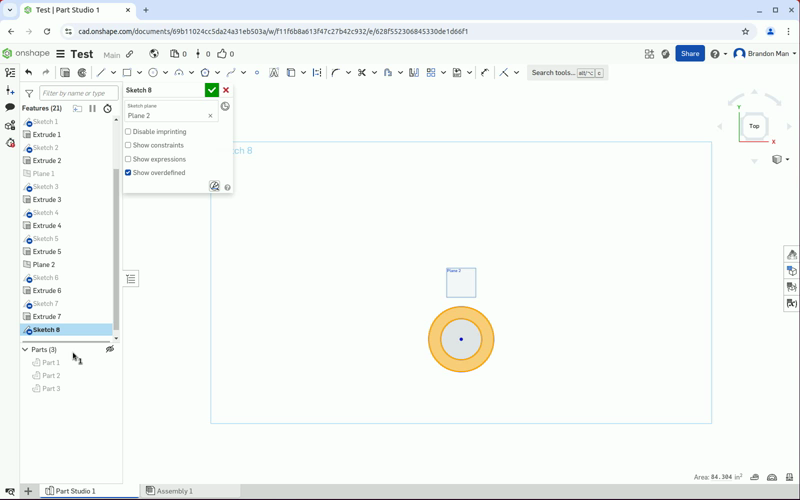
key(shift+y)
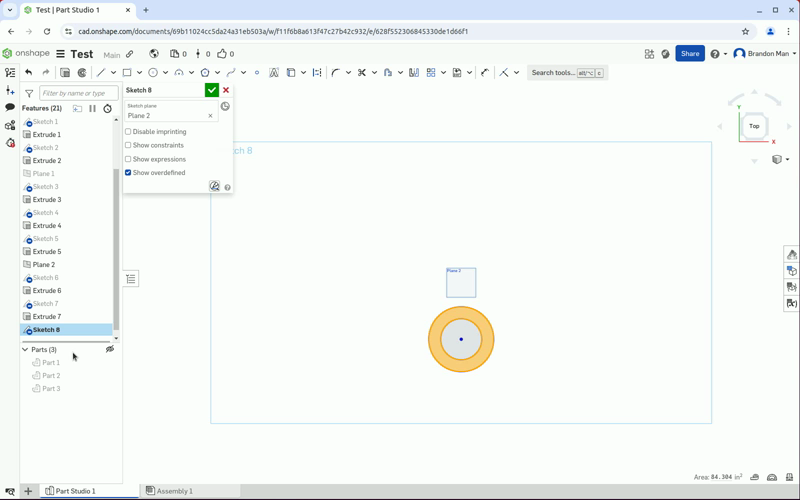
key(shift+e)
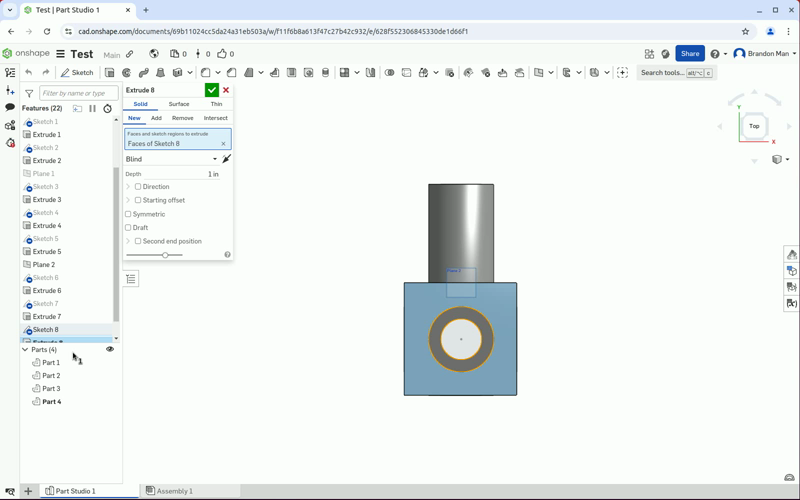
mouse_move(143, 106)
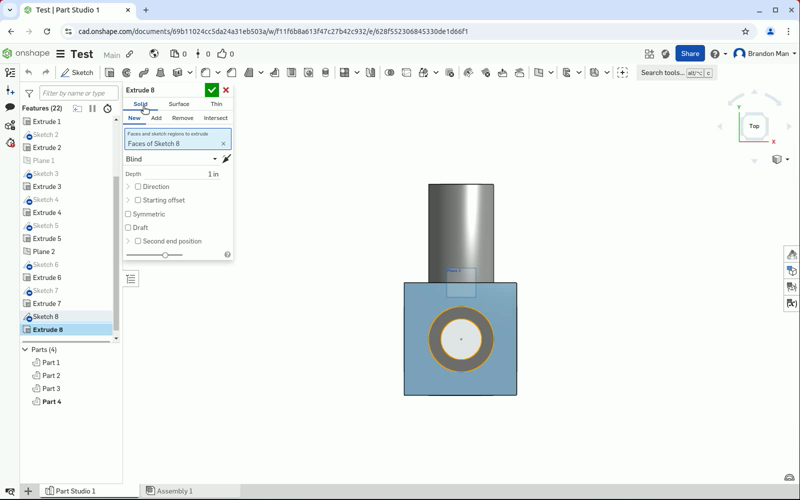
click(143, 106)
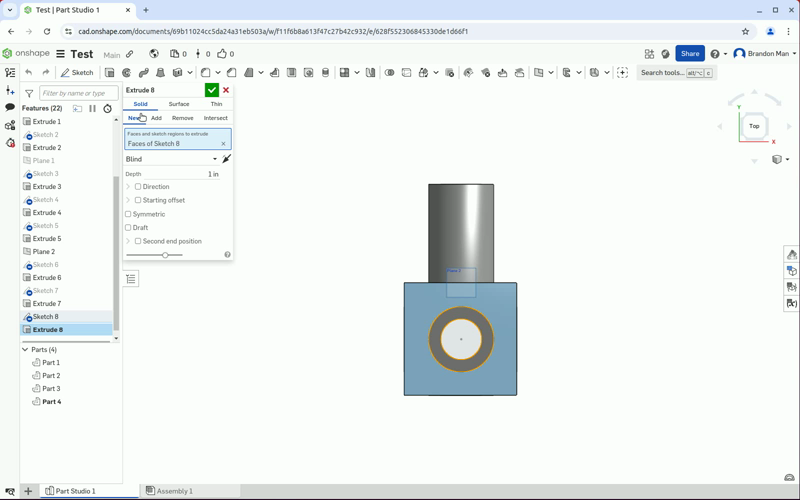
mouse_move(137, 120)
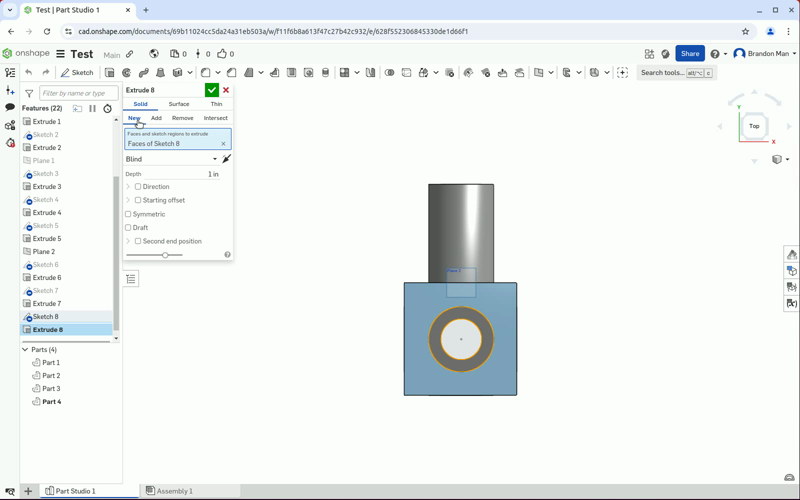
click(137, 120)
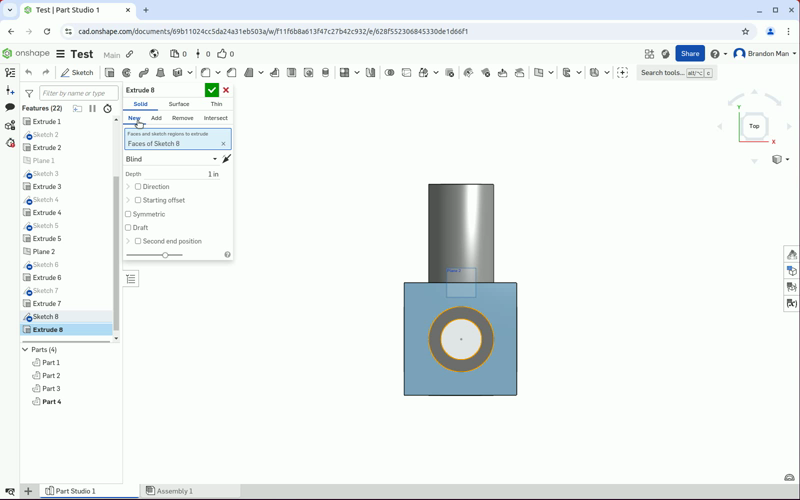
key(tab, 4)
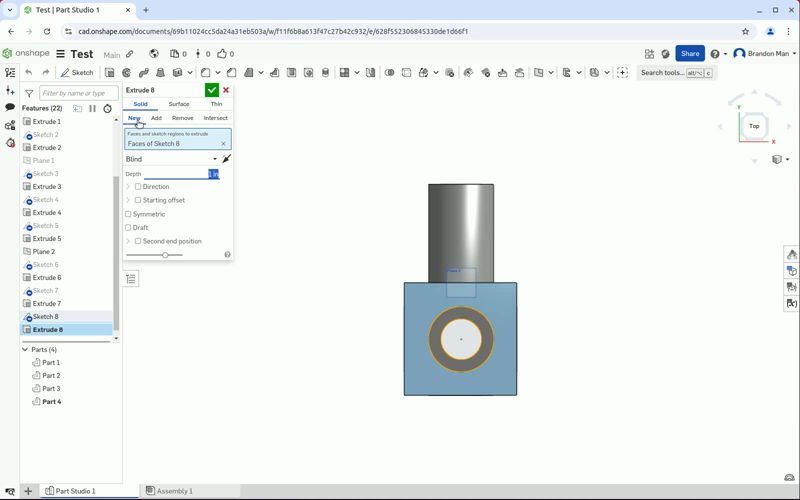
text(-23.108)
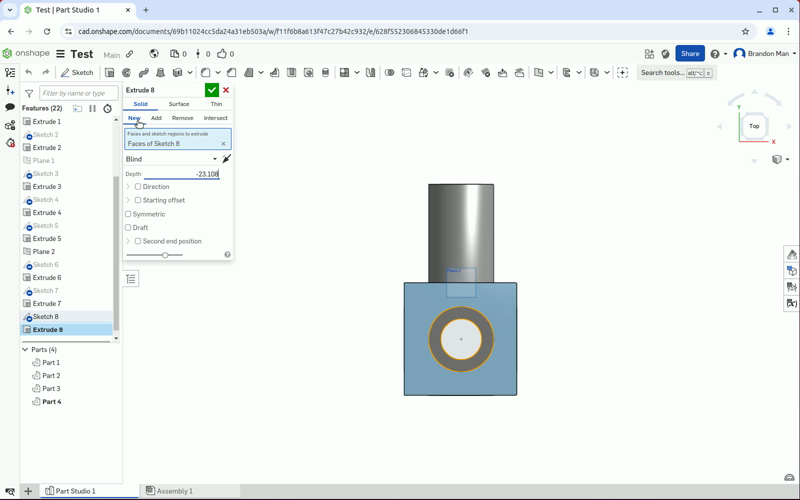
key(tab, 3)
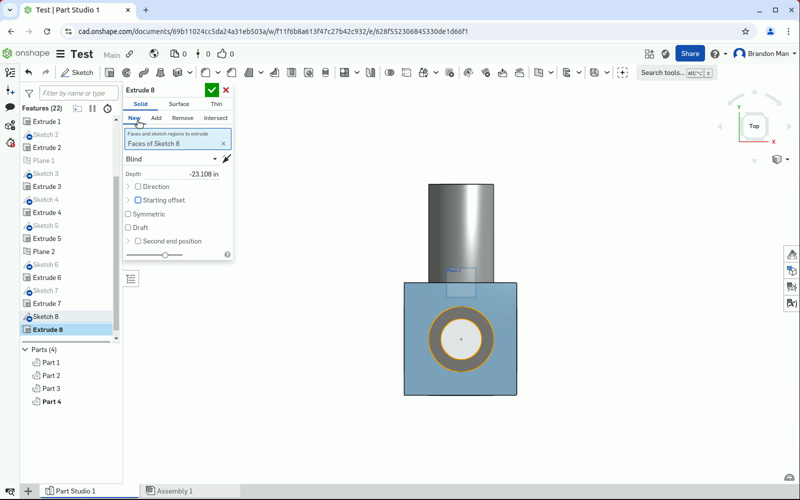
key(tab, 2)
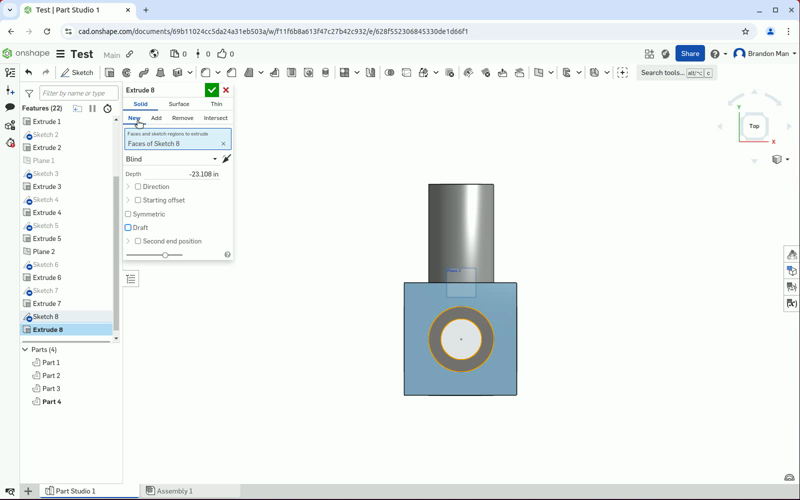
key(space)
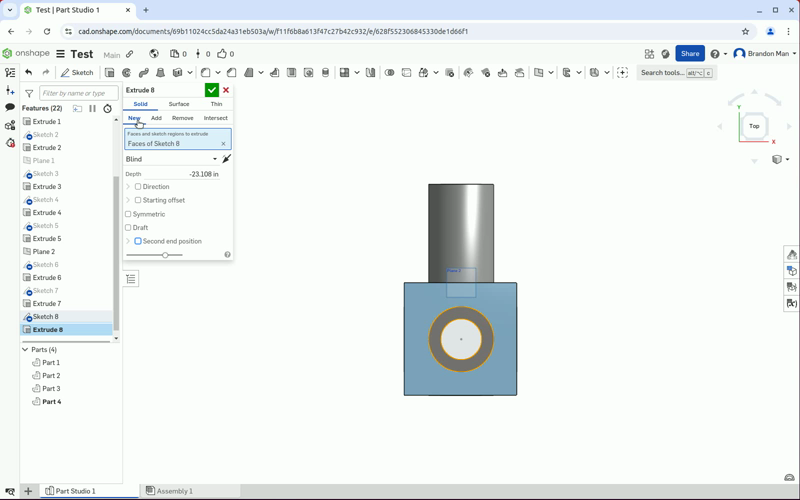
key(tab, 3)
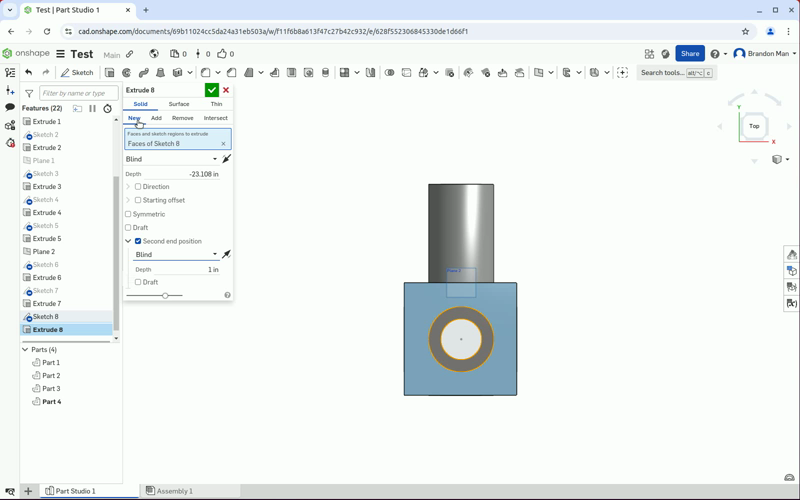
text(20.22)
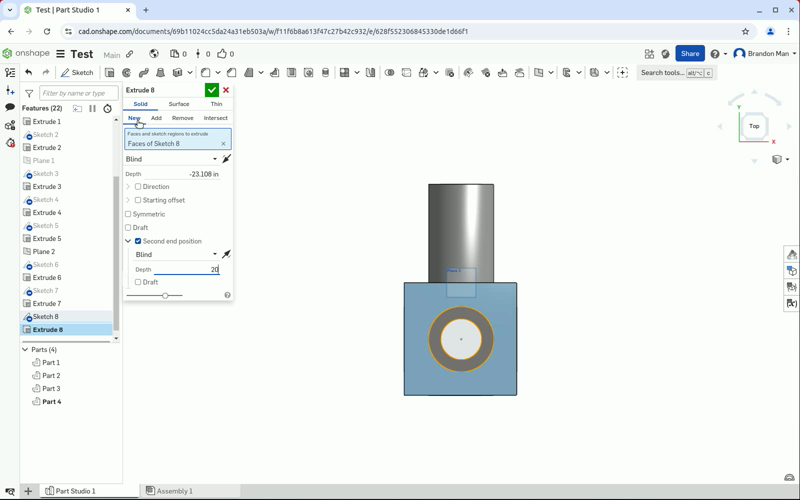
key(enter)
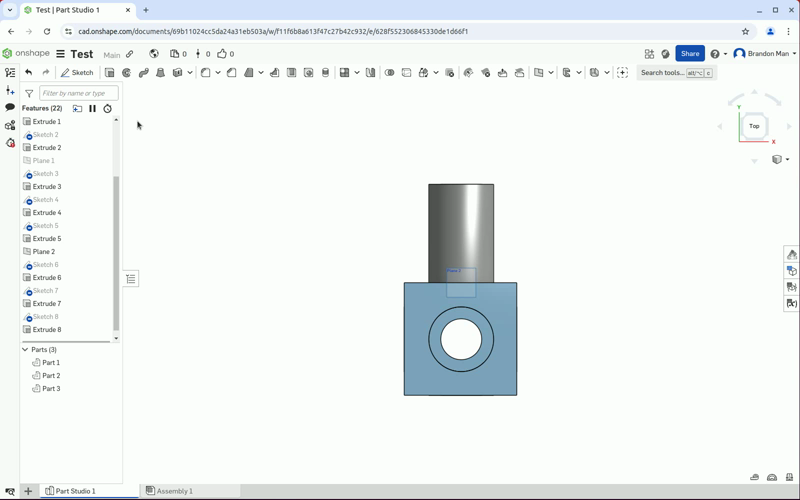
key(shift+h)
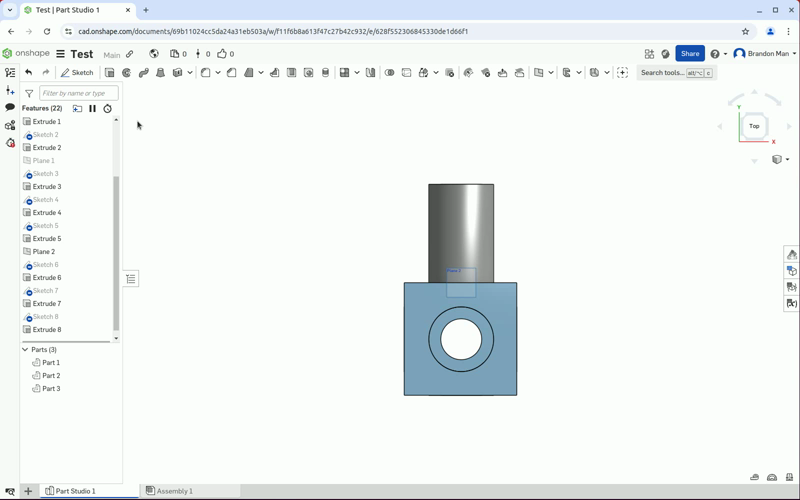
key(shift+h)
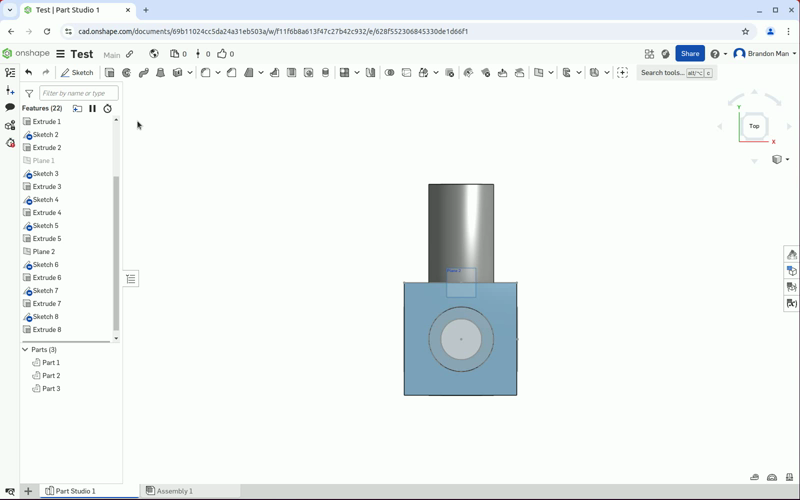
key(shift+7)
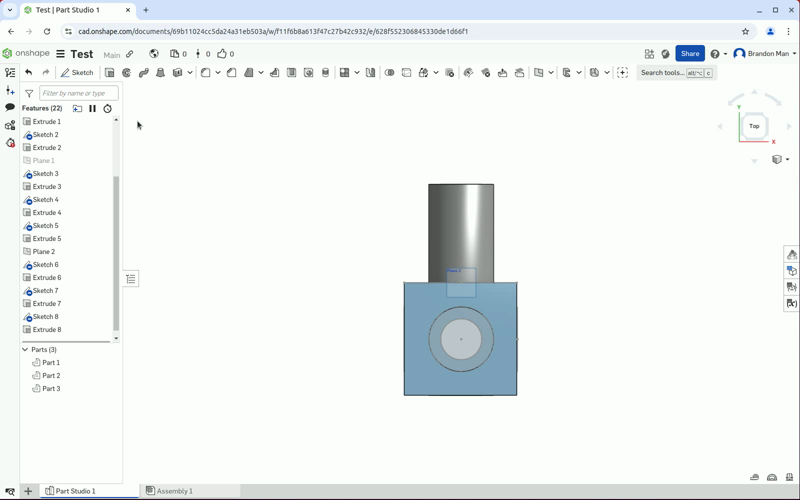
key(up, 3)
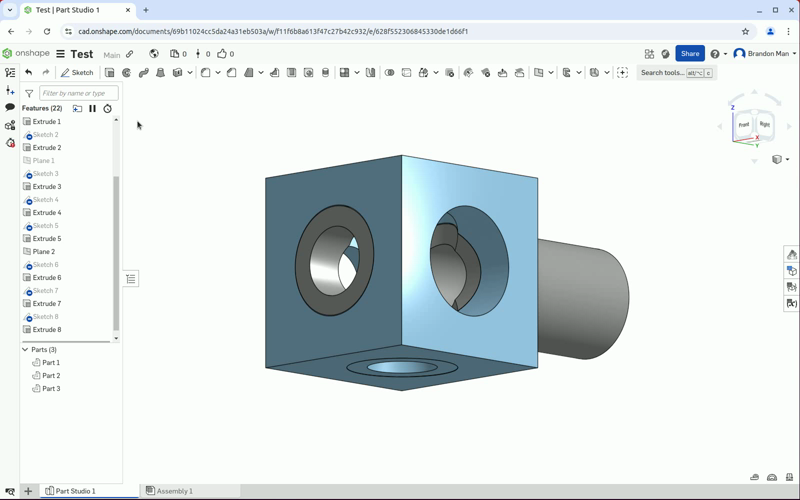
key(left, 3)
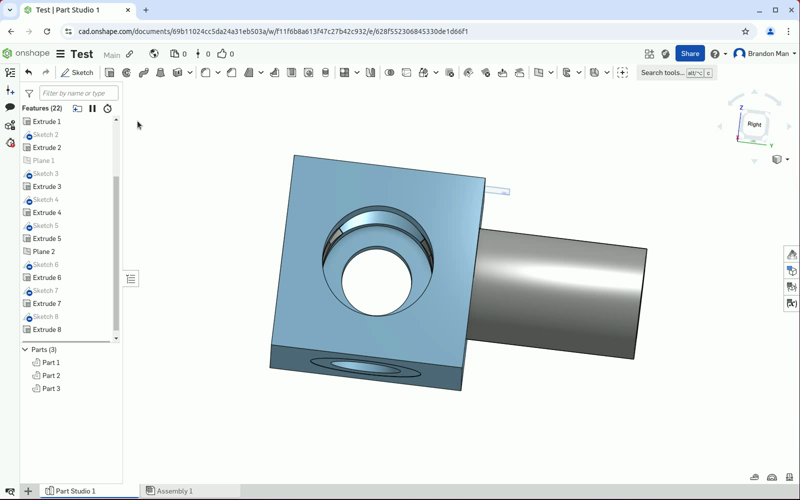
key(right, 3)
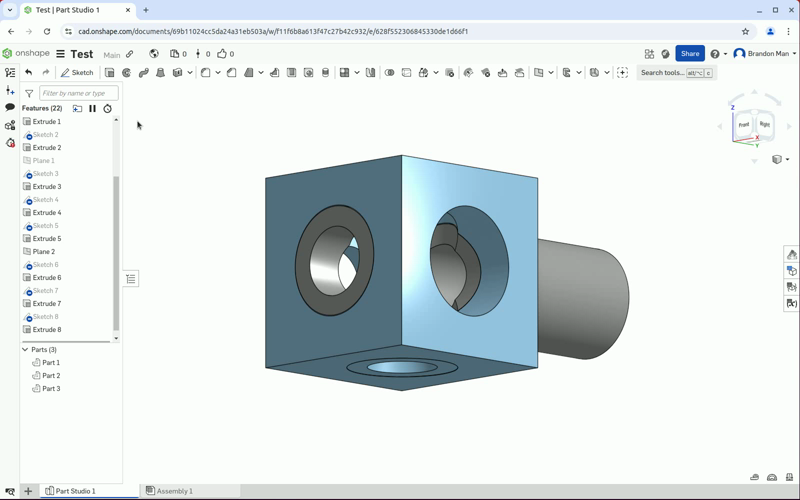
key(down, 3)
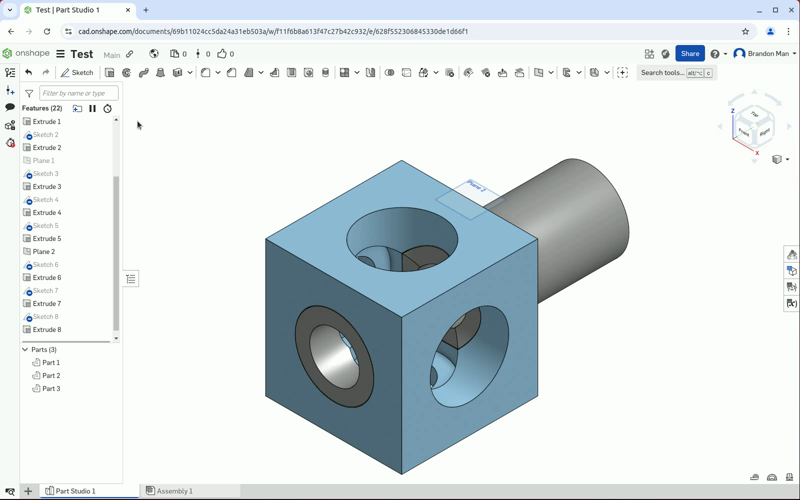
mouse_move(69, 111)
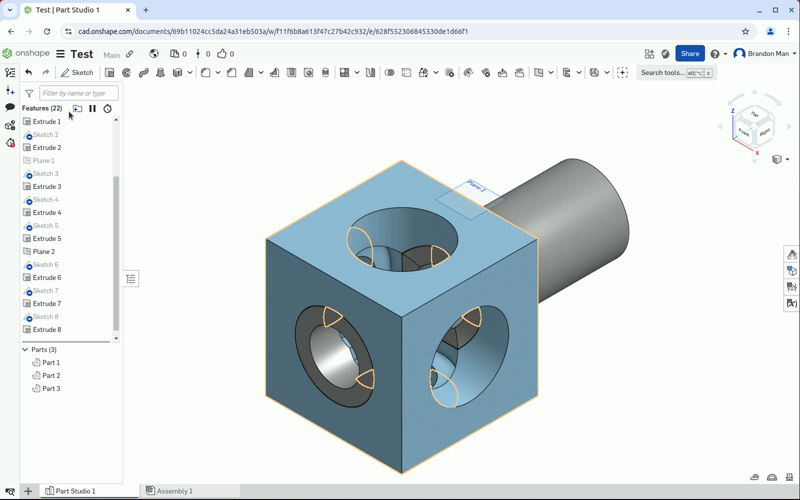
click(69, 111)